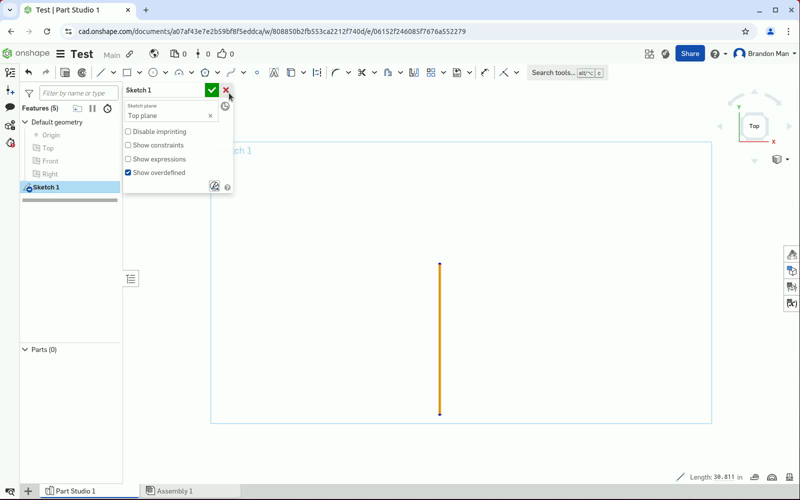
key(shift+h)
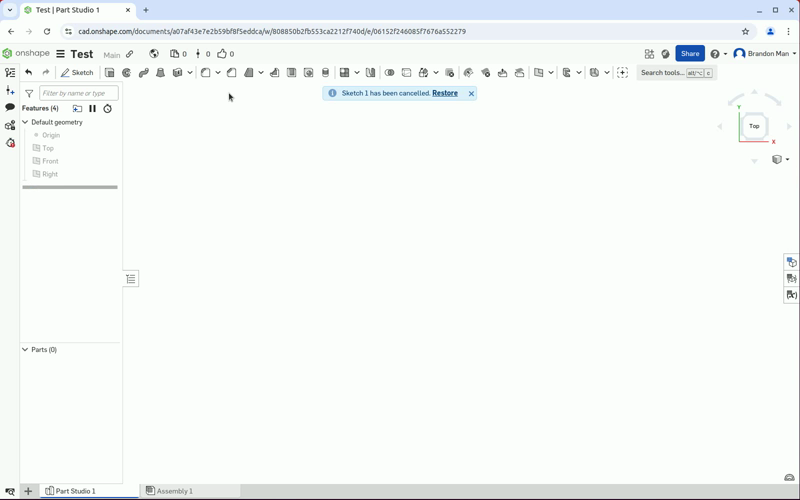
mouse_move(73, 352)
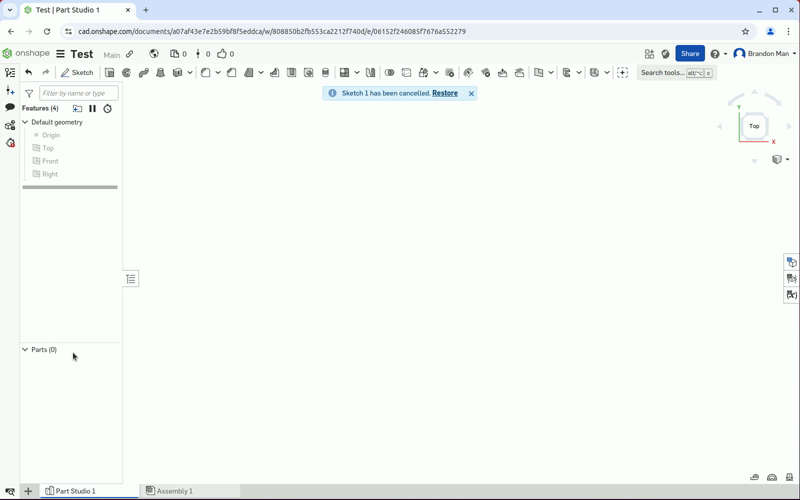
key(y)
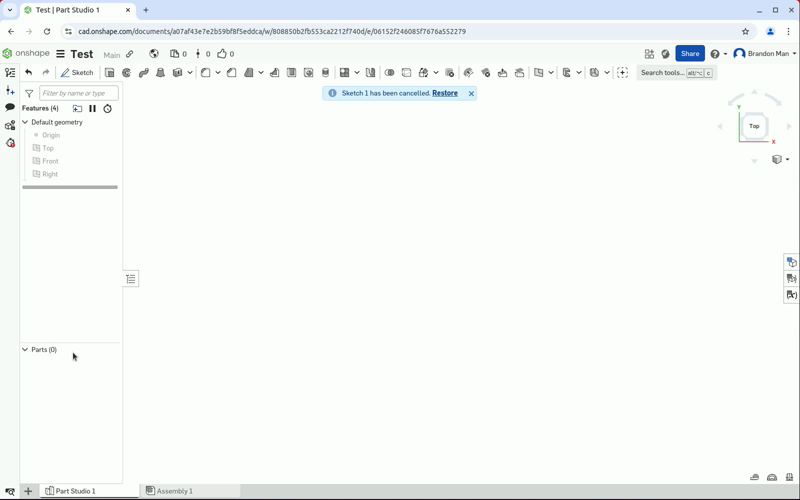
key(shift+p)
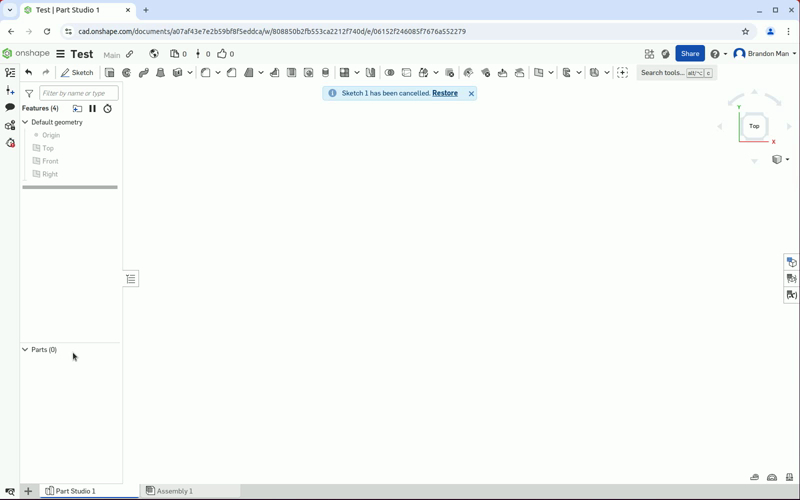
key(space)
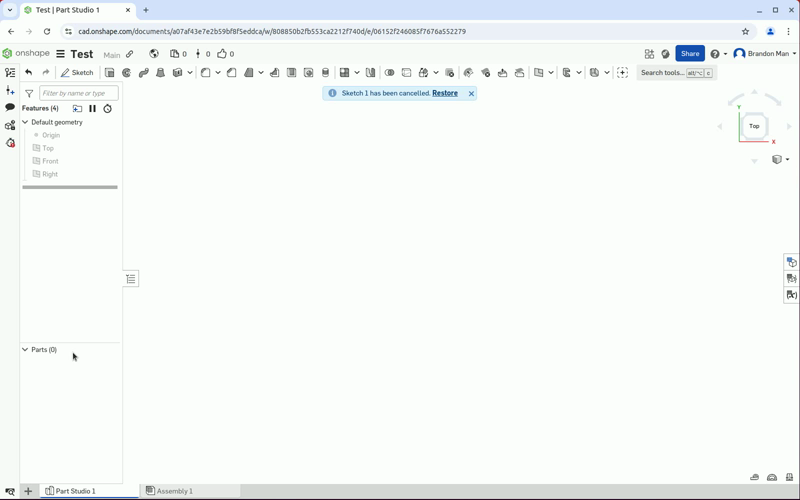
key_down(shift)
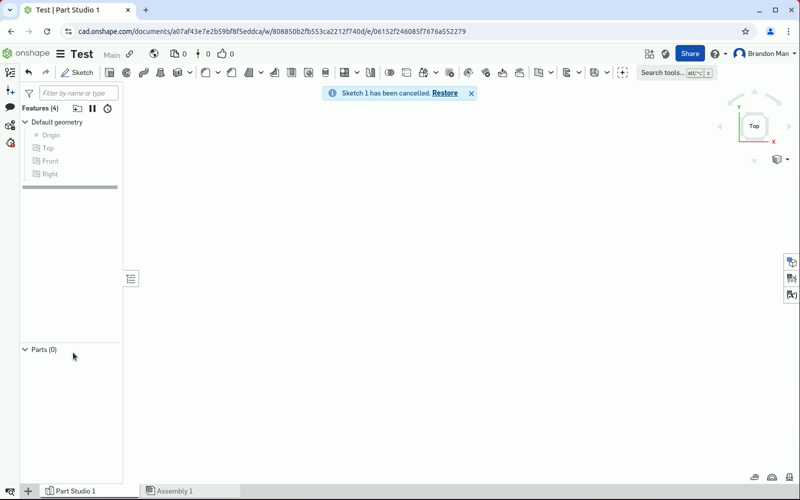
key(up)
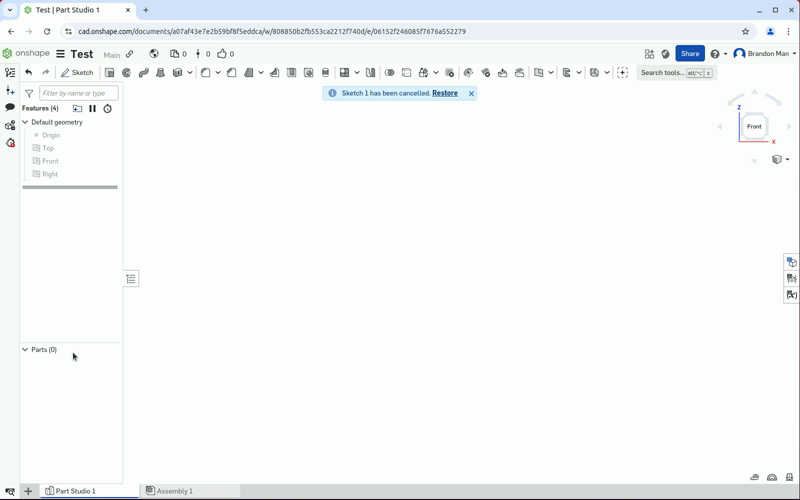
key_up(shift)
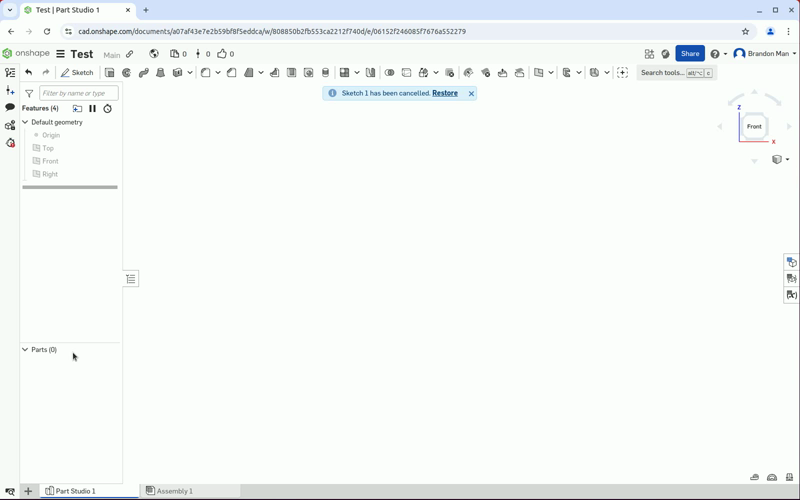
key(space)
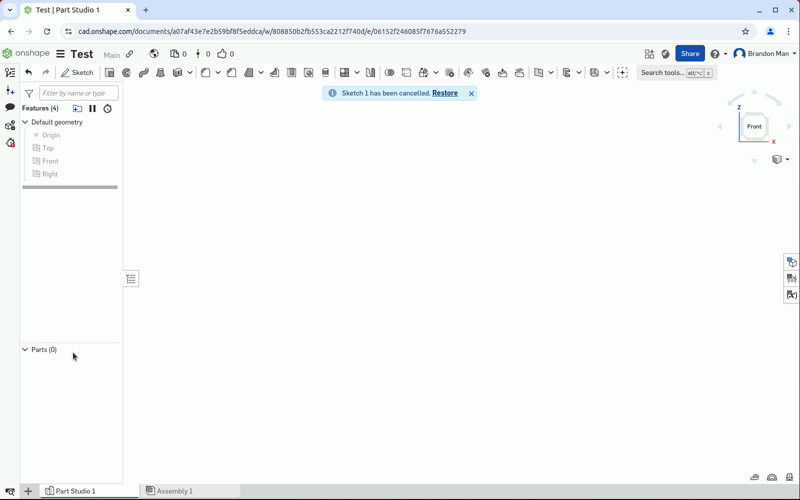
key_down(shift)
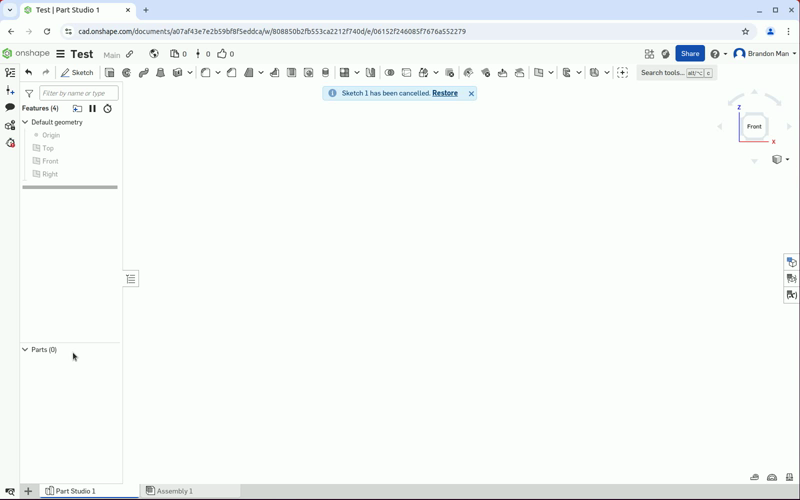
key(left)
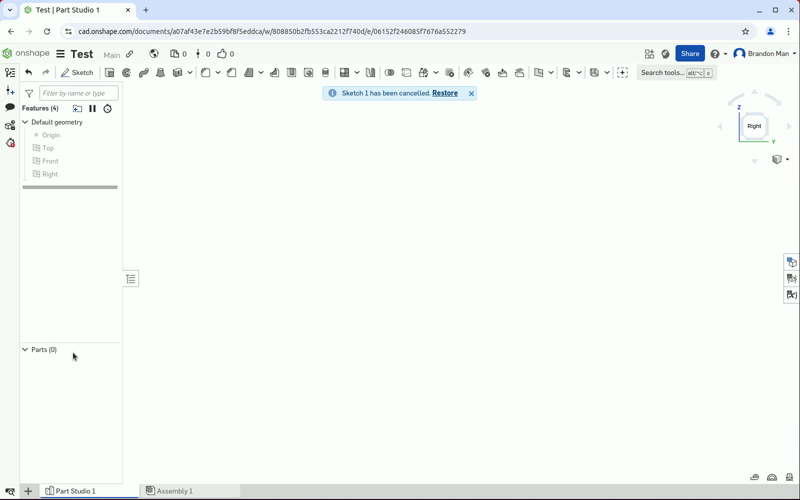
key_up(shift)
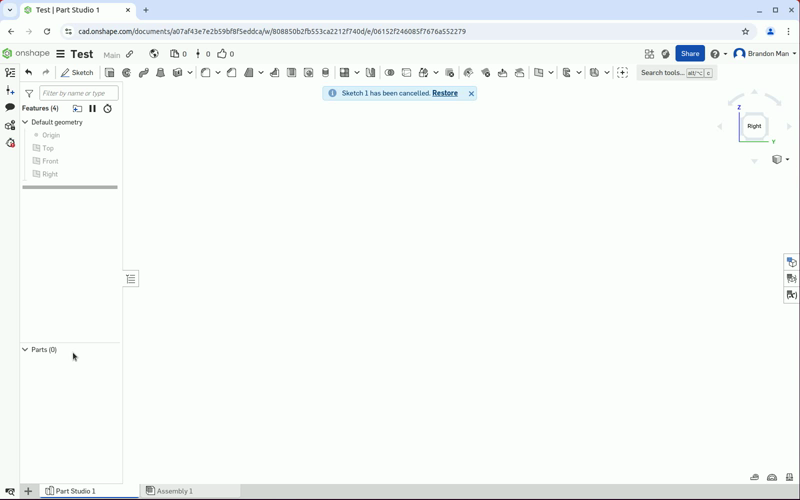
mouse_move(73, 352)
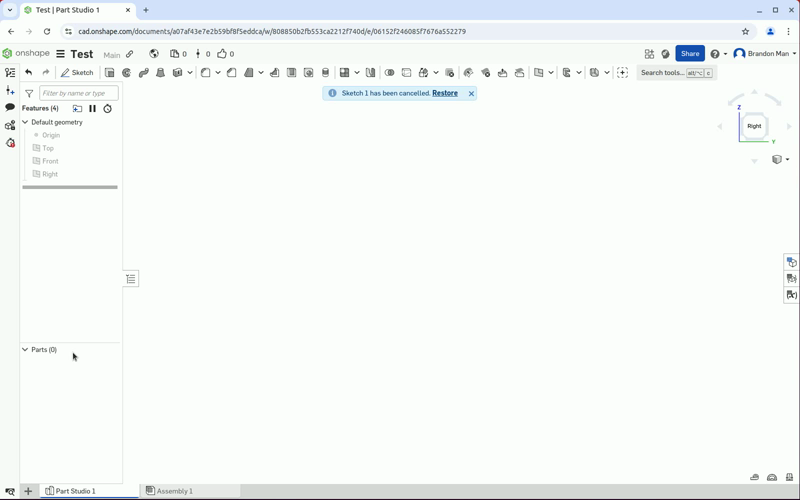
key(shift+y)
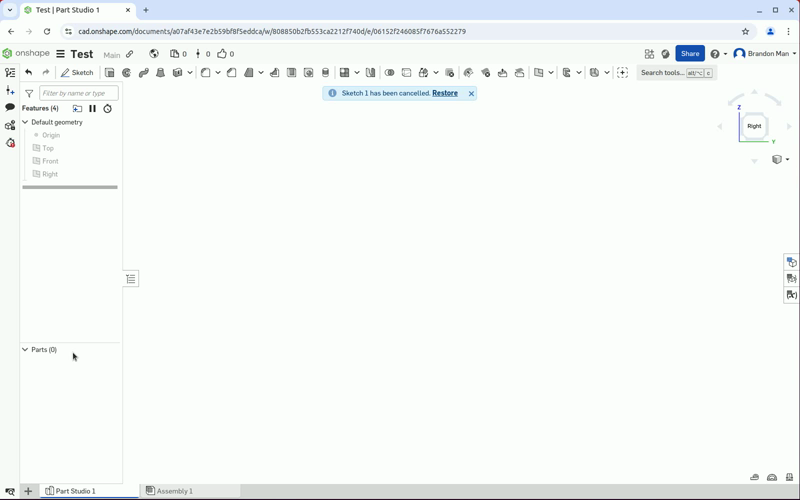
key(shift+s)
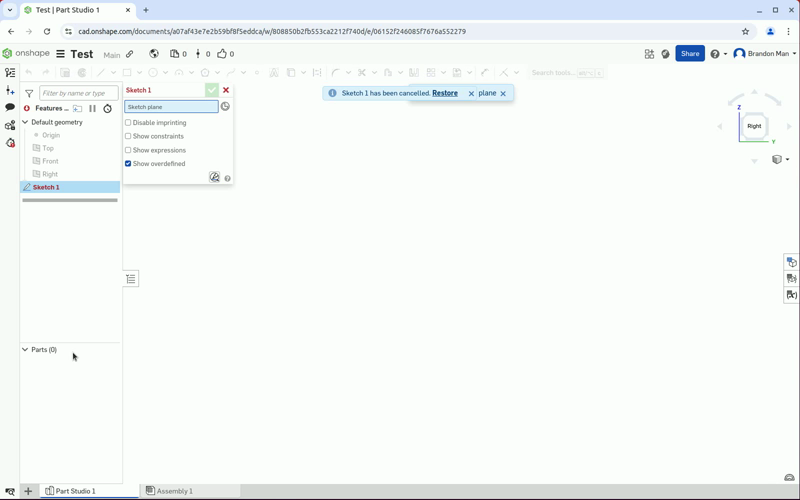
mouse_move(73, 176)
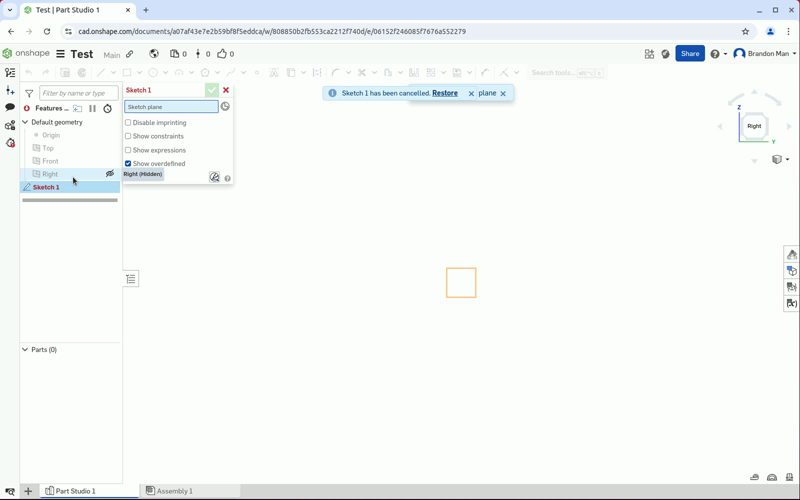
click(73, 176)
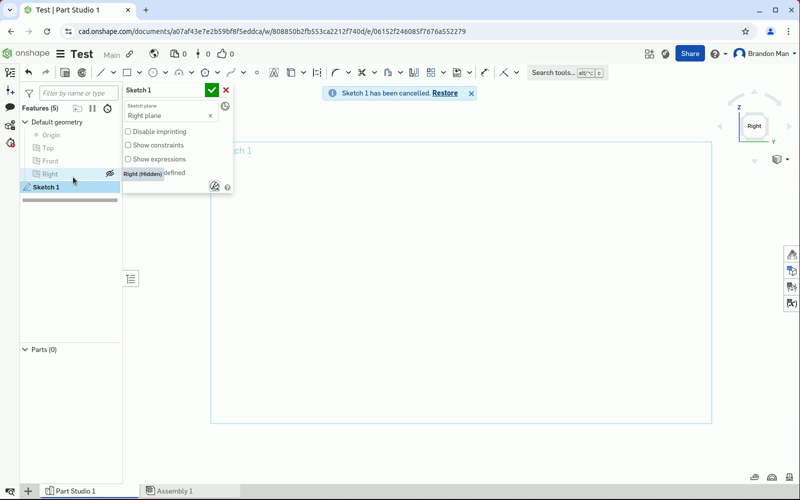
mouse_move(73, 352)
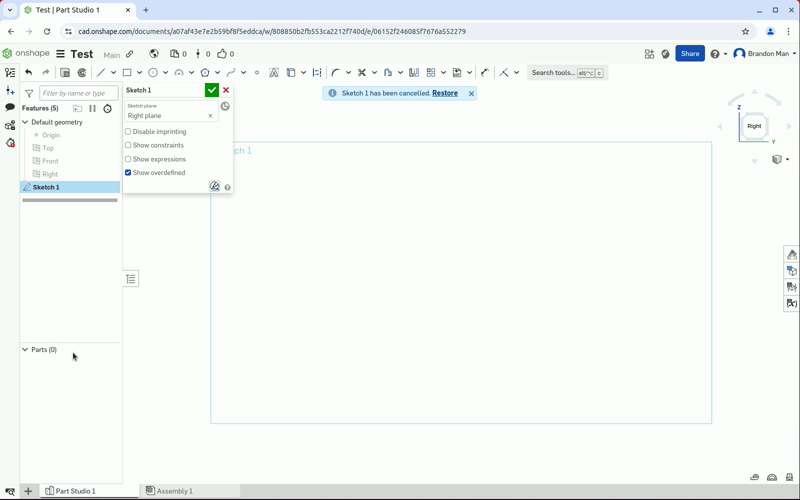
key(y)
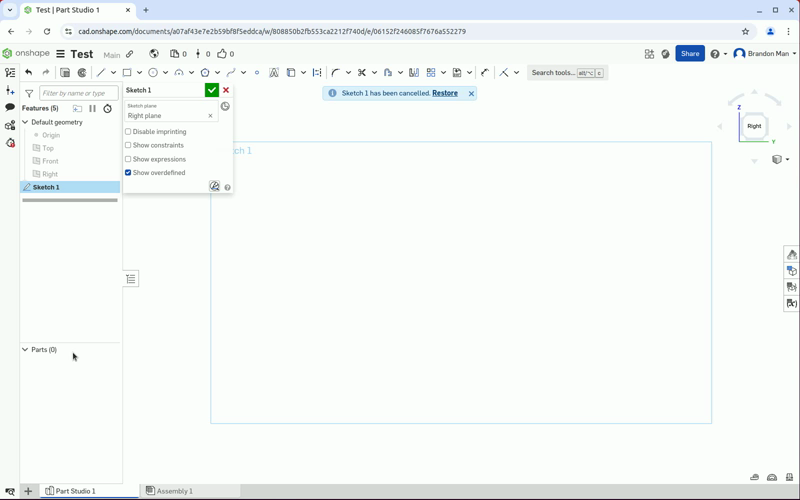
key(l)
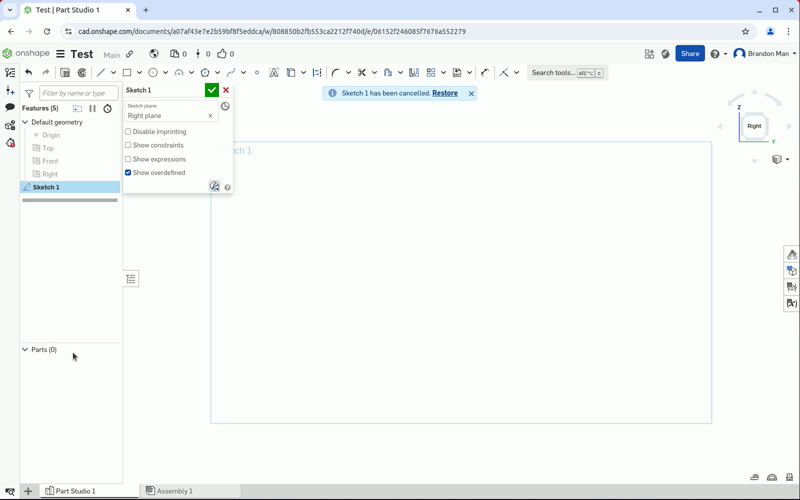
key_down(shift)
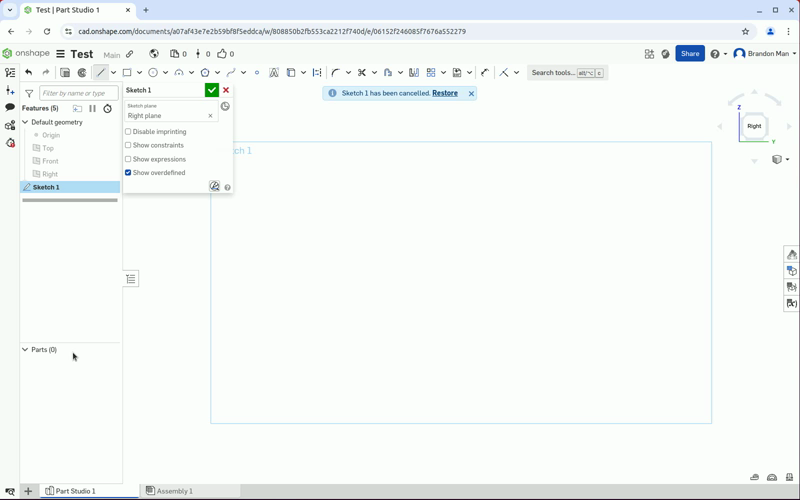
mouse_move(393, 327)
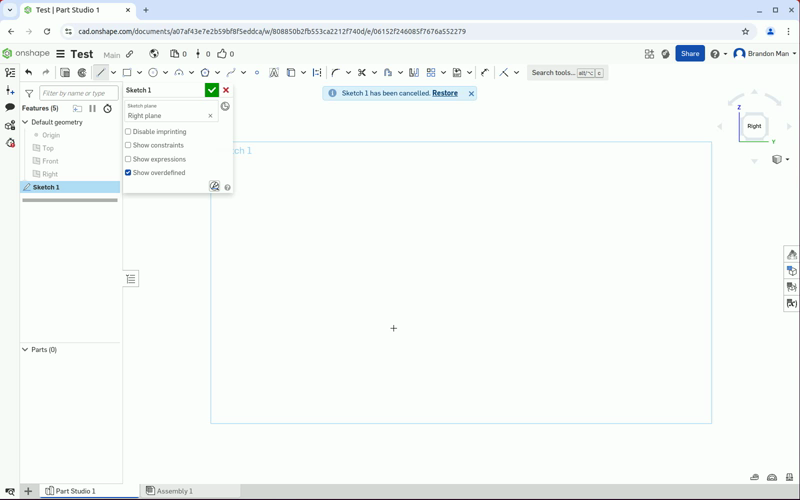
click(393, 327)
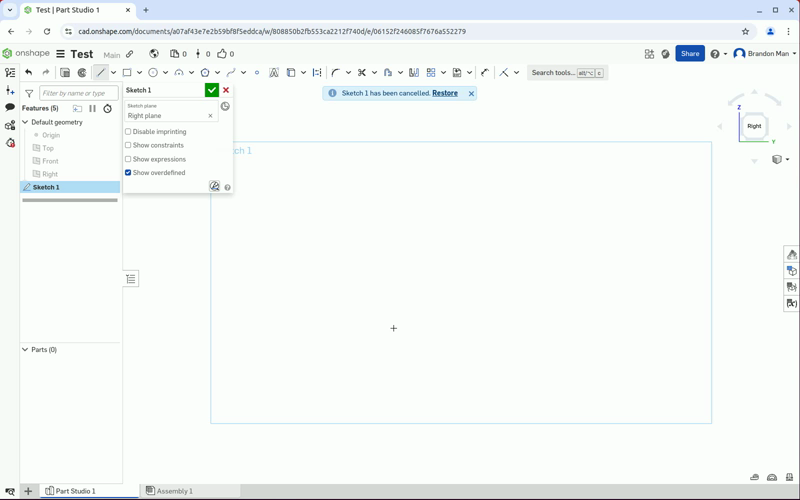
key_up(shift)
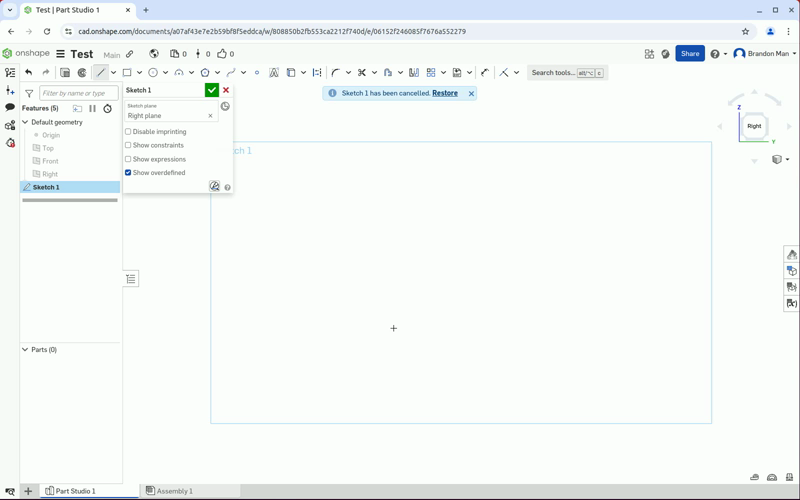
key_down(shift)
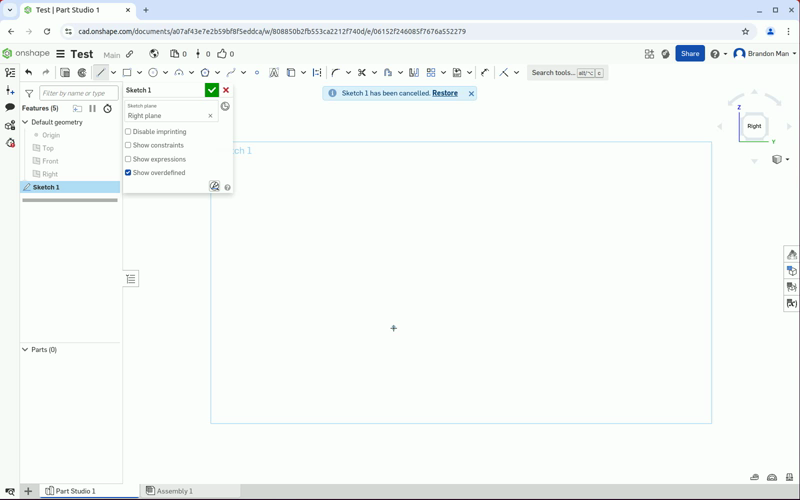
mouse_move(504, 327)
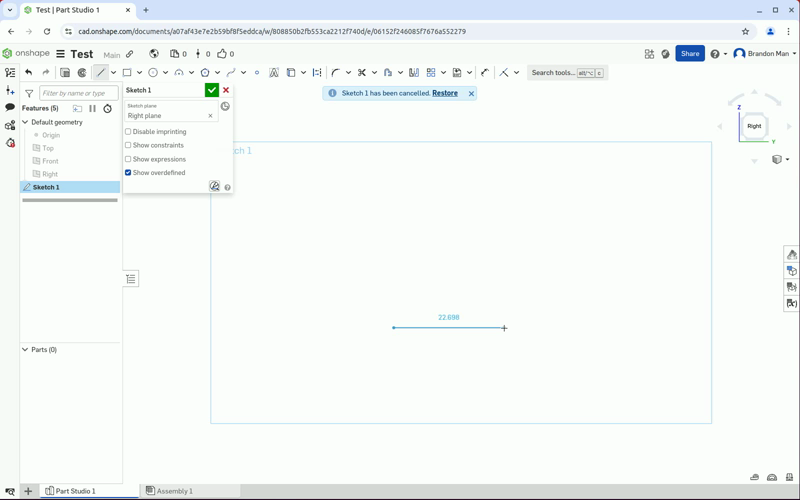
click(504, 327)
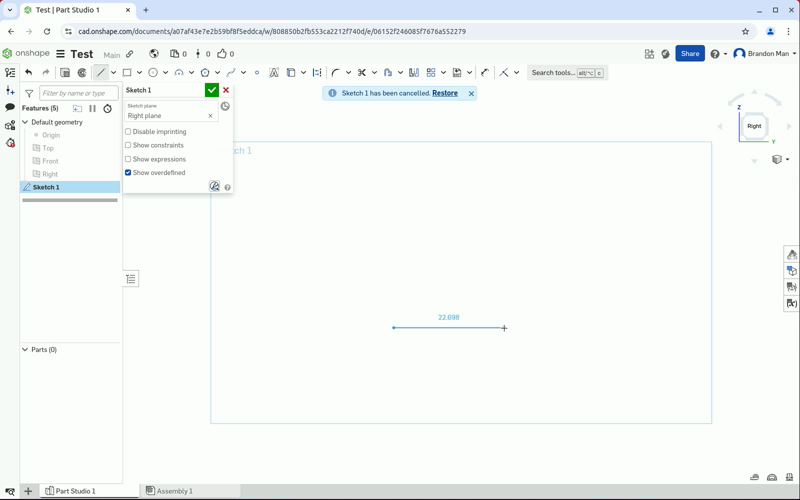
key_up(shift)
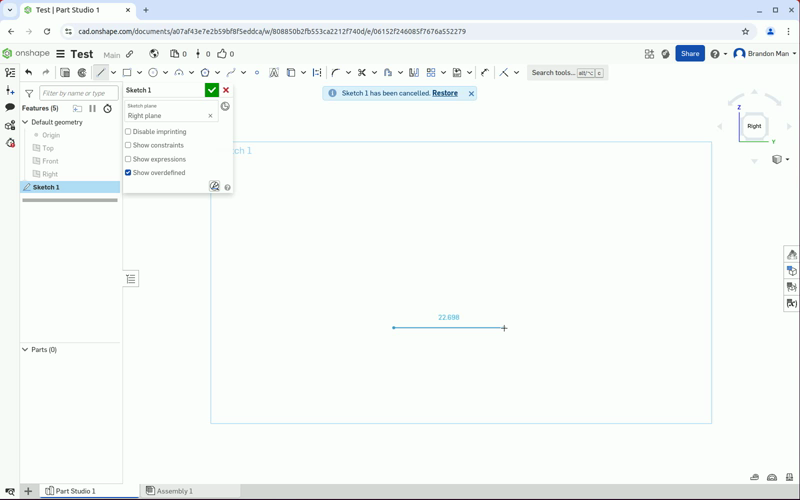
key_down(shift)
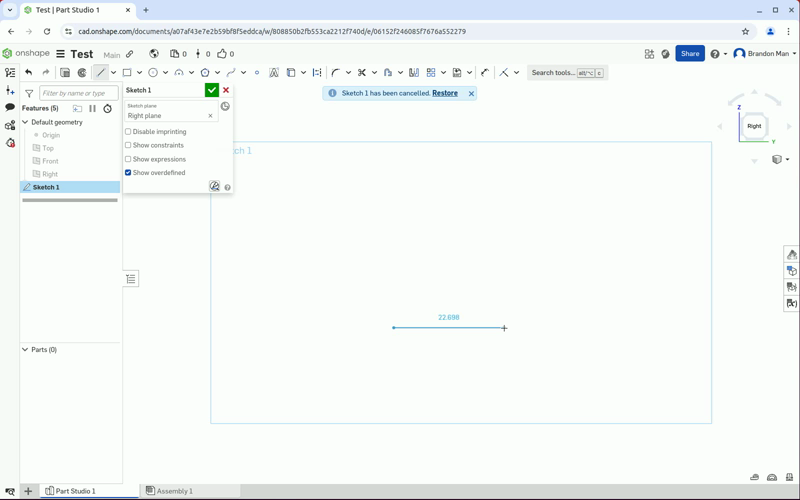
mouse_move(534, 327)
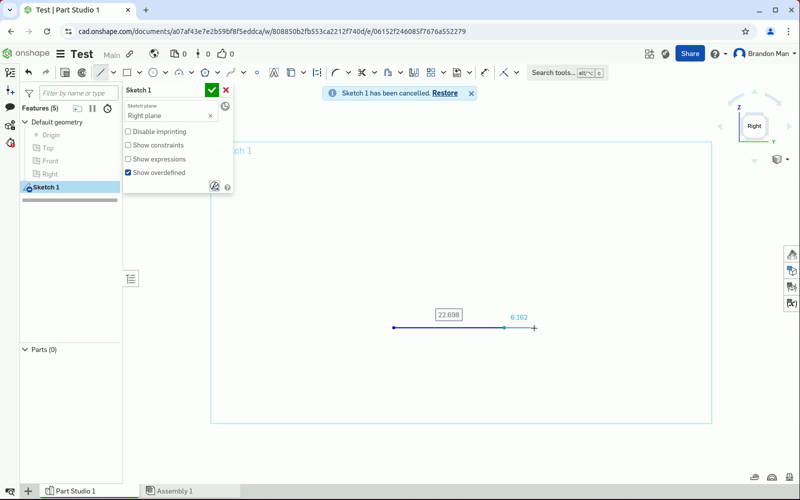
mouse_move(504, 324)
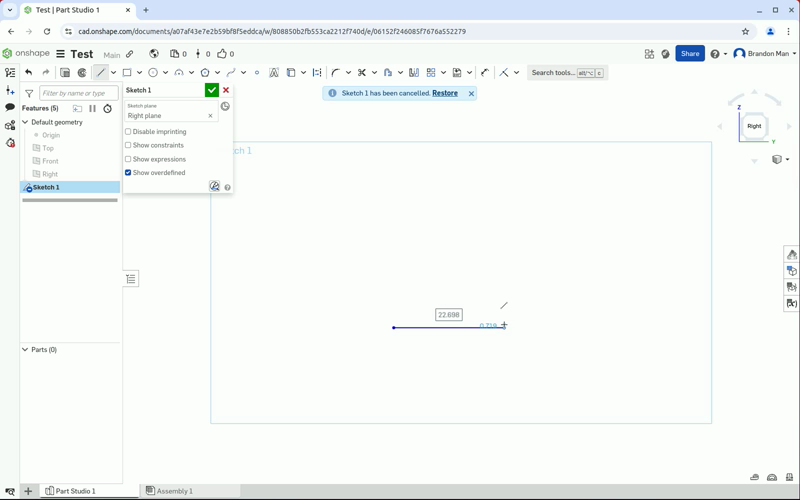
scroll(6)
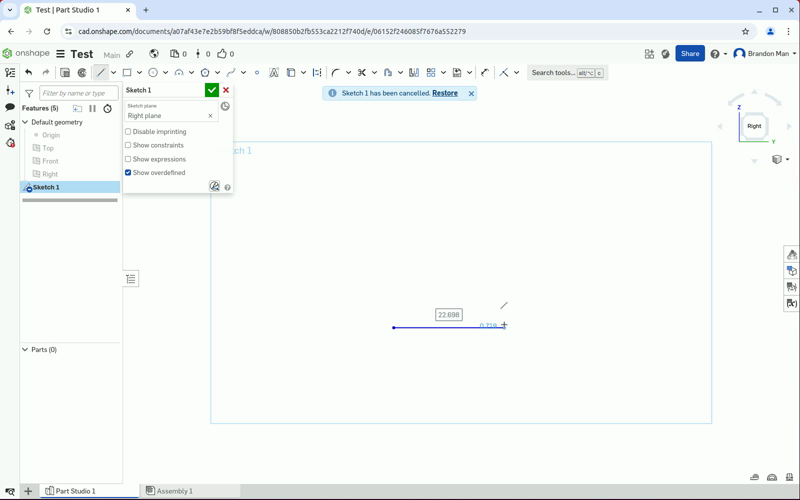
scroll(6)
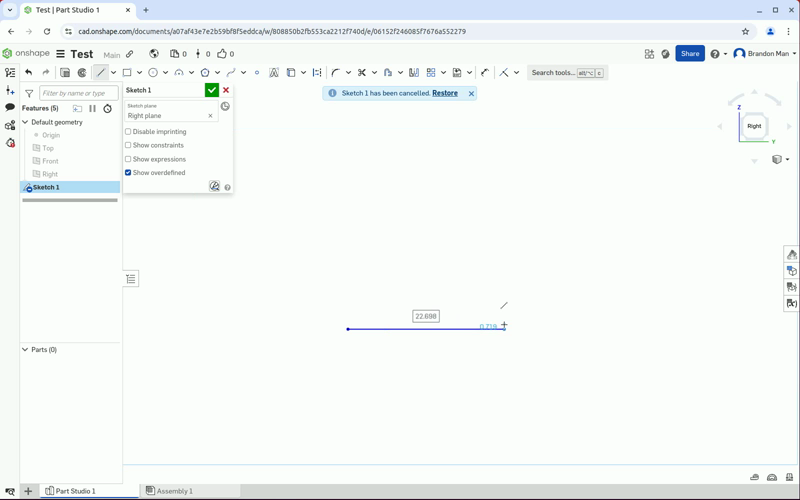
scroll(6)
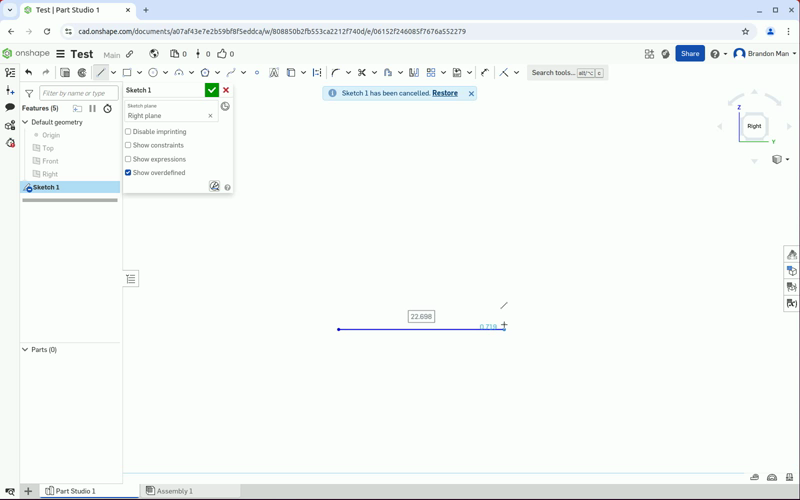
scroll(6)
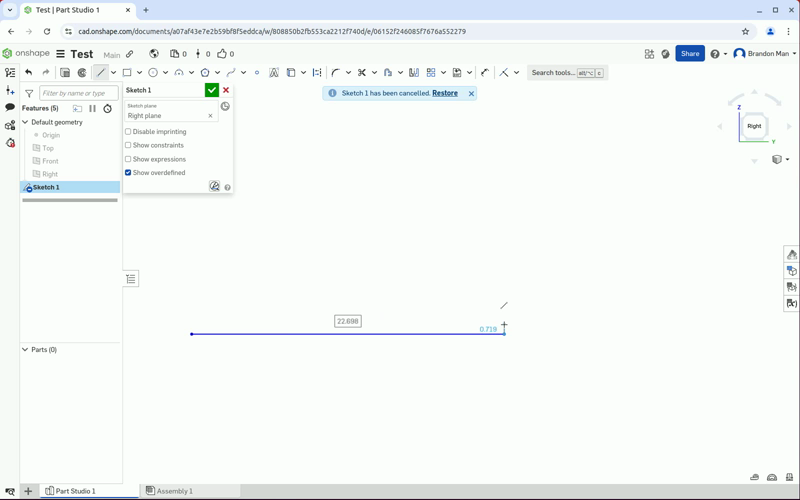
scroll(6)
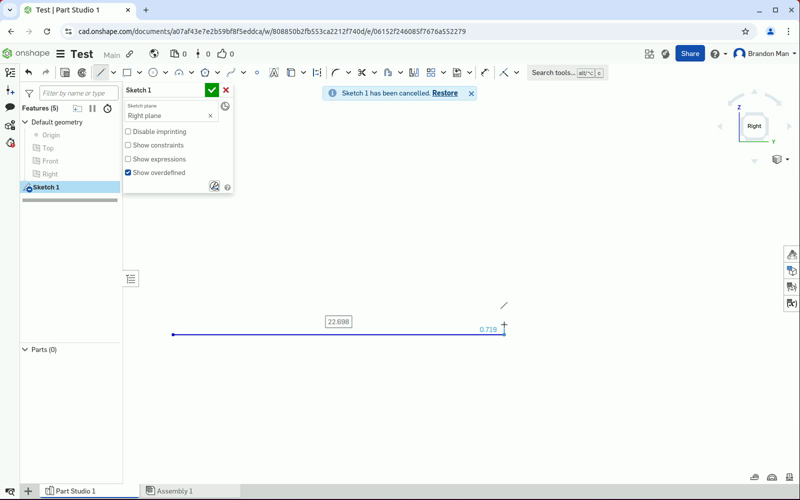
scroll(6)
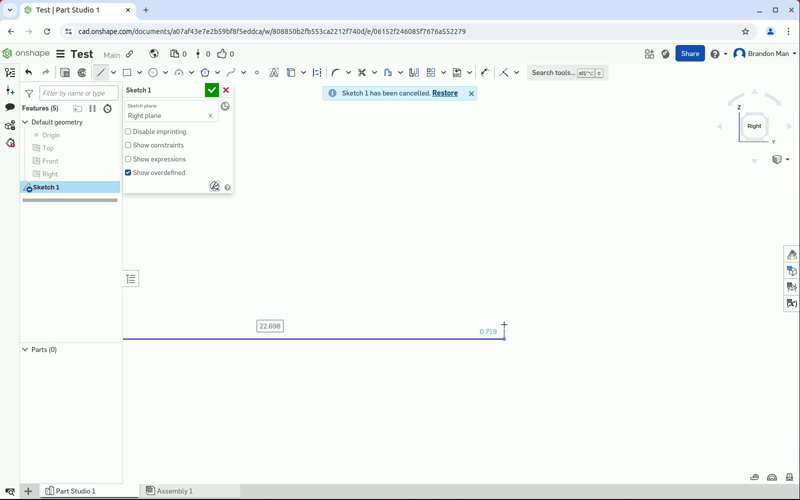
scroll(6)
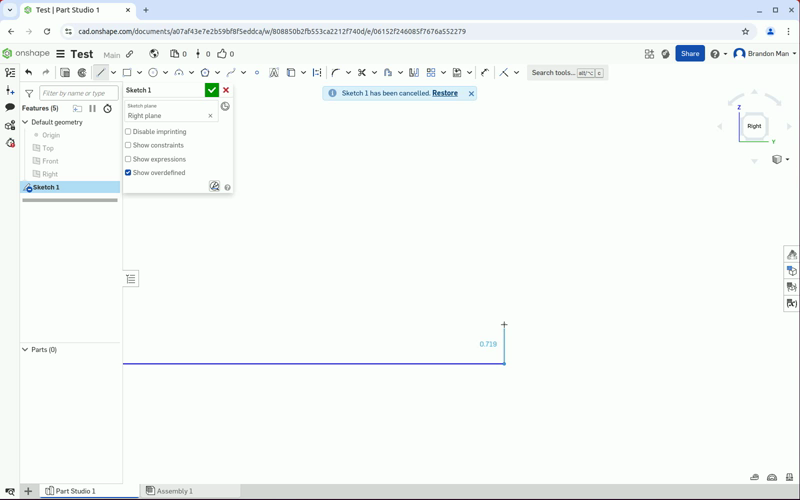
click(504, 324)
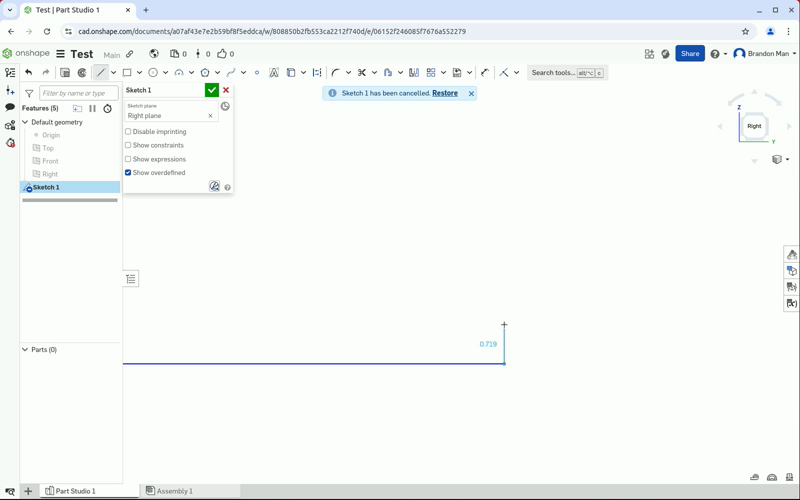
scroll(-6)
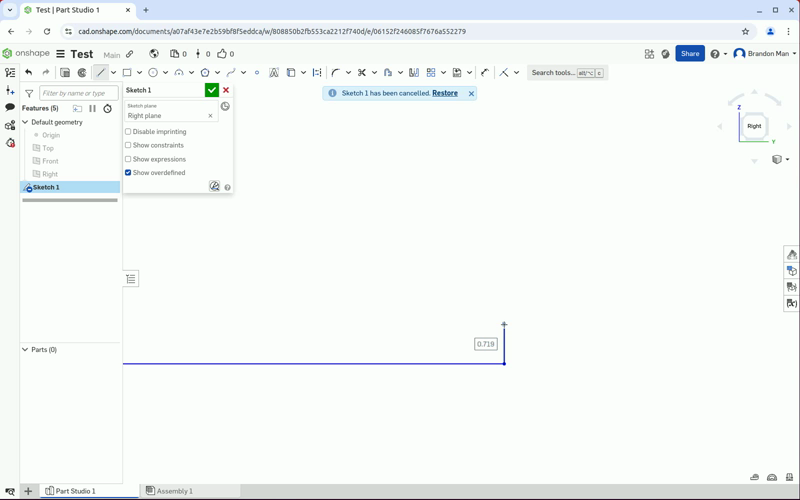
scroll(-6)
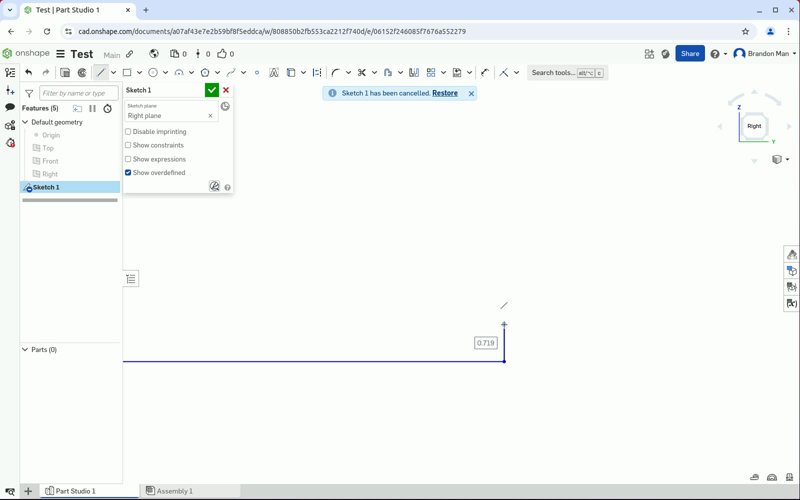
scroll(-6)
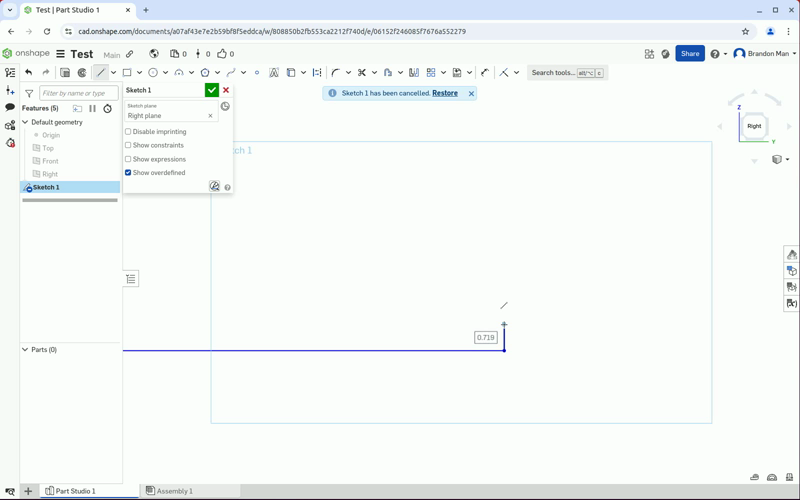
scroll(-6)
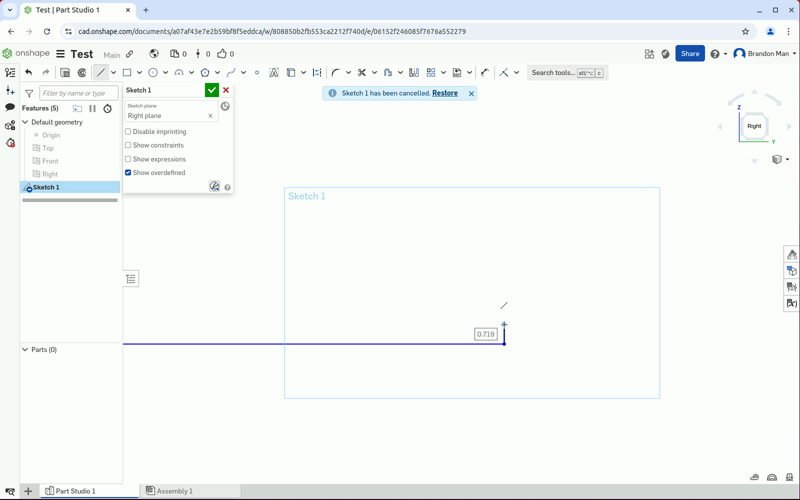
scroll(-6)
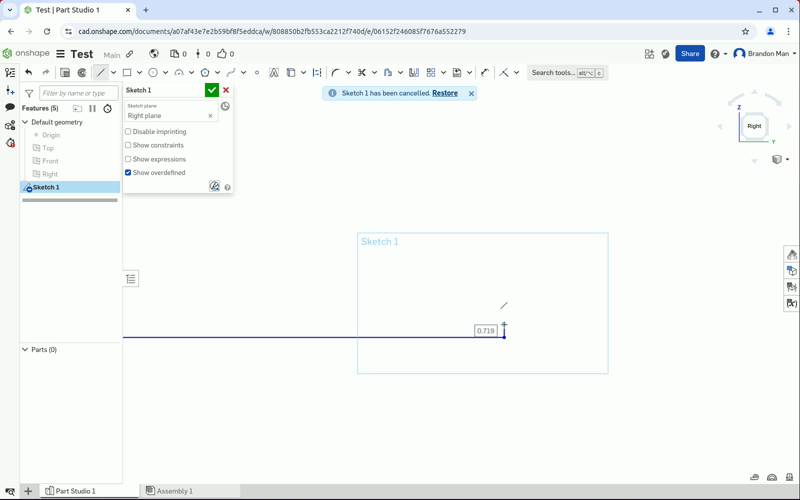
scroll(-6)
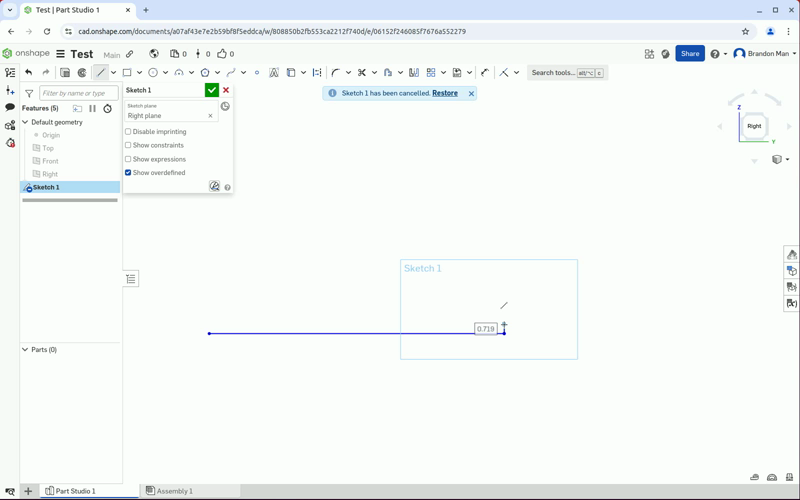
scroll(-6)
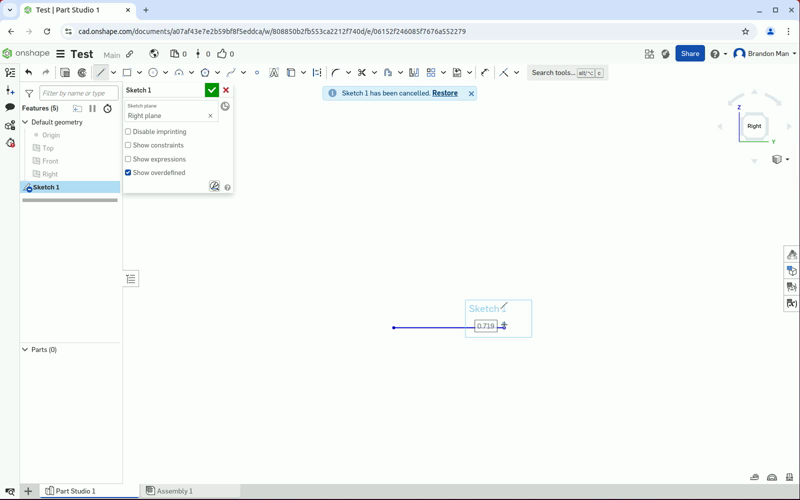
key_up(shift)
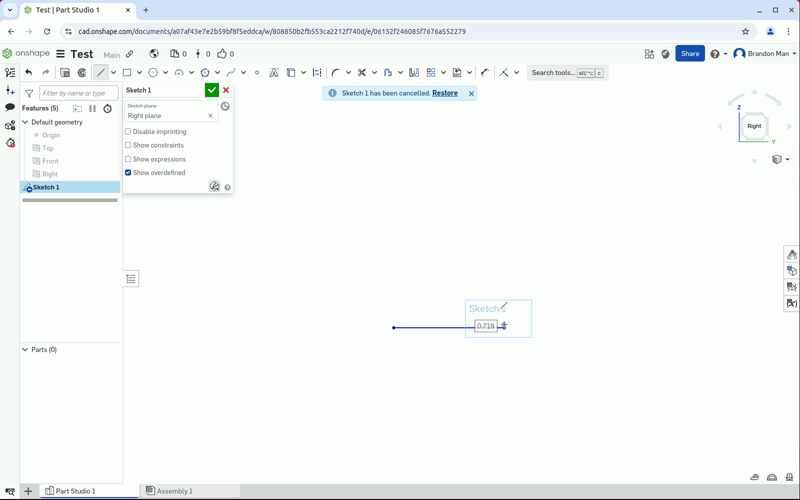
key_down(shift)
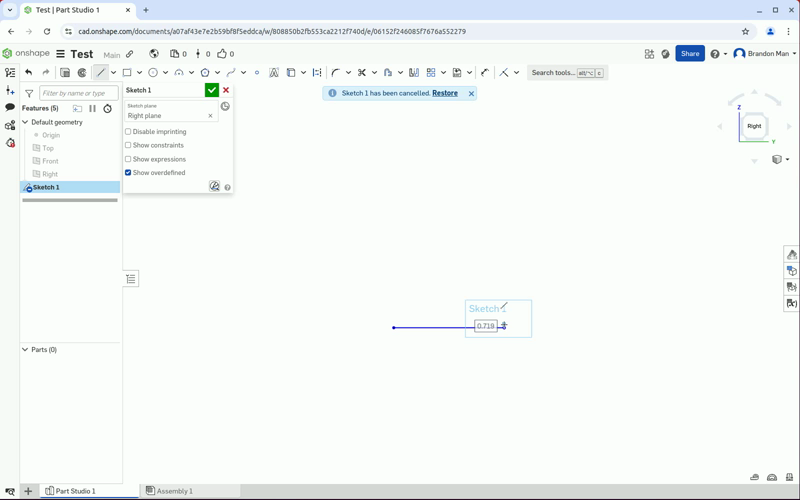
mouse_move(437, 324)
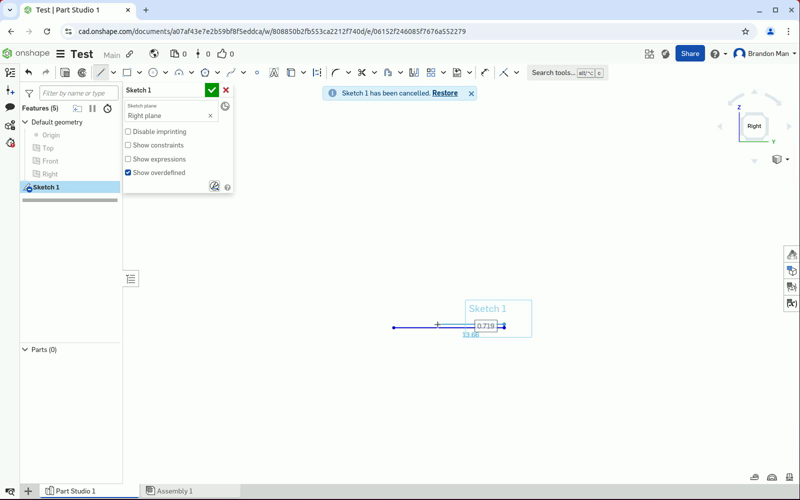
click(437, 324)
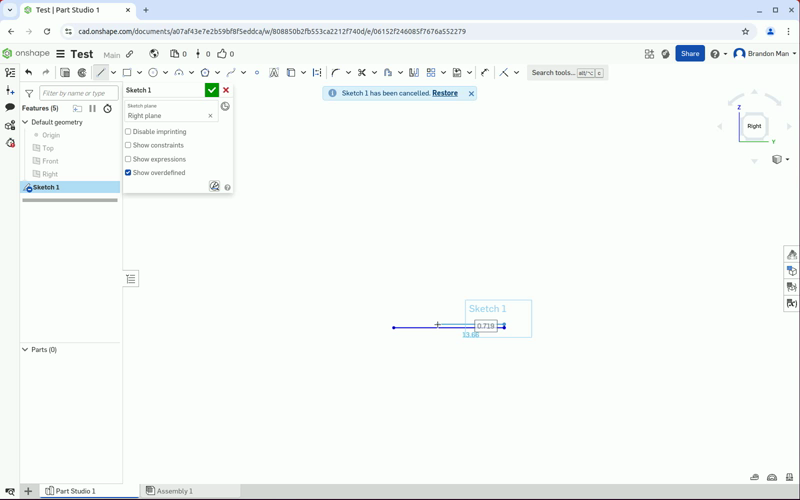
key_up(shift)
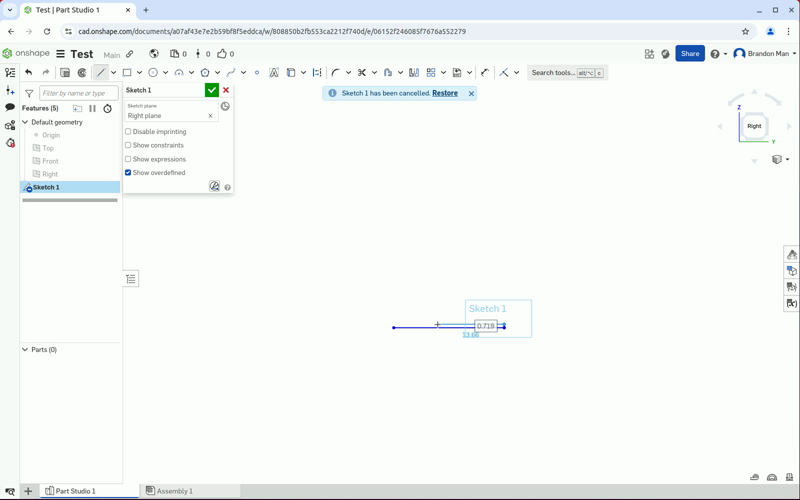
key_down(shift)
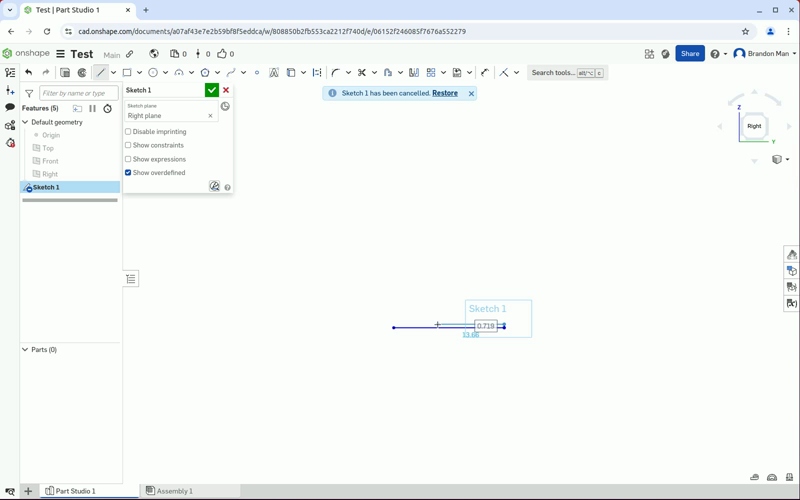
mouse_move(467, 324)
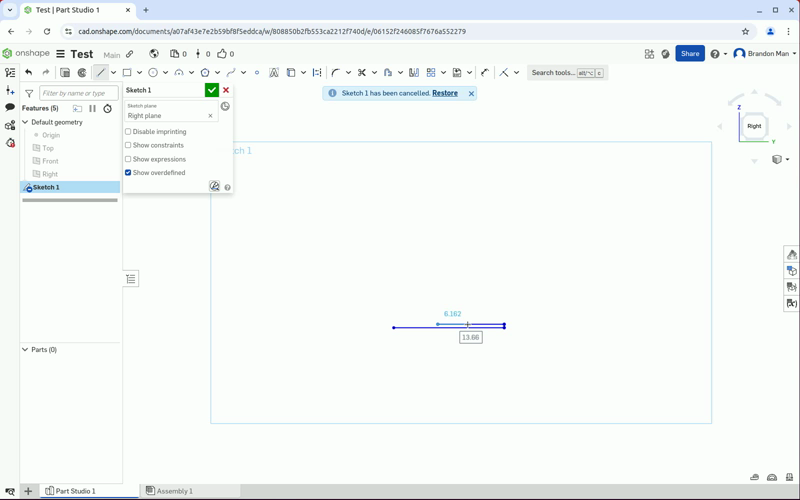
mouse_move(432, 324)
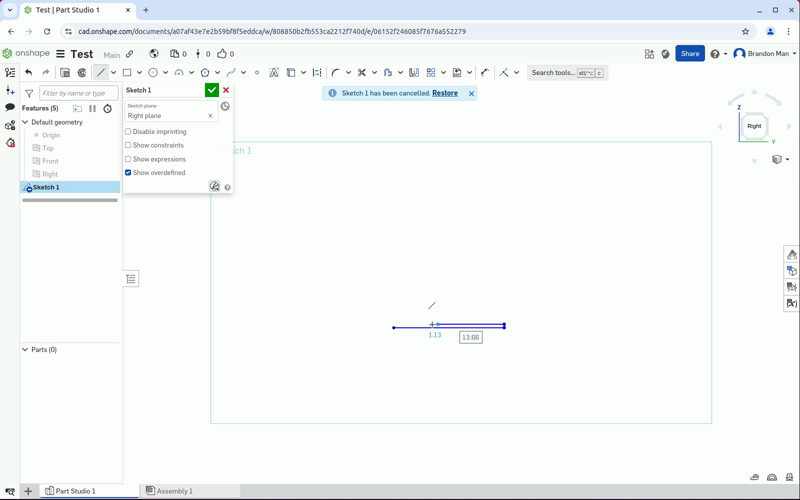
scroll(6)
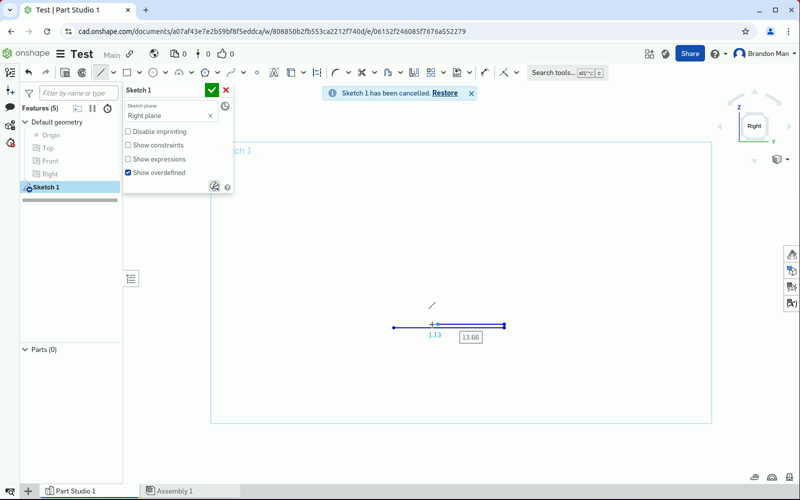
scroll(6)
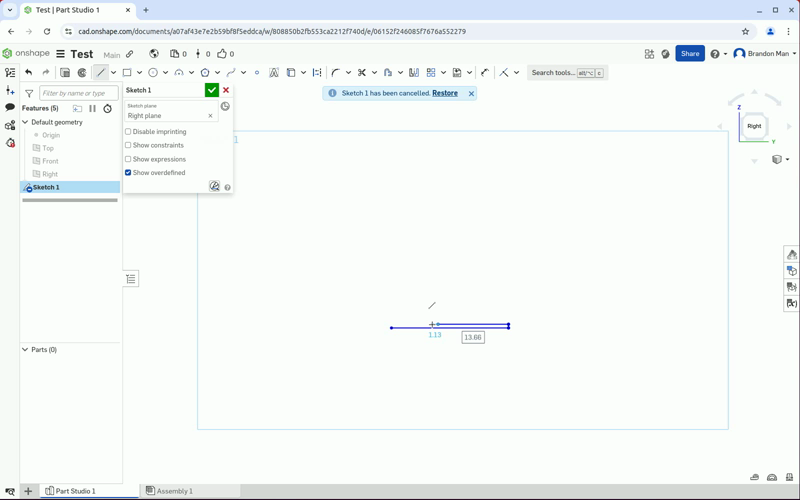
scroll(6)
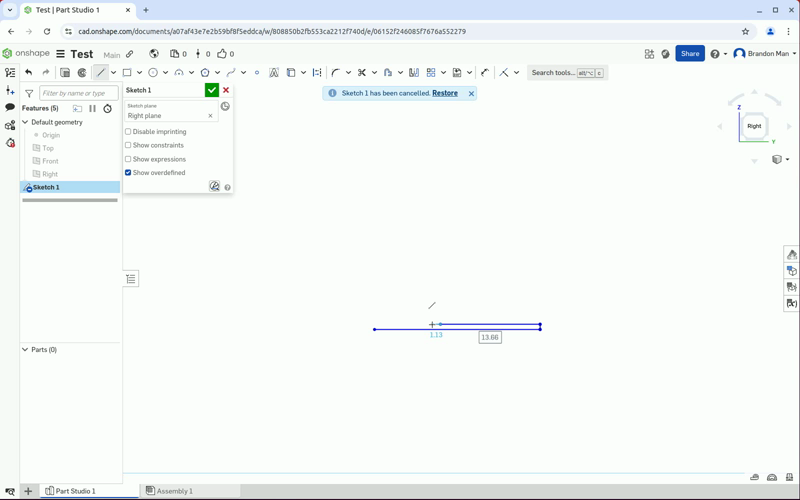
scroll(6)
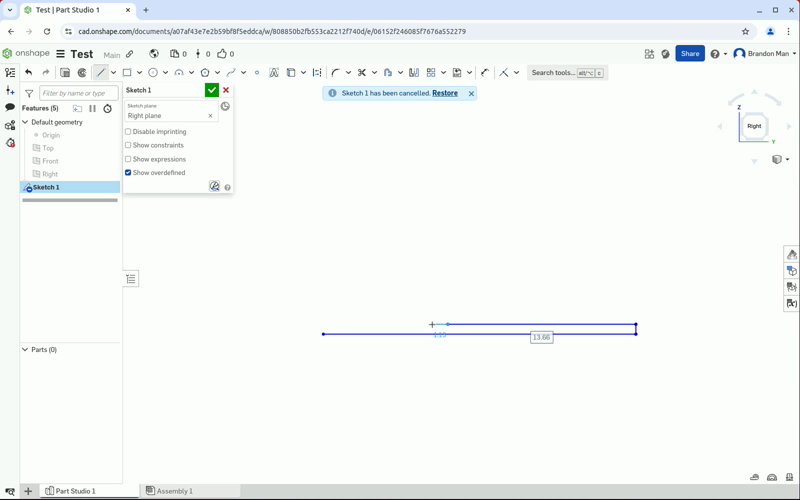
scroll(6)
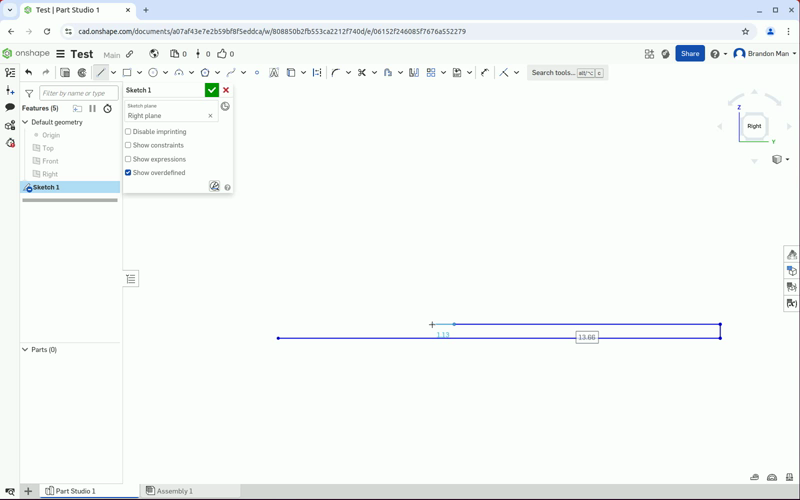
scroll(6)
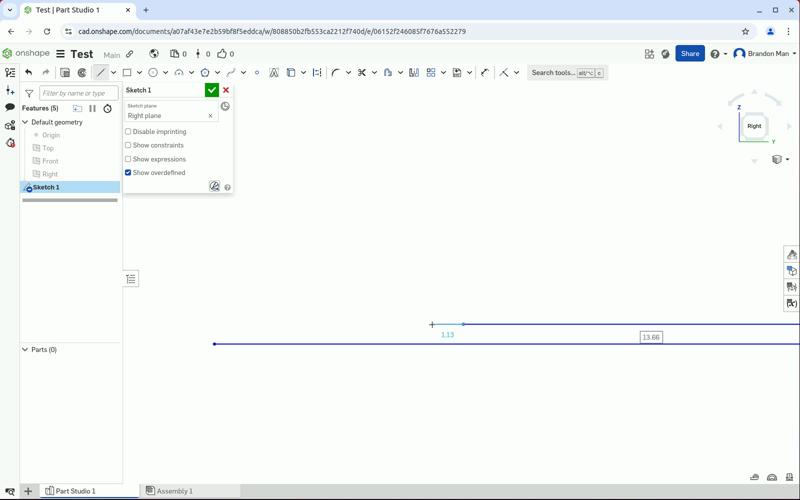
scroll(6)
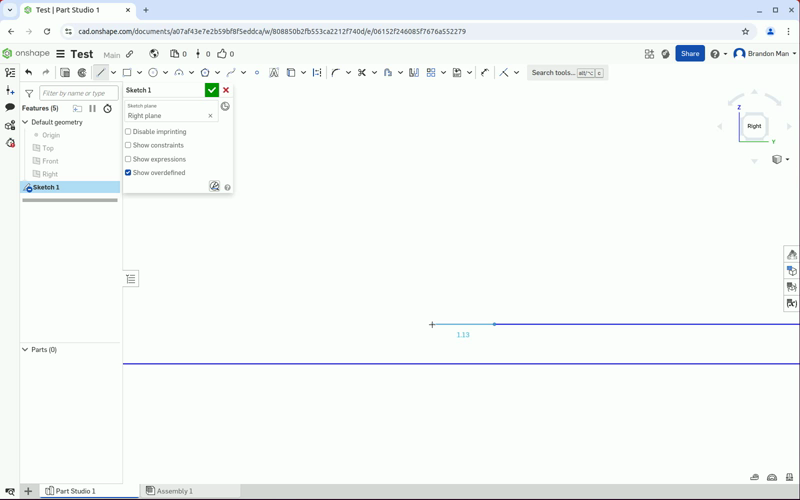
click(432, 324)
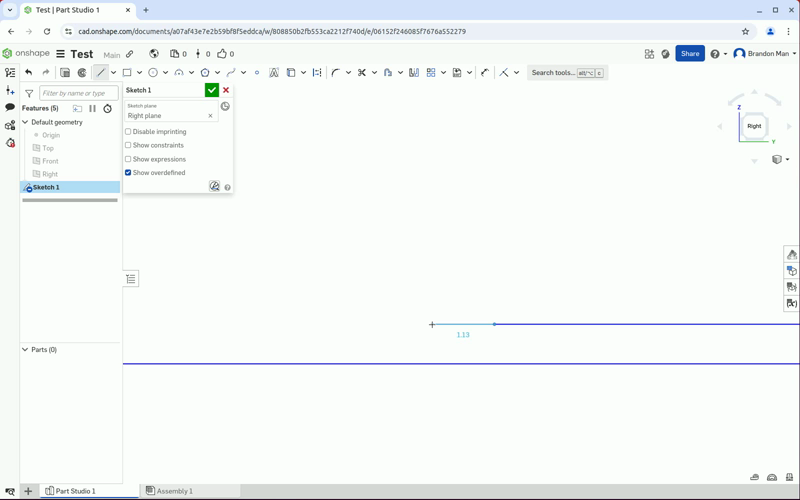
scroll(-6)
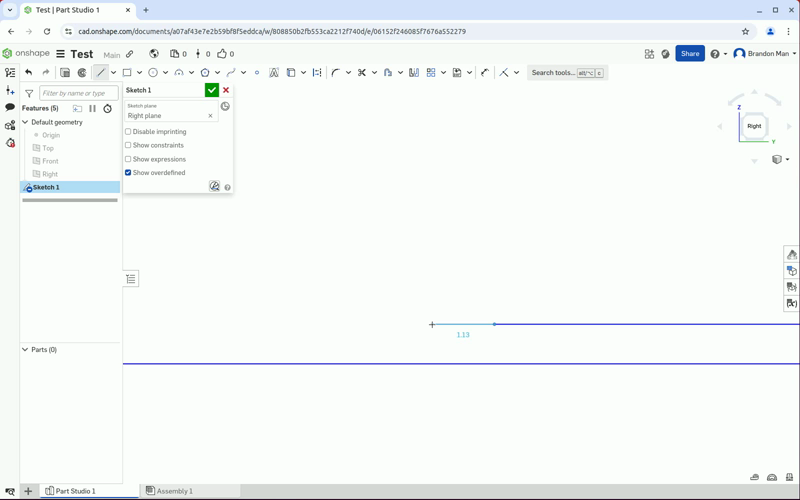
scroll(-6)
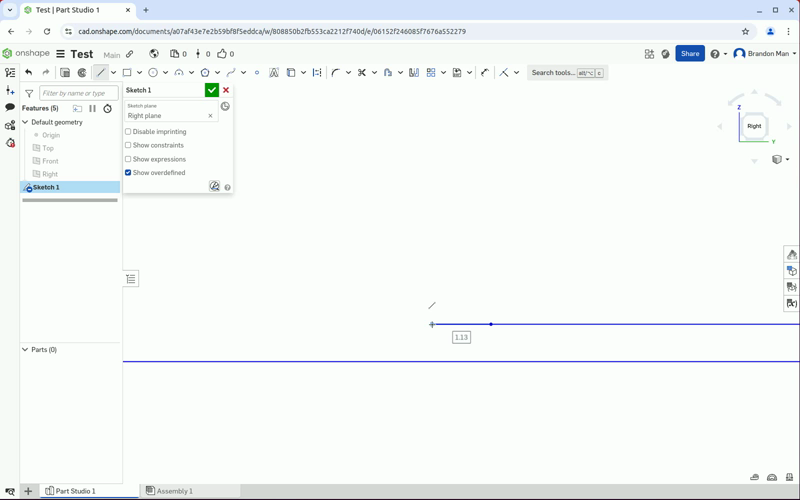
scroll(-6)
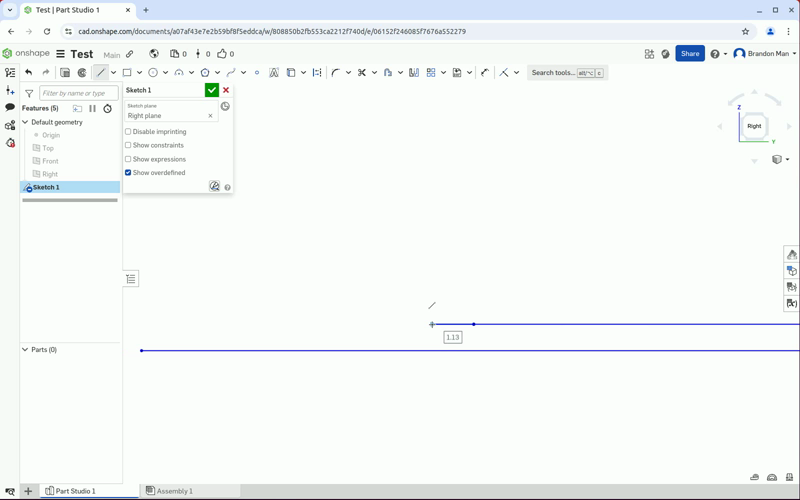
scroll(-6)
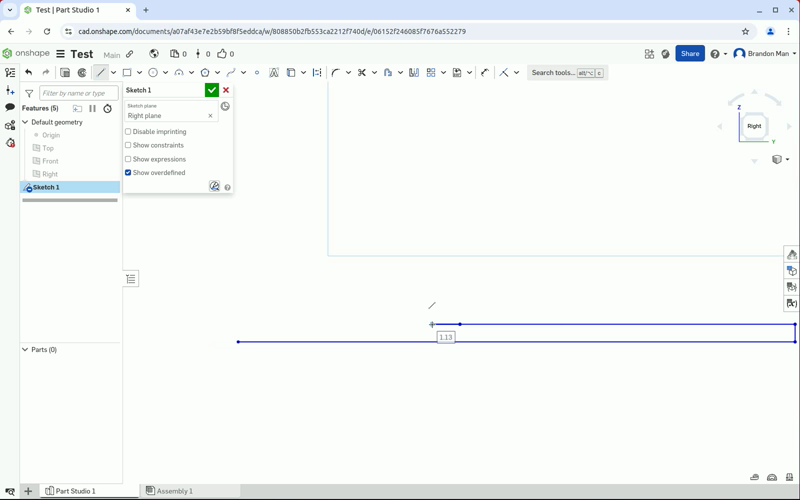
scroll(-6)
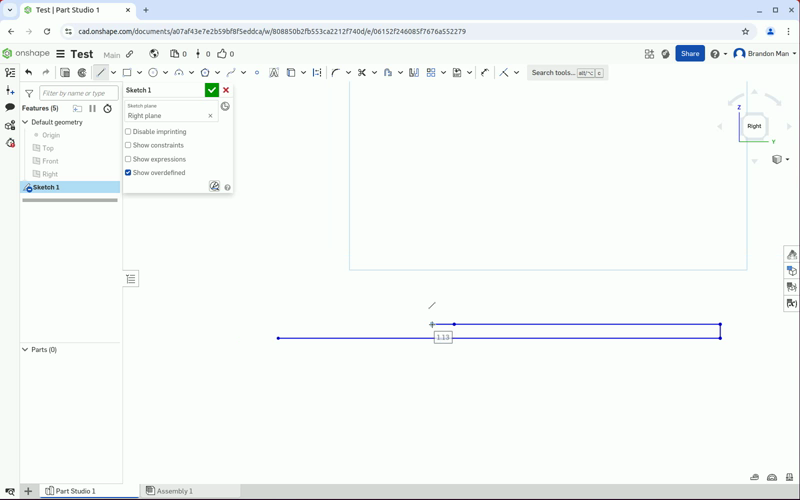
scroll(-6)
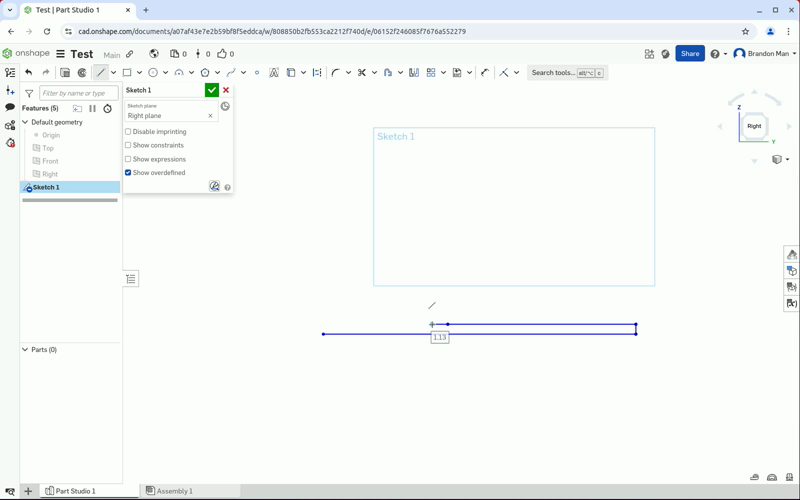
scroll(-6)
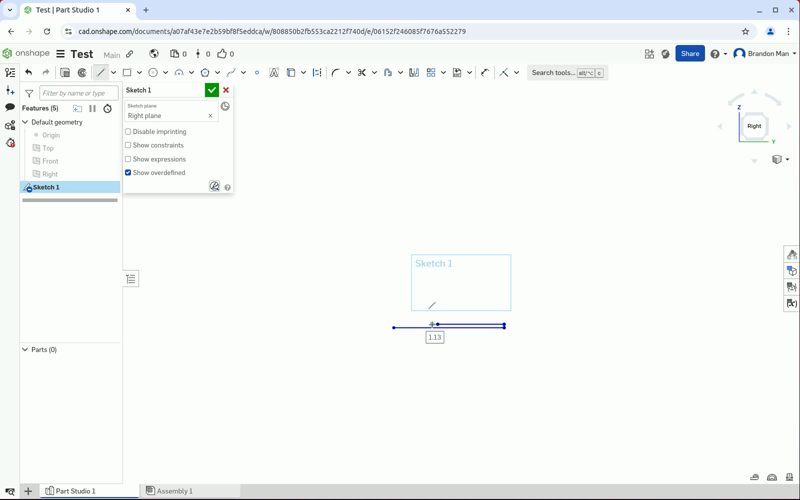
key_up(shift)
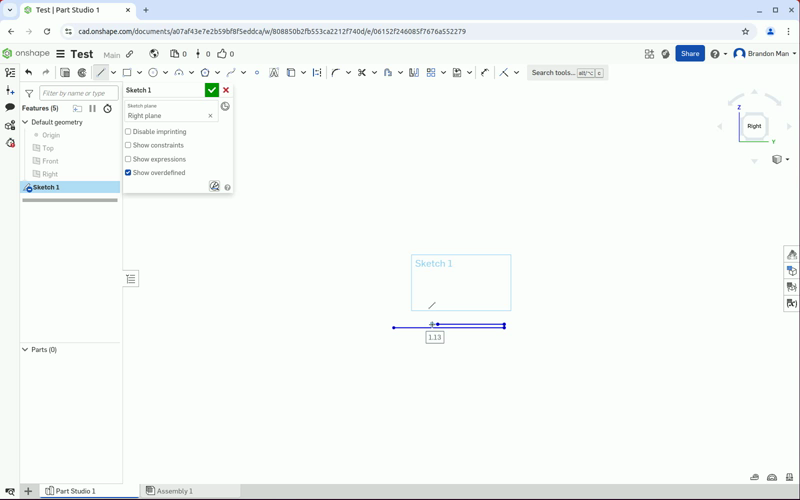
key_down(shift)
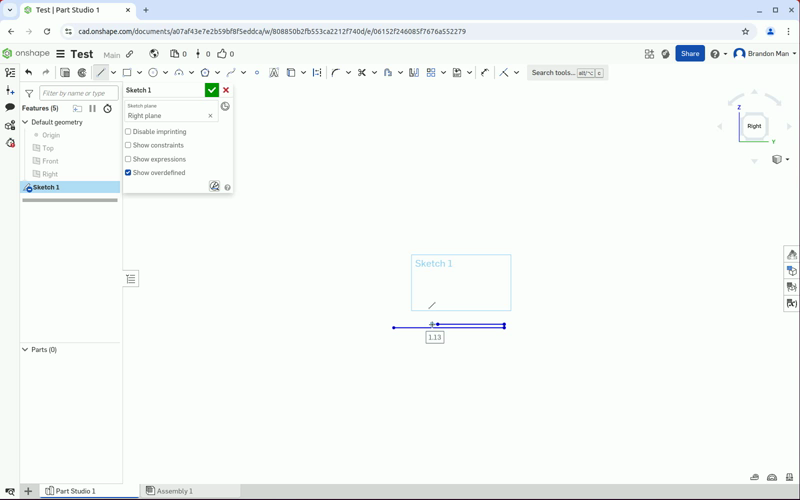
mouse_move(462, 324)
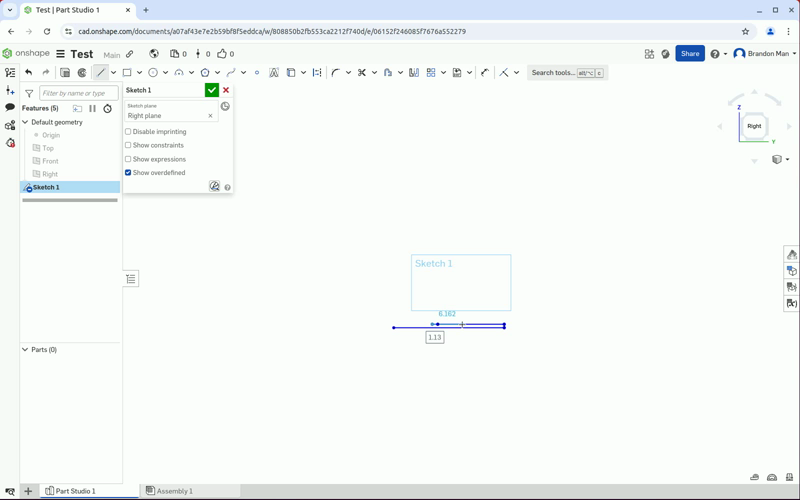
mouse_move(399, 324)
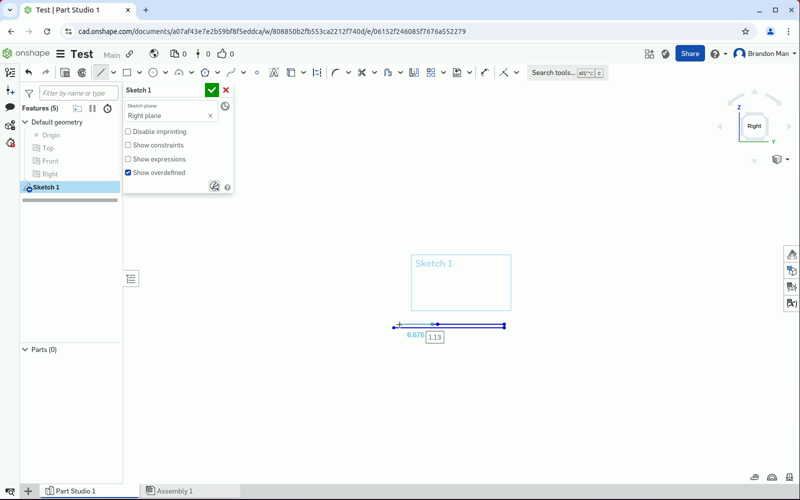
click(399, 324)
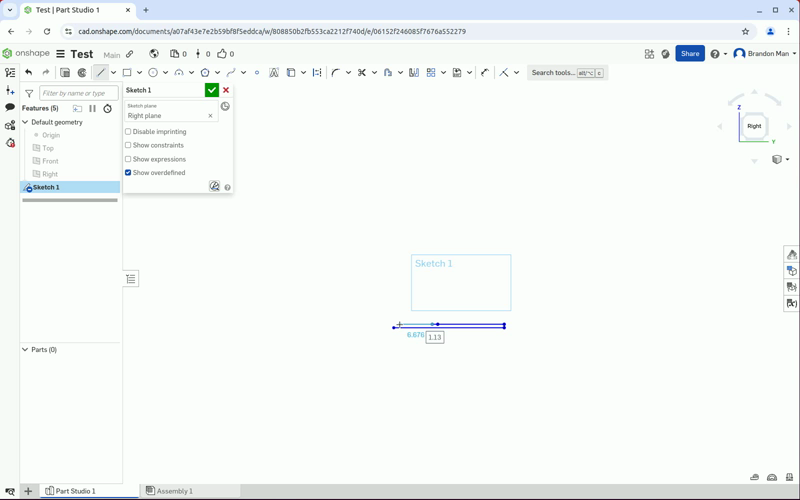
key_up(shift)
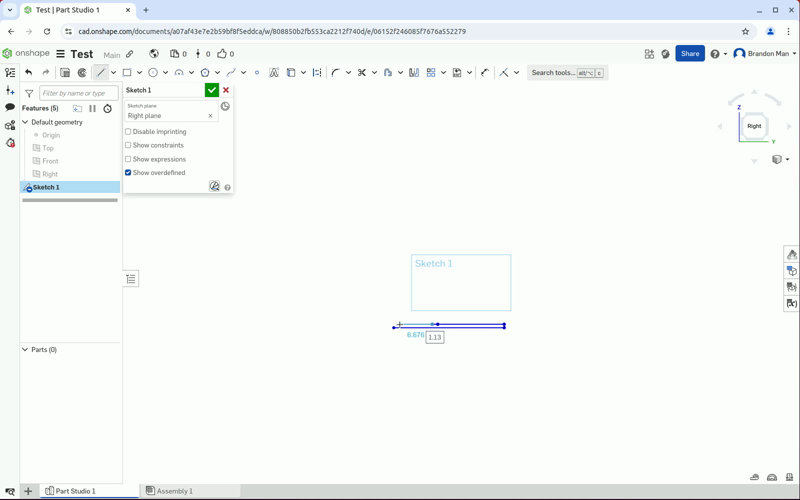
key_down(shift)
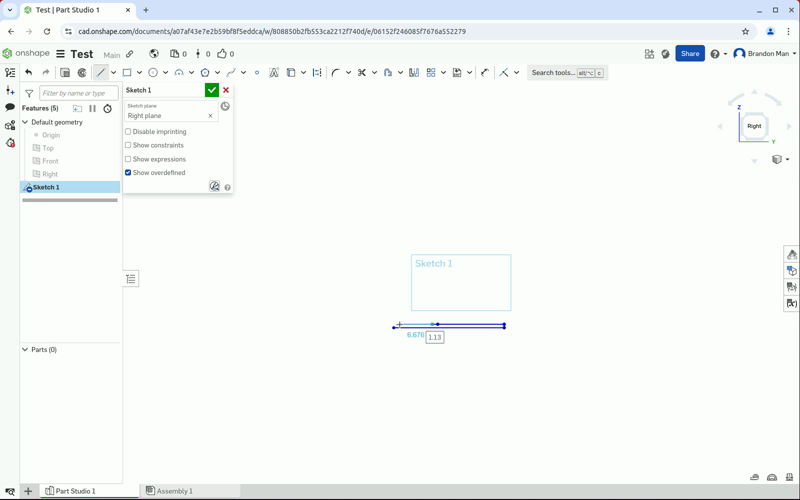
mouse_move(429, 324)
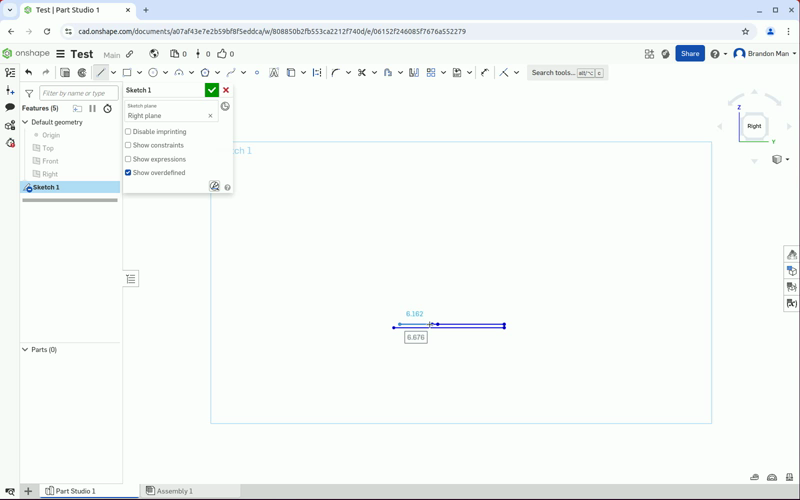
mouse_move(393, 324)
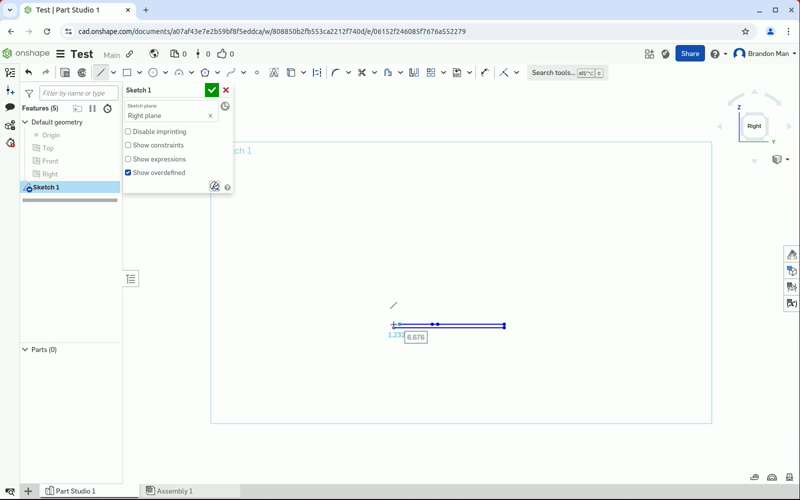
scroll(6)
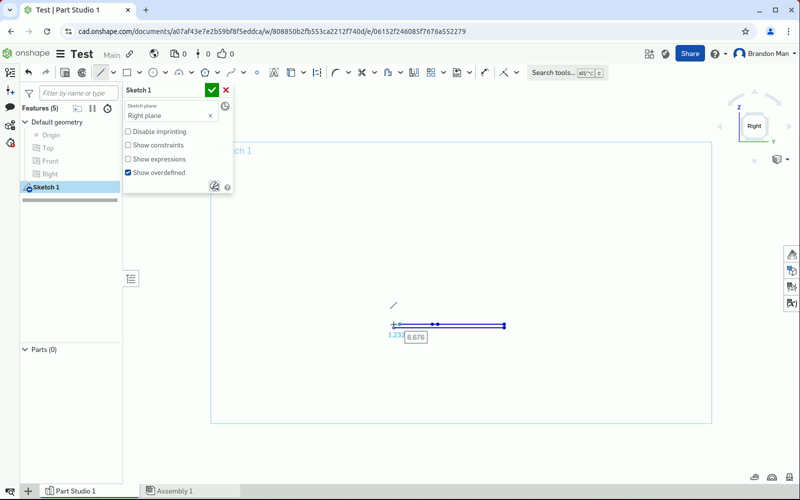
scroll(6)
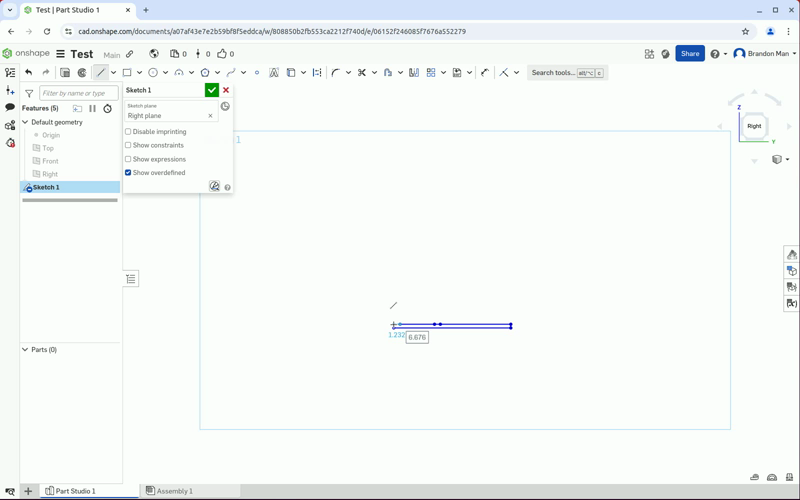
scroll(6)
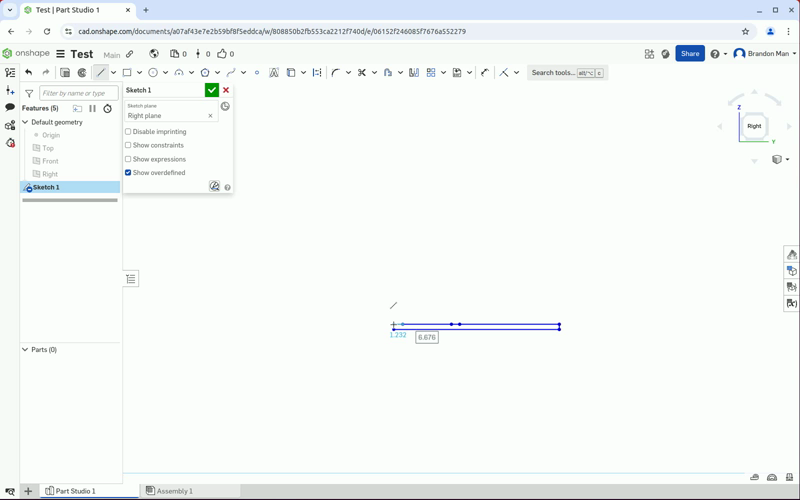
scroll(6)
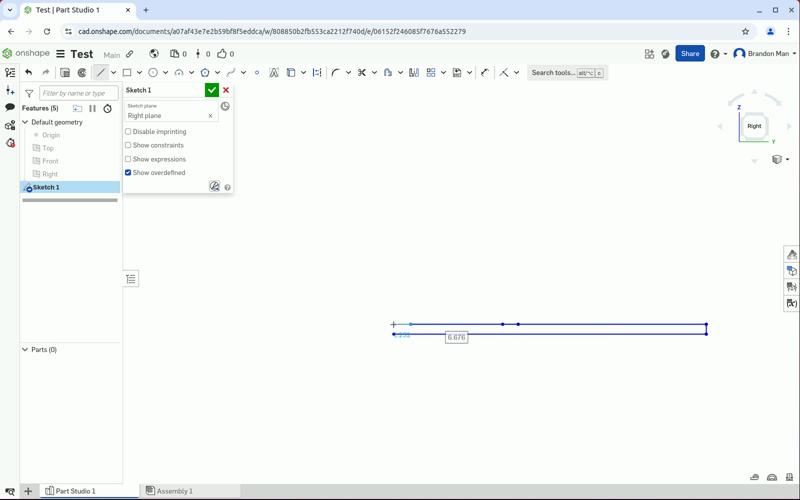
scroll(6)
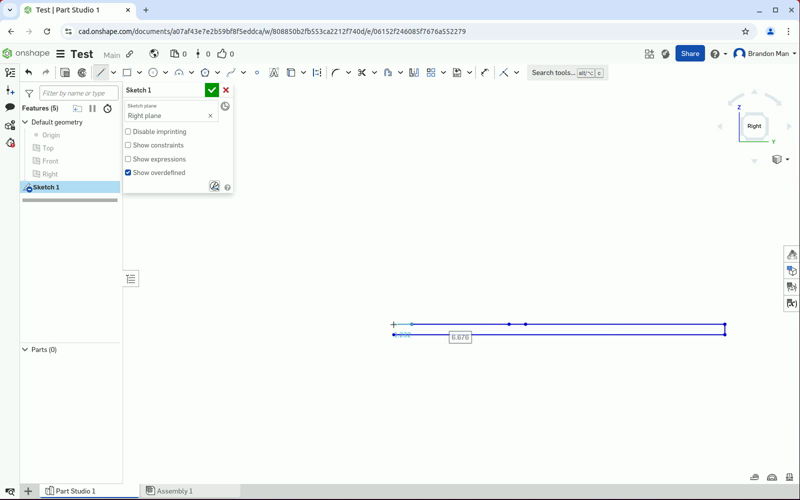
scroll(6)
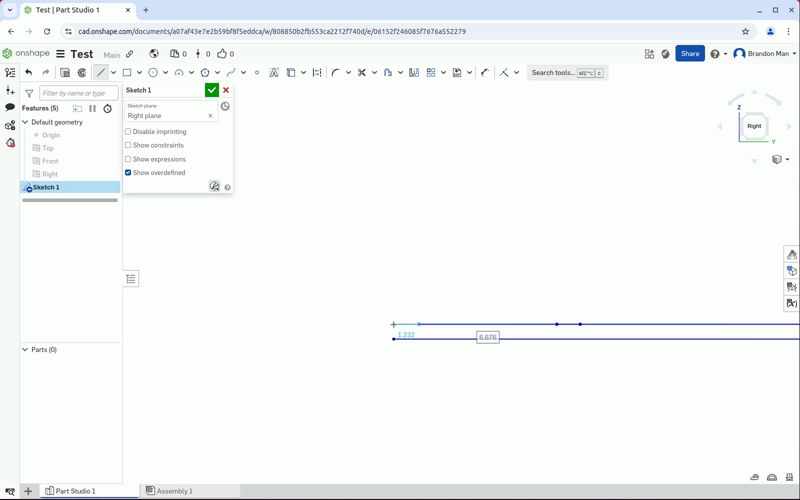
scroll(6)
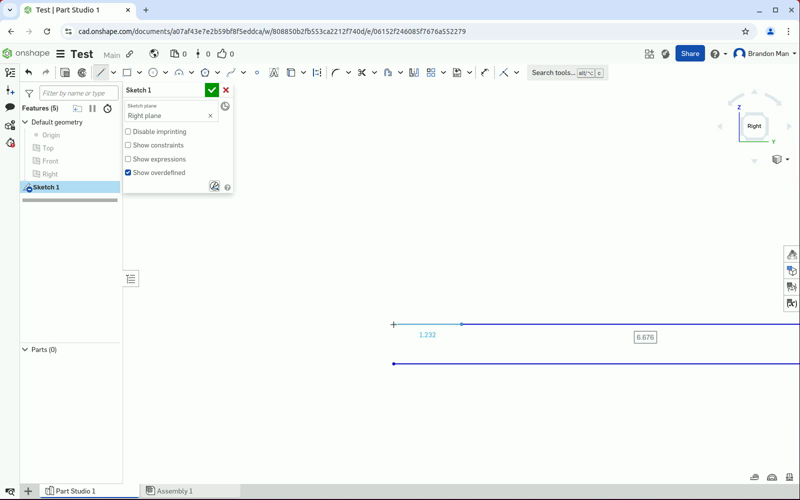
click(393, 324)
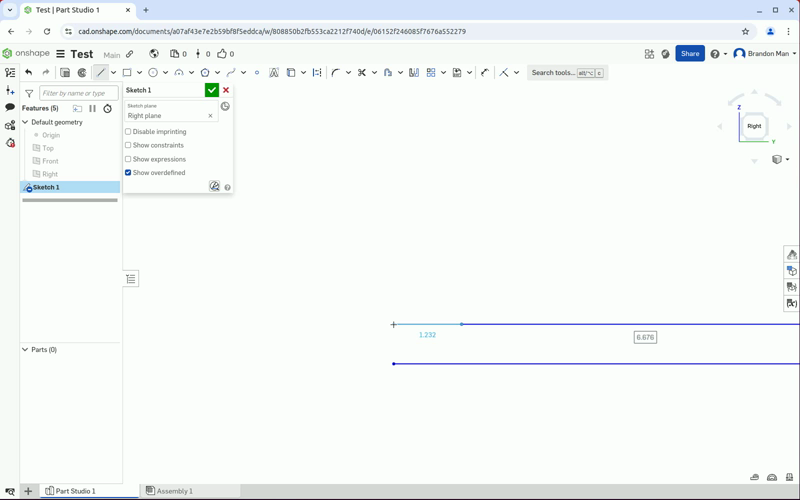
scroll(-6)
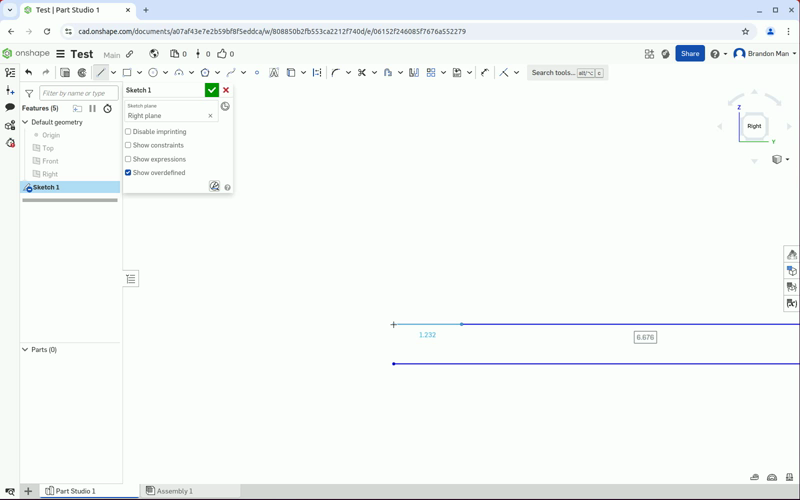
scroll(-6)
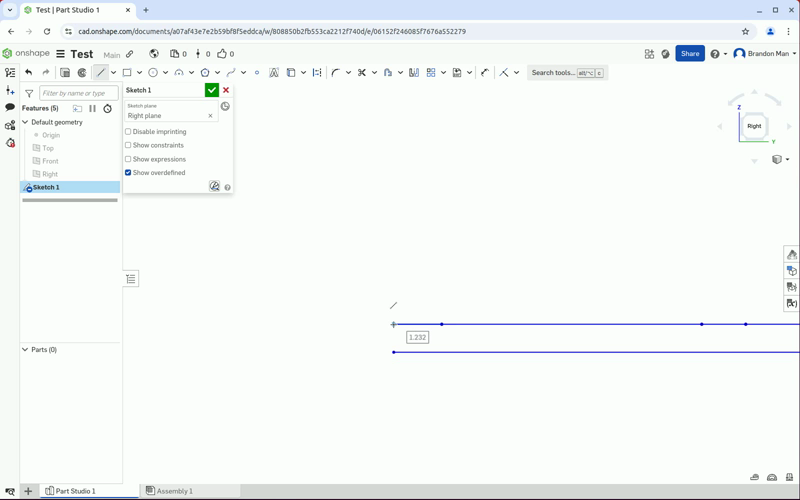
scroll(-6)
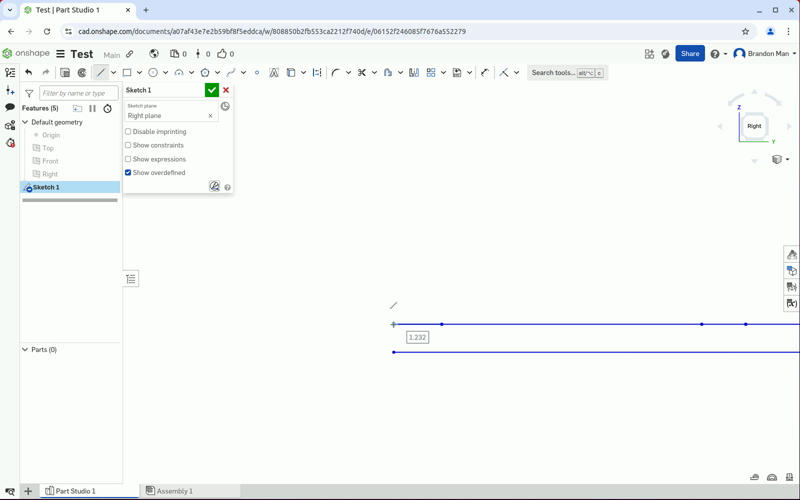
scroll(-6)
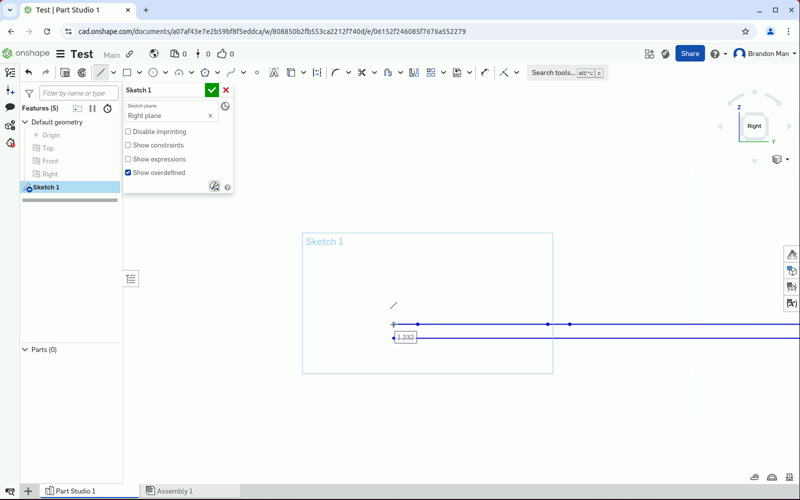
scroll(-6)
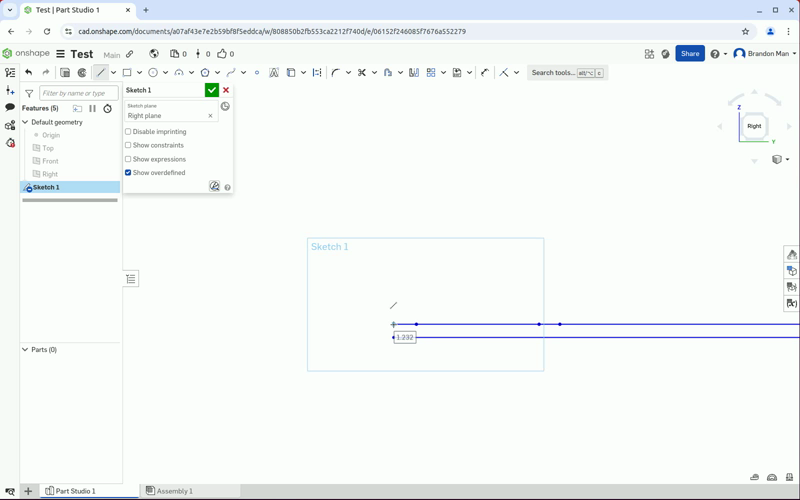
scroll(-6)
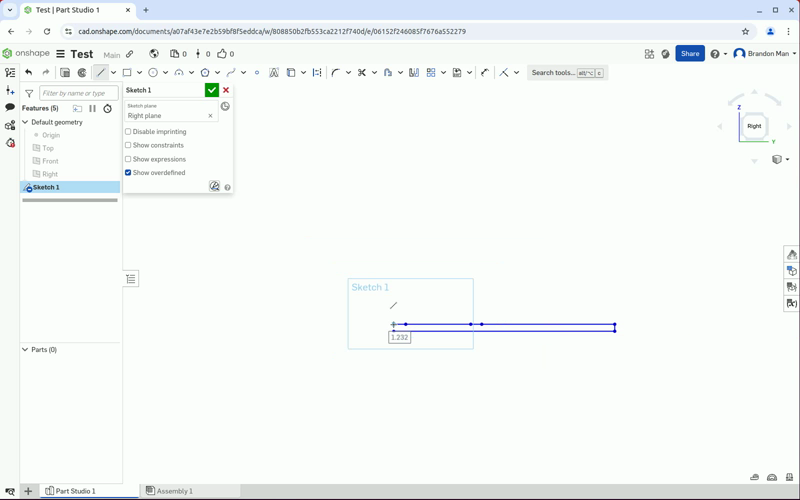
scroll(-6)
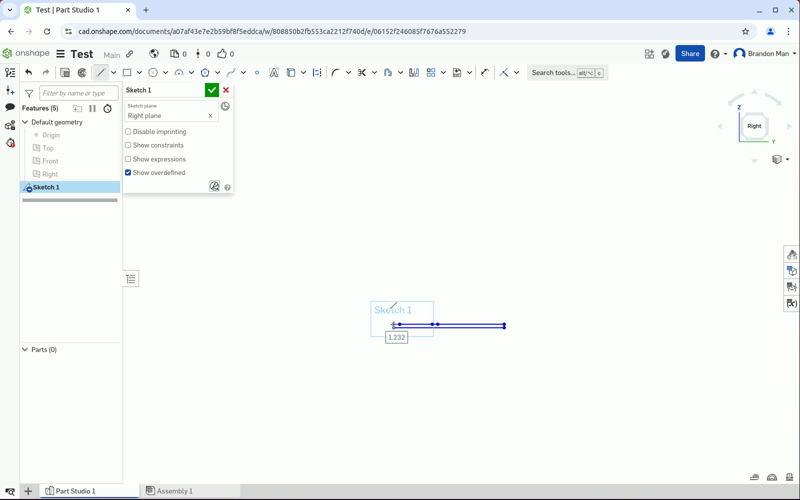
key_up(shift)
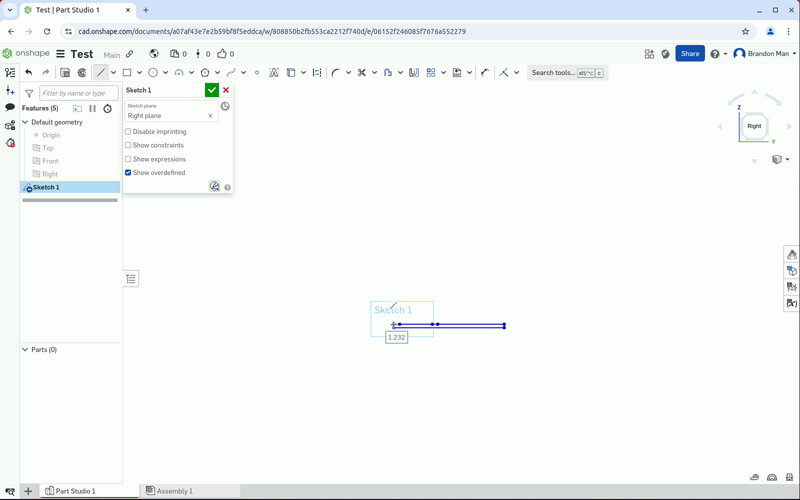
mouse_move(423, 324)
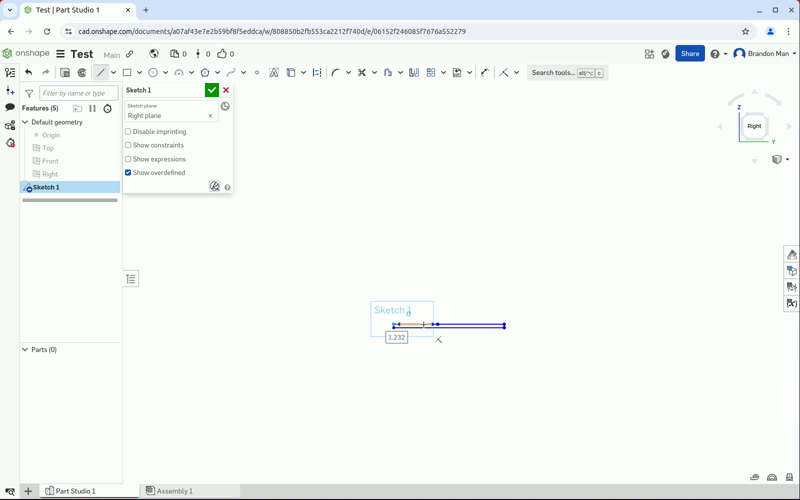
key_down(shift)
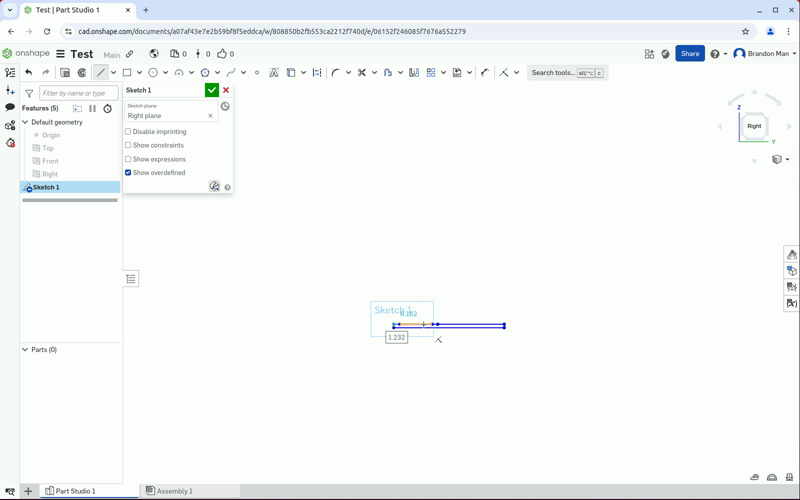
mouse_move(393, 327)
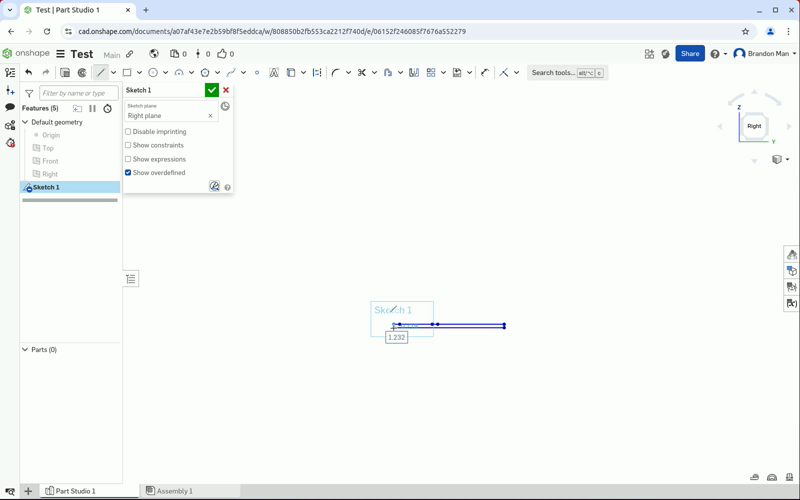
scroll(6)
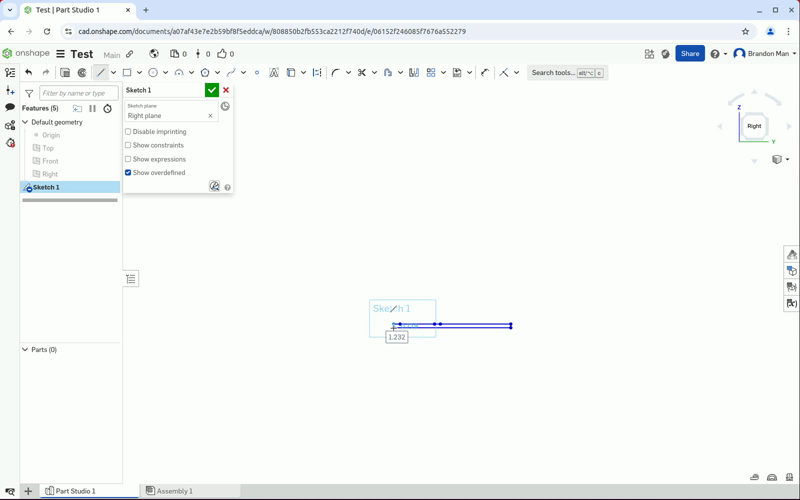
scroll(6)
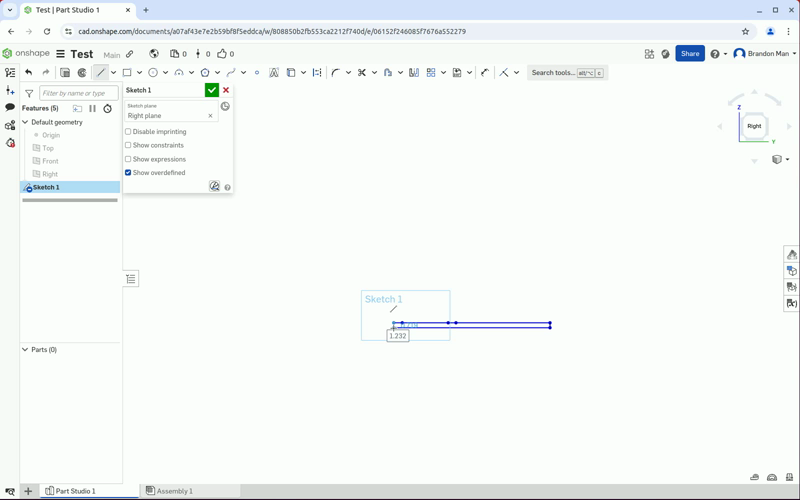
scroll(6)
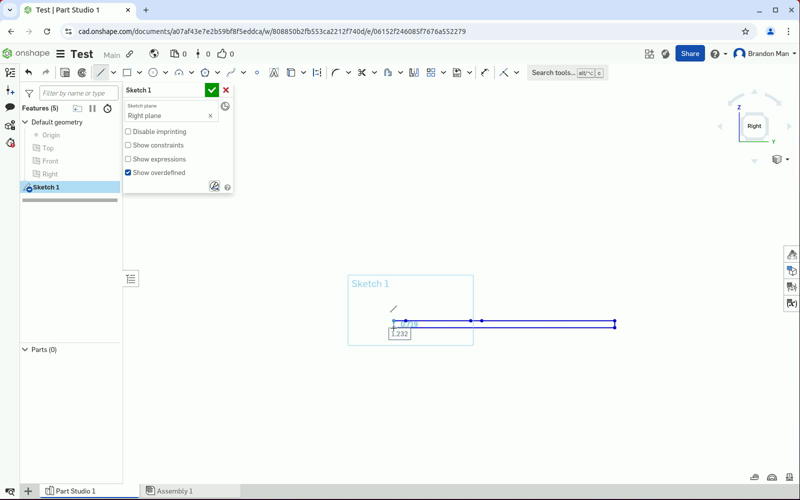
scroll(6)
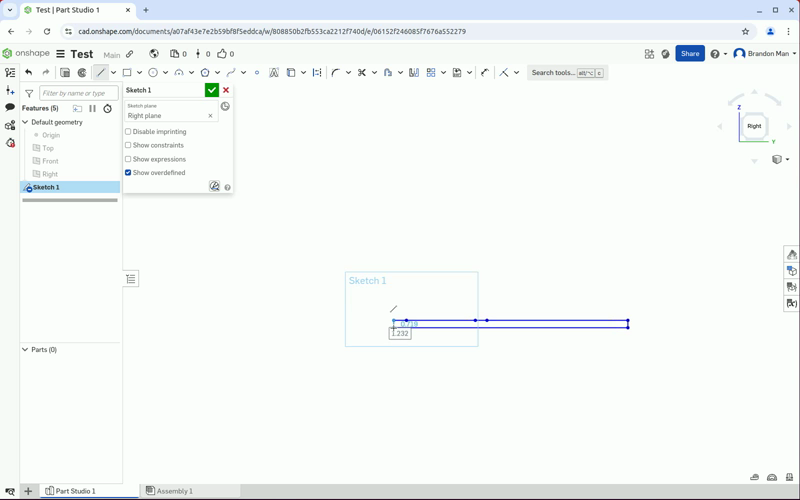
scroll(6)
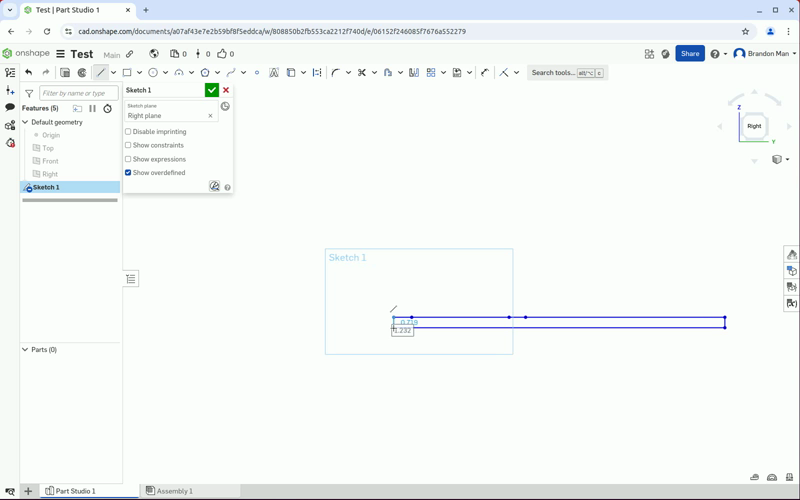
scroll(6)
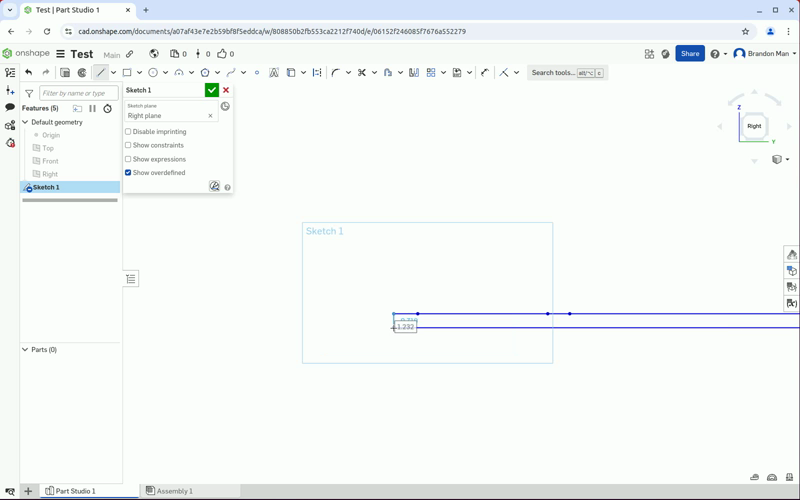
scroll(6)
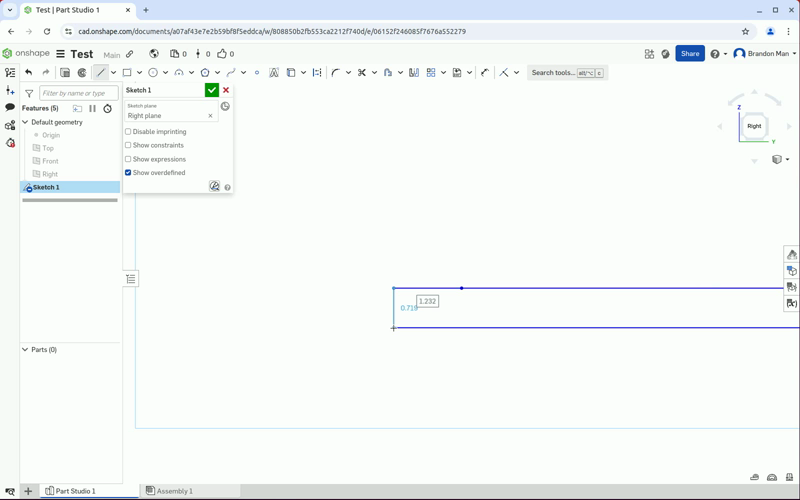
key_up(shift)
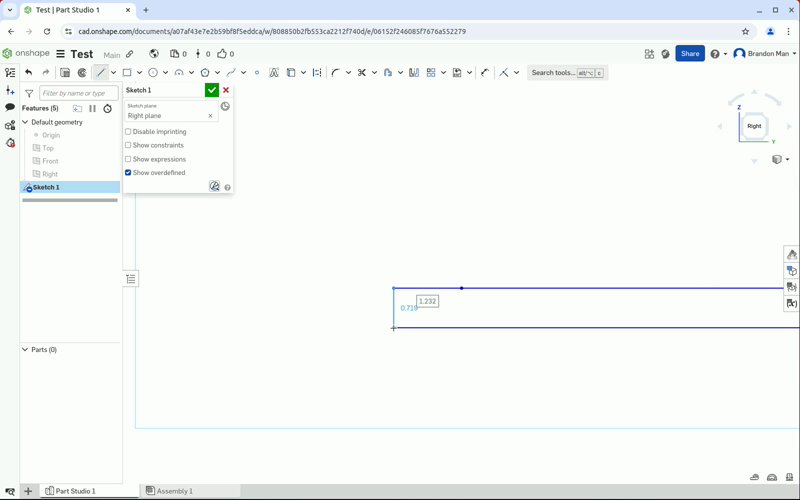
click(393, 327)
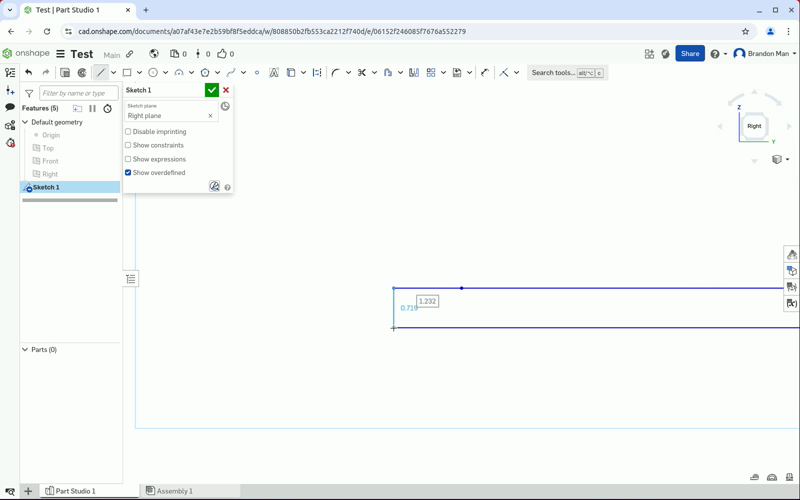
scroll(-6)
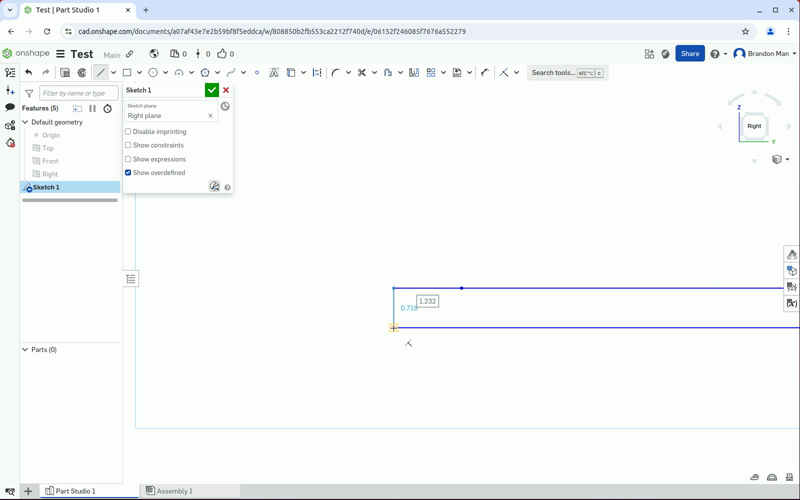
scroll(-6)
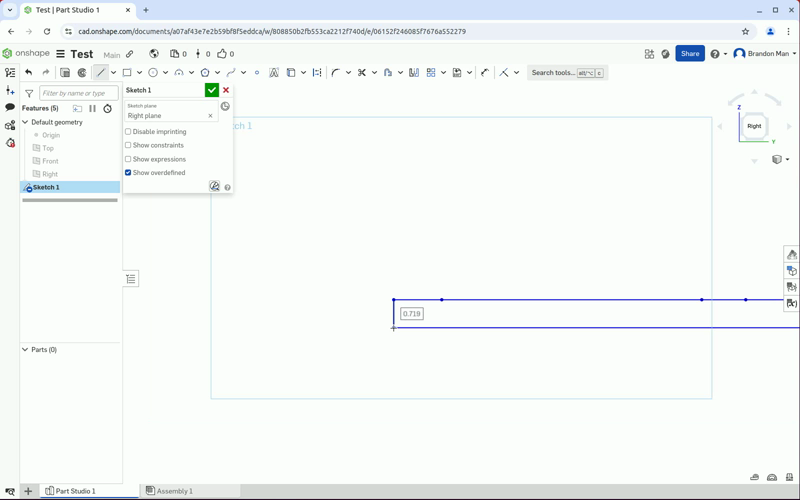
scroll(-6)
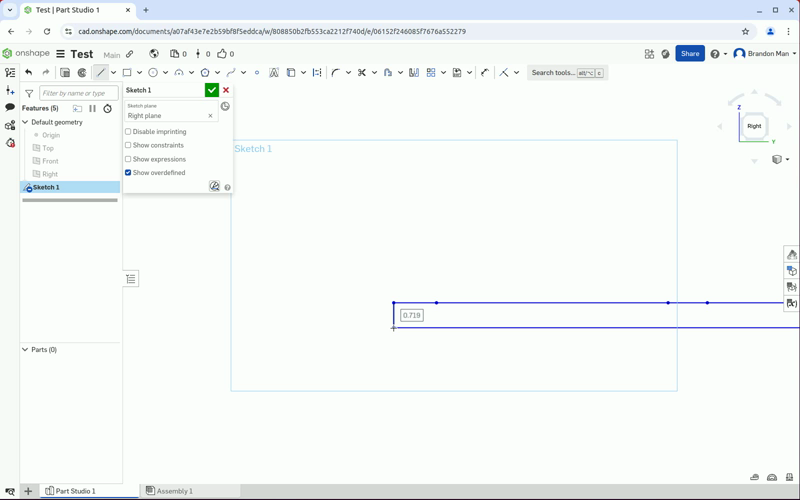
scroll(-6)
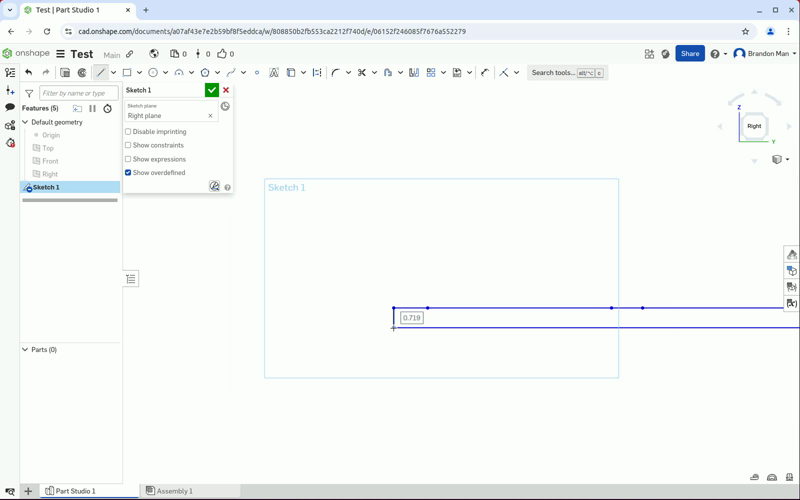
scroll(-6)
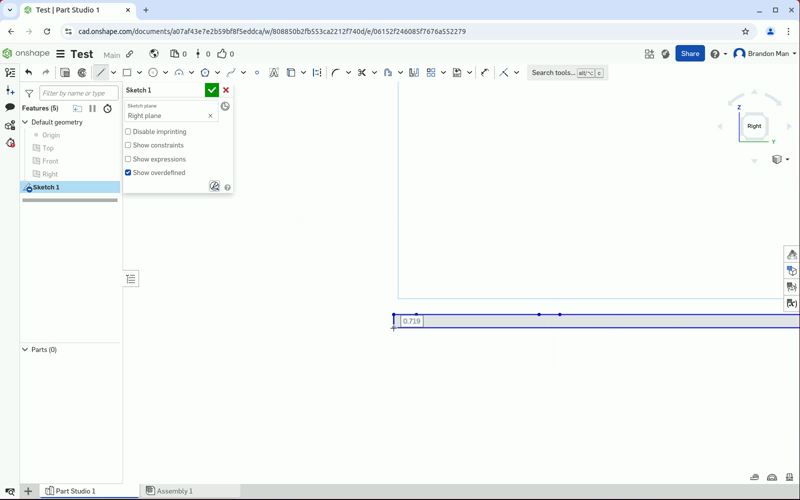
scroll(-6)
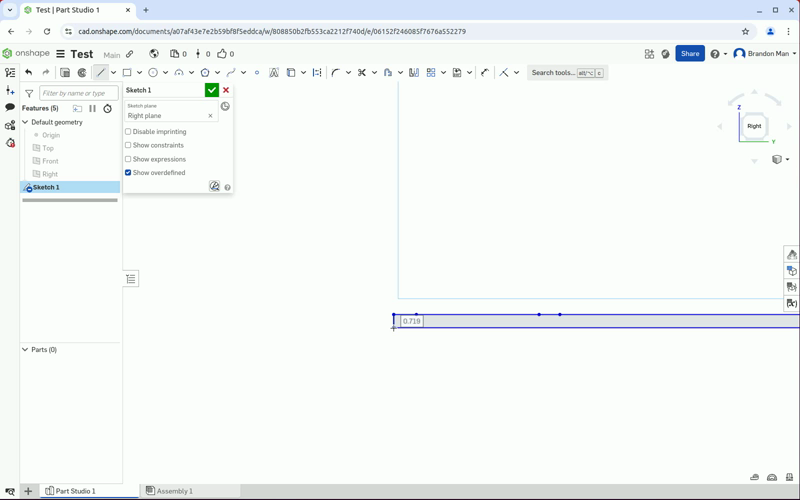
scroll(-6)
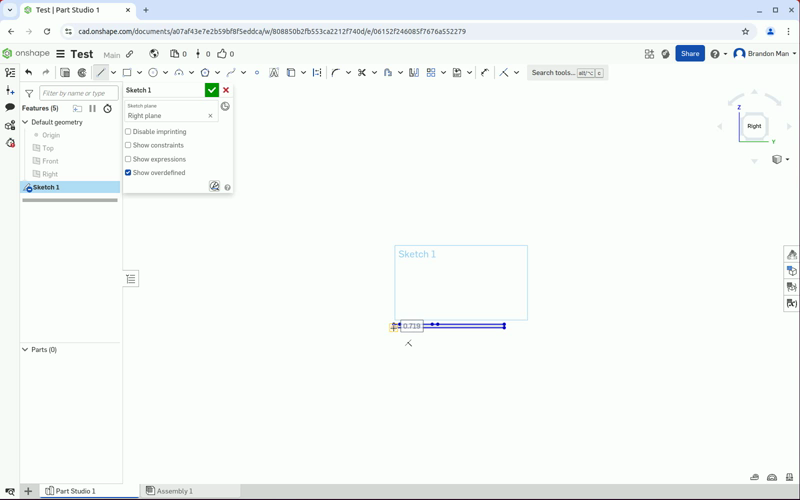
key(esc)
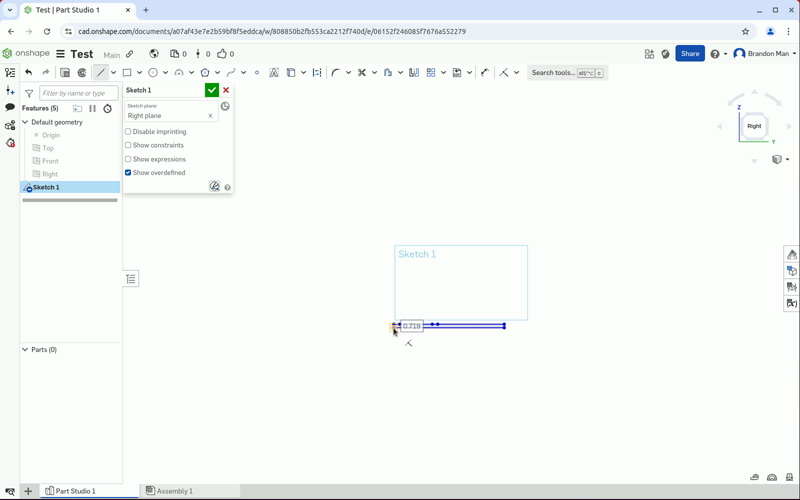
mouse_move(439, 325)
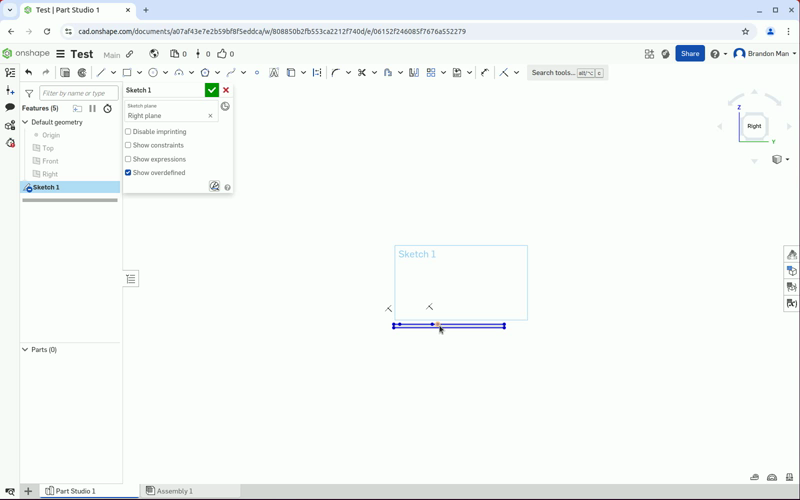
scroll(6)
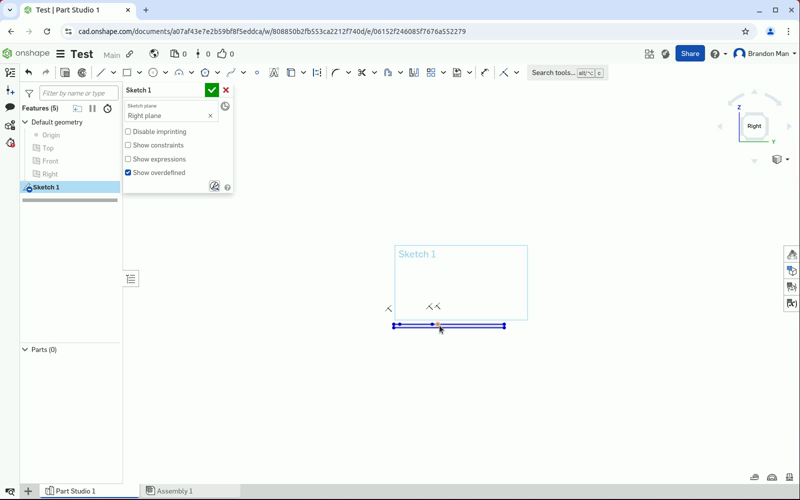
scroll(6)
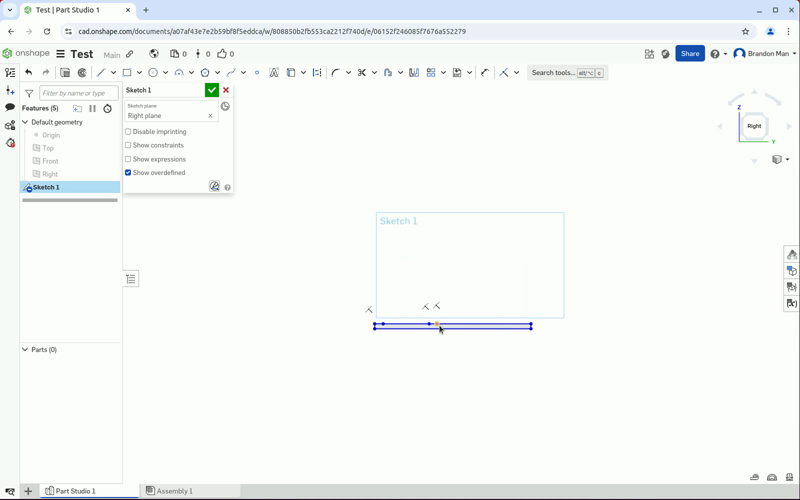
scroll(6)
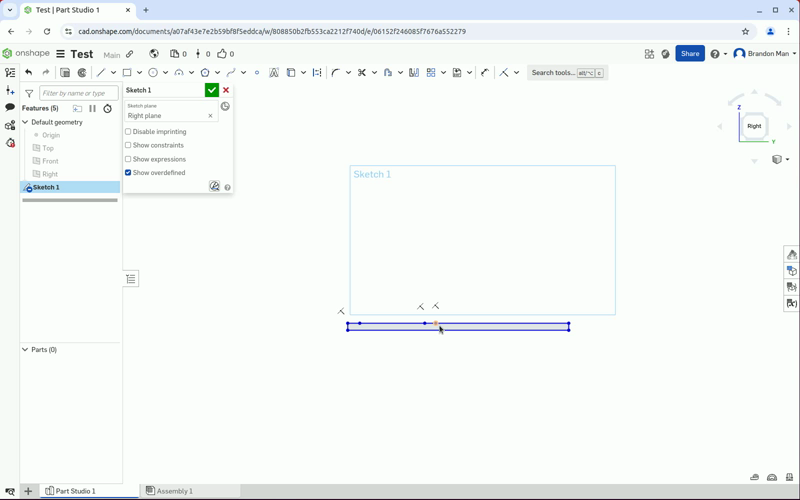
scroll(6)
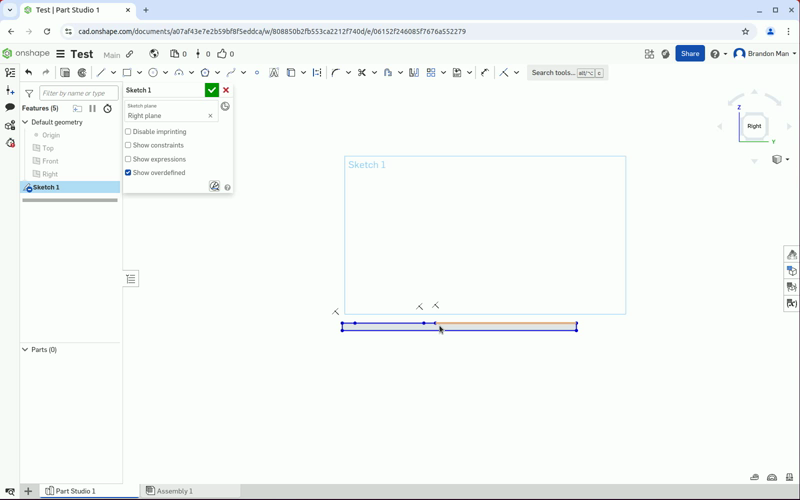
scroll(6)
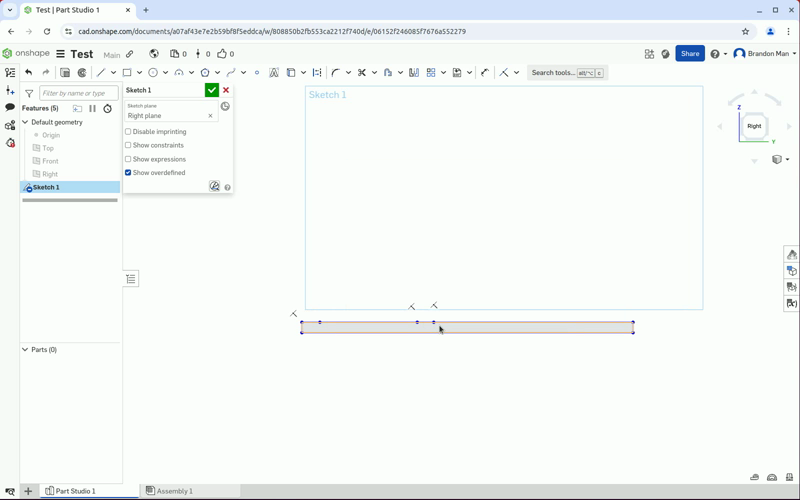
scroll(6)
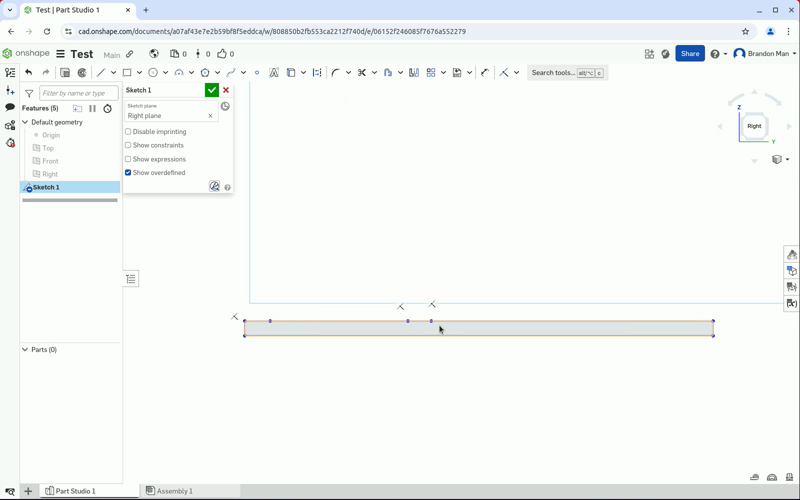
scroll(6)
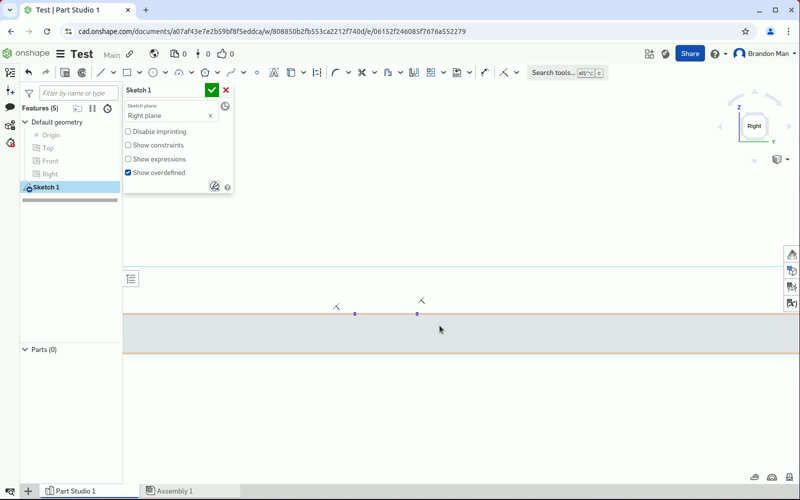
click(439, 325)
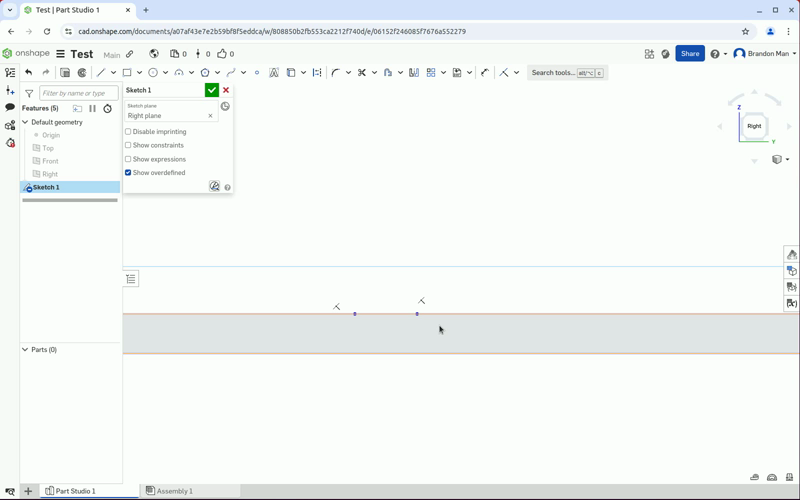
scroll(-6)
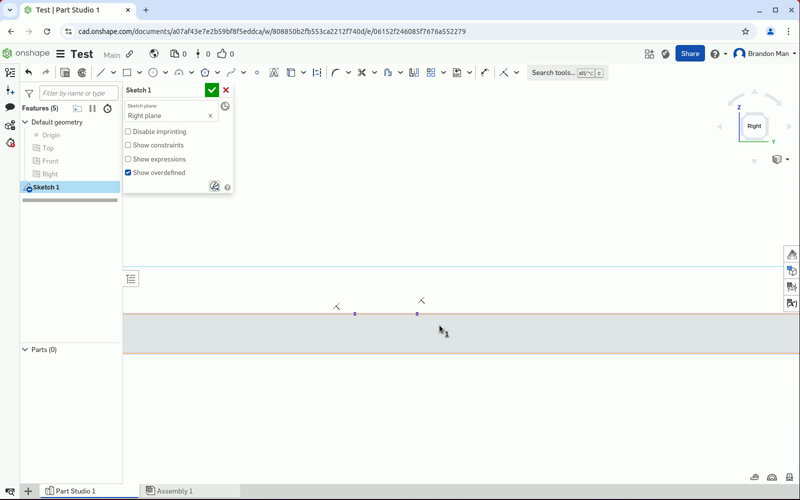
scroll(-6)
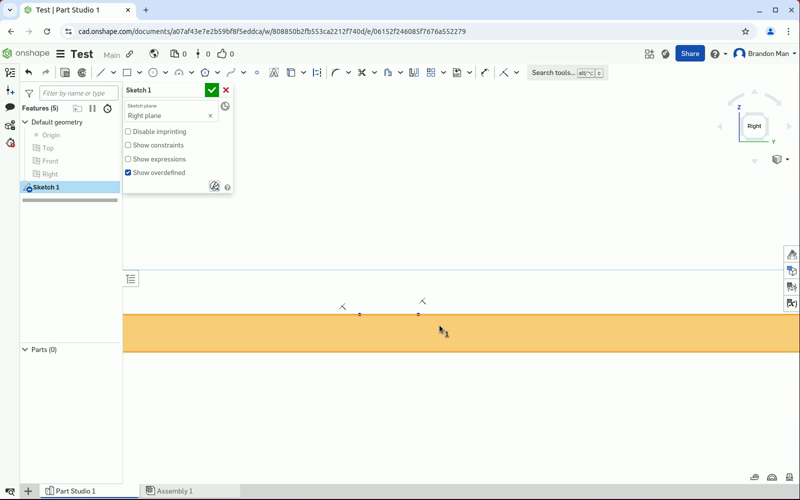
scroll(-6)
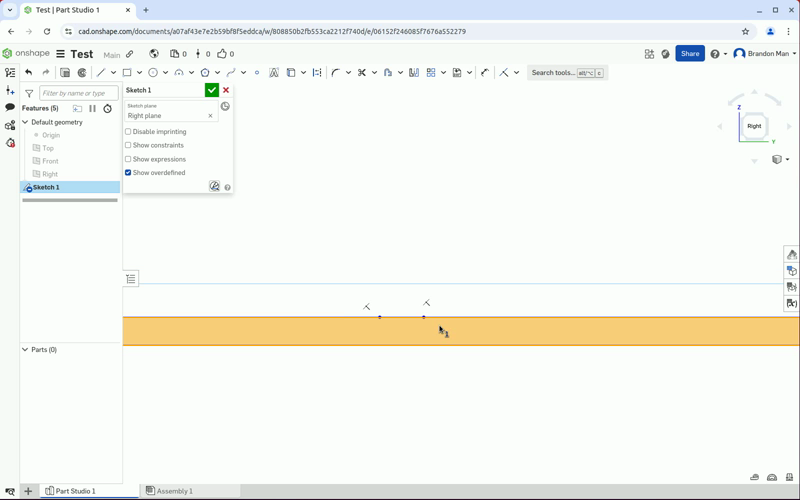
scroll(-6)
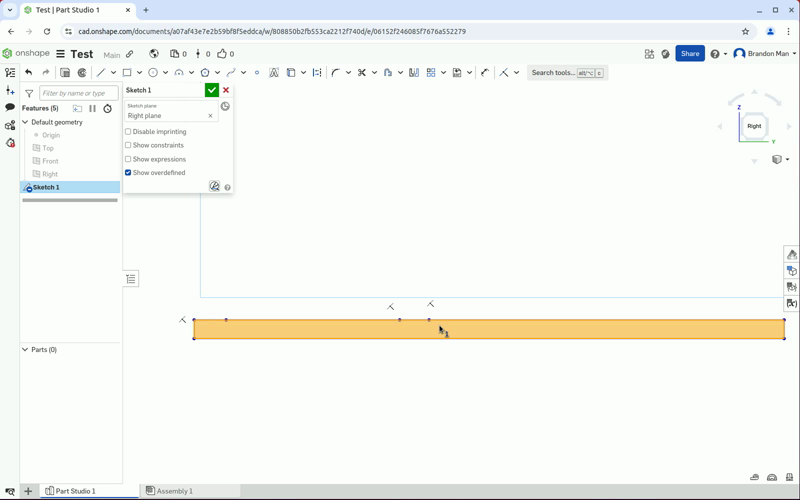
scroll(-6)
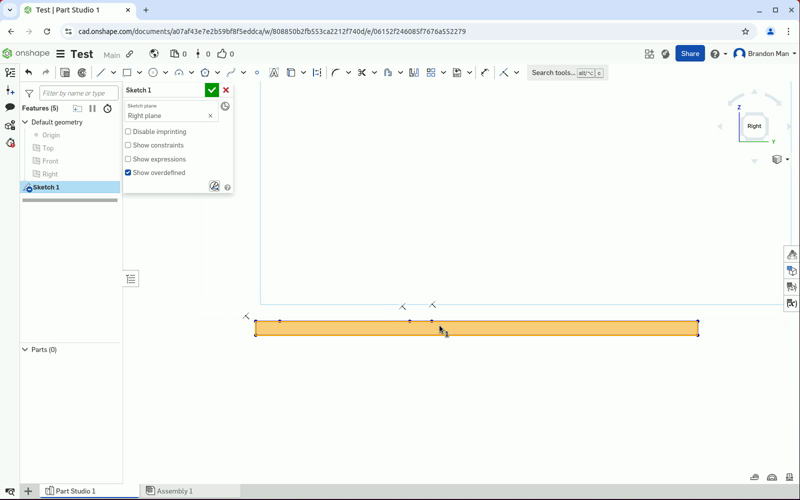
scroll(-6)
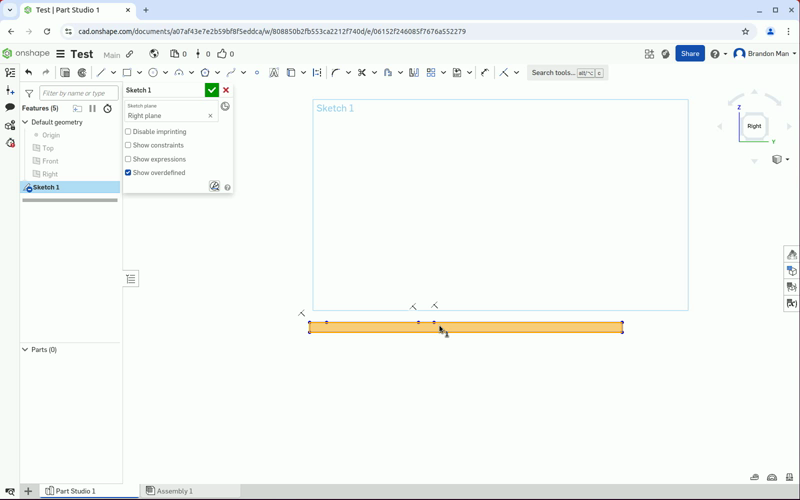
scroll(-6)
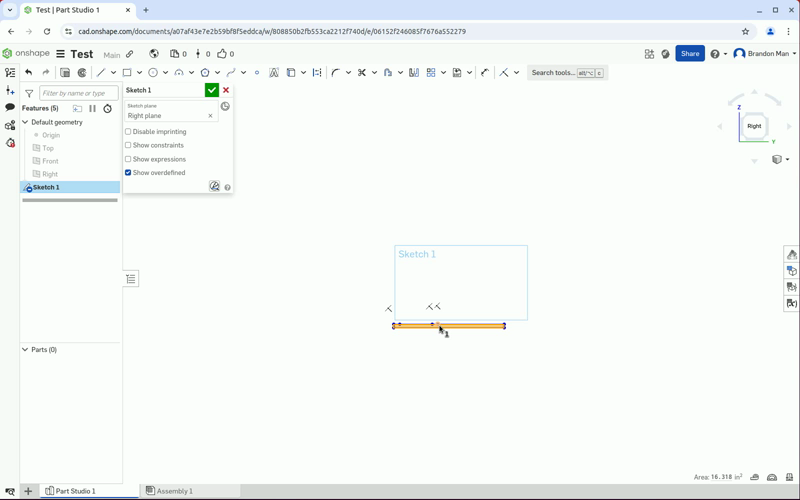
mouse_move(73, 352)
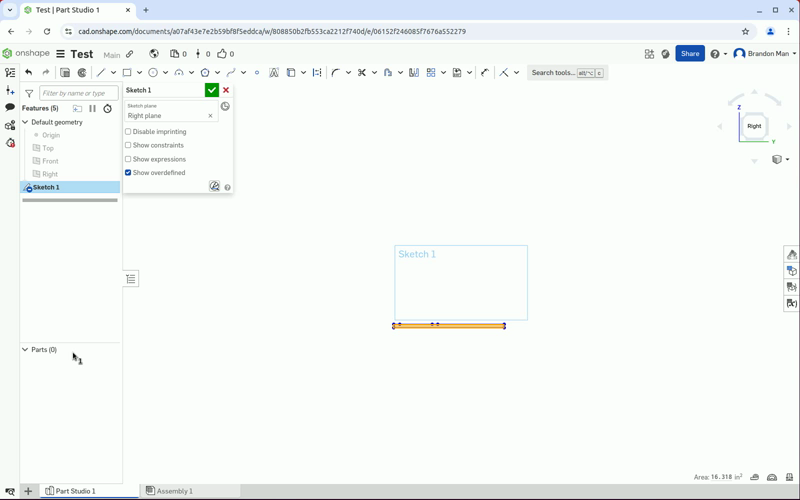
key(shift+y)
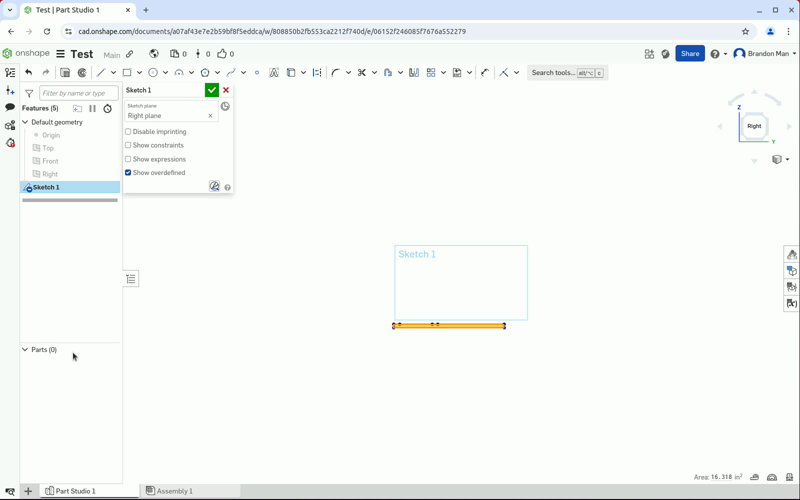
key(shift+e)
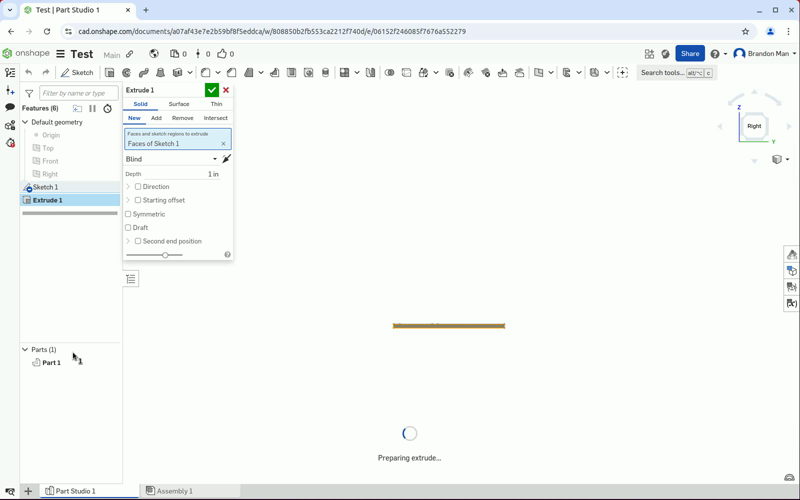
mouse_move(143, 106)
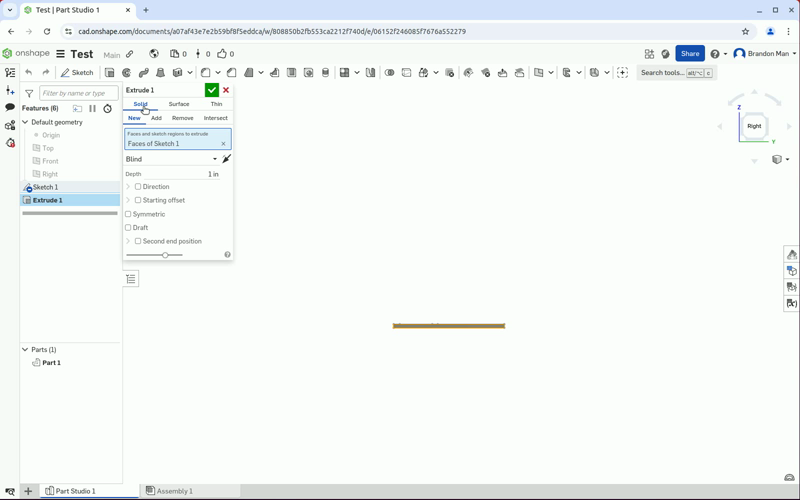
click(143, 106)
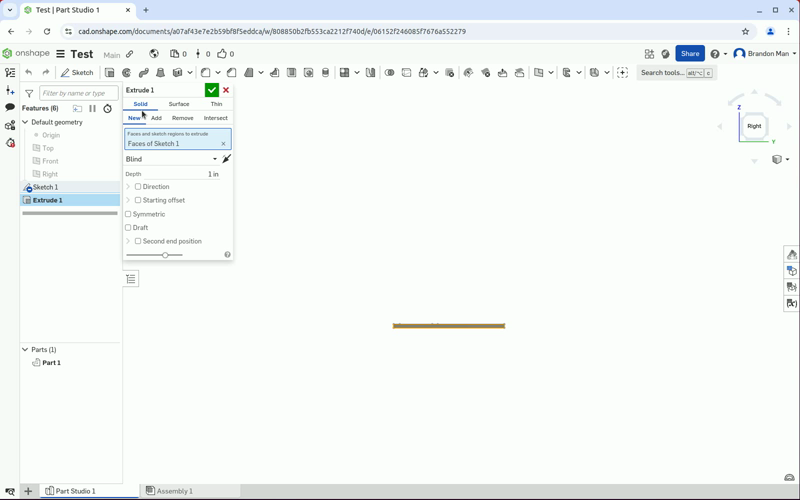
mouse_move(137, 120)
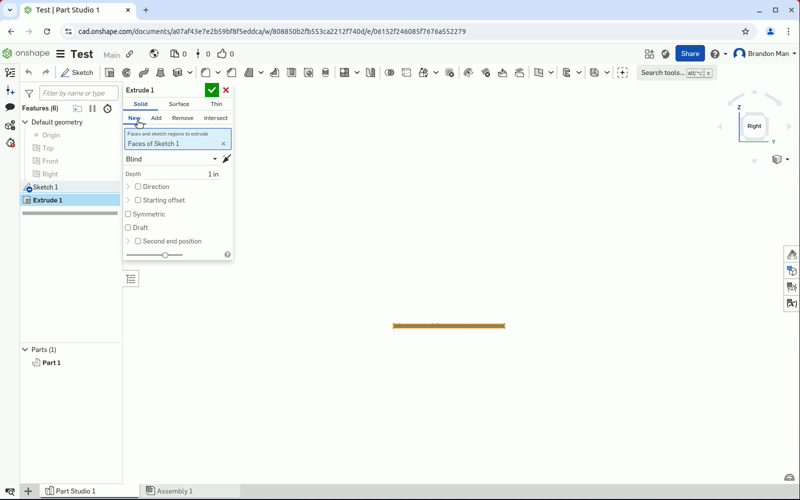
click(137, 120)
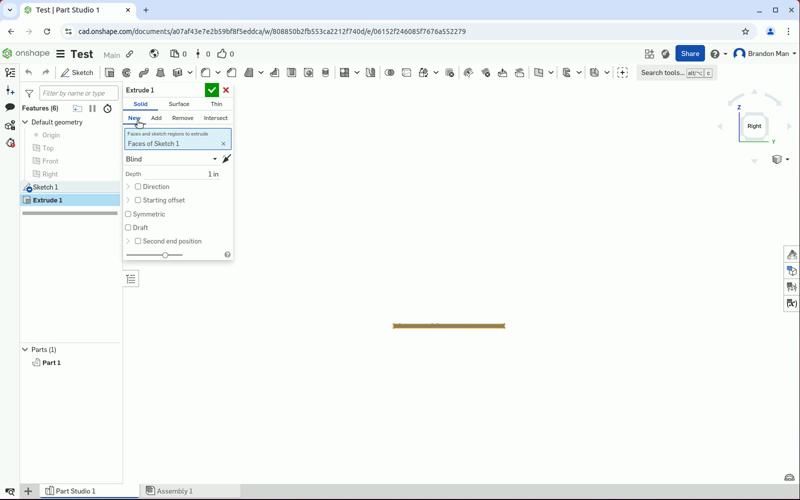
key(tab, 4)
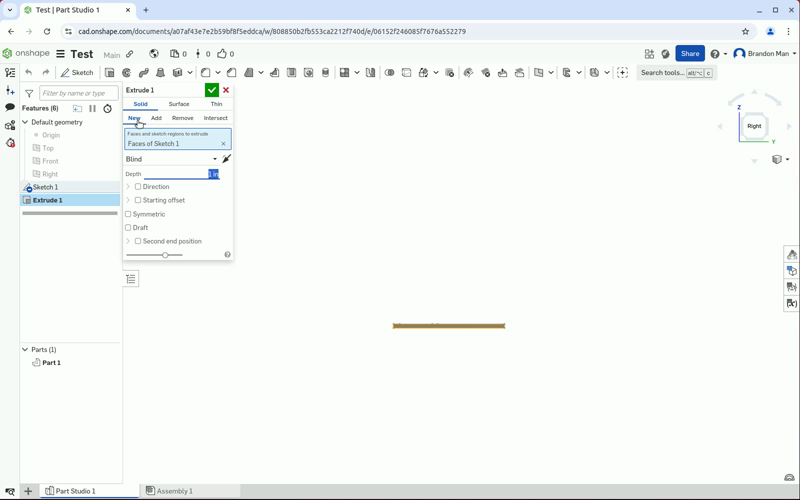
text(0.722)
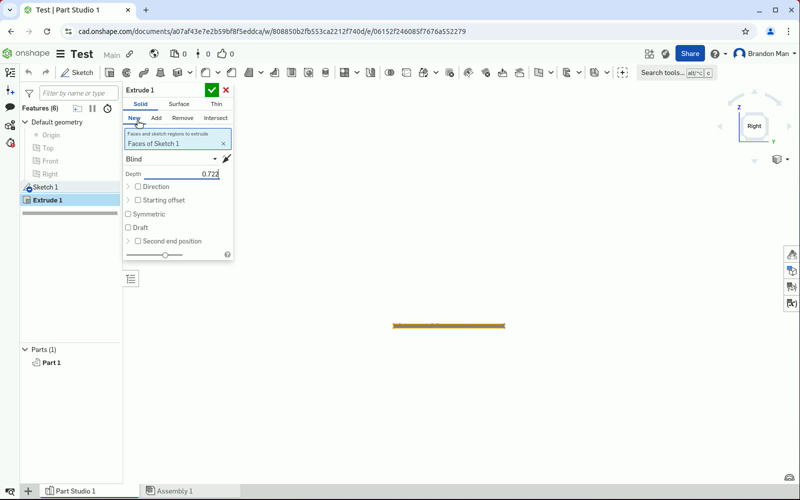
key(enter)
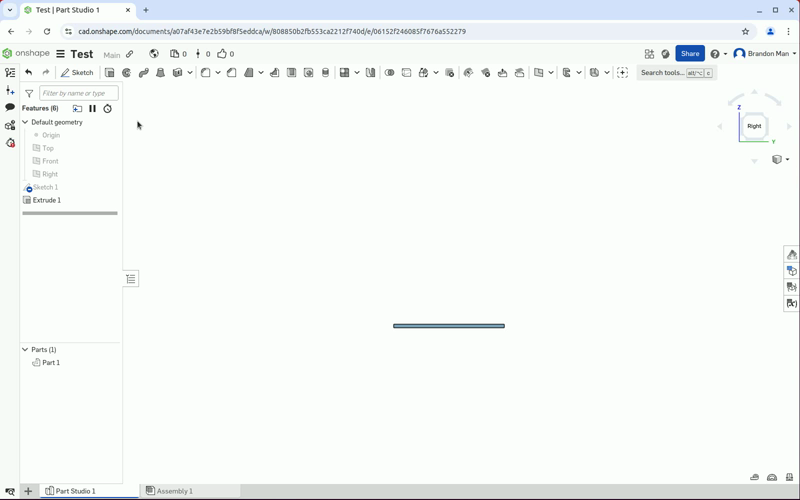
key(shift+h)
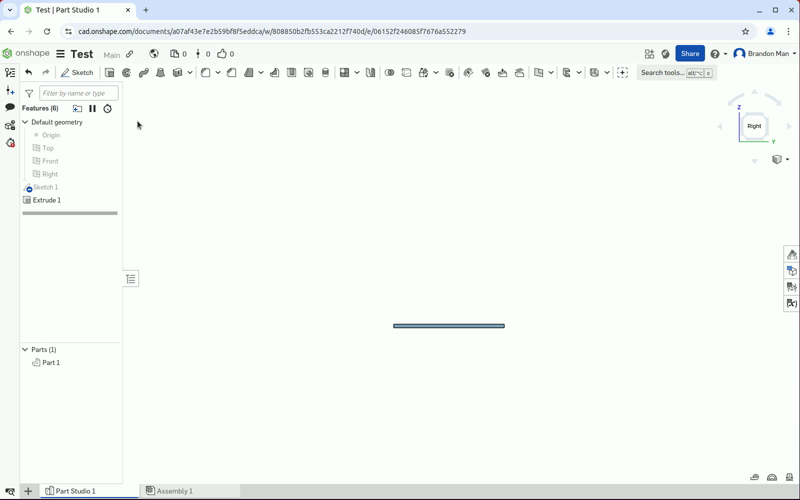
key(shift+h)
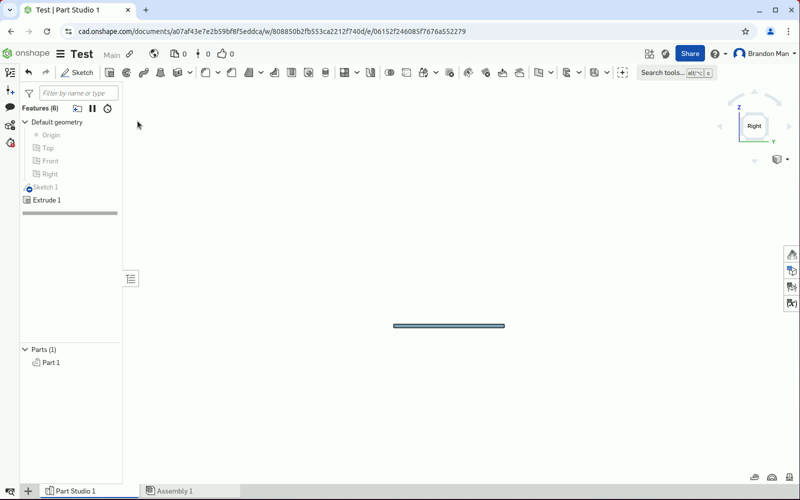
mouse_move(73, 189)
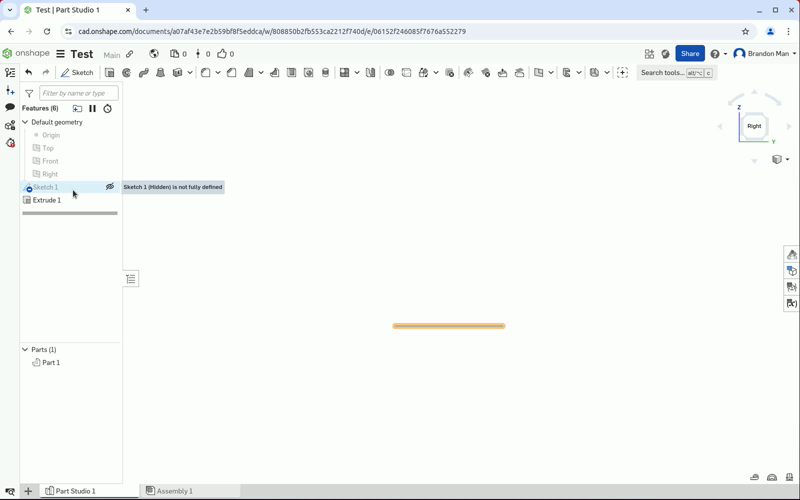
click(73, 189)
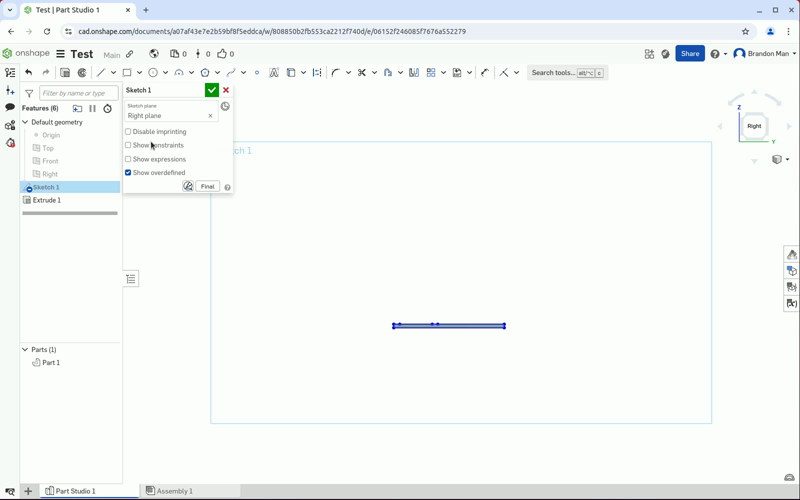
mouse_move(229, 92)
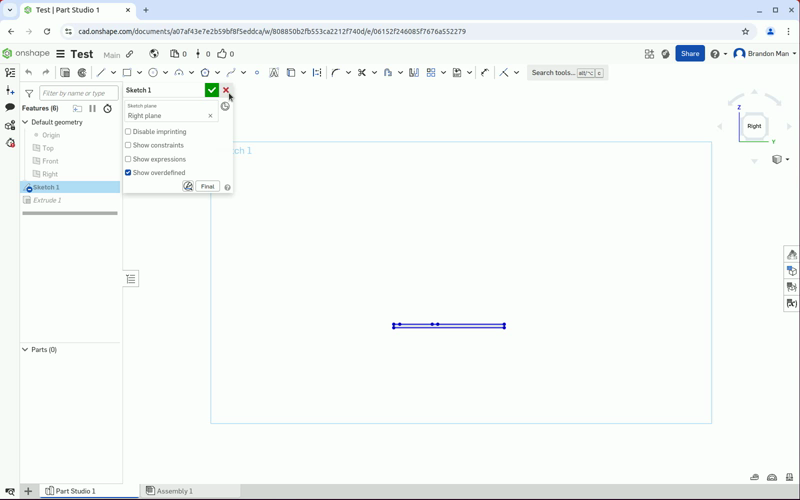
click(229, 92)
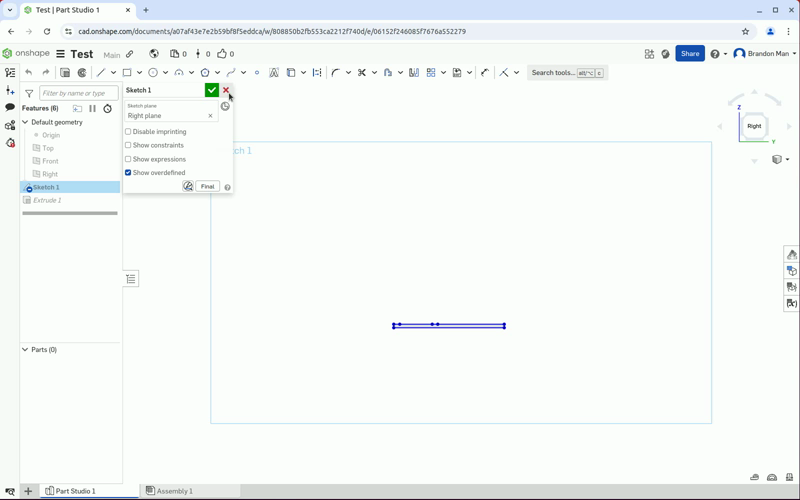
key(shift+s)
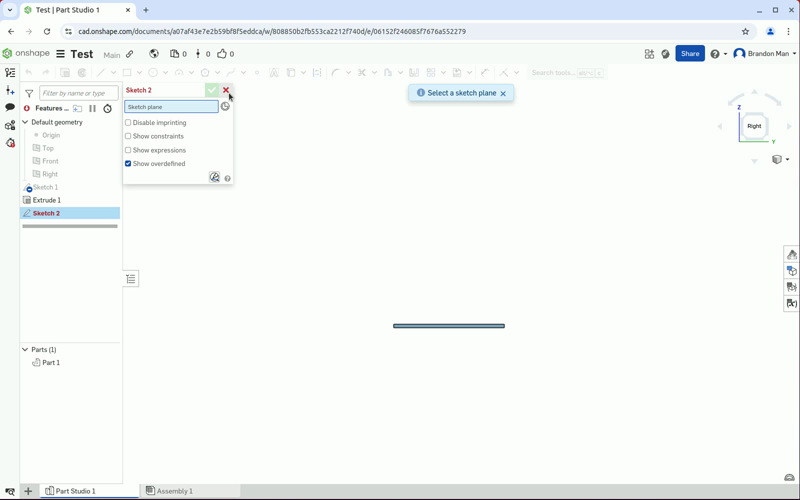
mouse_move(73, 176)
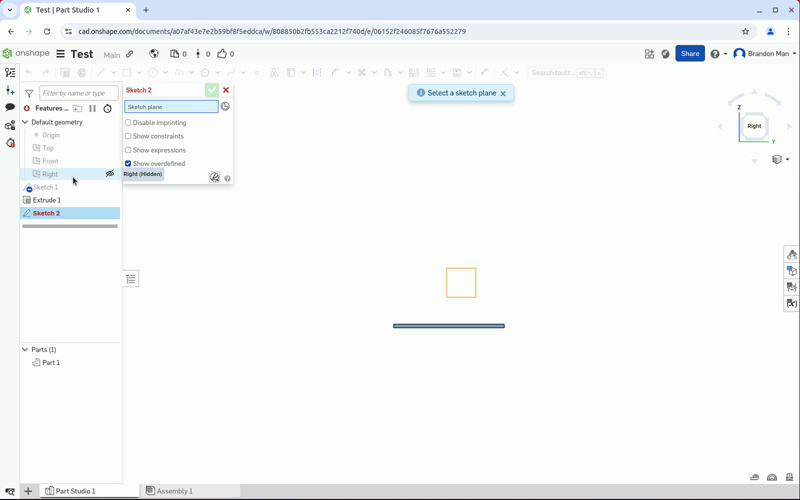
click(73, 176)
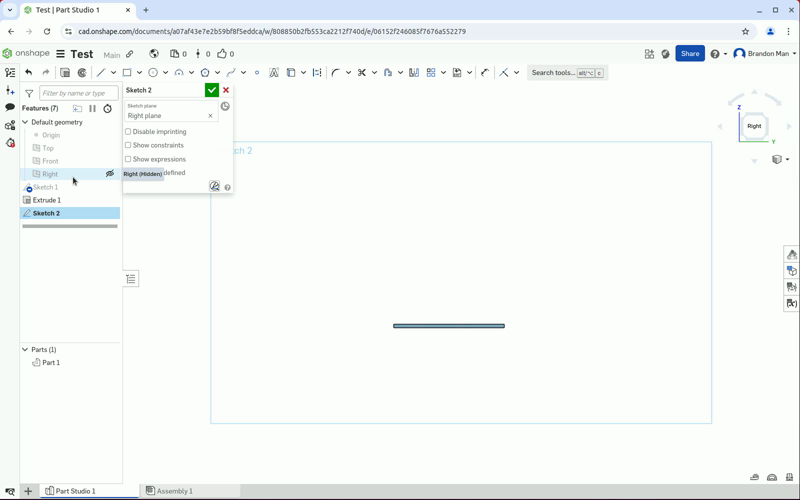
mouse_move(73, 352)
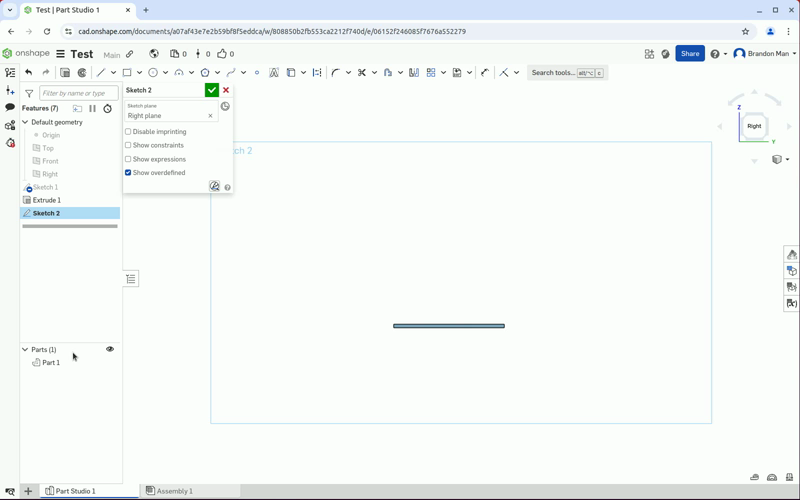
key(y)
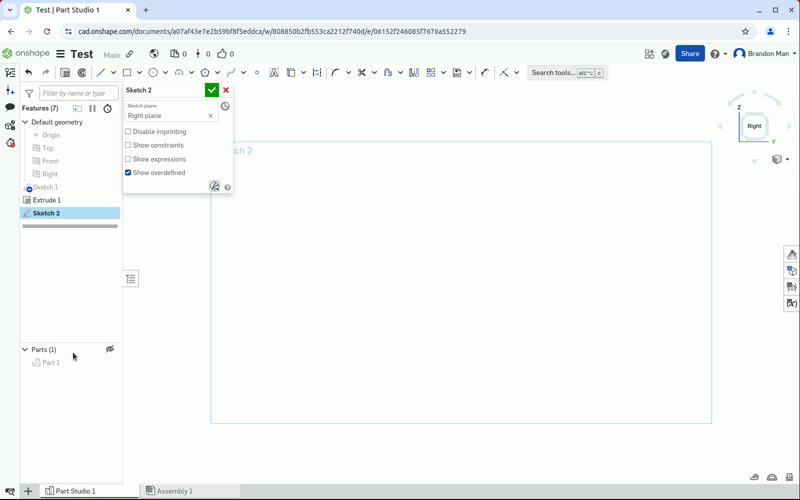
key(l)
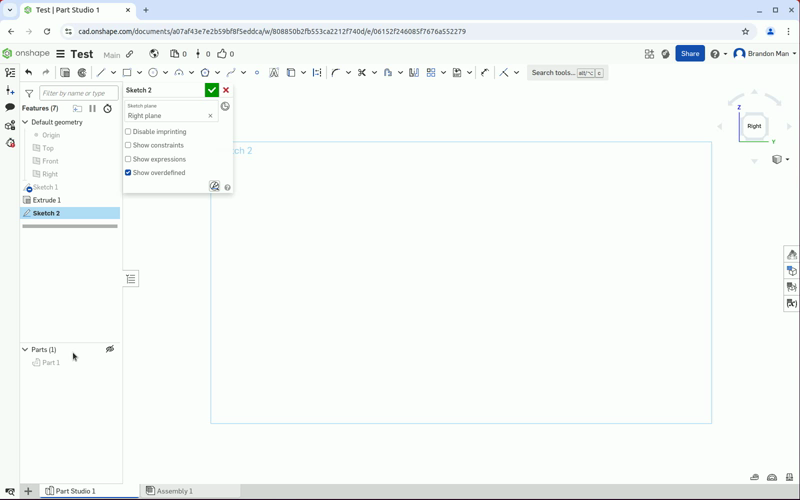
key_down(shift)
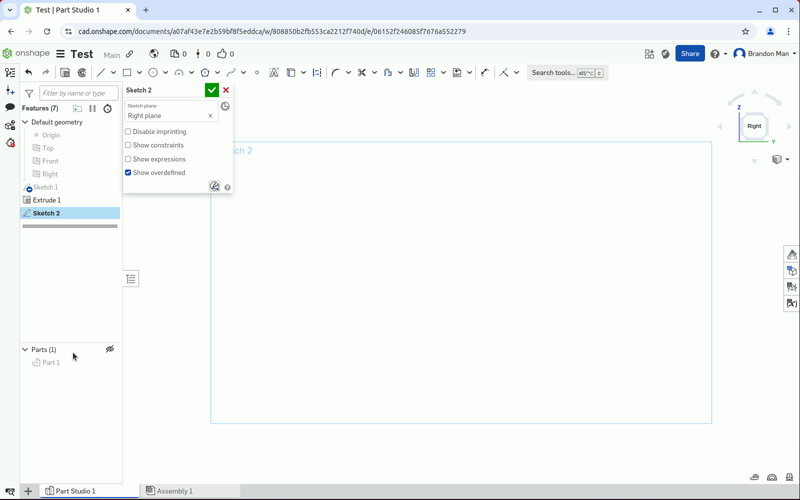
mouse_move(431, 325)
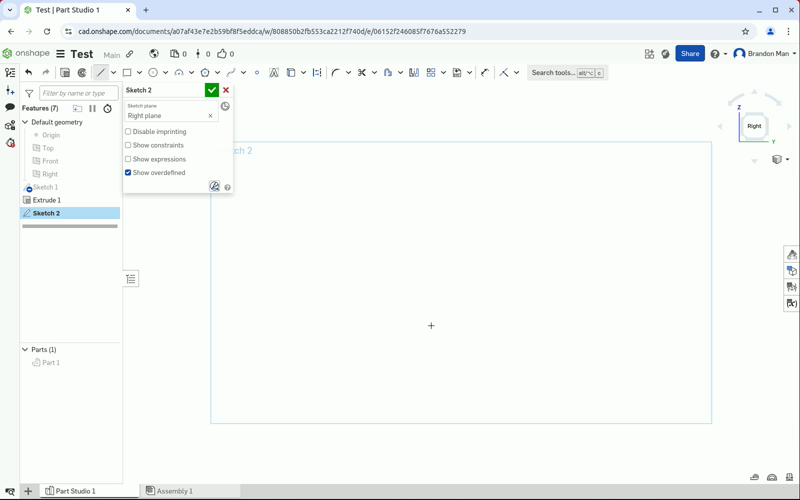
click(431, 325)
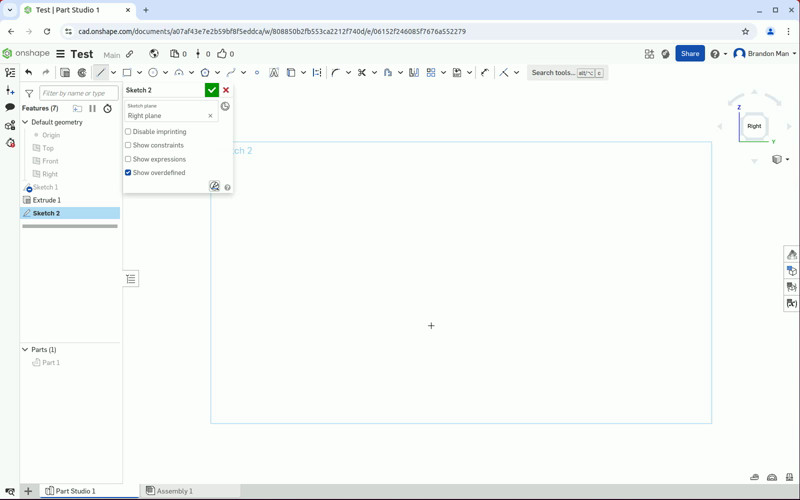
key_up(shift)
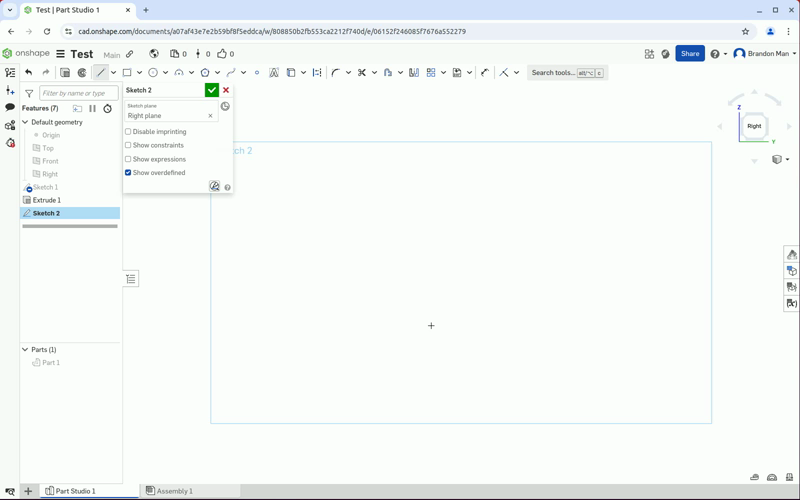
key_down(shift)
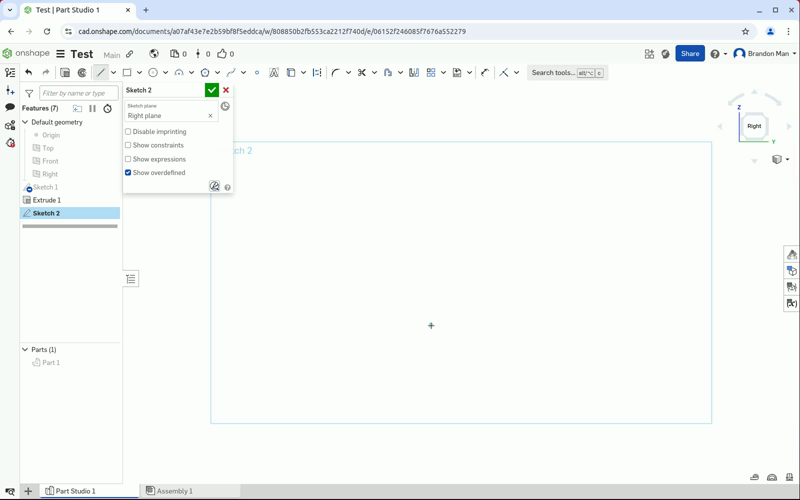
mouse_move(461, 325)
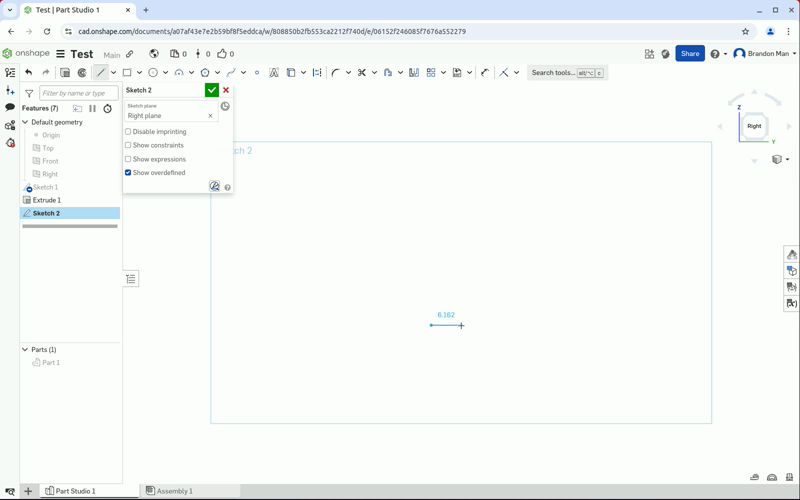
mouse_move(437, 325)
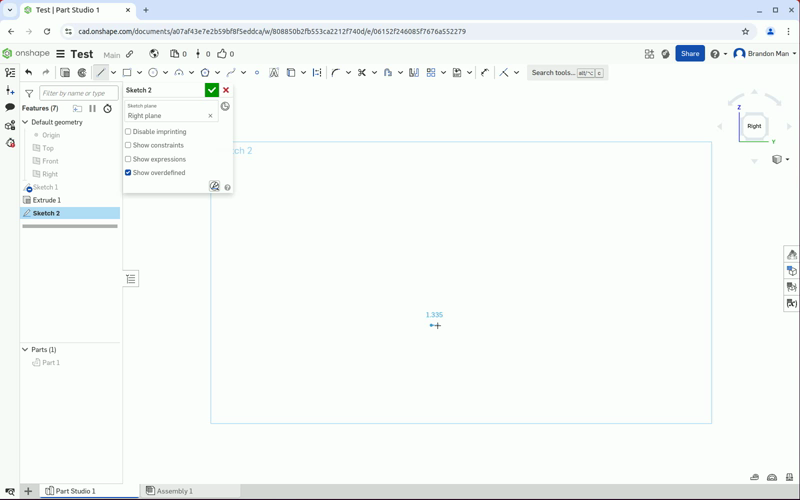
scroll(6)
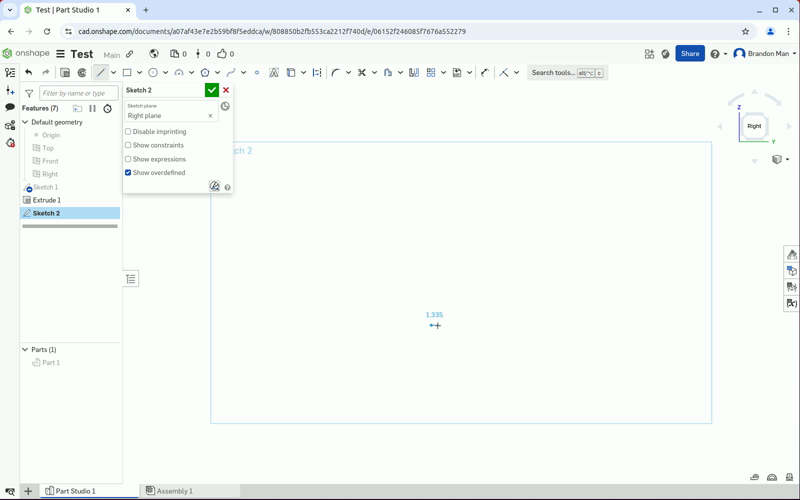
scroll(6)
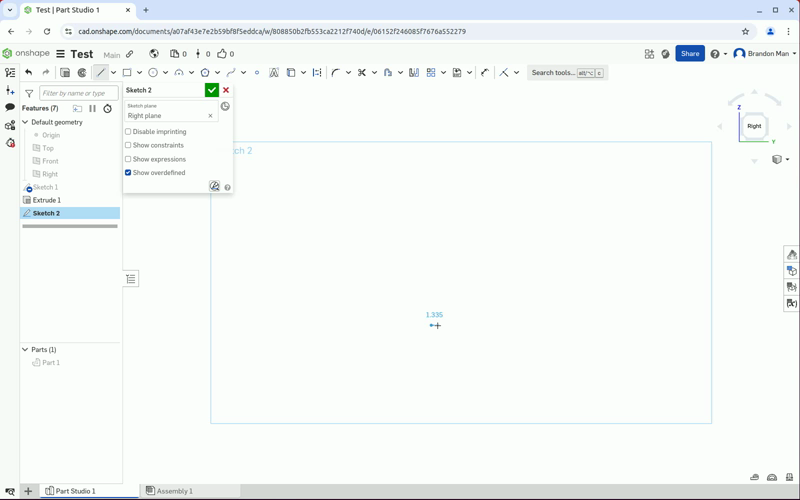
scroll(6)
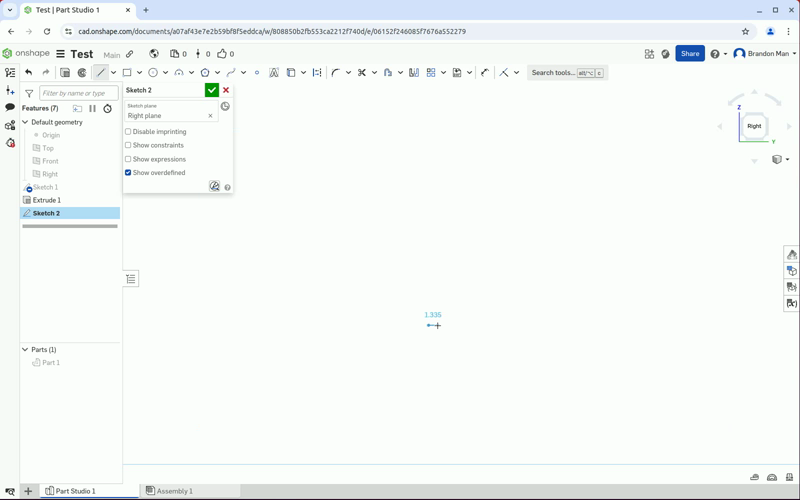
scroll(6)
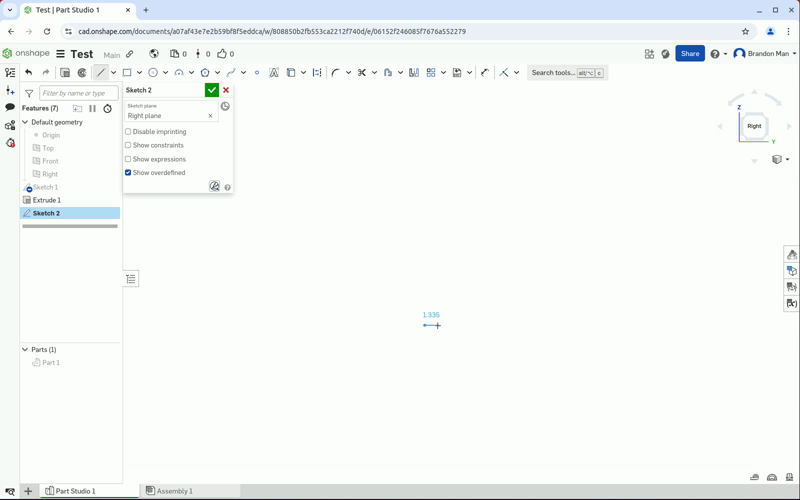
scroll(6)
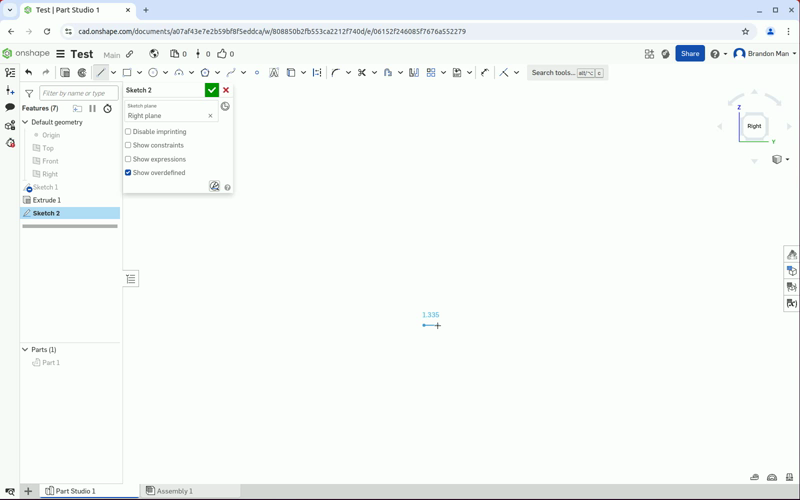
scroll(6)
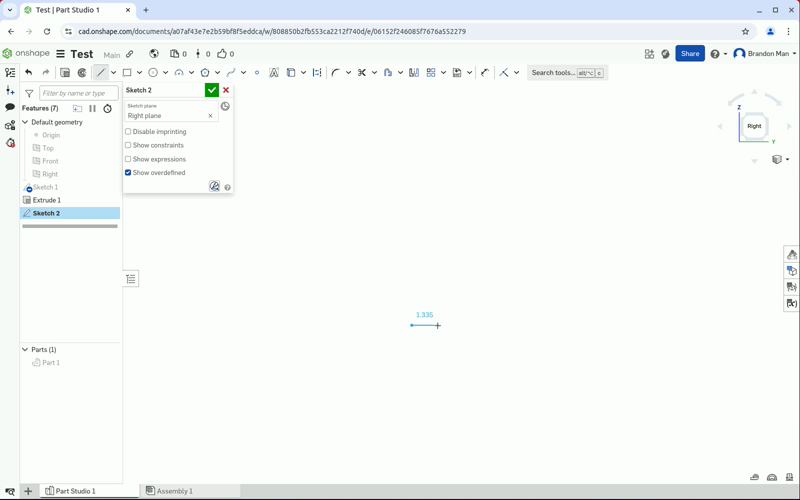
scroll(6)
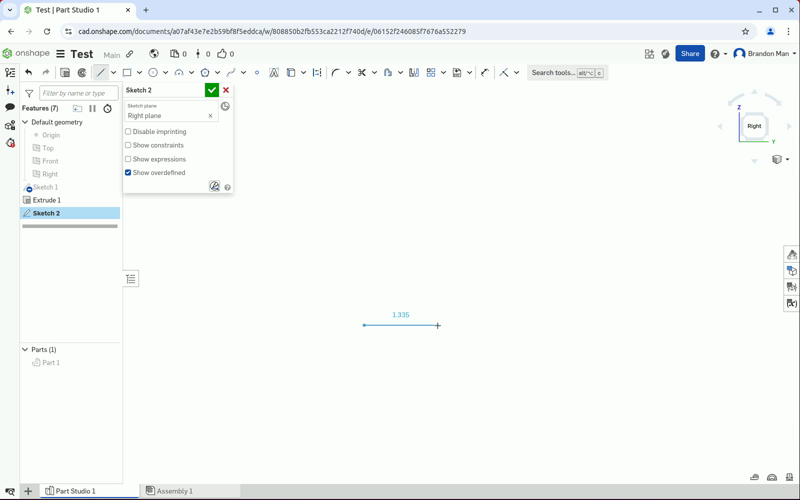
click(437, 325)
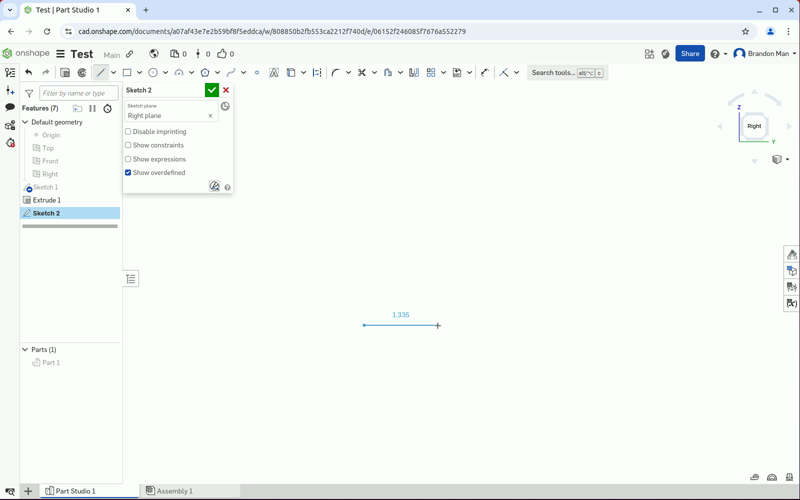
scroll(-6)
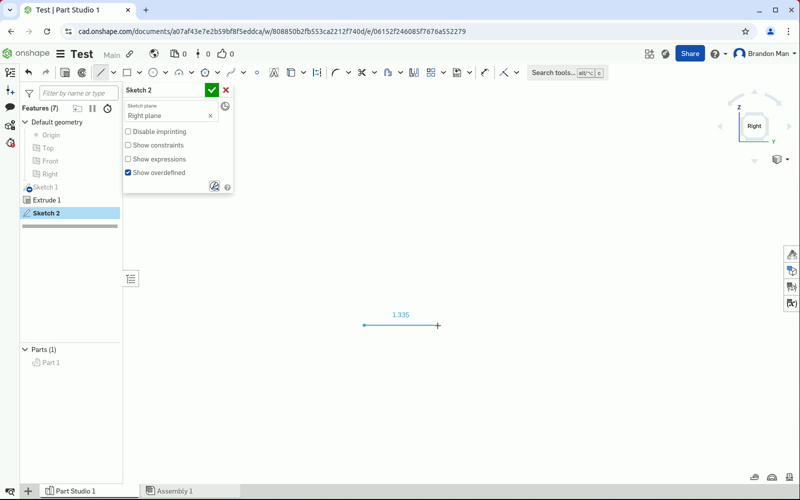
scroll(-6)
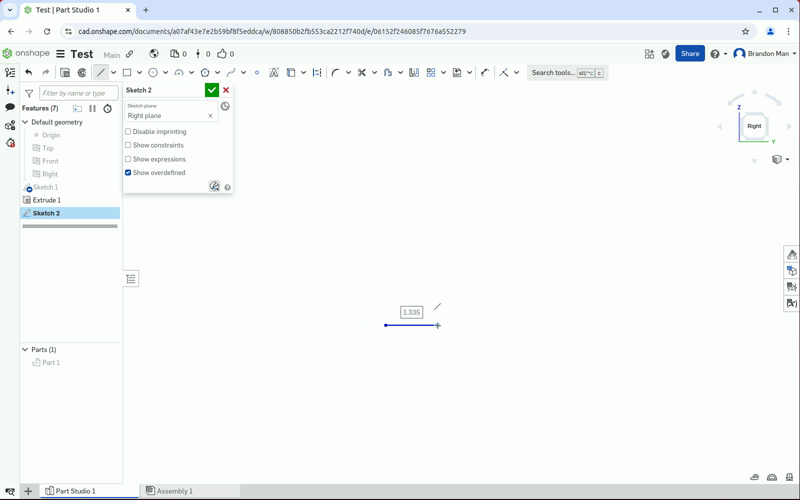
scroll(-6)
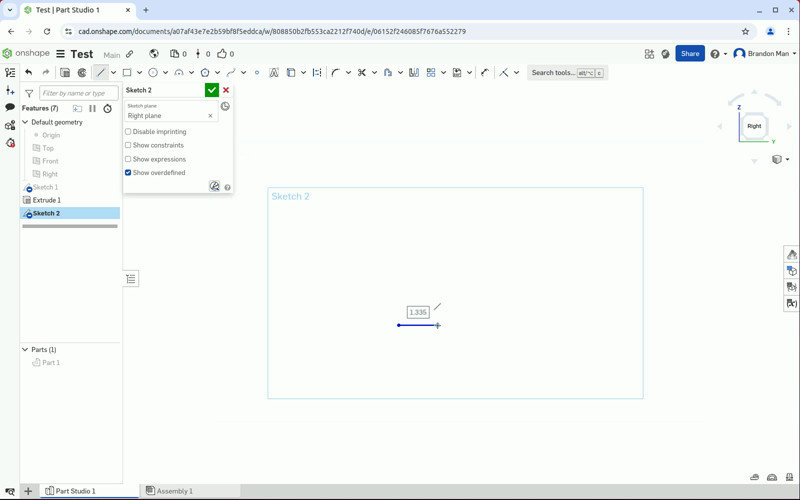
scroll(-6)
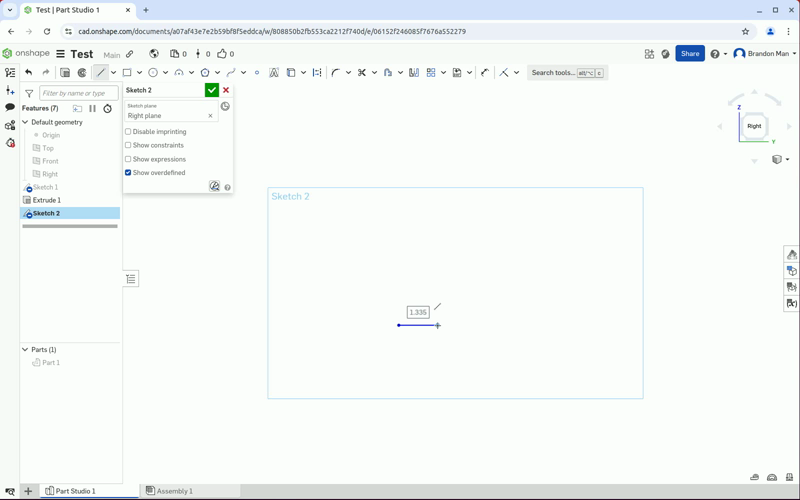
scroll(-6)
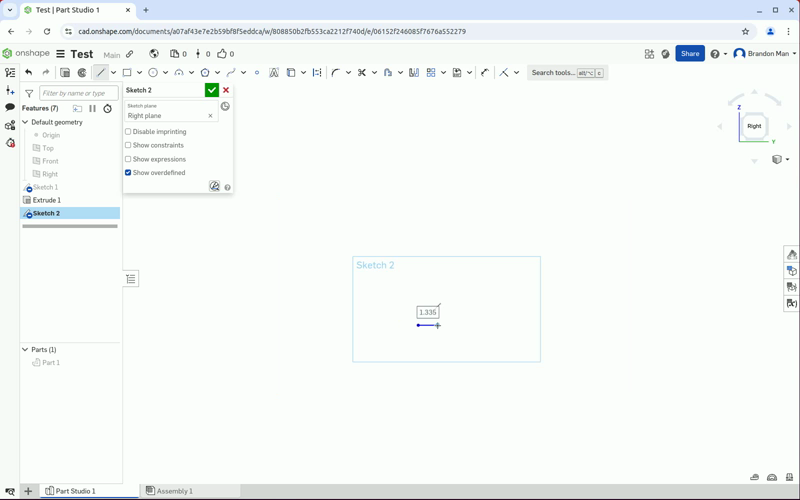
scroll(-6)
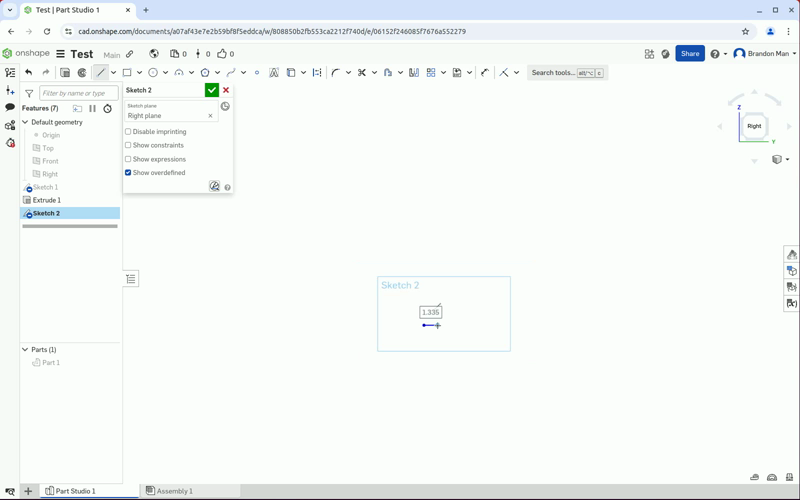
scroll(-6)
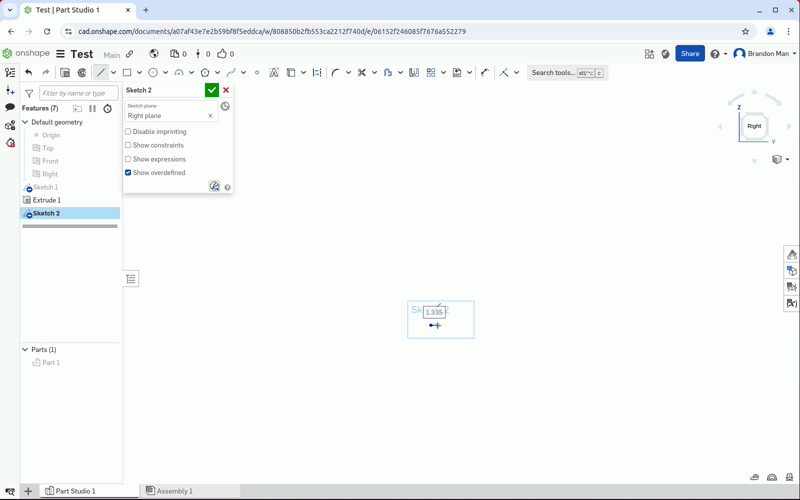
key_up(shift)
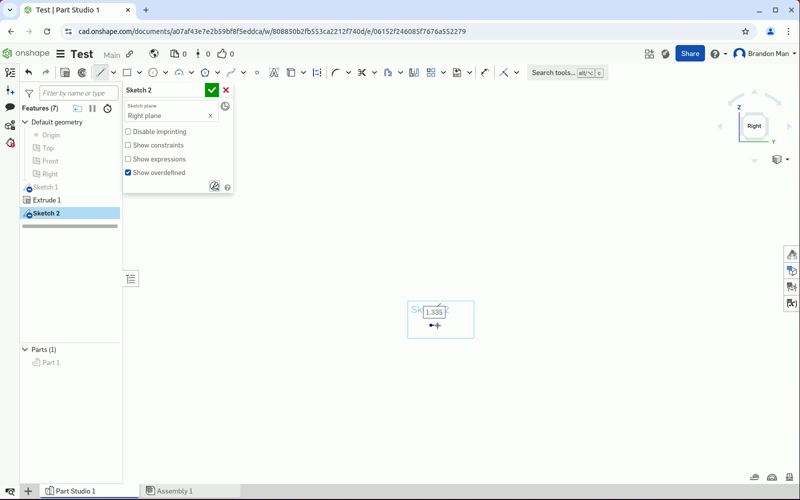
key_down(shift)
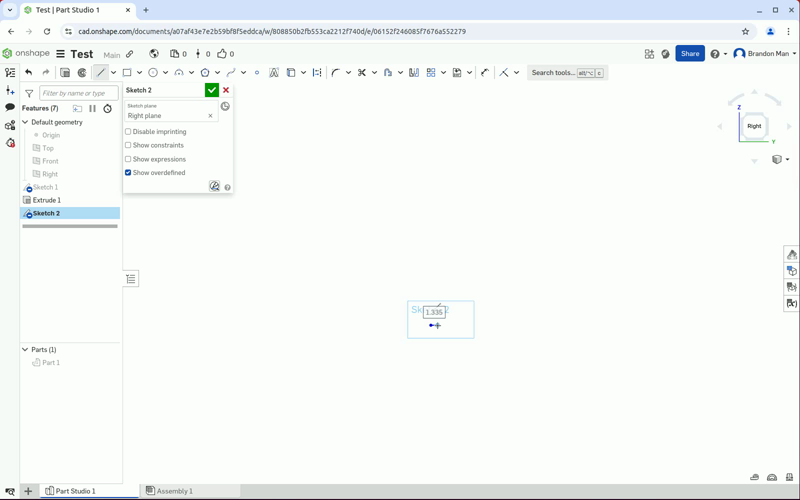
mouse_move(437, 174)
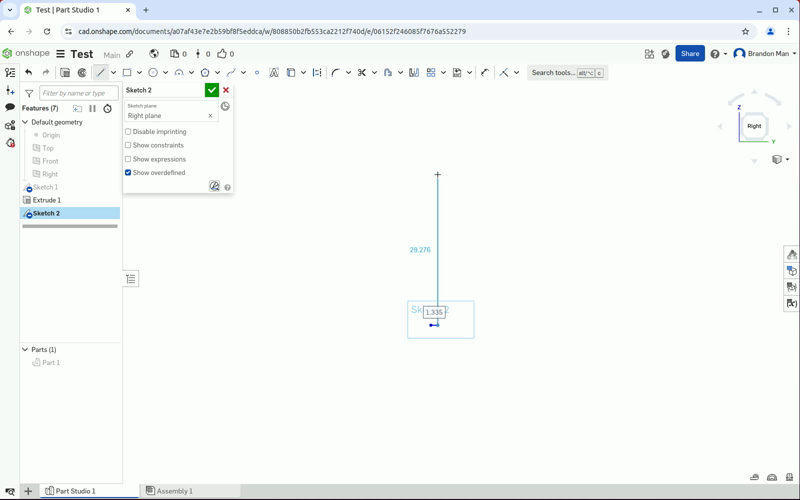
click(437, 174)
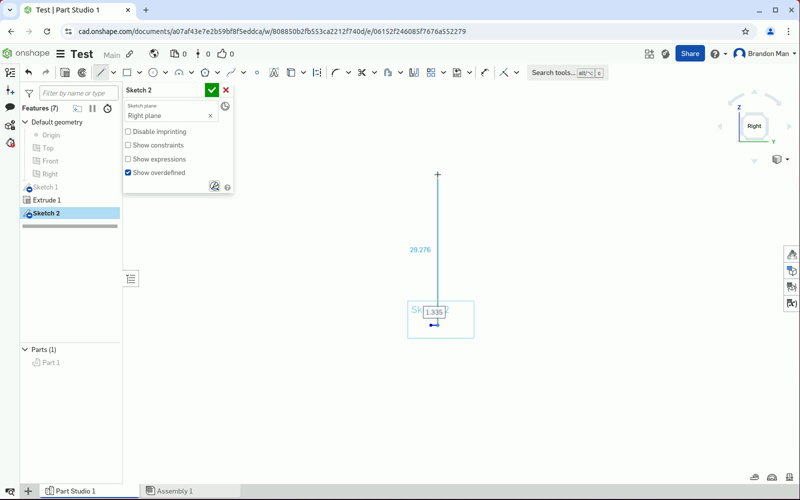
key_up(shift)
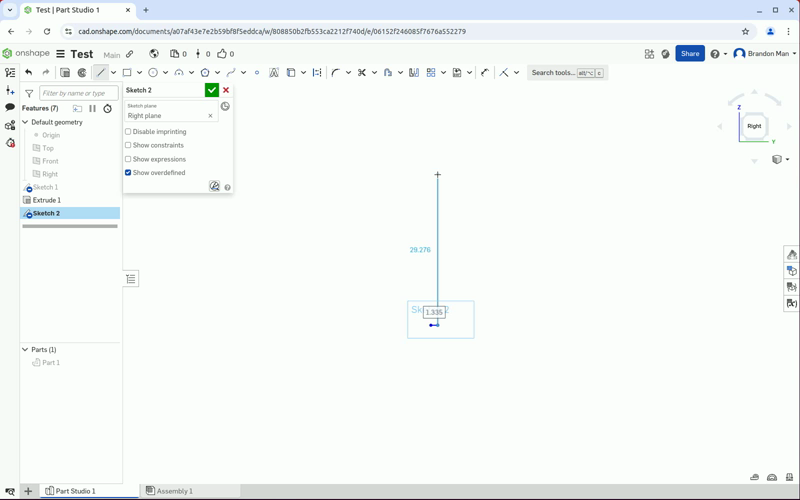
key_down(shift)
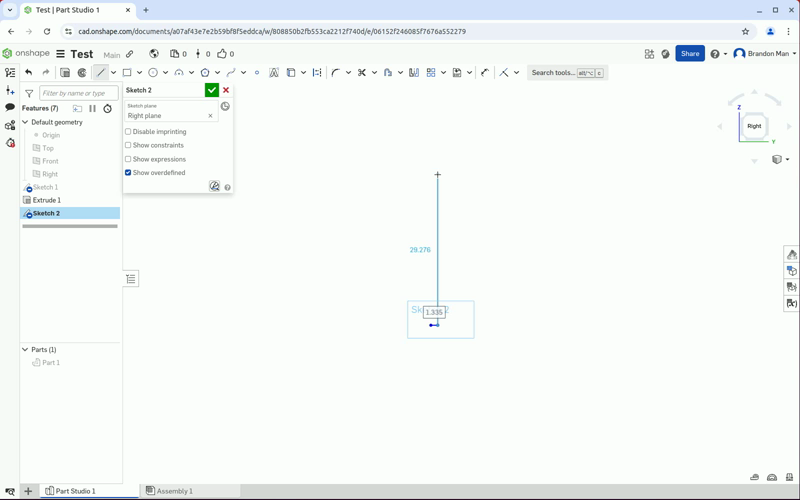
mouse_move(467, 174)
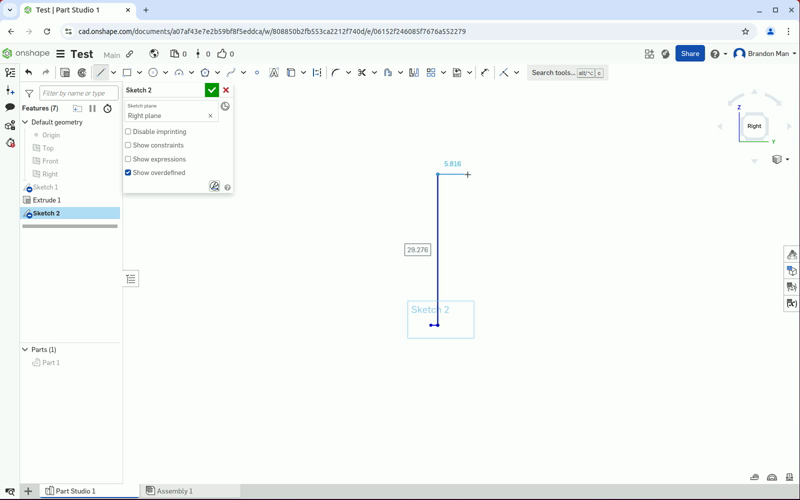
mouse_move(431, 174)
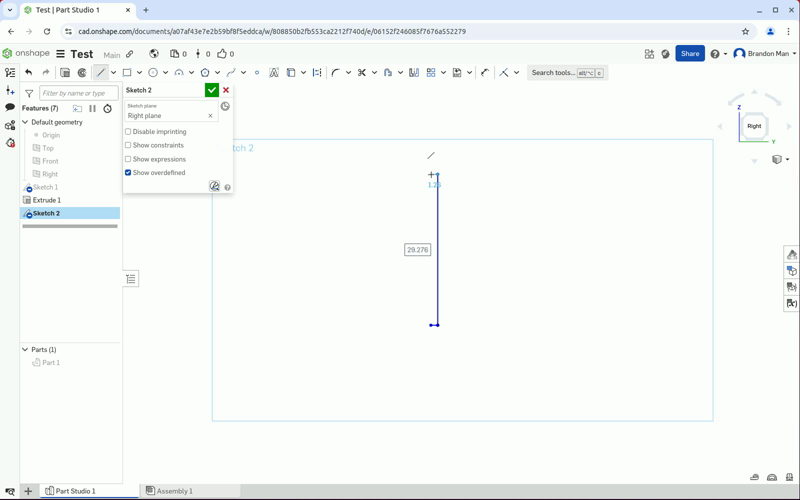
scroll(6)
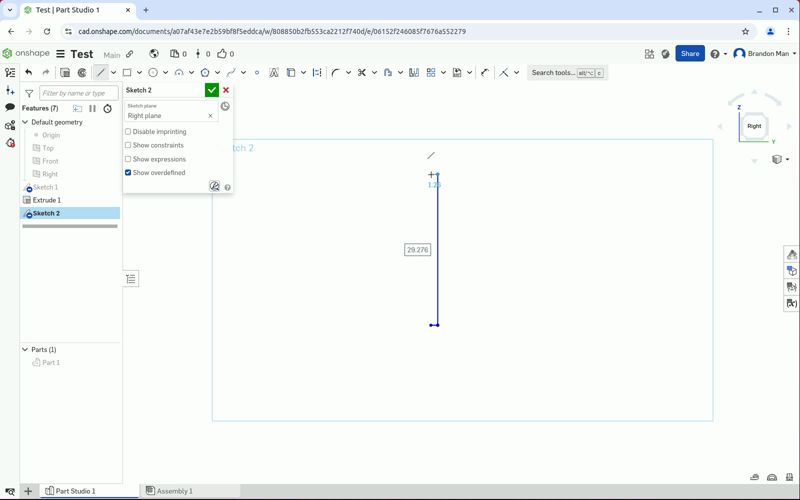
scroll(6)
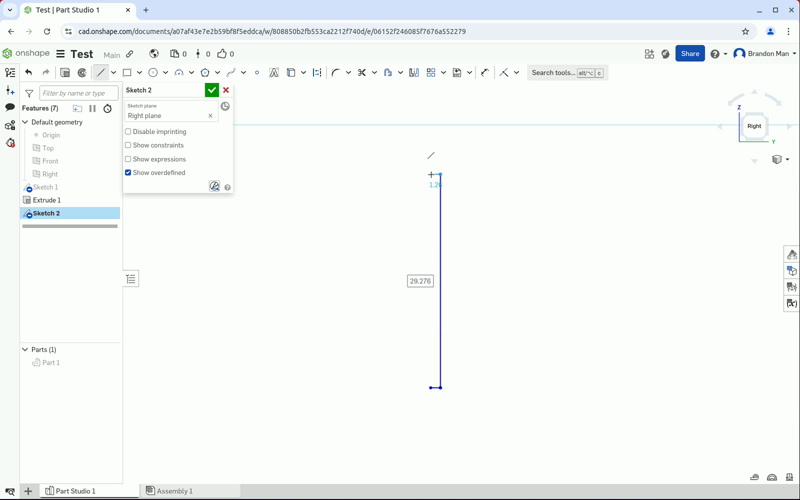
scroll(6)
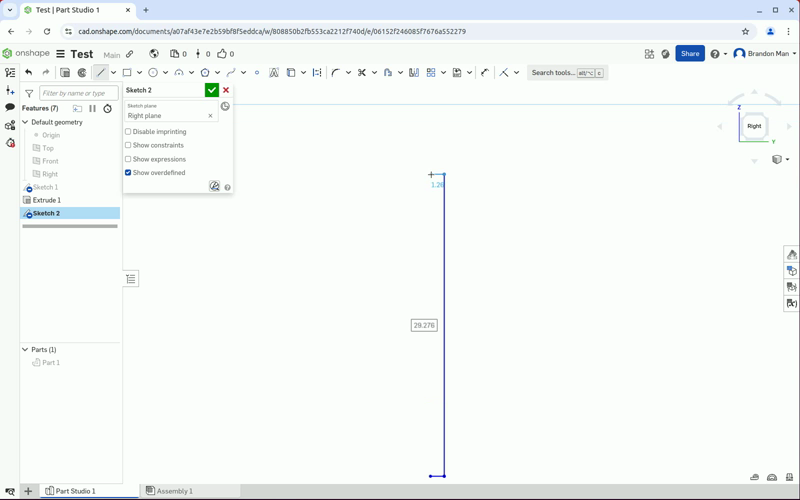
scroll(6)
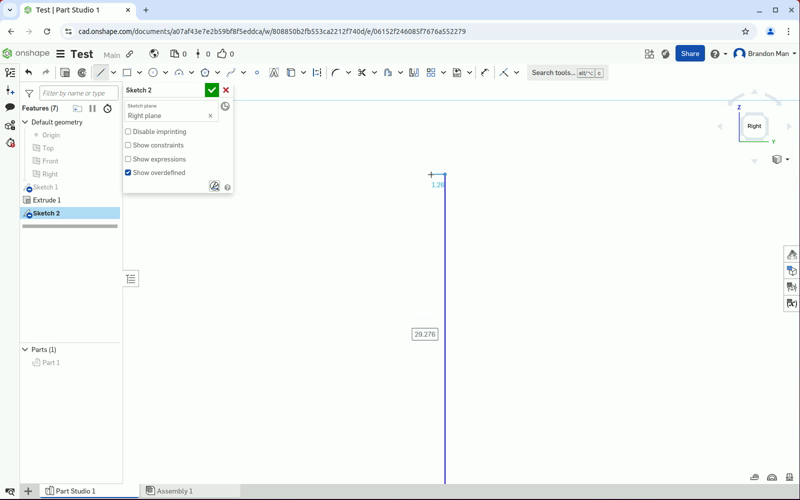
scroll(6)
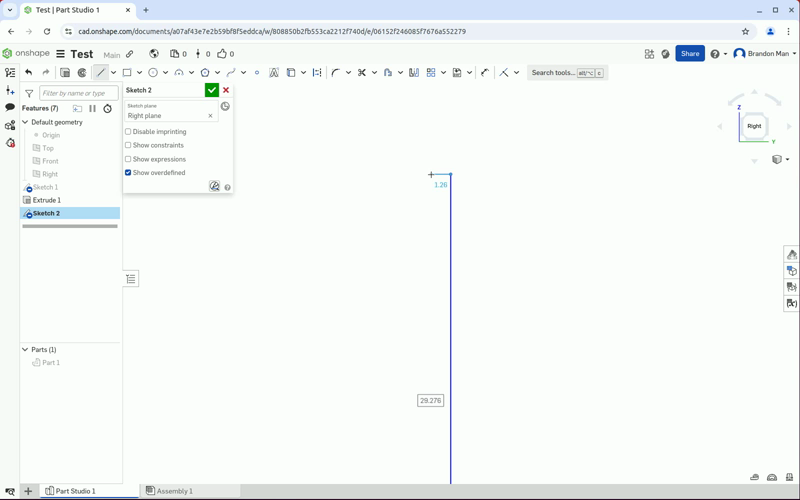
scroll(6)
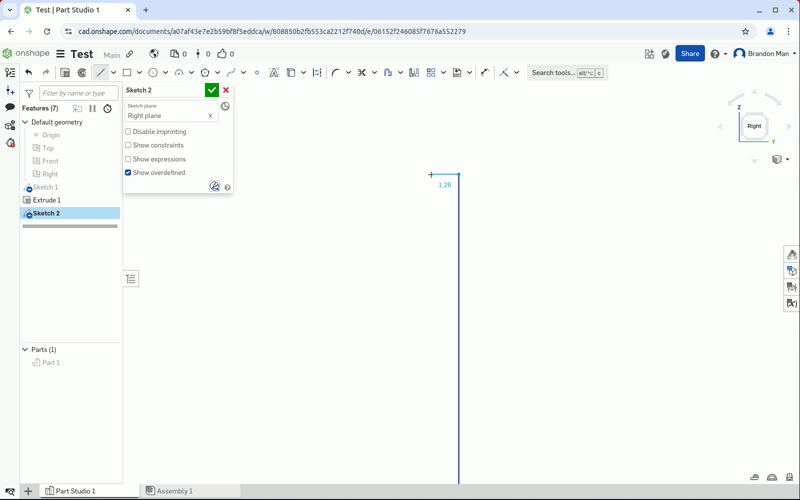
scroll(6)
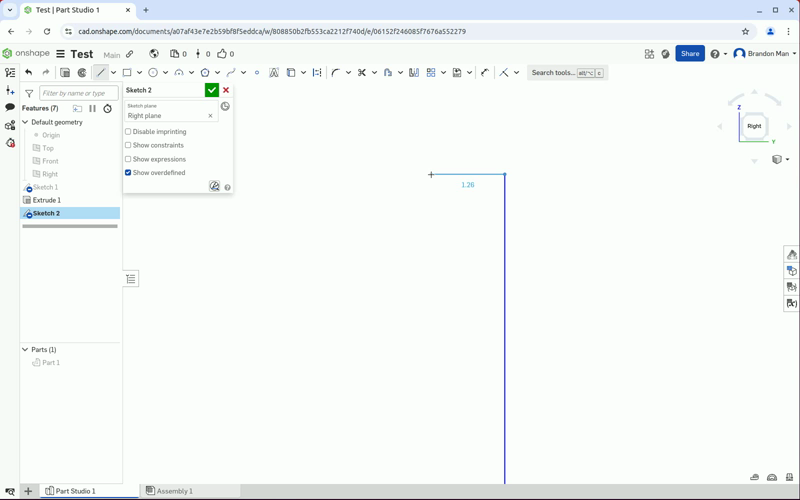
click(431, 174)
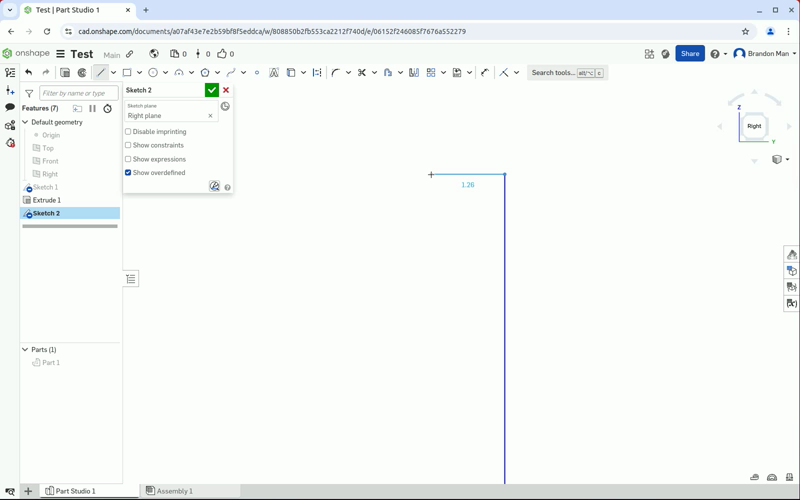
scroll(-6)
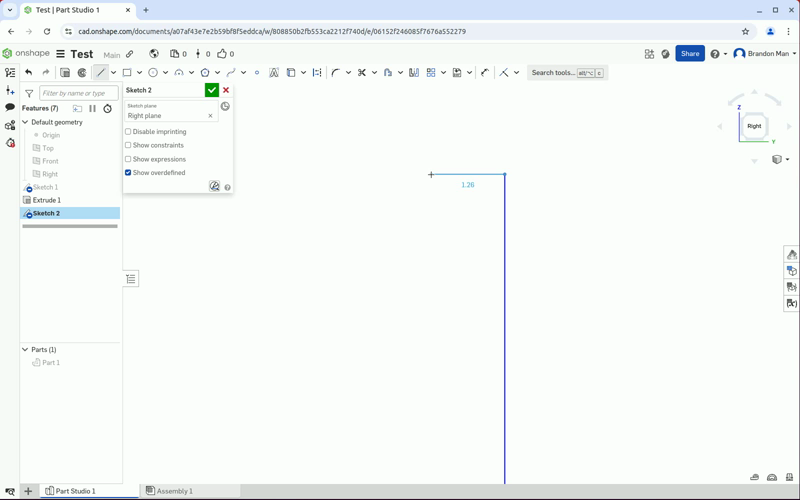
scroll(-6)
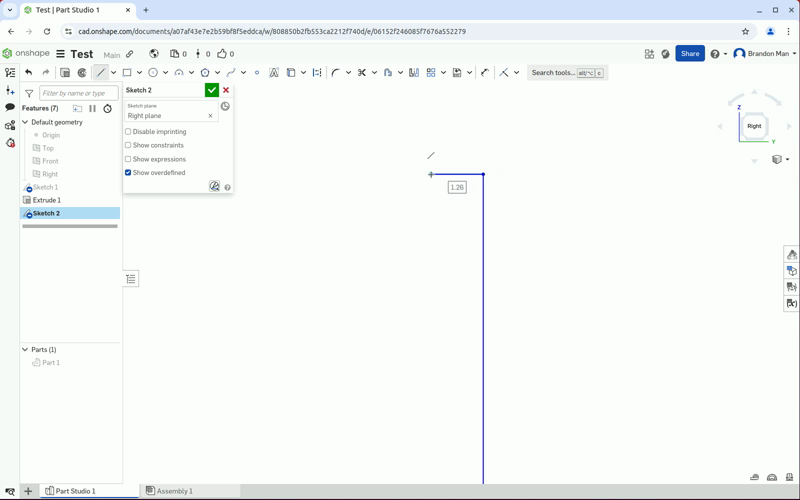
scroll(-6)
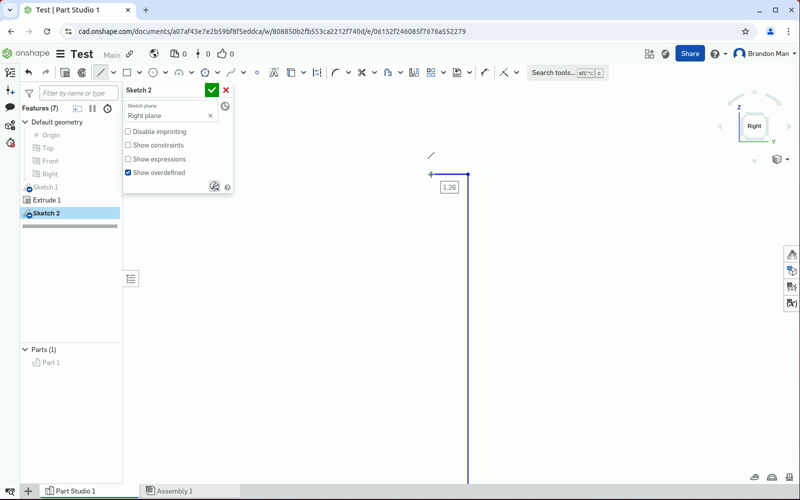
scroll(-6)
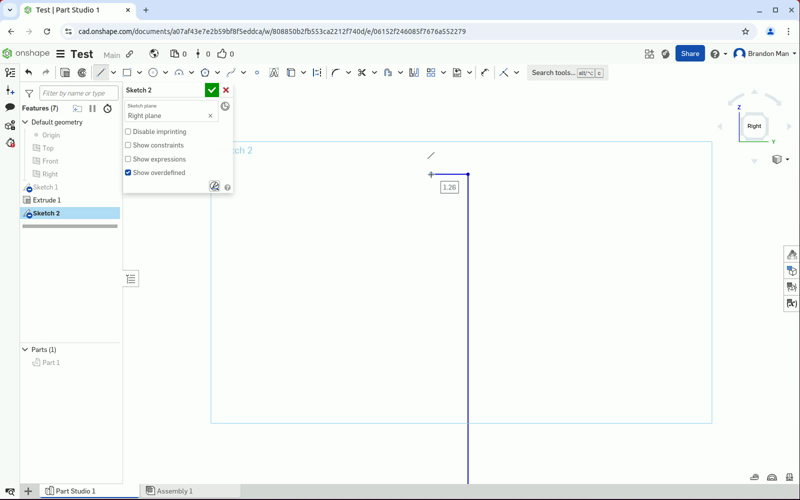
scroll(-6)
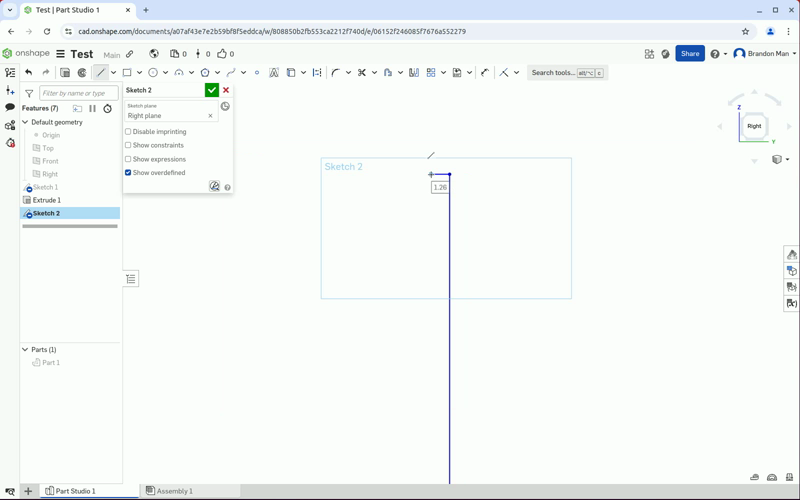
scroll(-6)
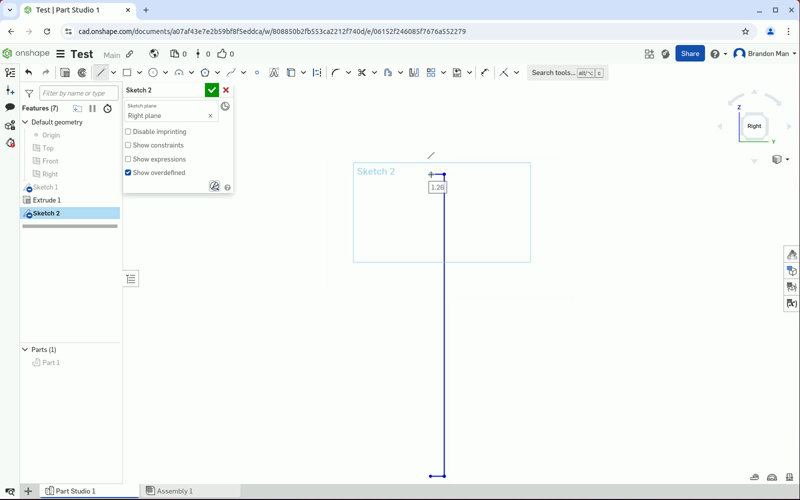
scroll(-6)
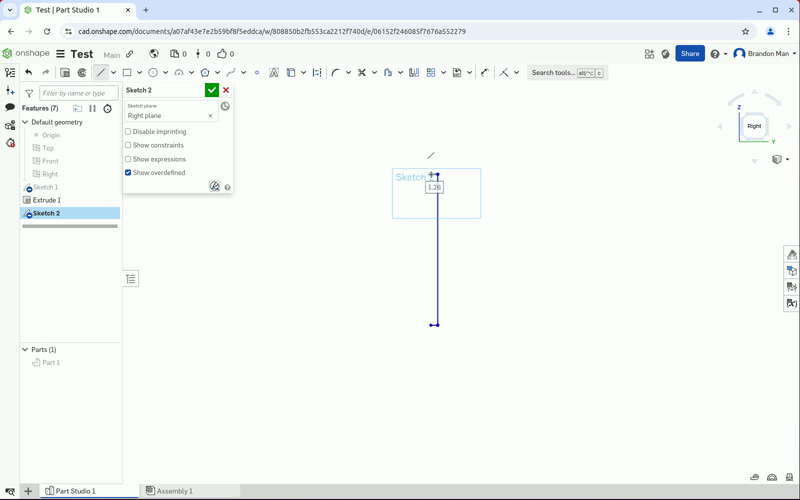
key_up(shift)
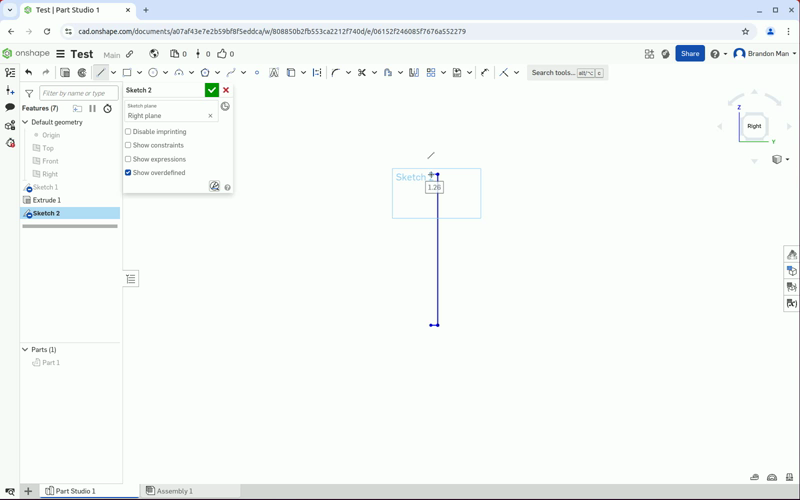
key_down(shift)
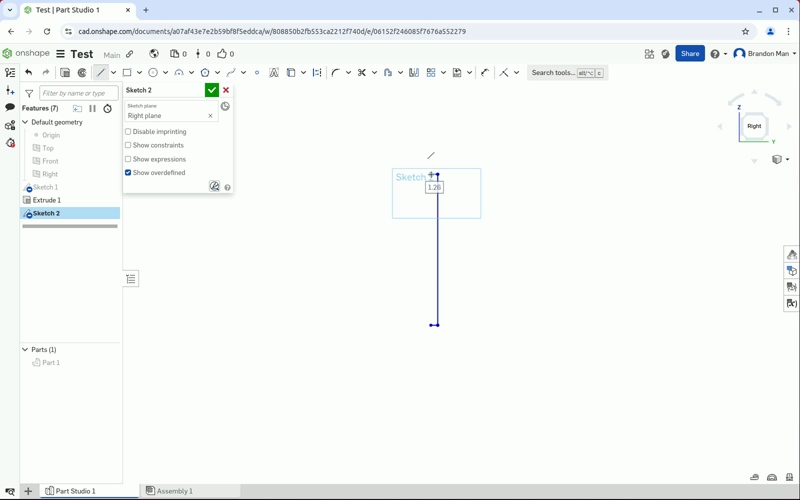
mouse_move(431, 325)
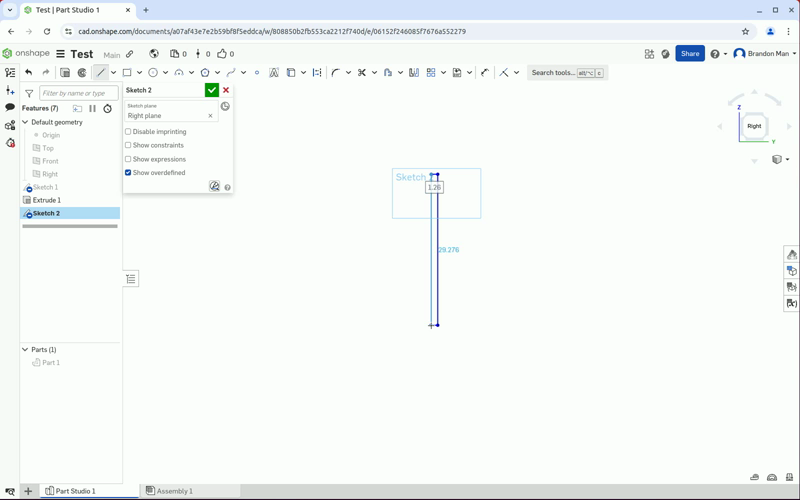
key_up(shift)
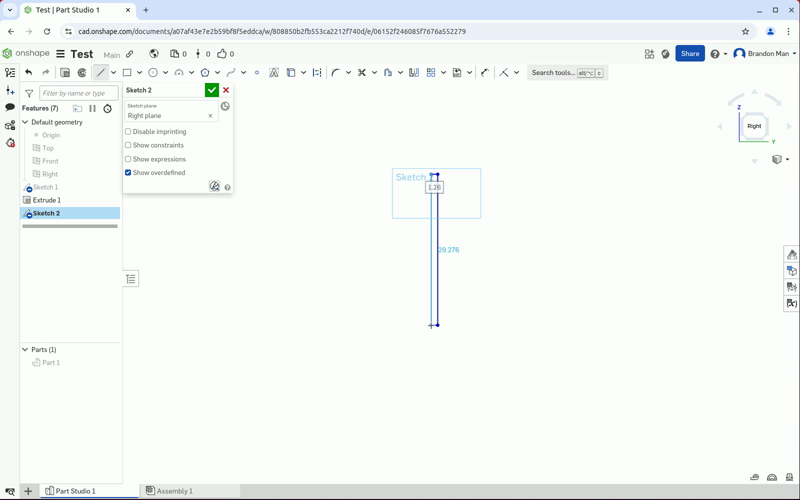
click(431, 325)
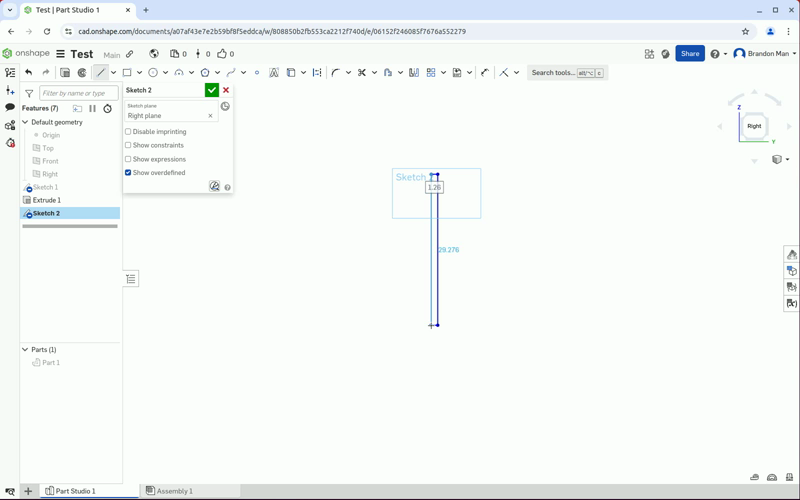
key(esc)
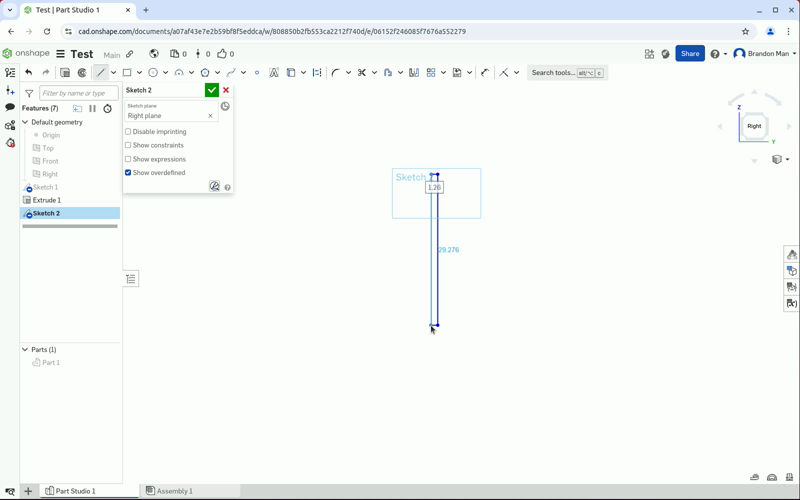
mouse_move(432, 313)
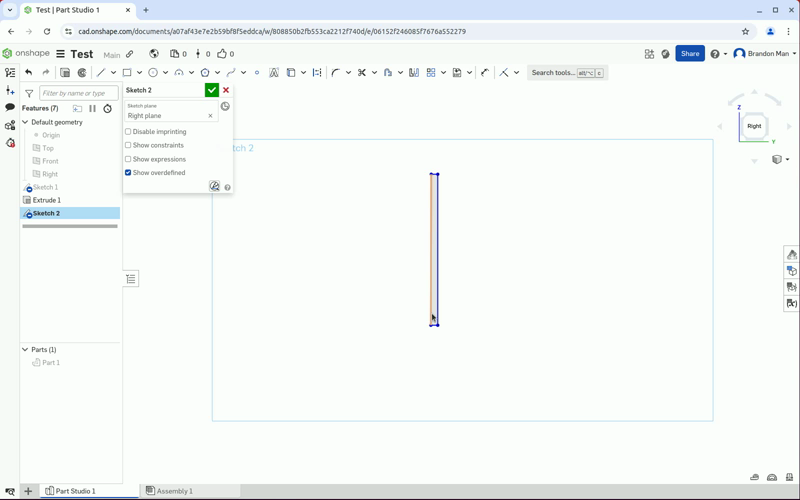
scroll(6)
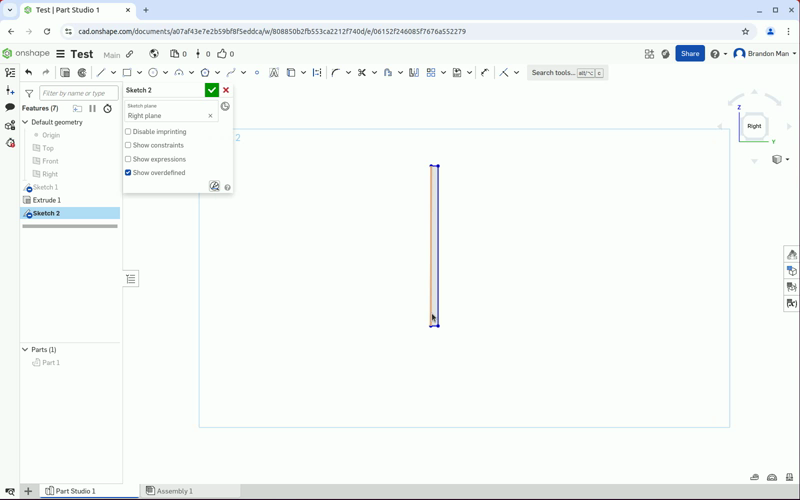
scroll(6)
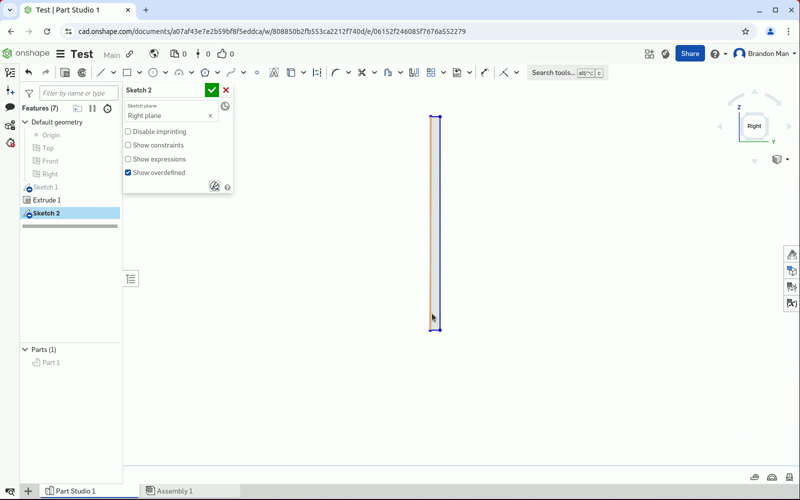
scroll(6)
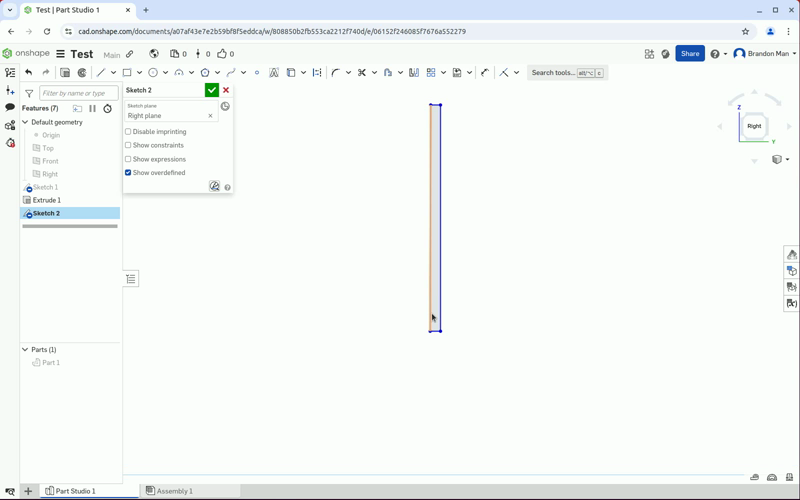
scroll(6)
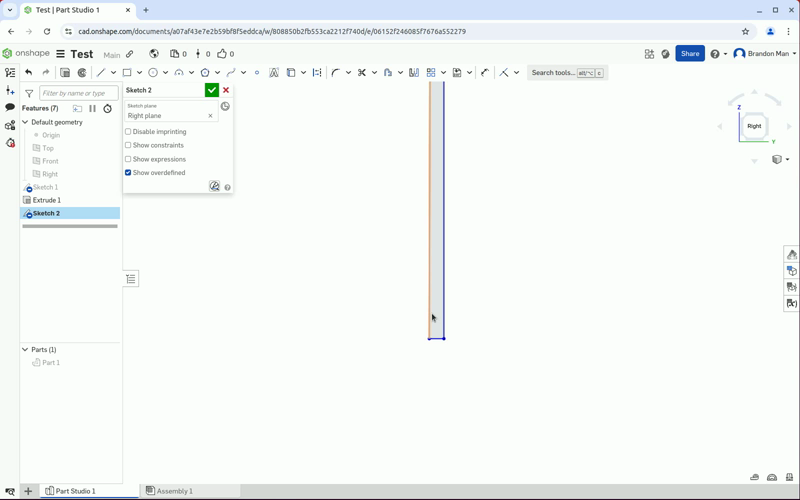
scroll(6)
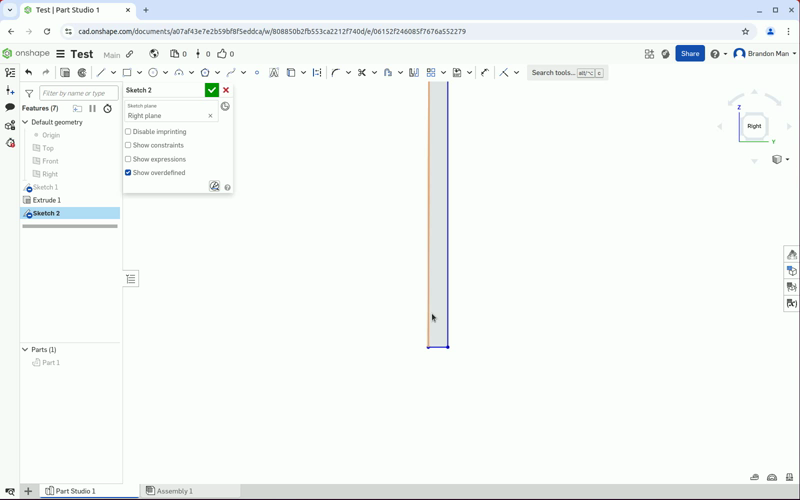
scroll(6)
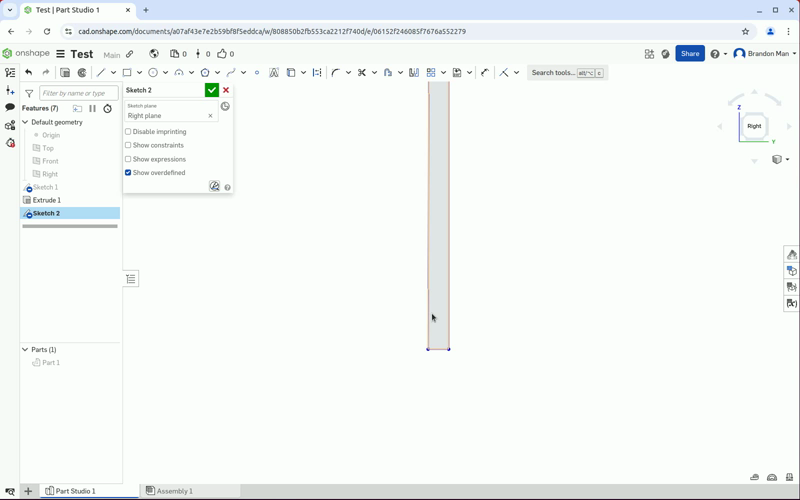
scroll(6)
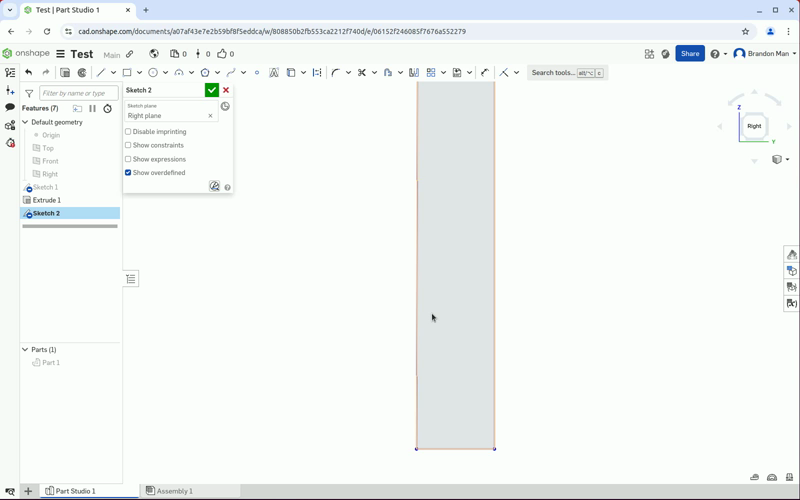
click(432, 313)
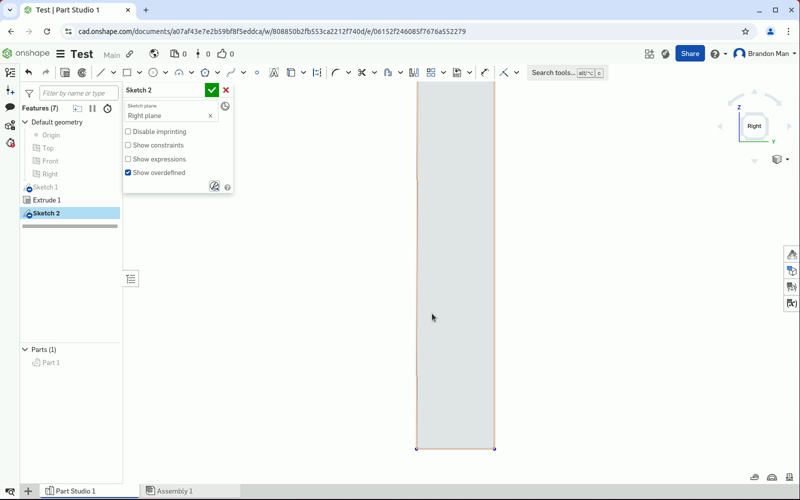
scroll(-6)
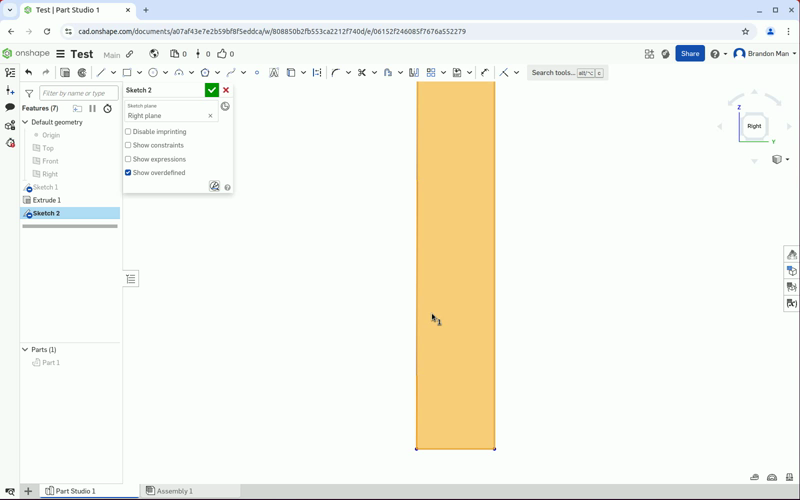
scroll(-6)
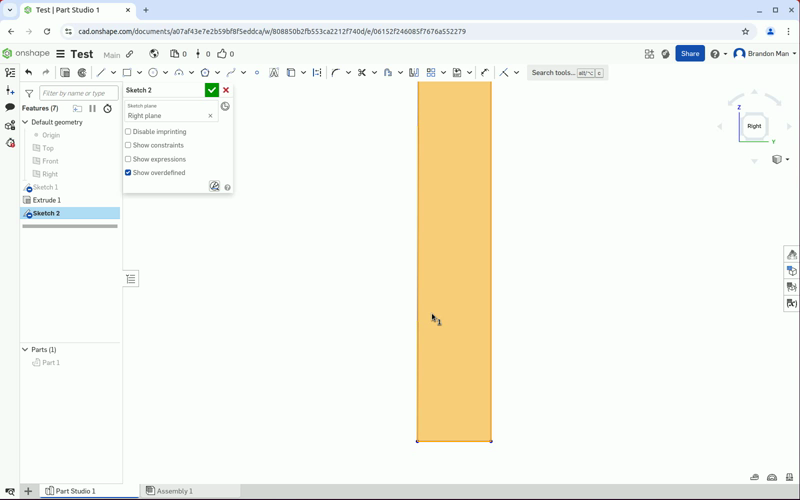
scroll(-6)
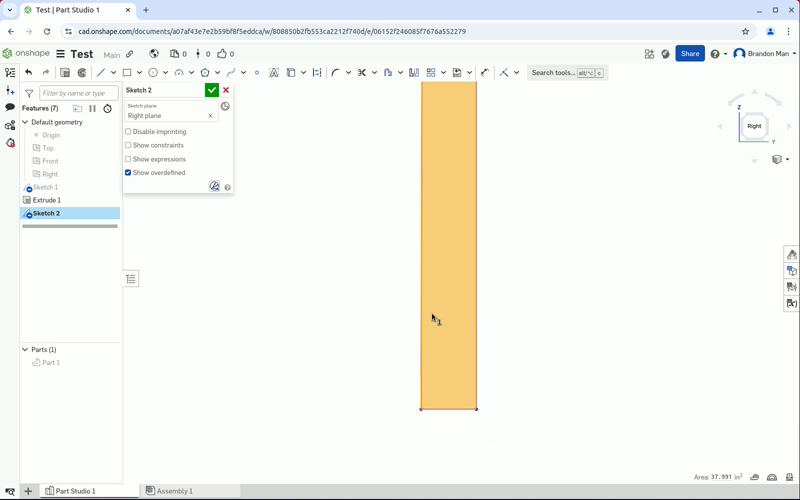
scroll(-6)
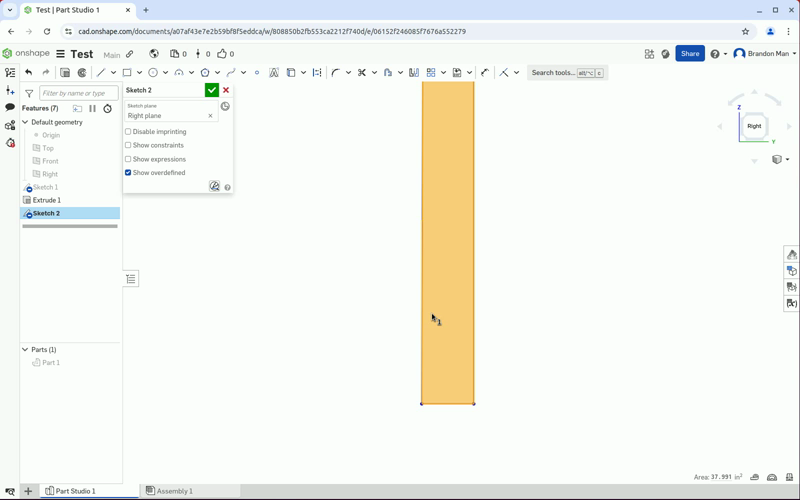
scroll(-6)
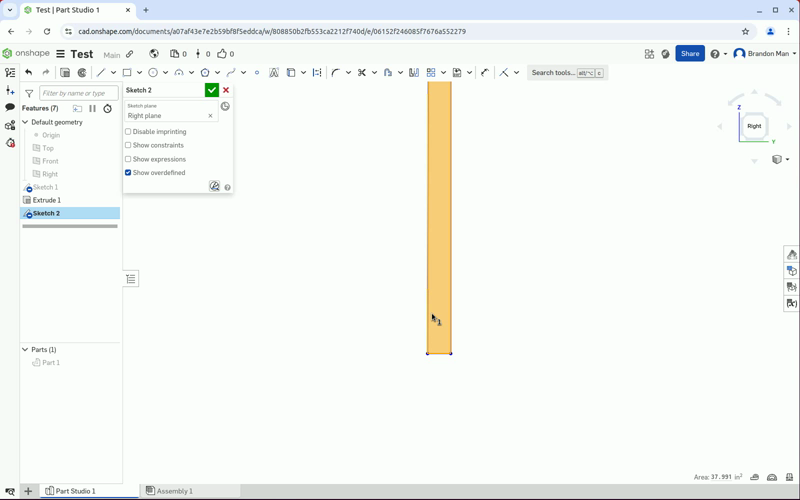
scroll(-6)
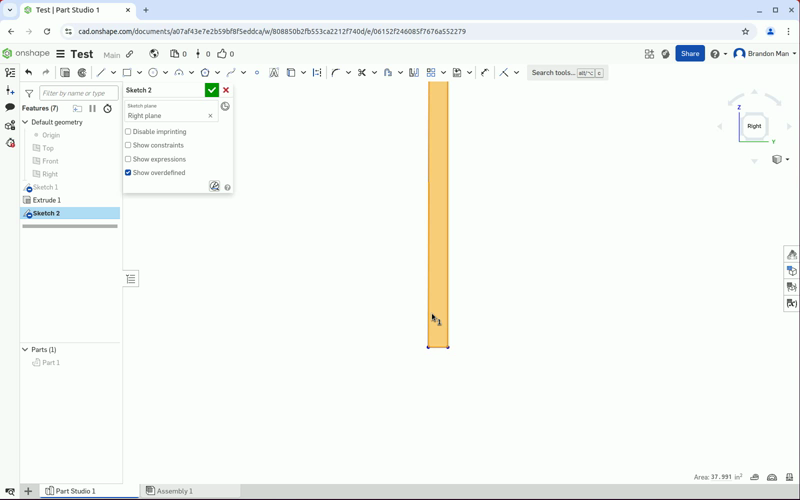
scroll(-6)
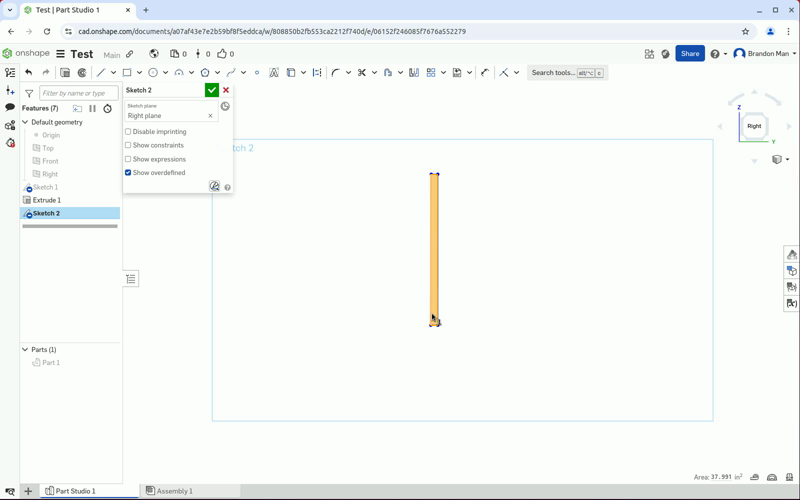
mouse_move(73, 352)
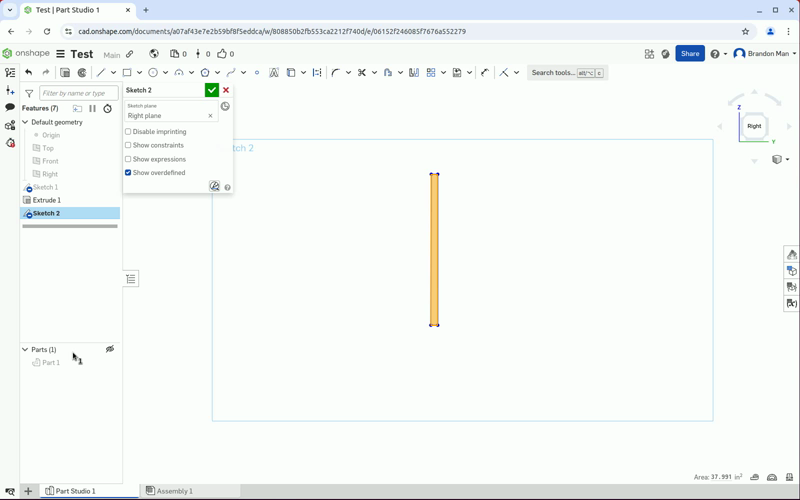
key(shift+y)
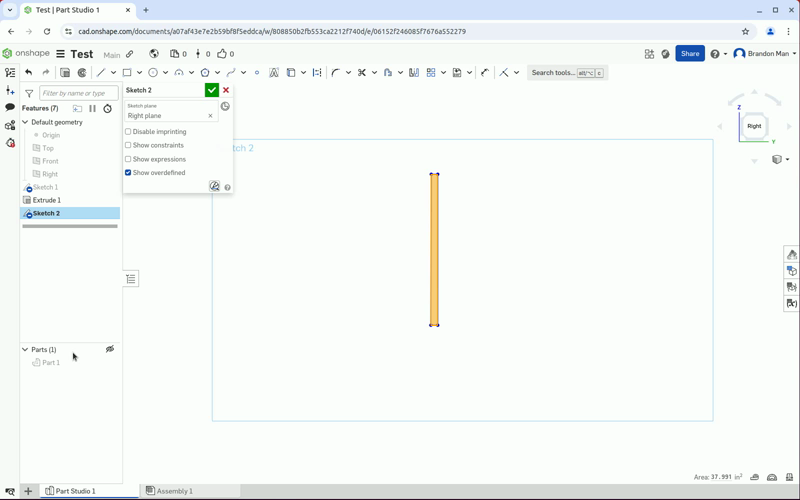
key(shift+e)
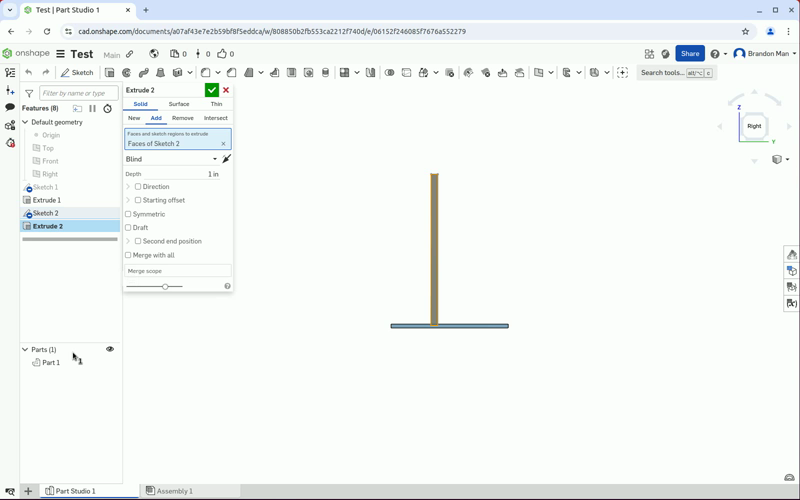
mouse_move(143, 106)
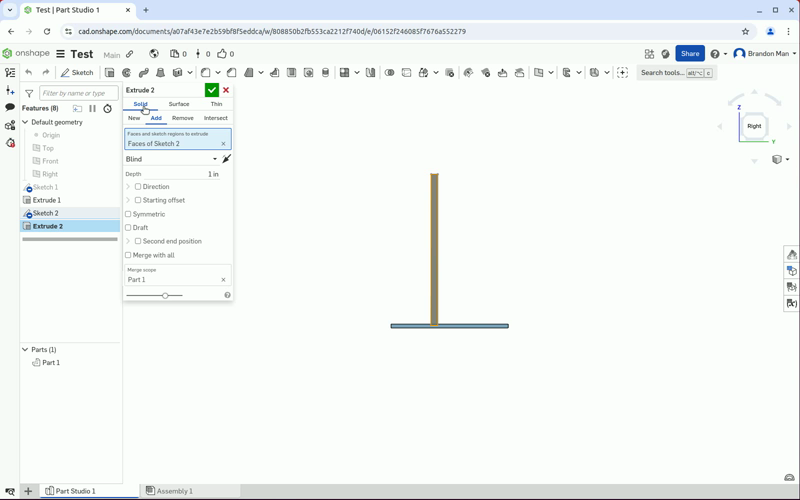
click(143, 106)
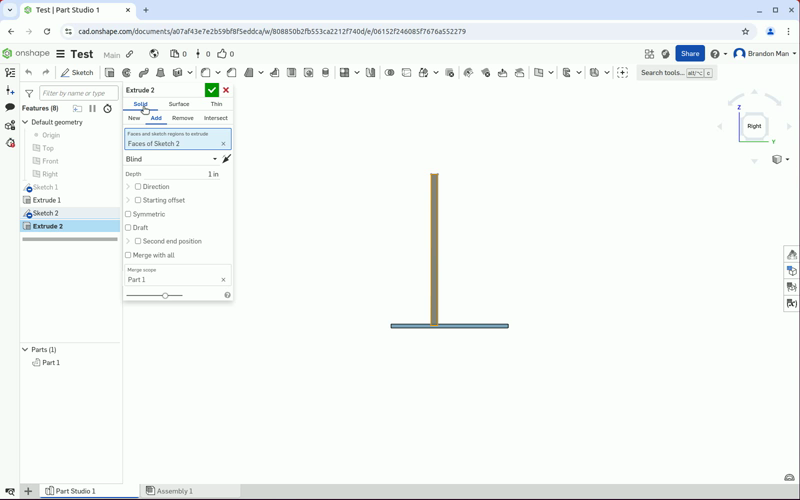
mouse_move(137, 120)
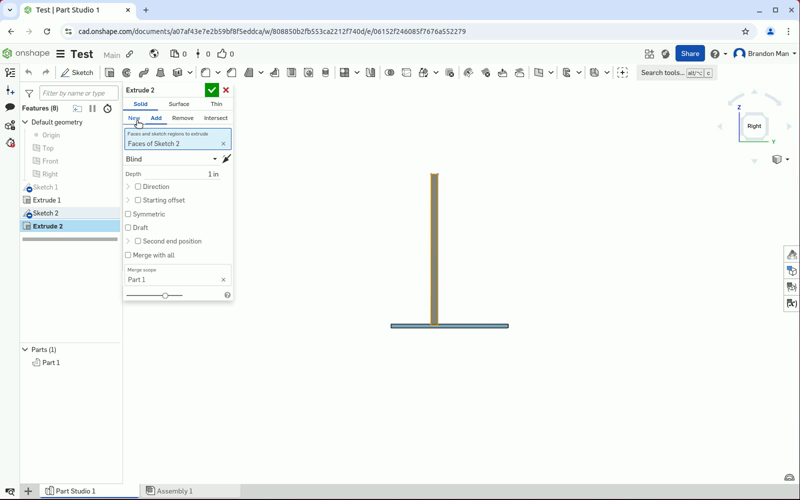
click(137, 120)
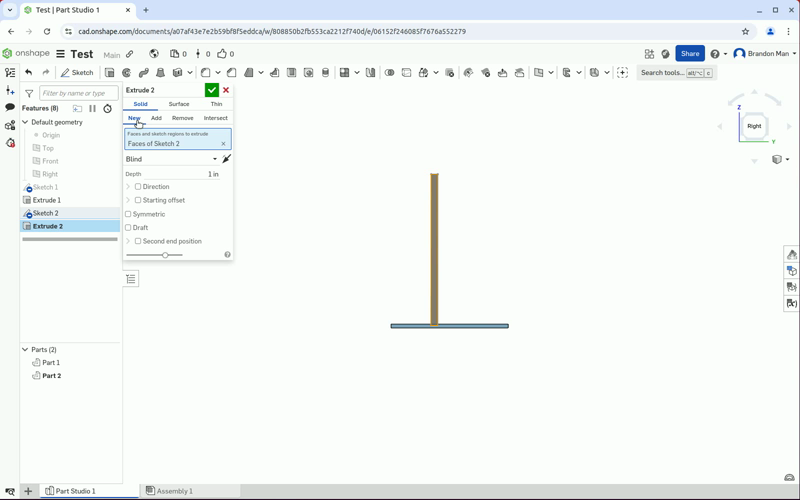
key(tab, 4)
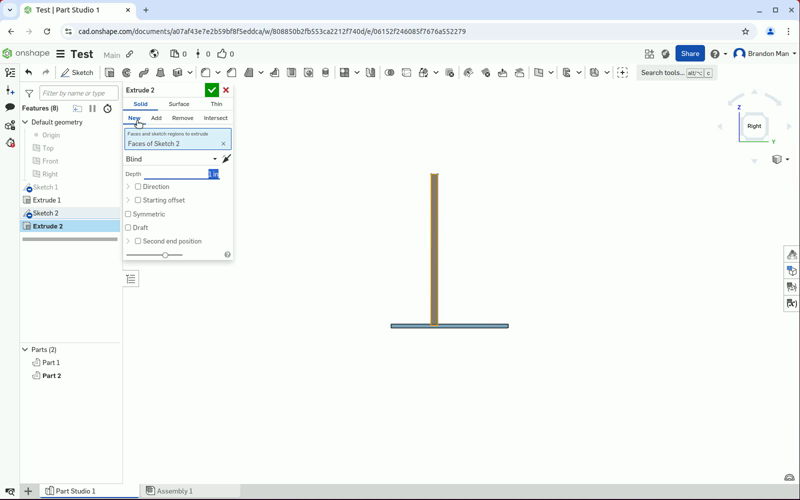
text(0.722)
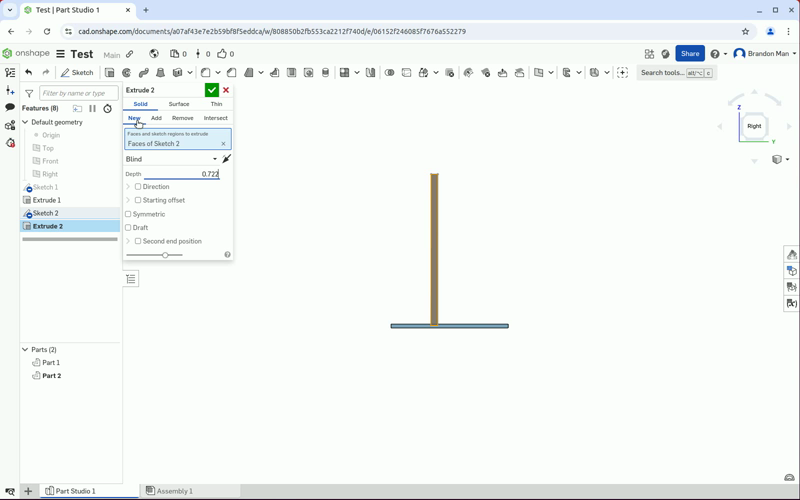
key(enter)
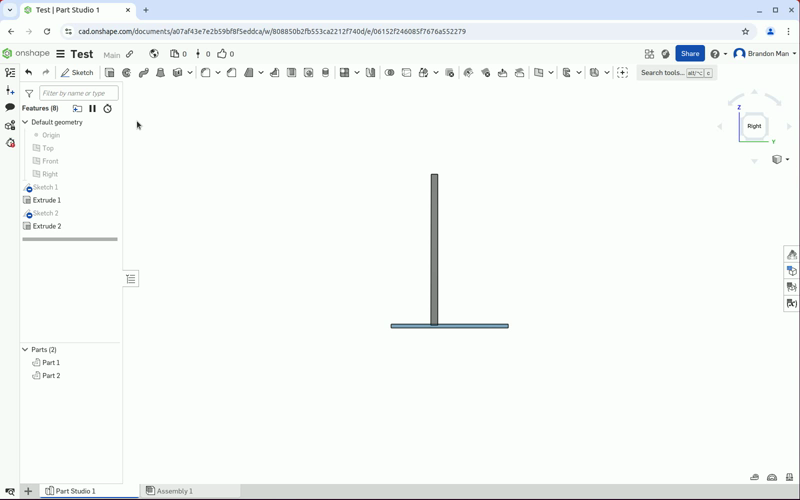
key(shift+h)
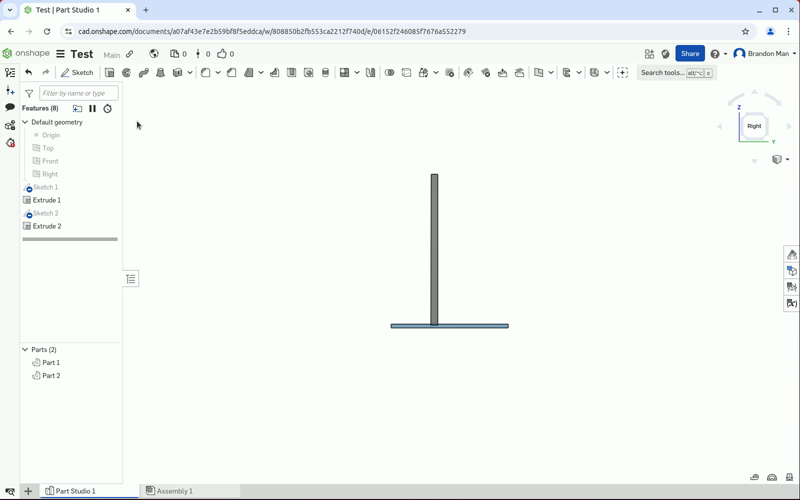
key(shift+h)
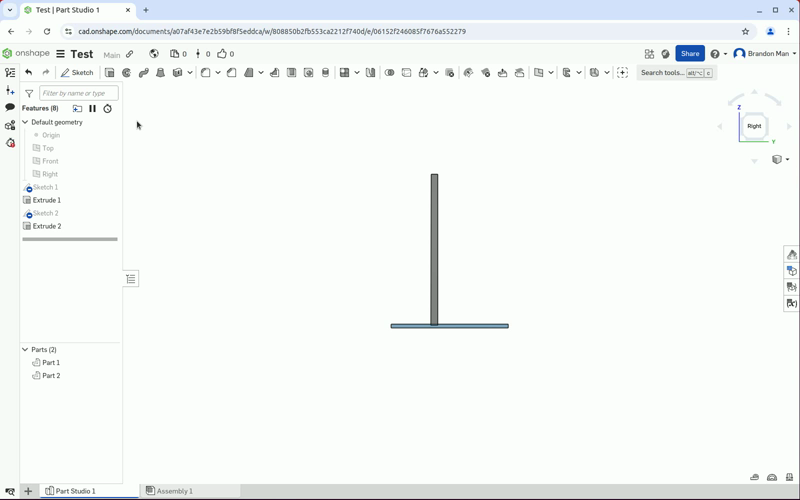
mouse_move(73, 189)
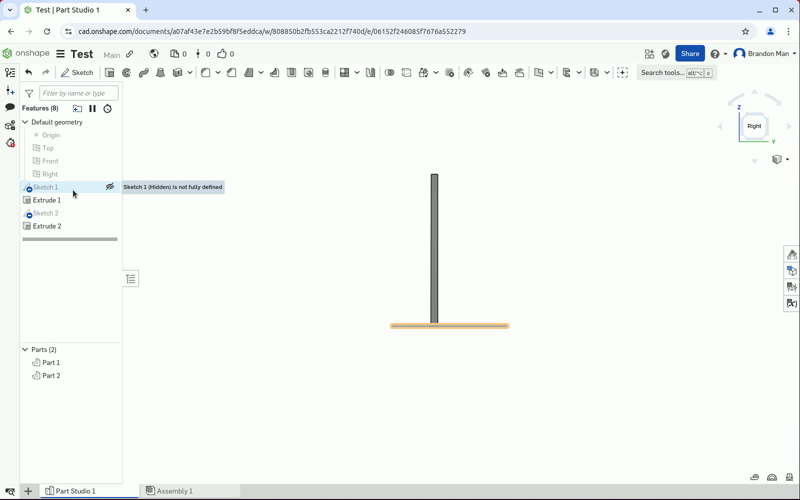
click(73, 189)
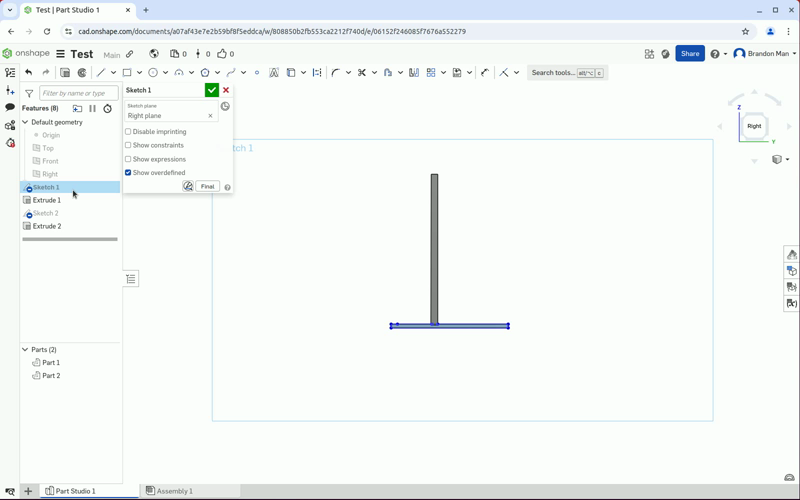
mouse_move(229, 92)
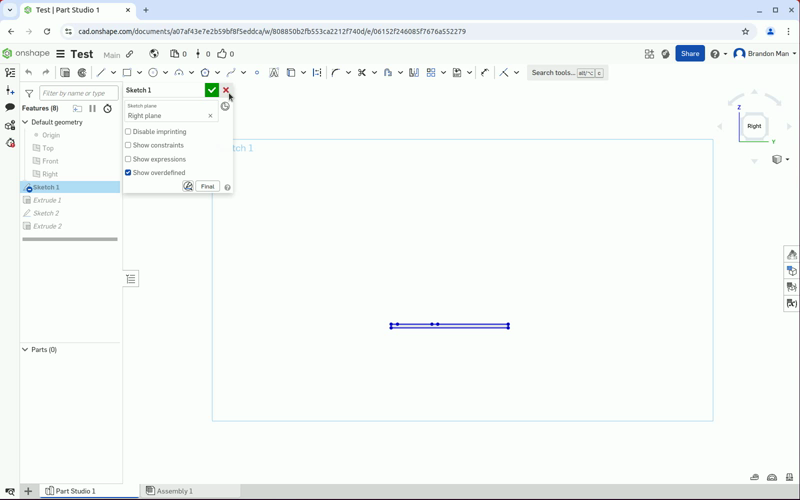
click(229, 92)
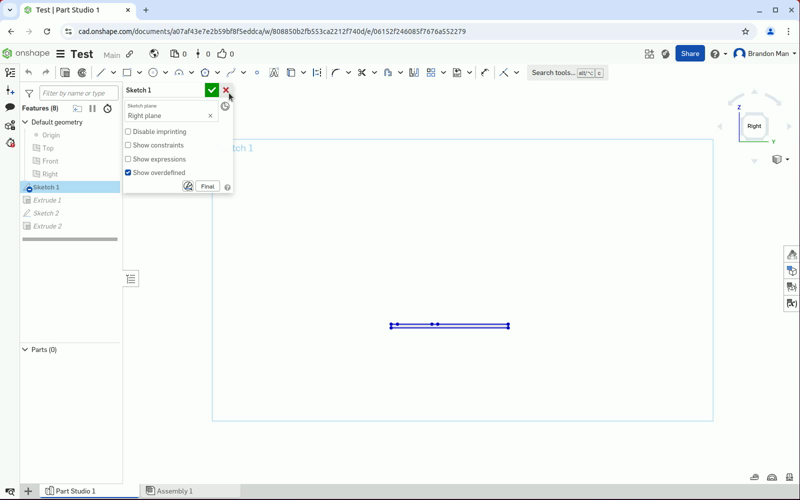
key(shift+s)
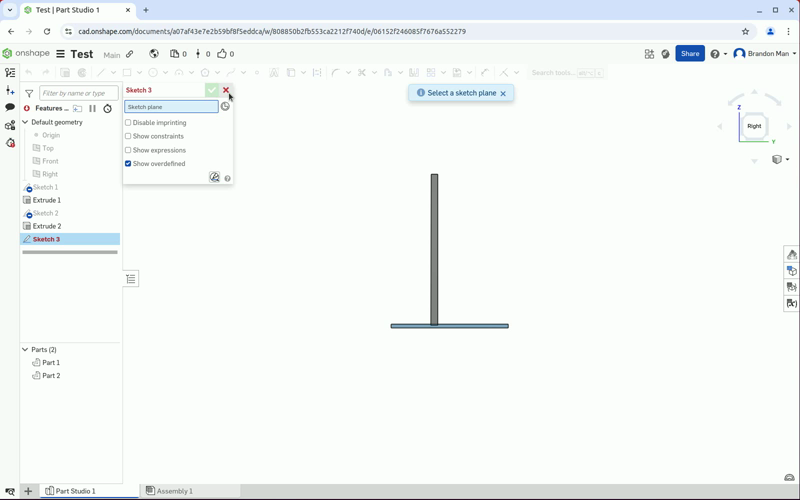
mouse_move(73, 176)
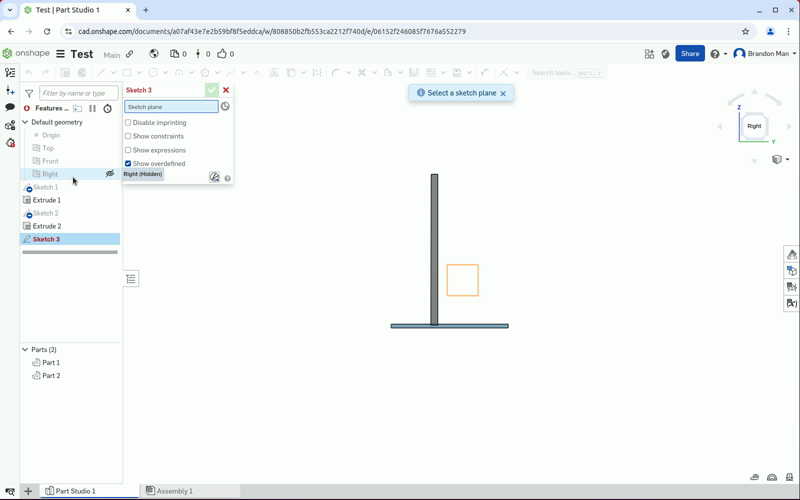
click(73, 176)
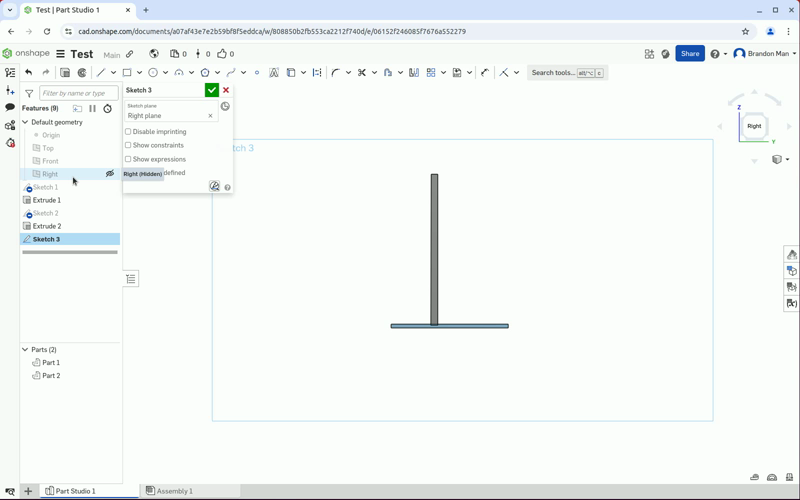
mouse_move(73, 352)
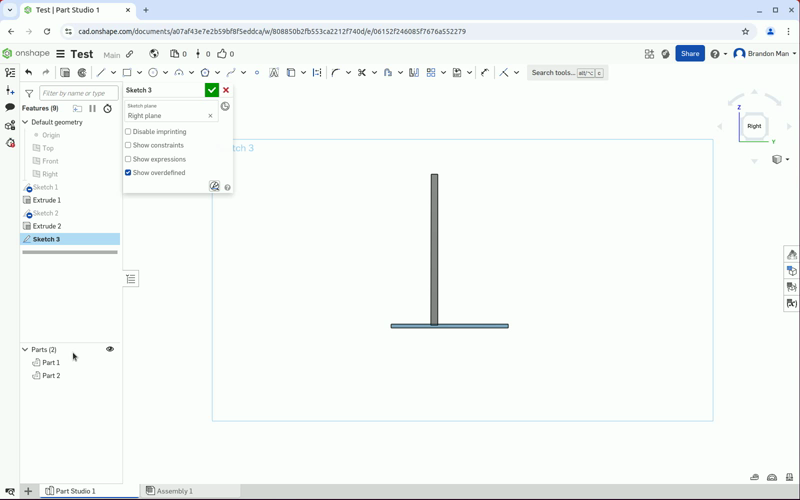
key(y)
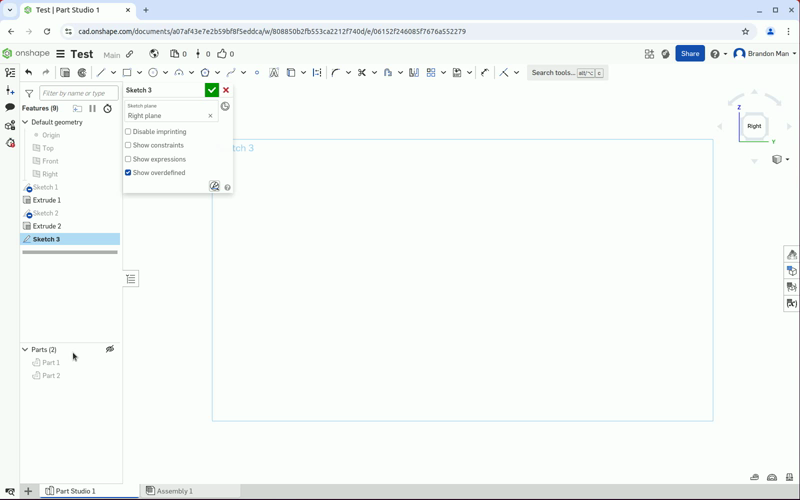
key(l)
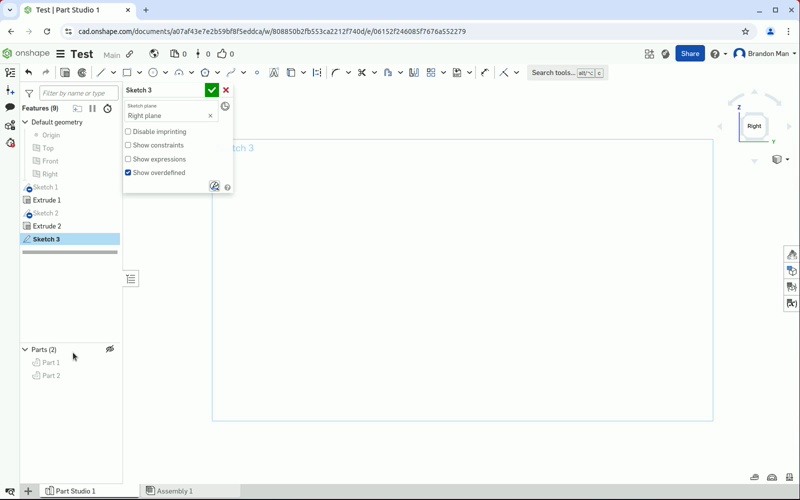
key_down(shift)
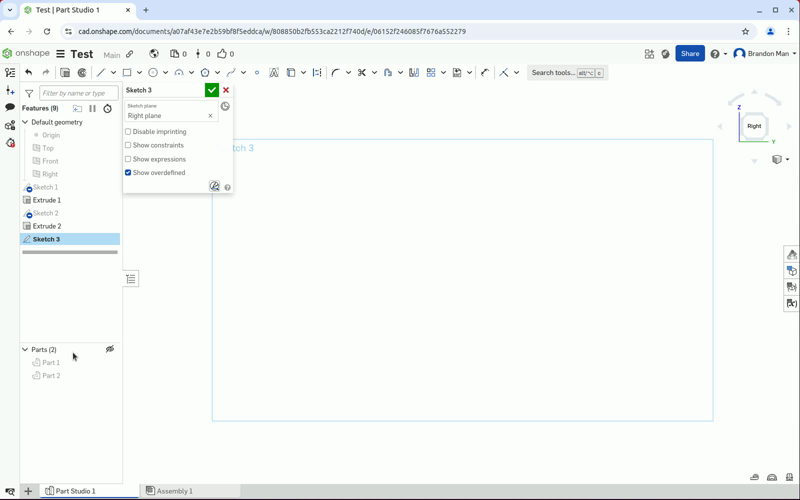
mouse_move(393, 325)
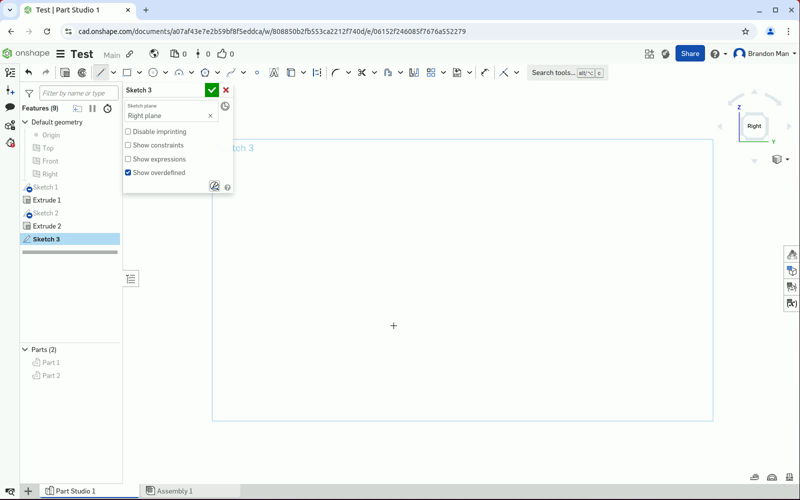
click(393, 325)
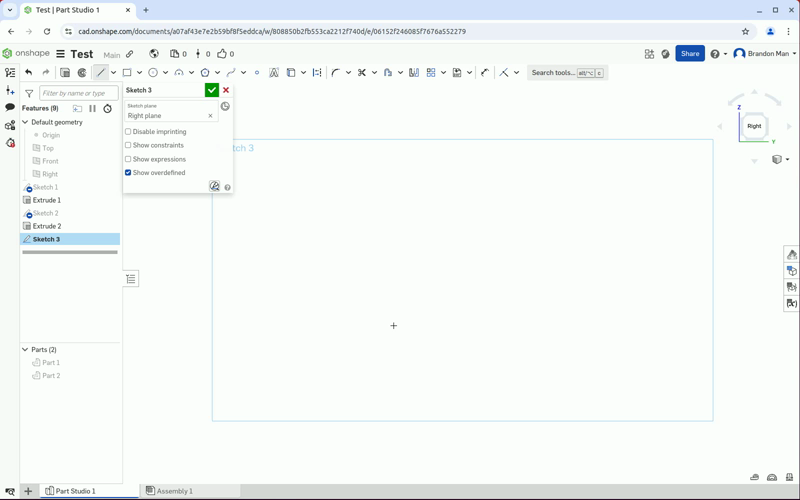
key_up(shift)
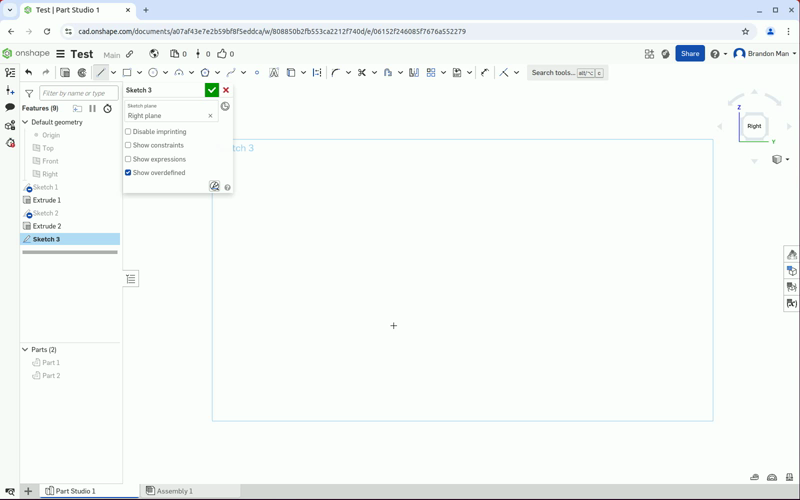
key_down(shift)
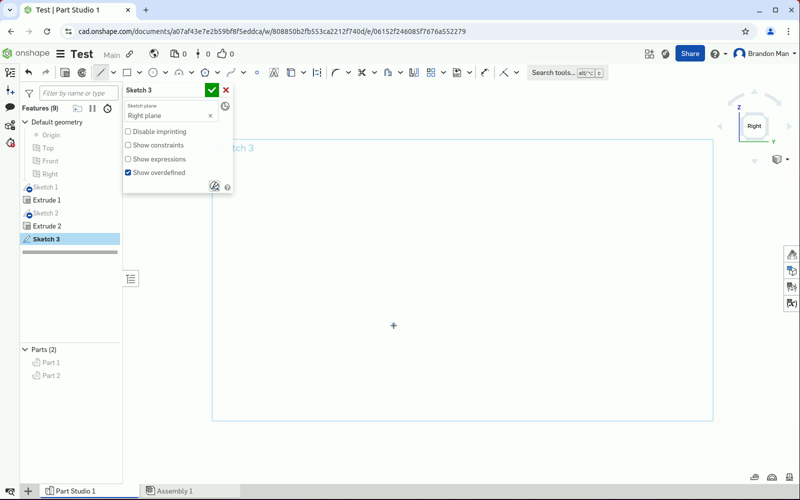
mouse_move(423, 325)
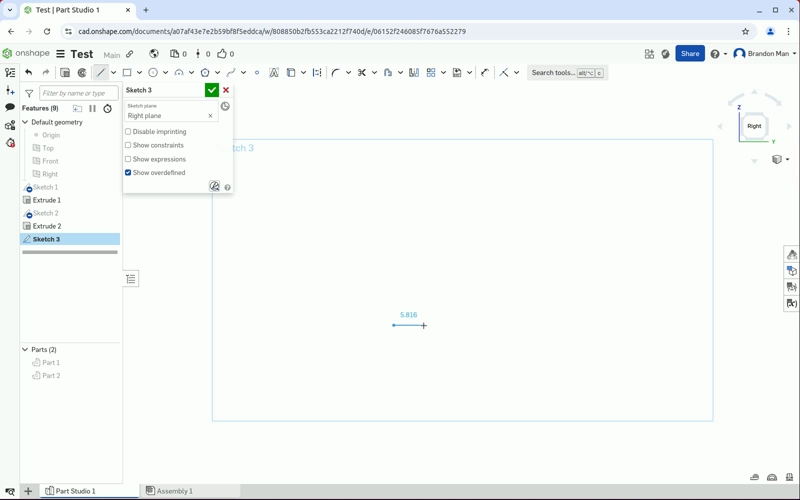
mouse_move(400, 325)
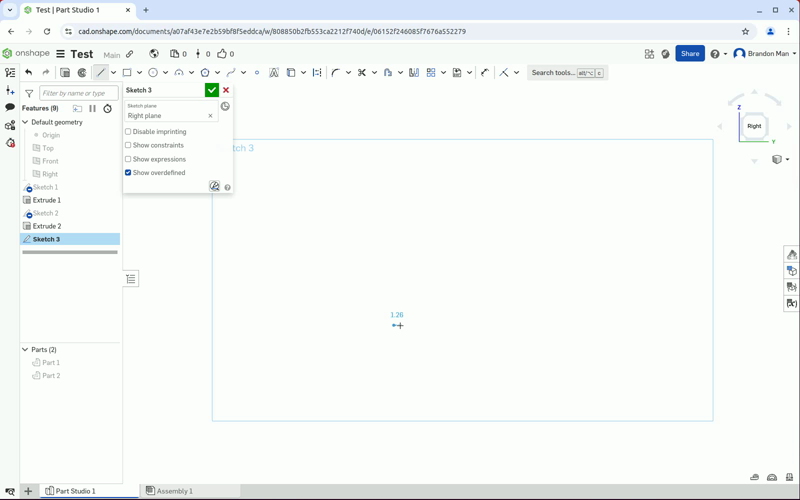
scroll(6)
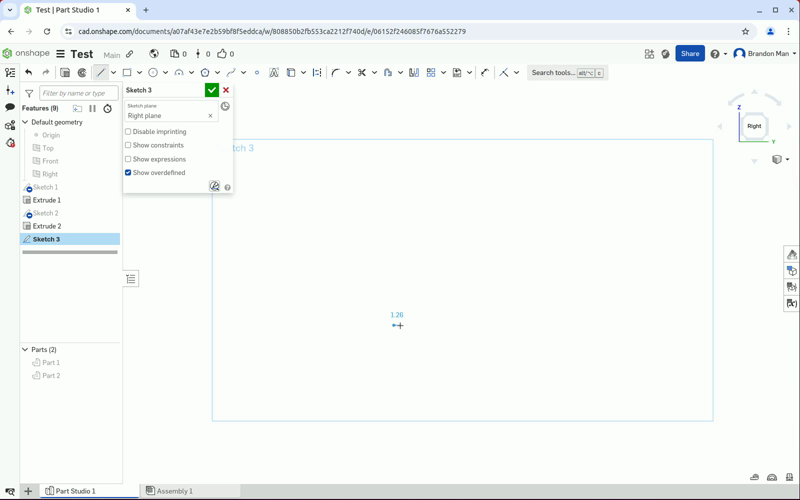
scroll(6)
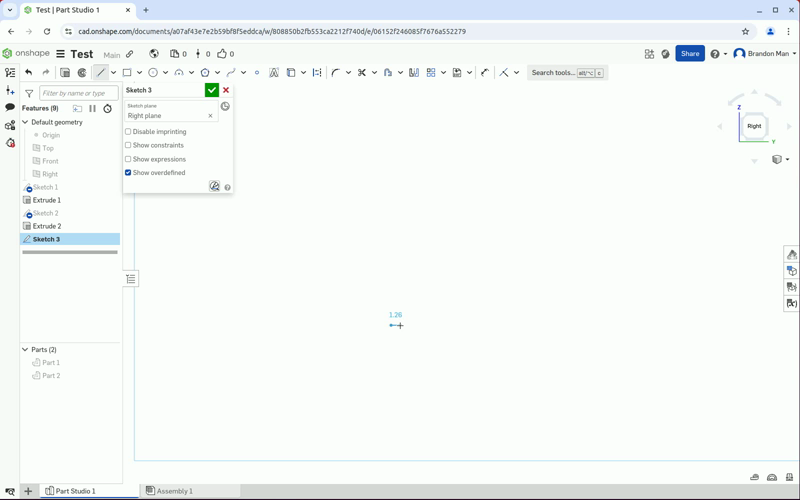
scroll(6)
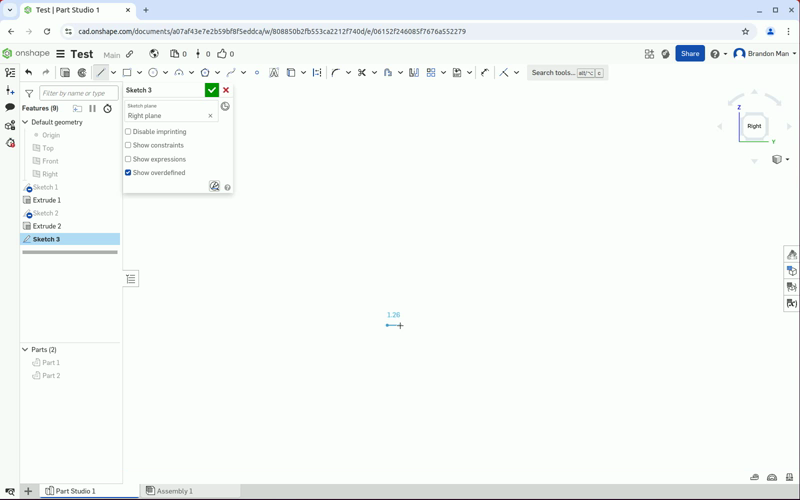
scroll(6)
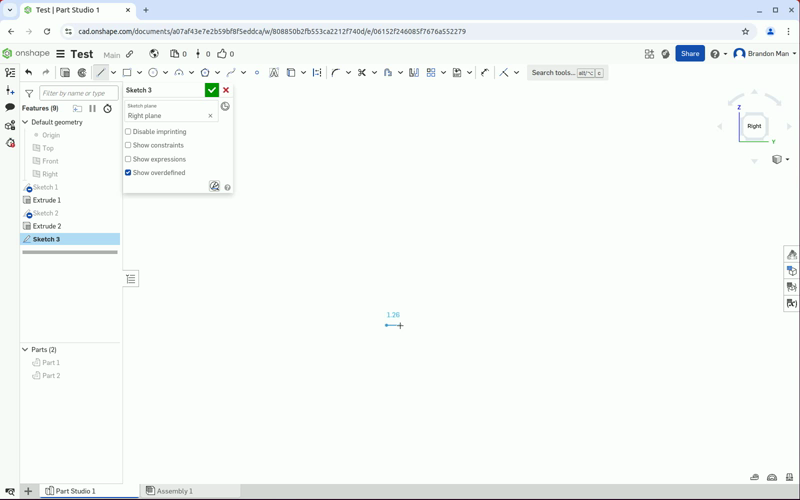
scroll(6)
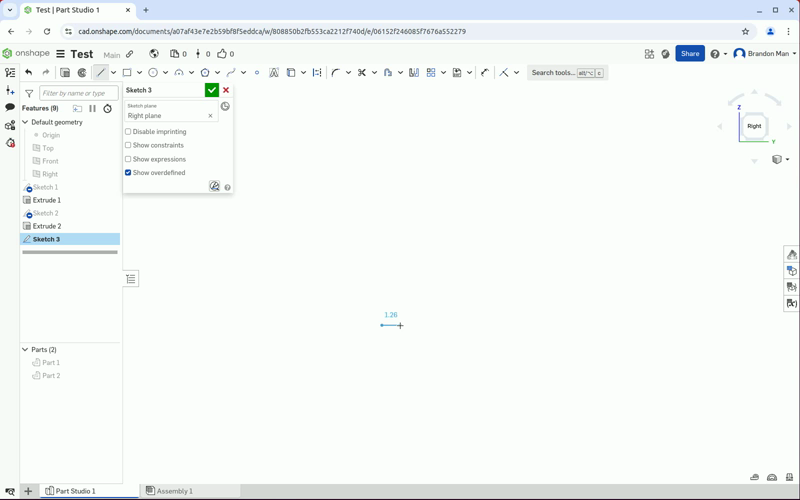
scroll(6)
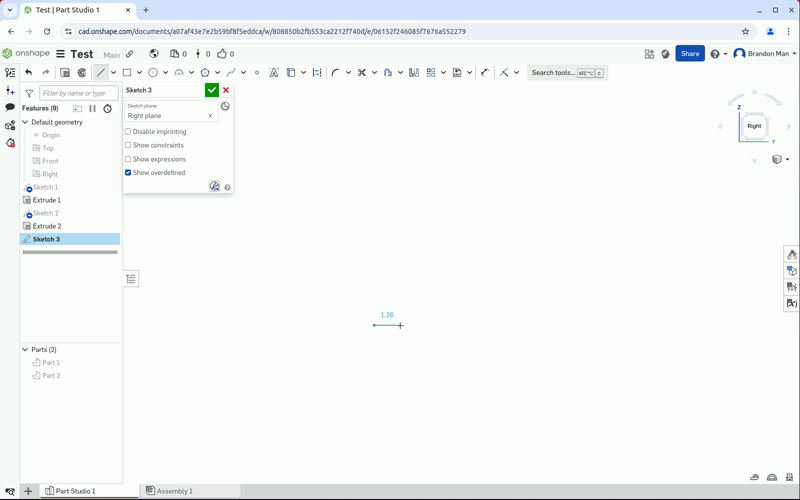
scroll(6)
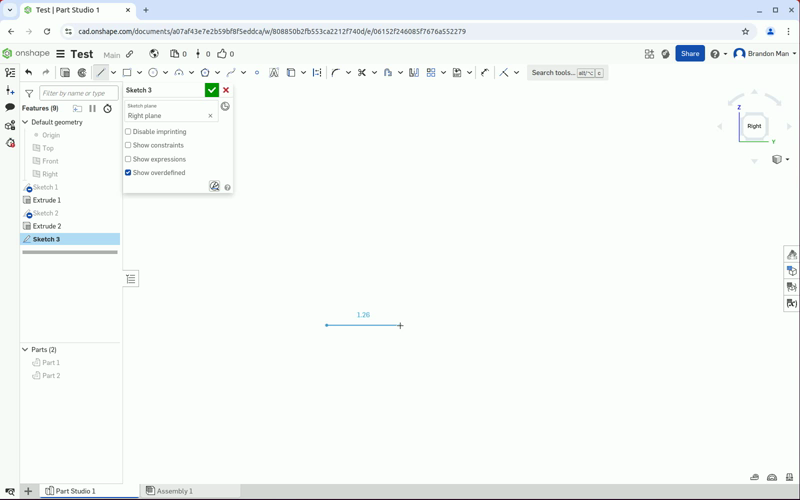
click(400, 325)
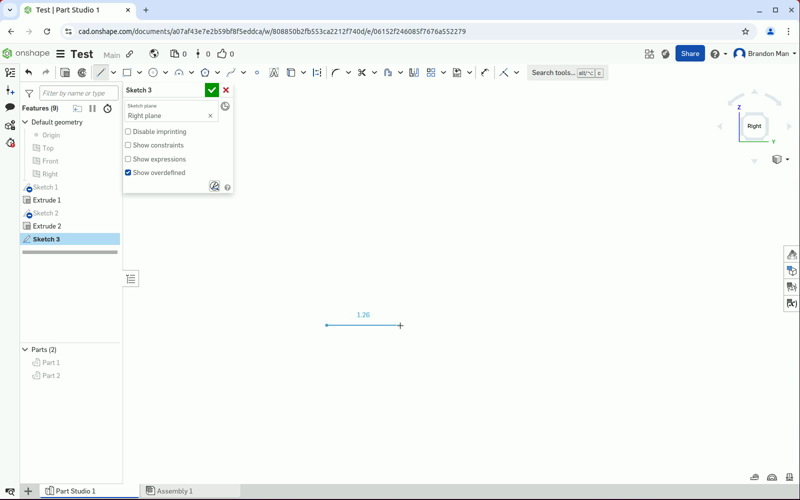
scroll(-6)
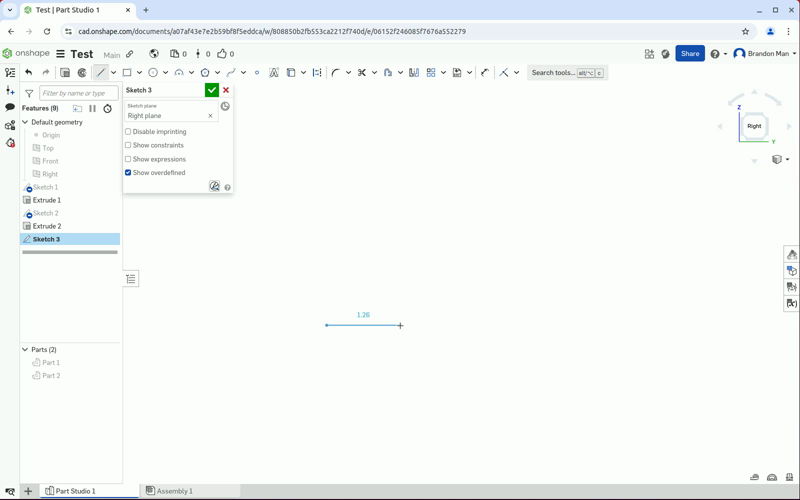
scroll(-6)
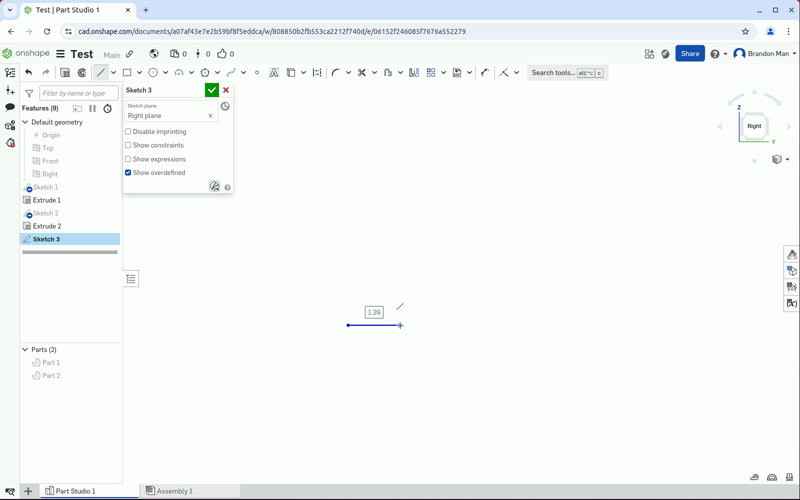
scroll(-6)
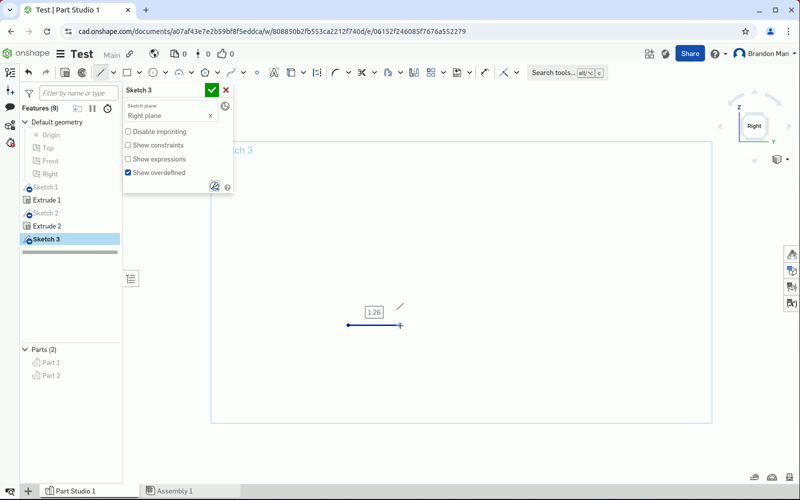
scroll(-6)
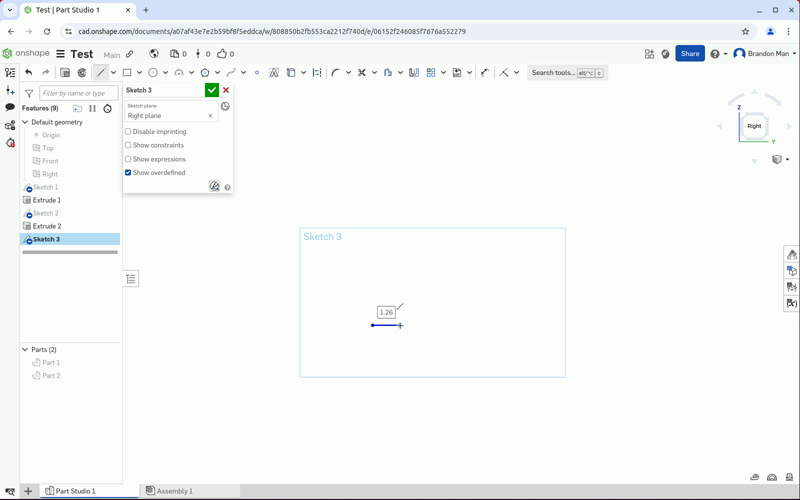
scroll(-6)
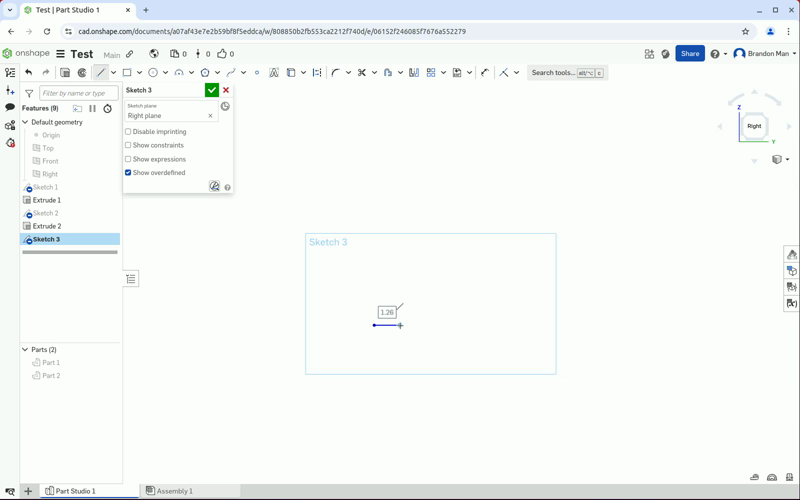
scroll(-6)
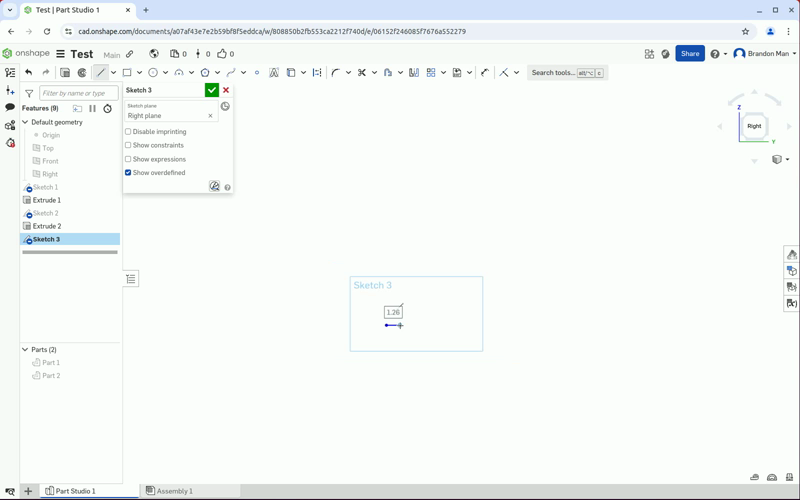
scroll(-6)
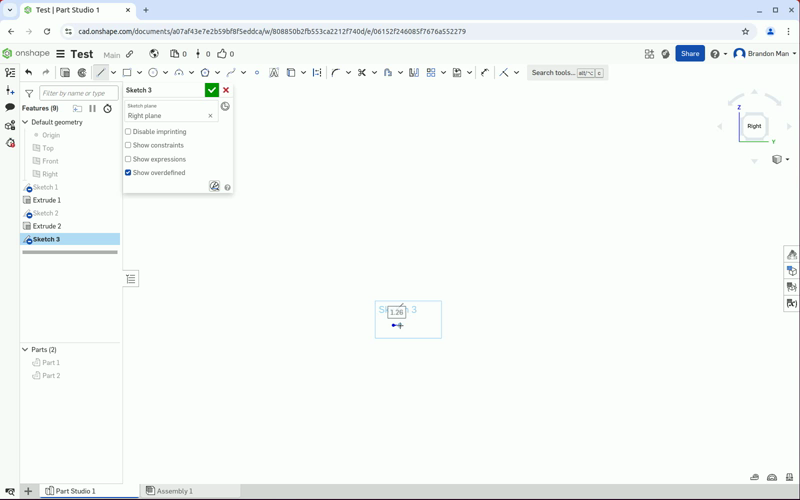
key_up(shift)
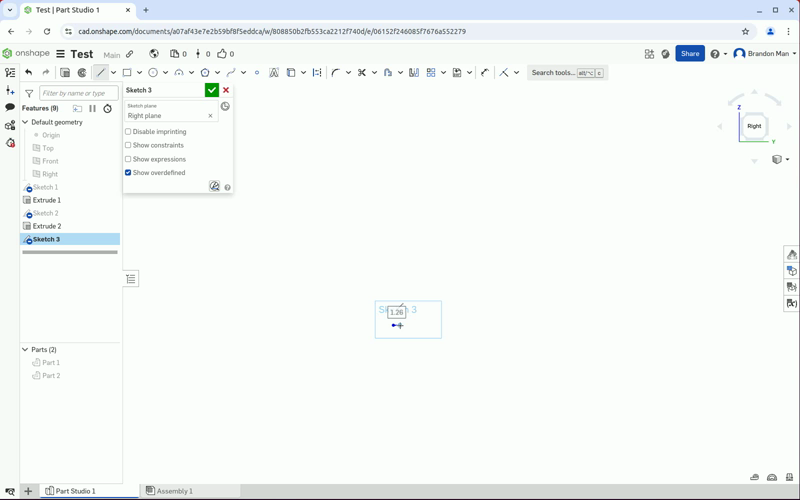
key_down(shift)
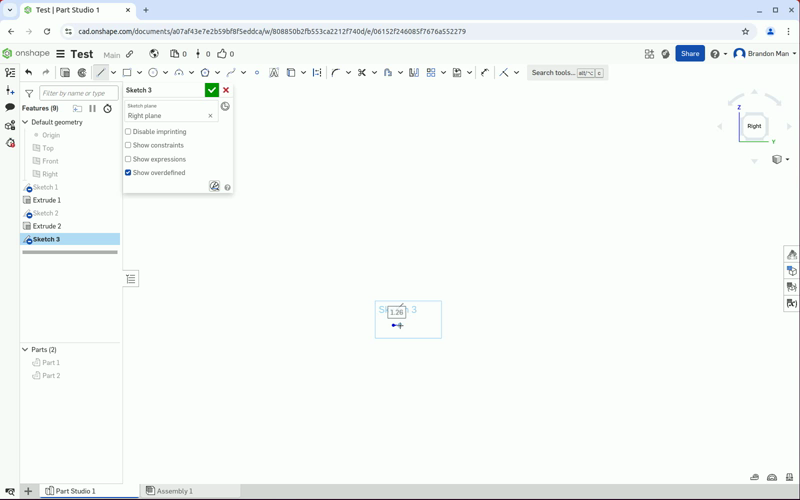
mouse_move(400, 174)
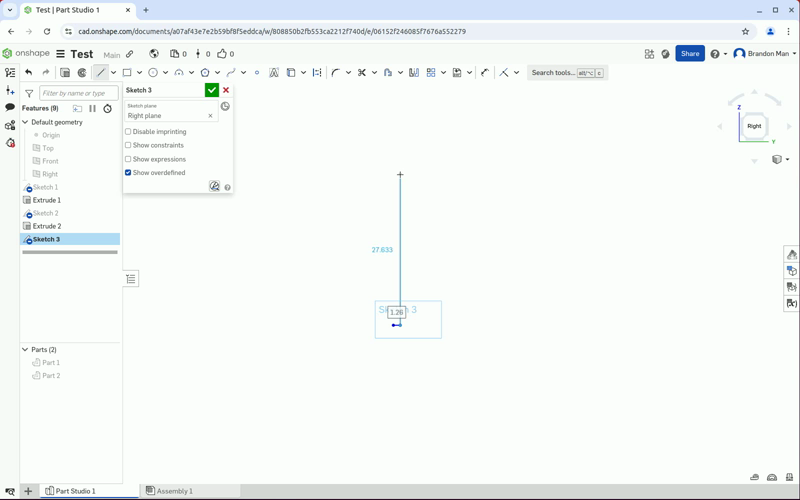
click(400, 174)
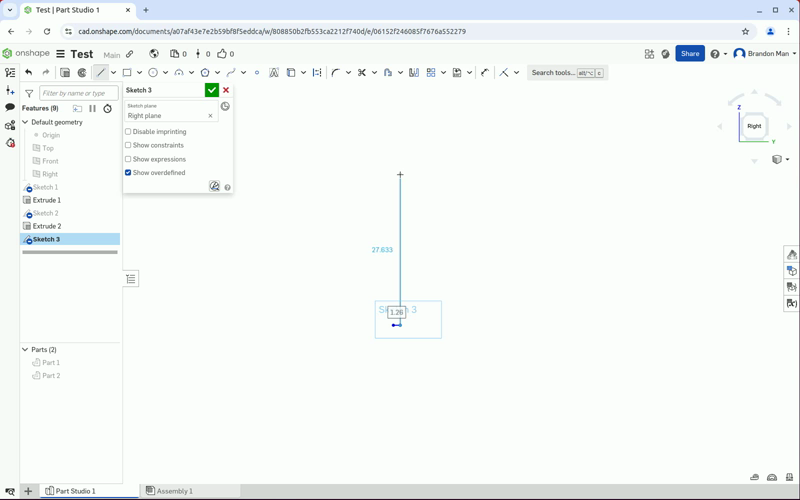
key_up(shift)
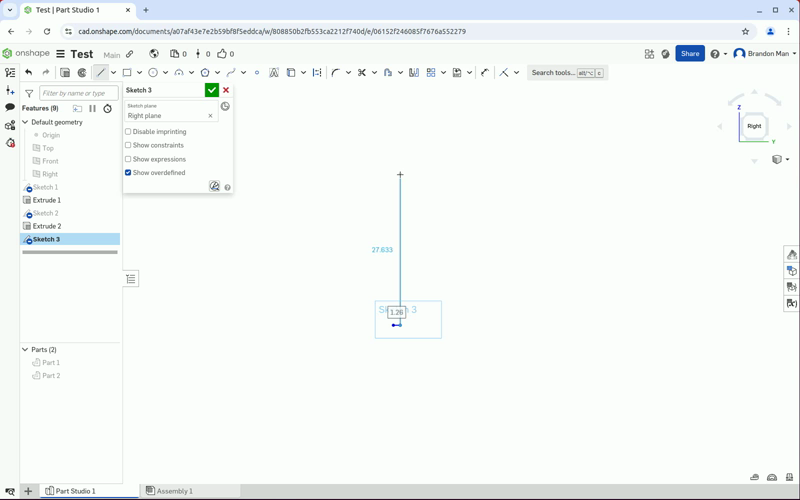
key_down(shift)
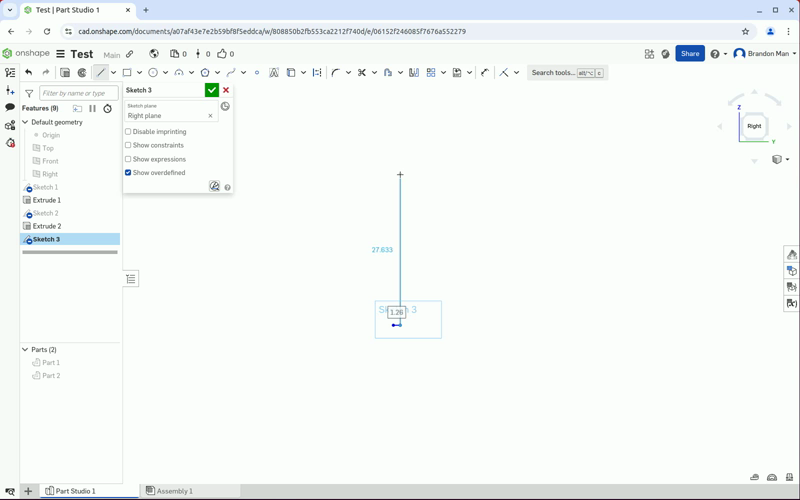
mouse_move(430, 174)
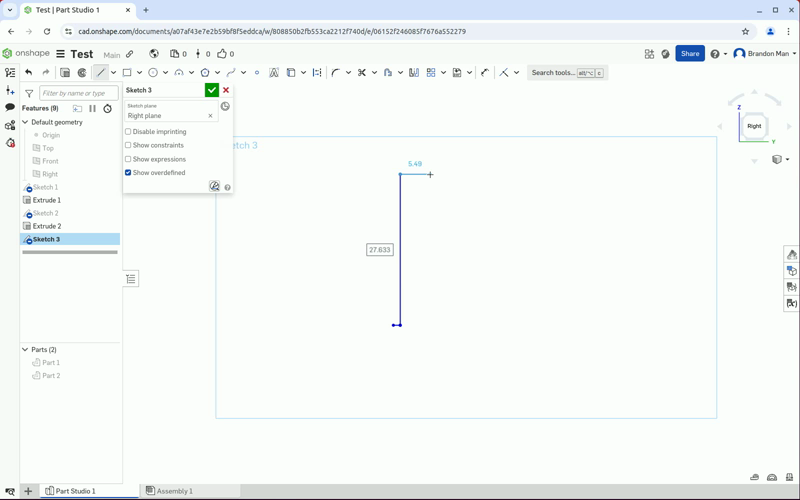
mouse_move(393, 174)
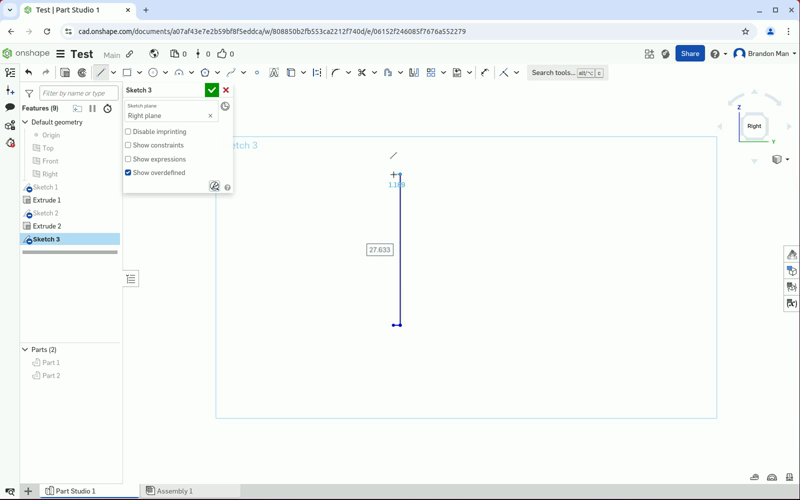
scroll(6)
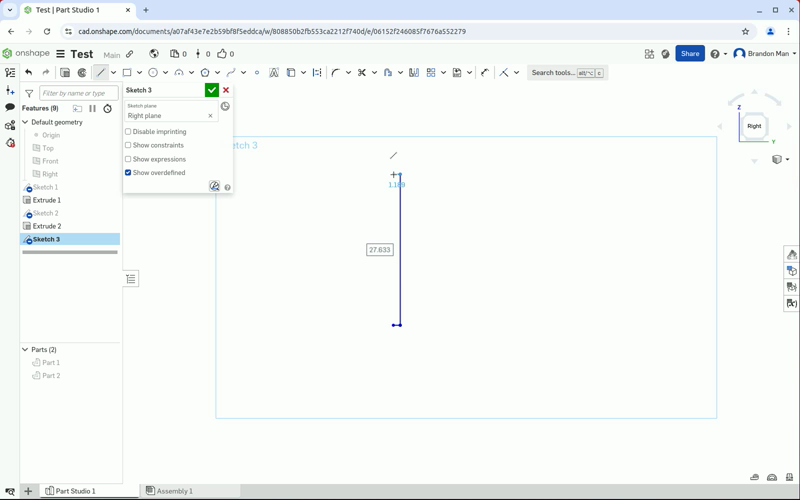
scroll(6)
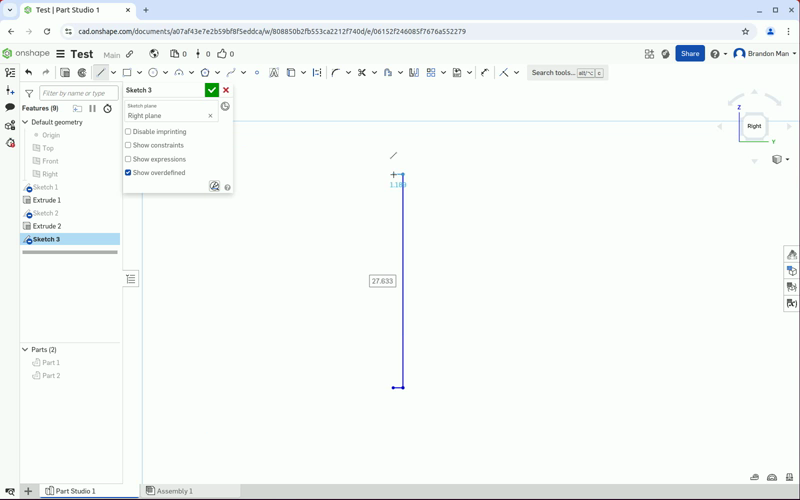
scroll(6)
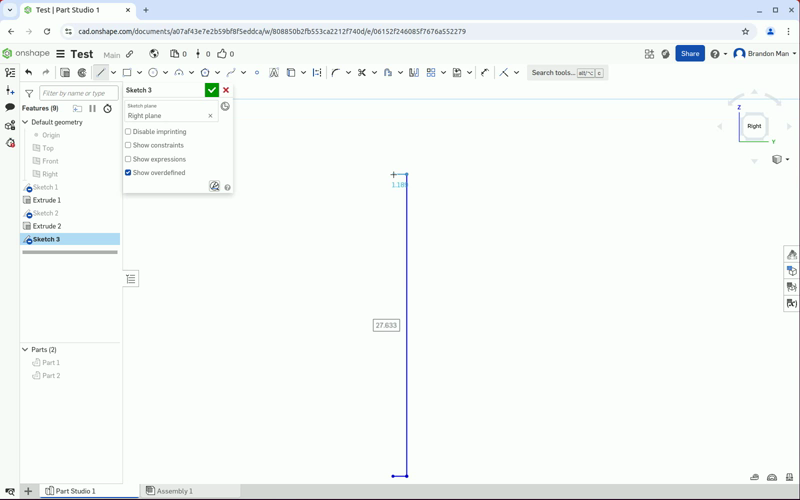
scroll(6)
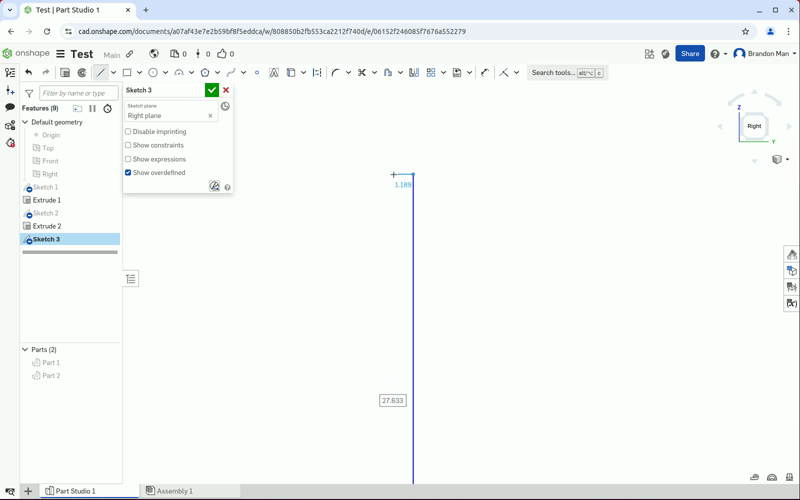
scroll(6)
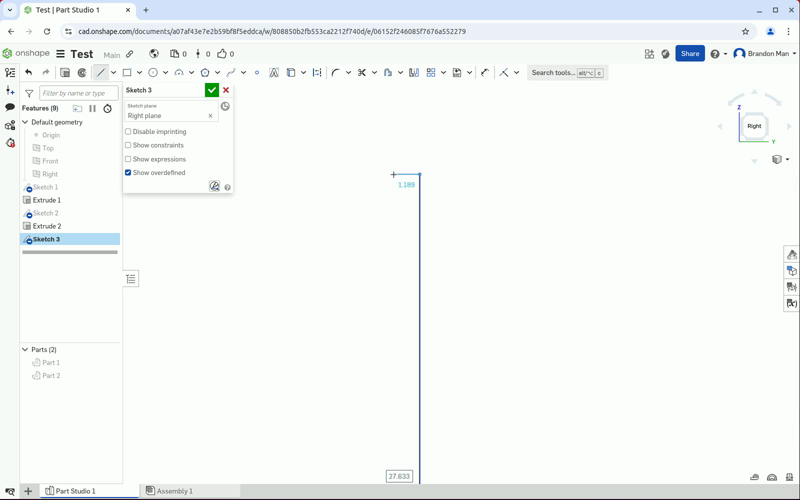
scroll(6)
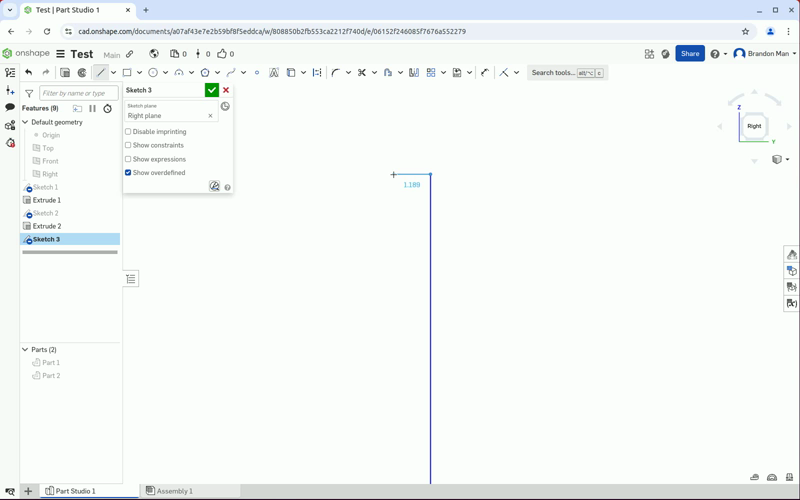
scroll(6)
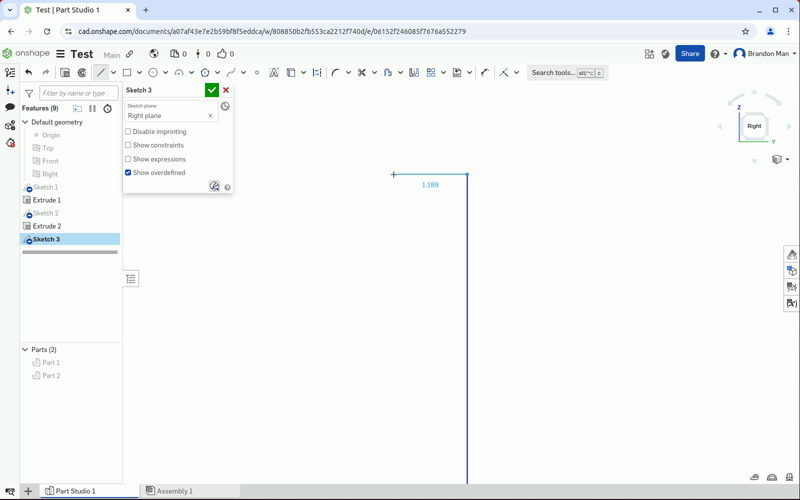
click(393, 174)
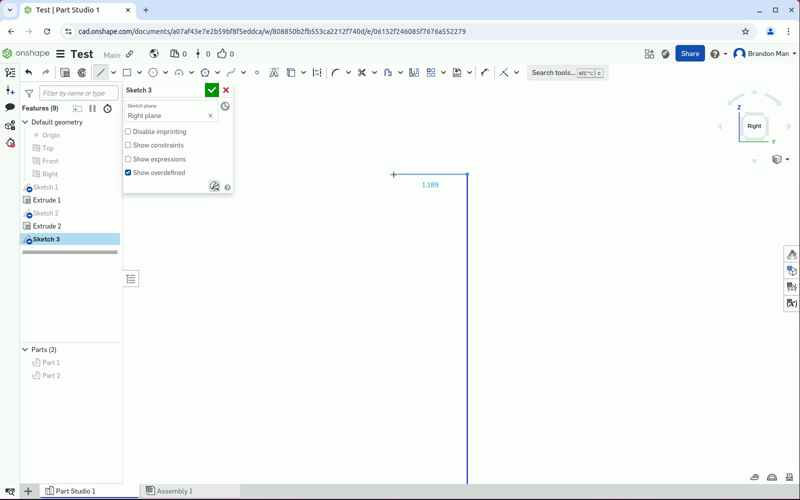
scroll(-6)
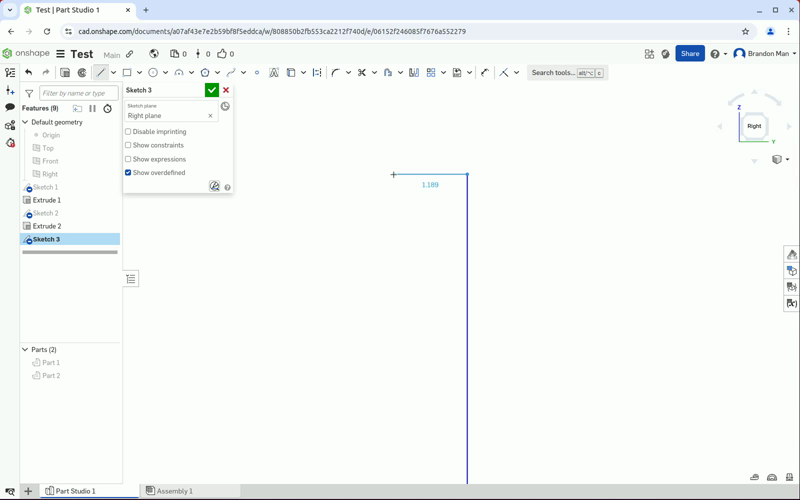
scroll(-6)
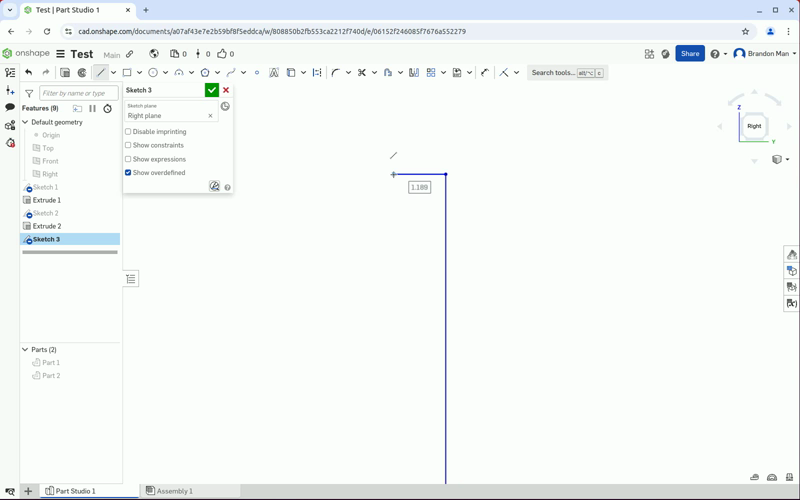
scroll(-6)
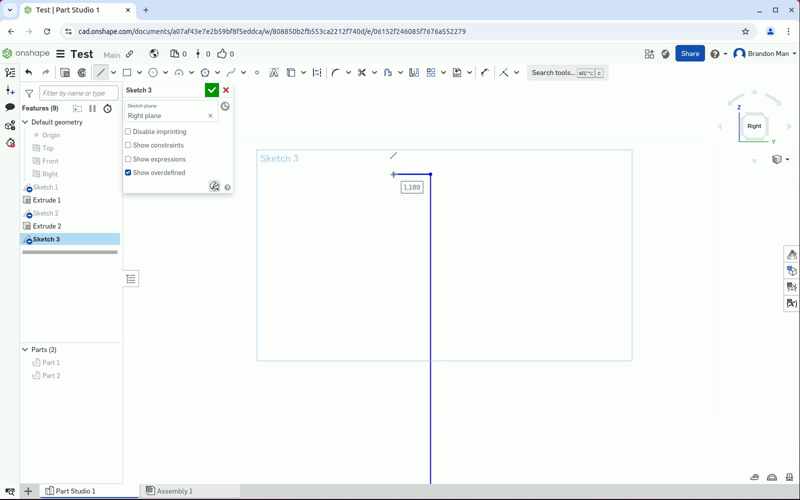
scroll(-6)
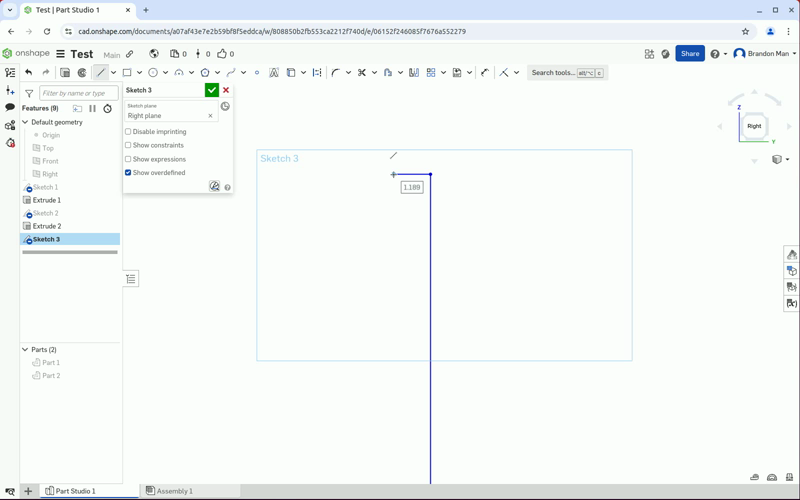
scroll(-6)
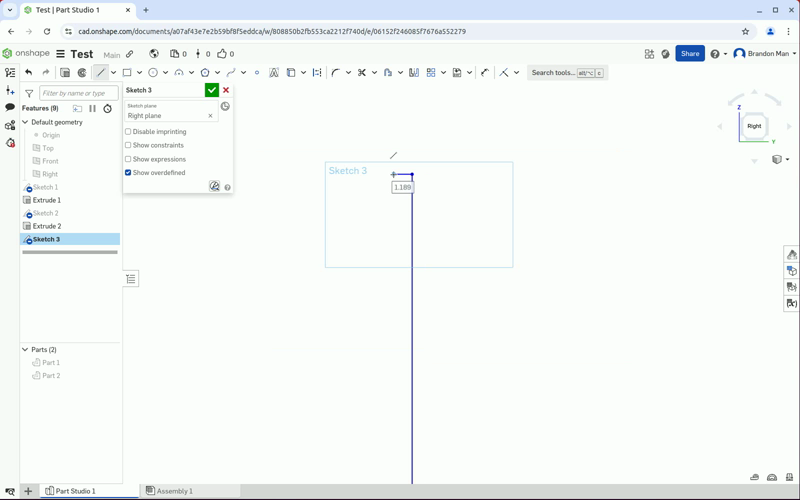
scroll(-6)
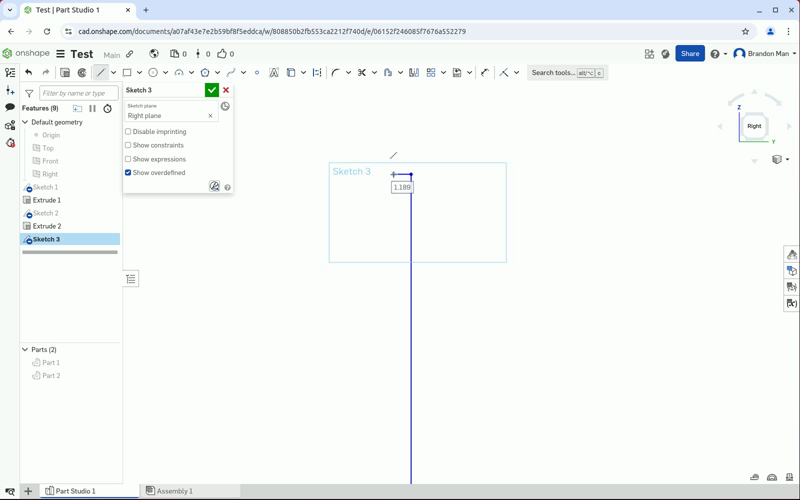
scroll(-6)
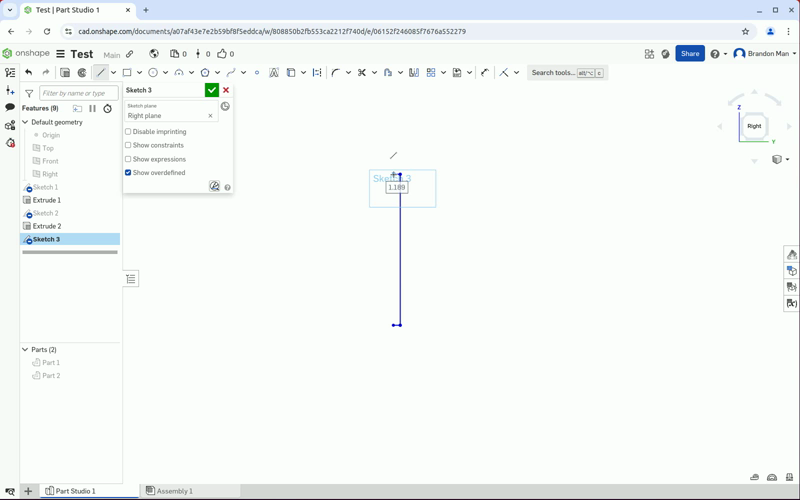
key_up(shift)
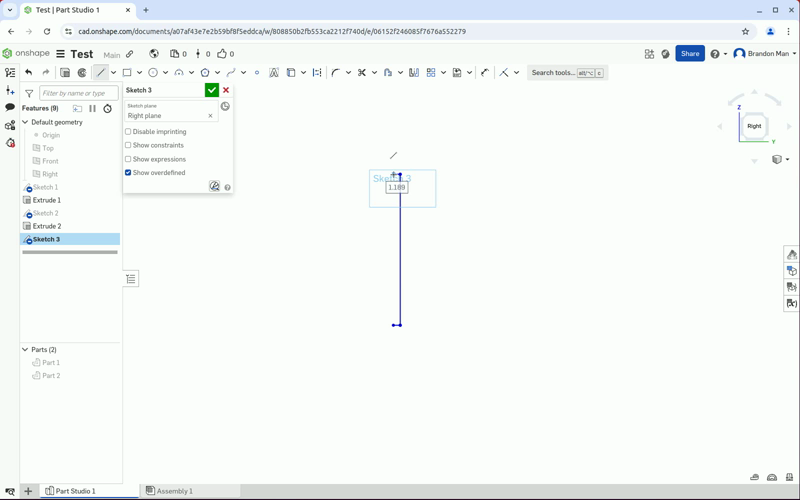
key_down(shift)
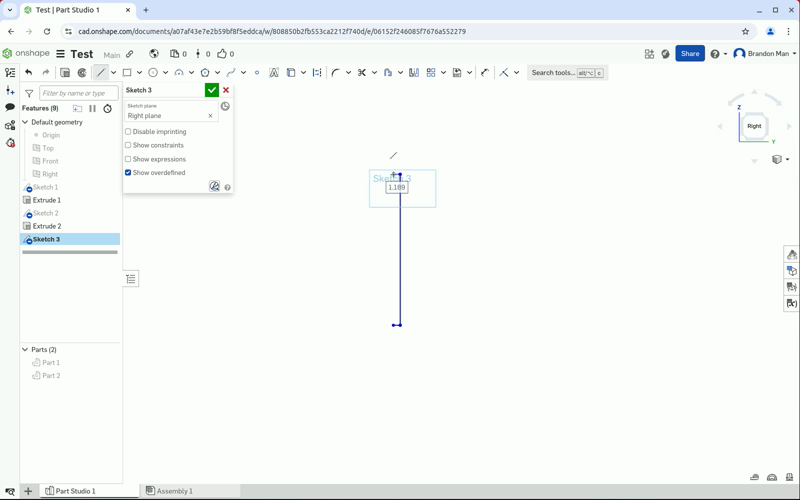
mouse_move(393, 325)
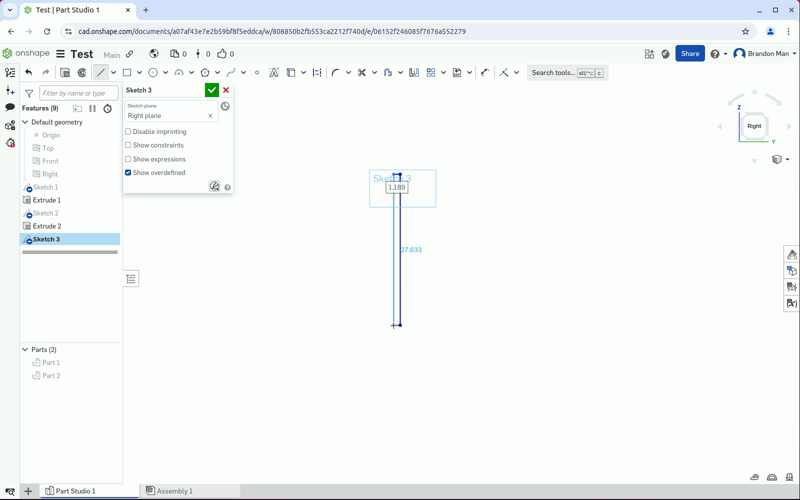
key_up(shift)
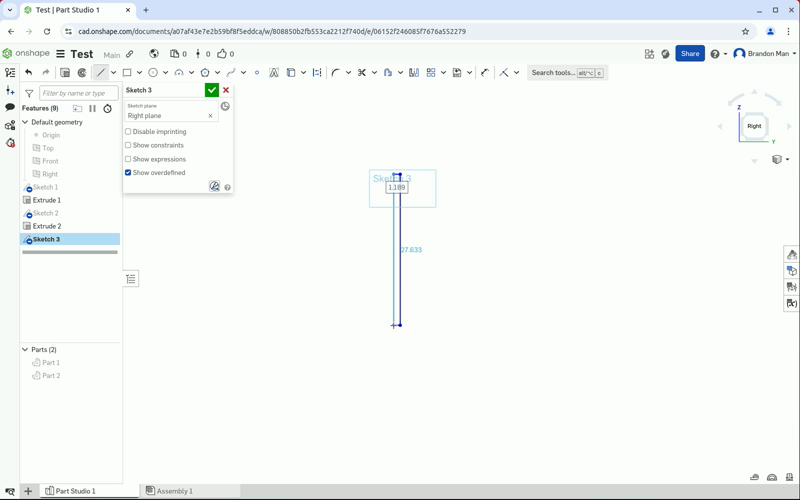
click(393, 325)
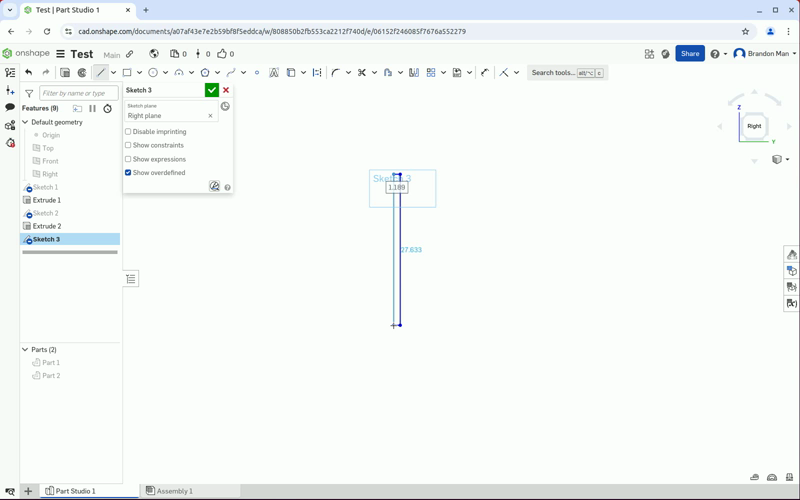
key(esc)
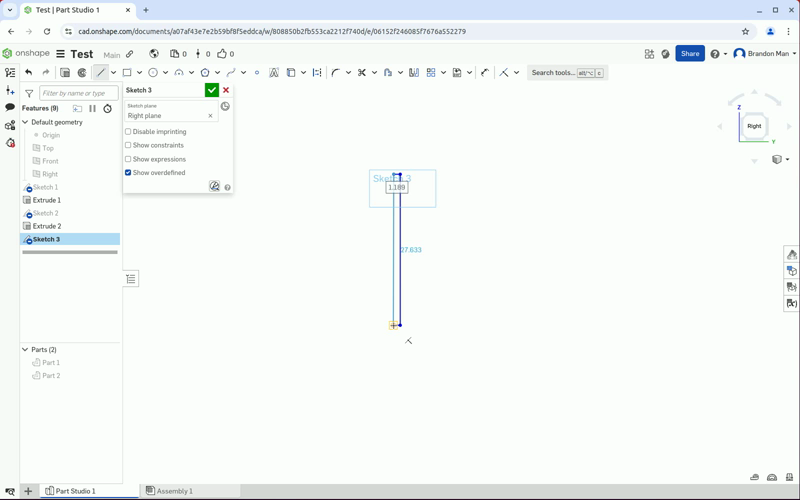
mouse_move(397, 215)
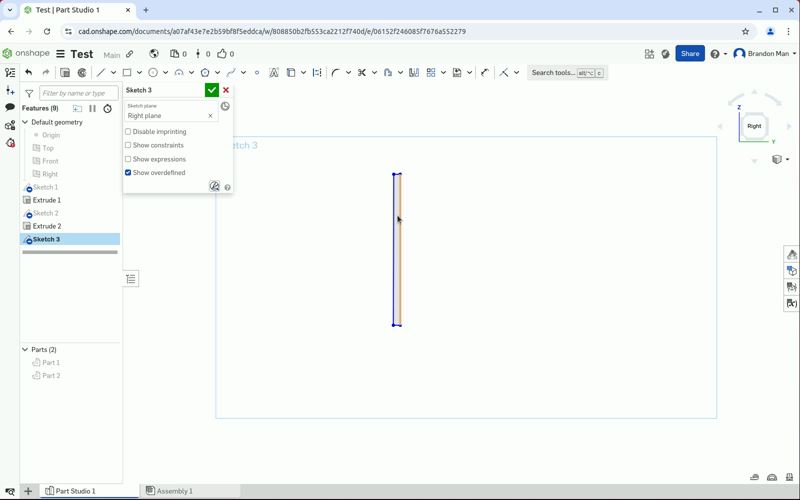
scroll(6)
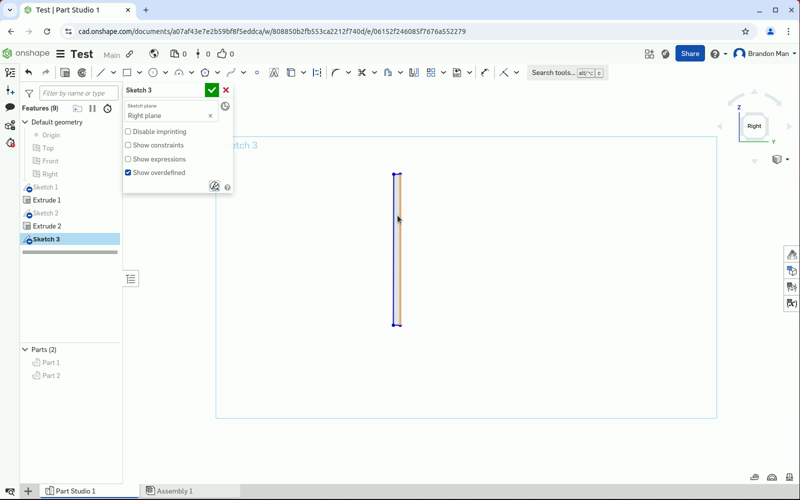
scroll(6)
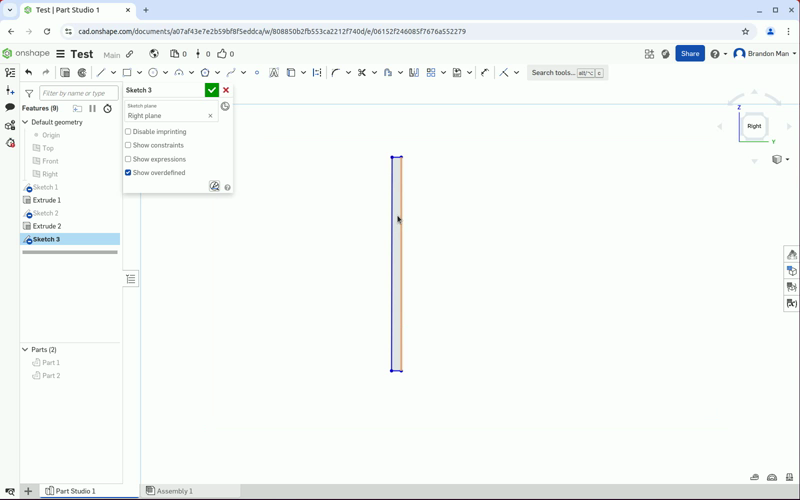
scroll(6)
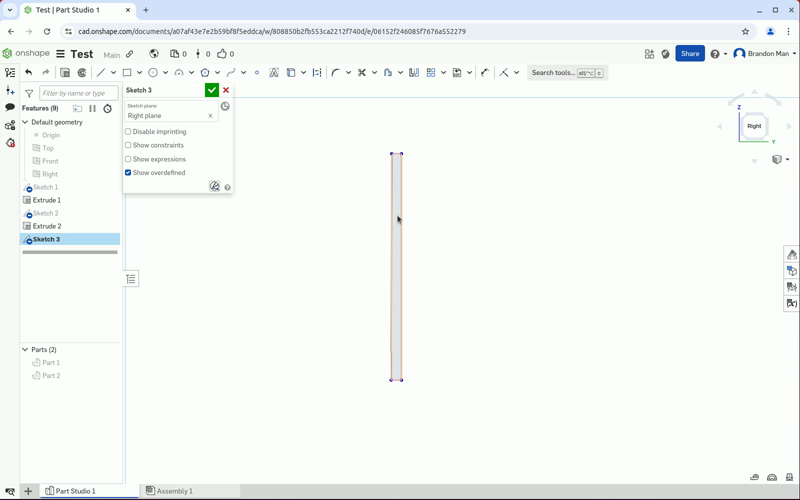
scroll(6)
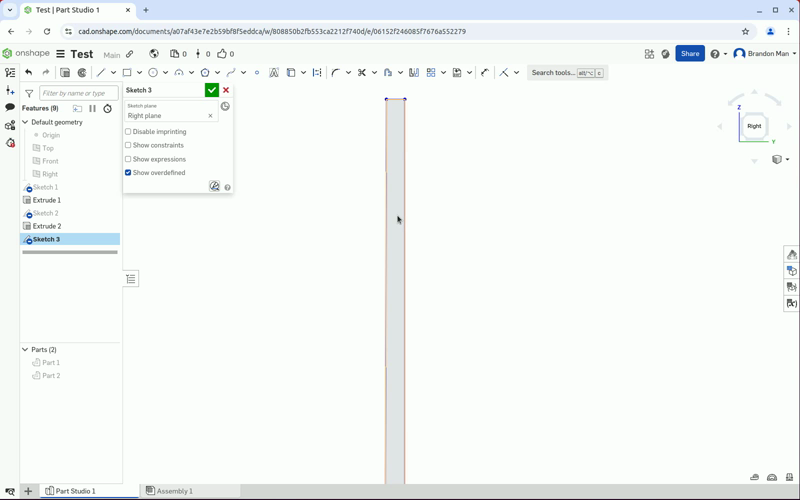
scroll(6)
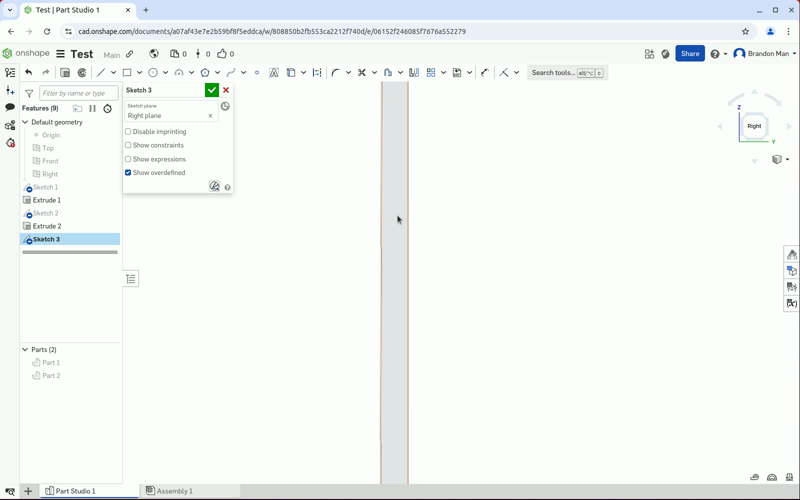
scroll(6)
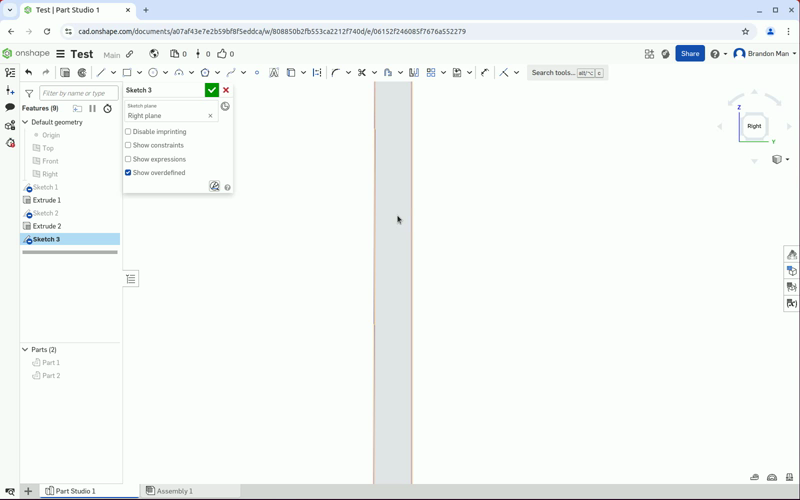
scroll(6)
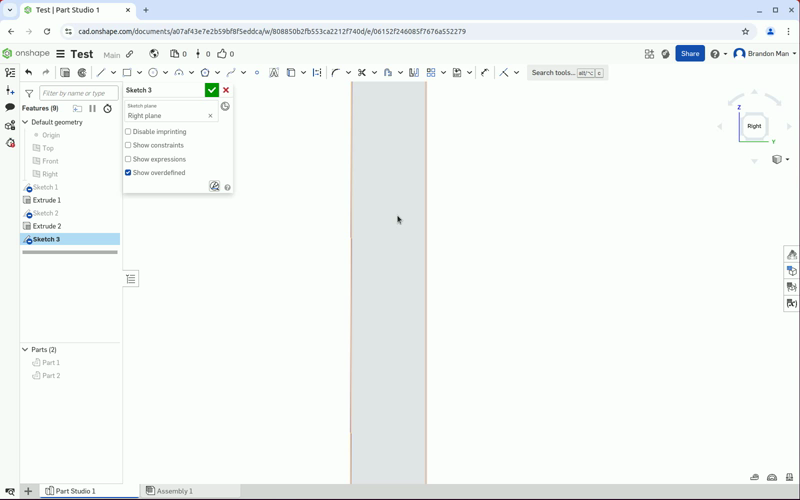
click(397, 215)
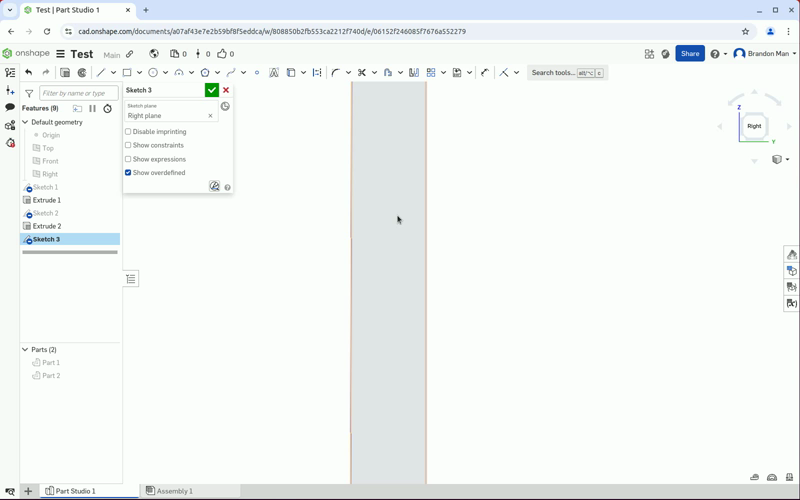
scroll(-6)
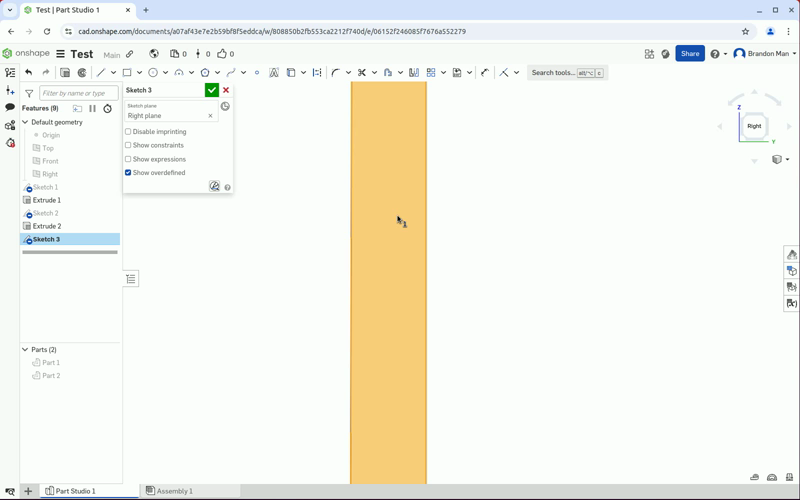
scroll(-6)
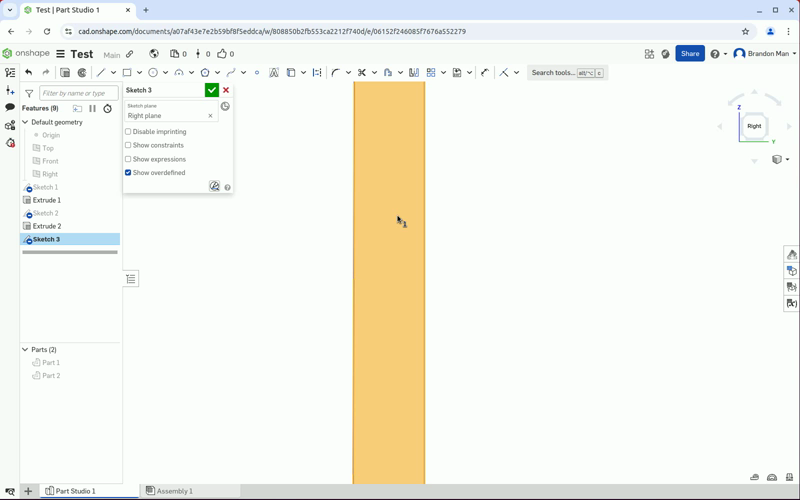
scroll(-6)
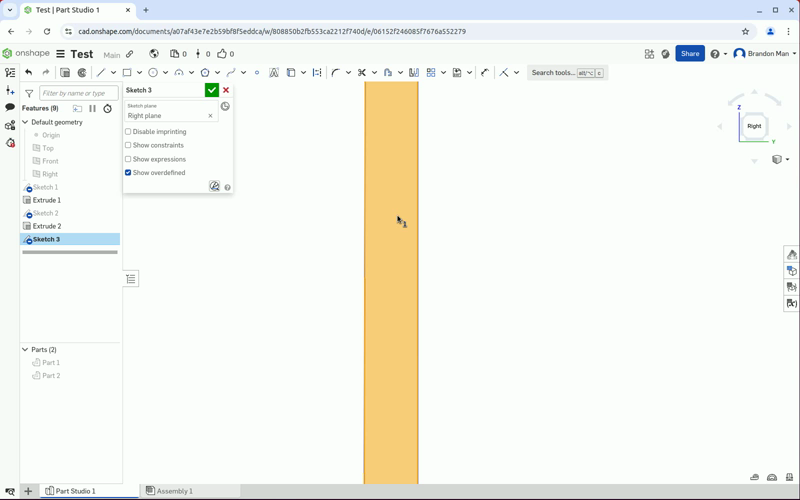
scroll(-6)
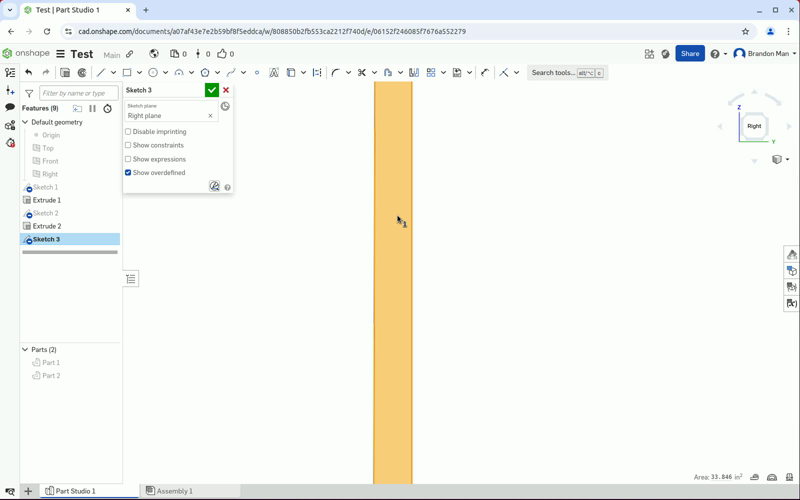
scroll(-6)
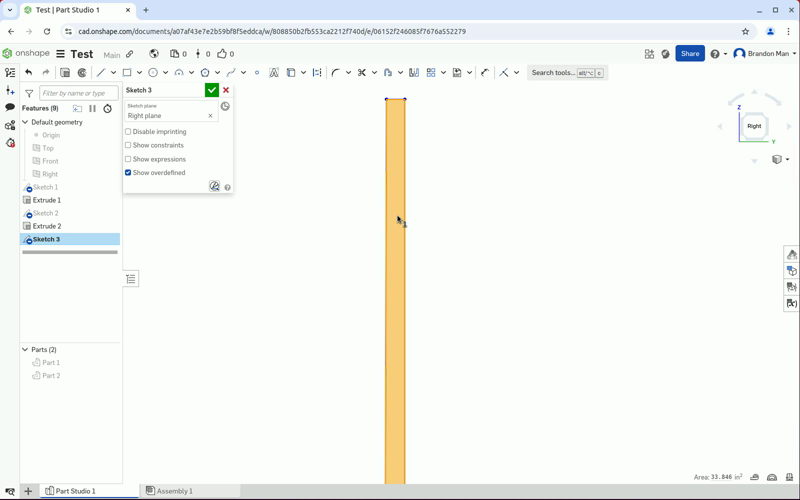
scroll(-6)
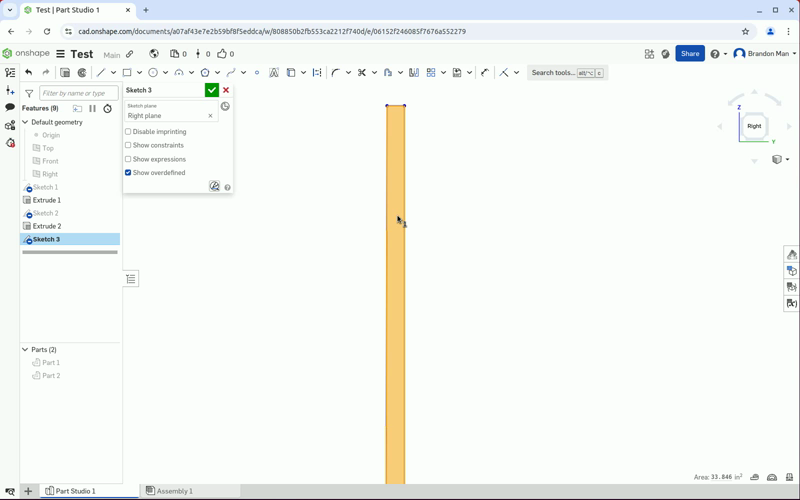
scroll(-6)
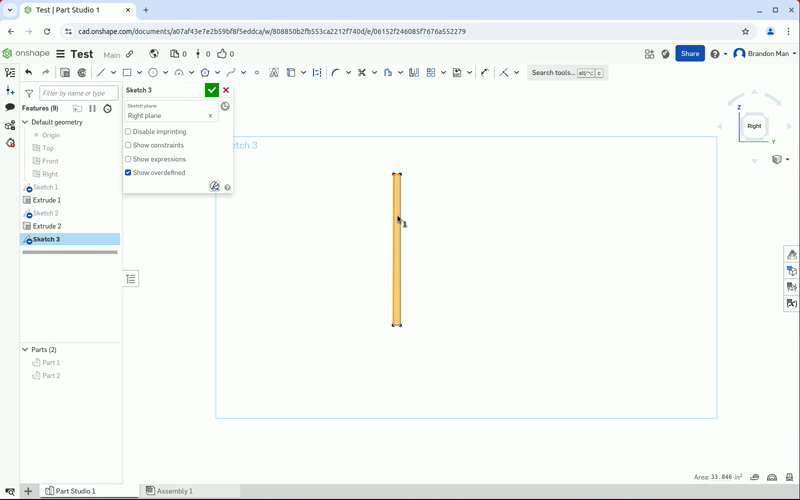
mouse_move(73, 352)
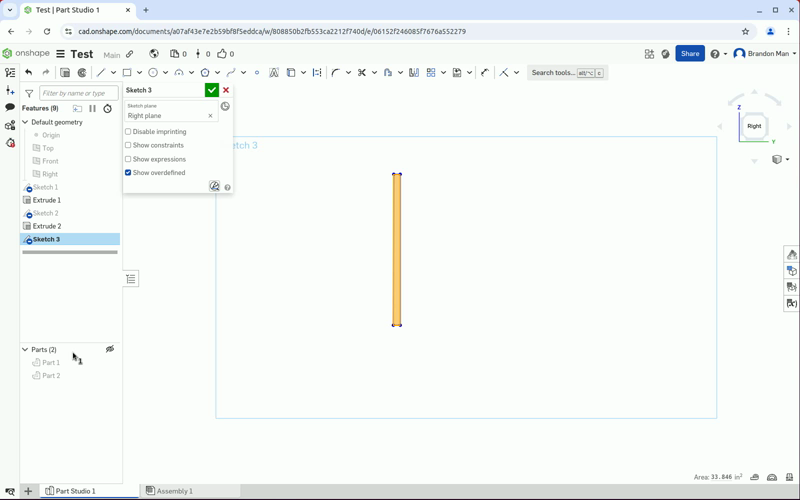
key(shift+y)
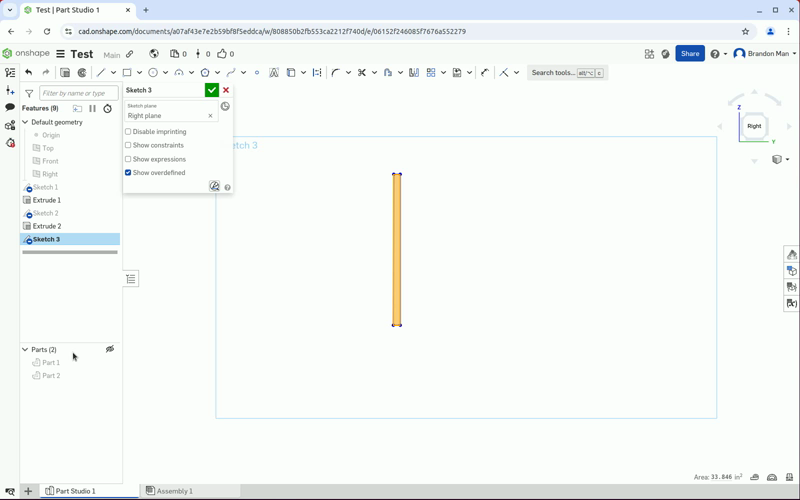
key(shift+e)
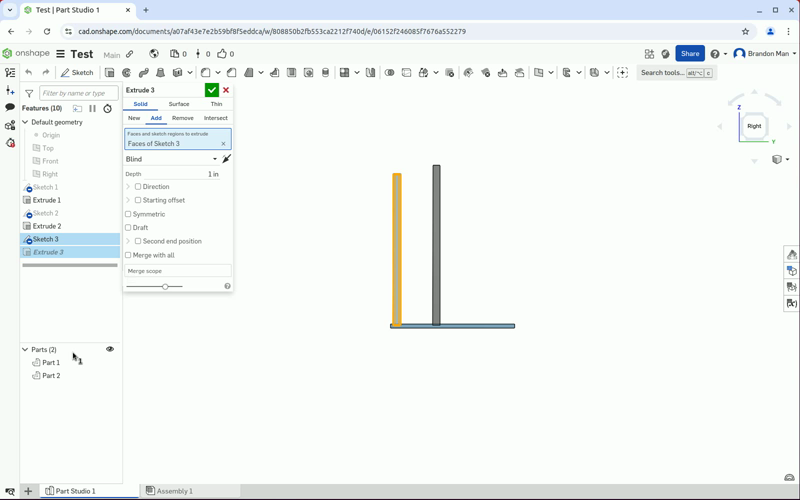
mouse_move(143, 106)
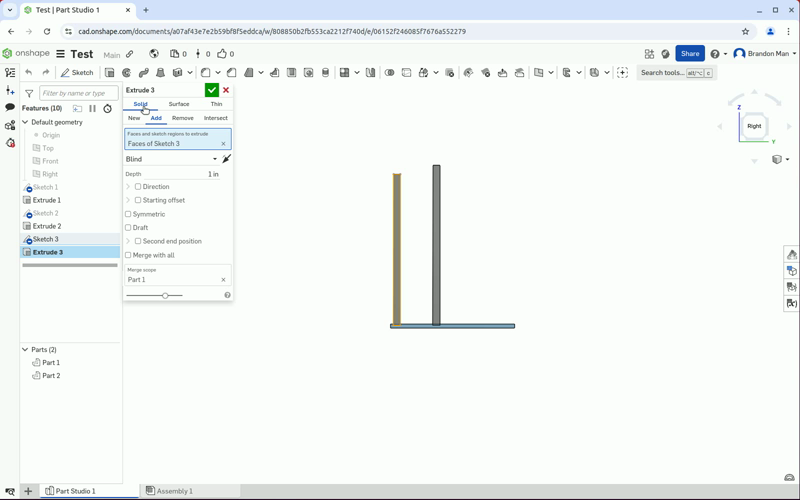
click(143, 106)
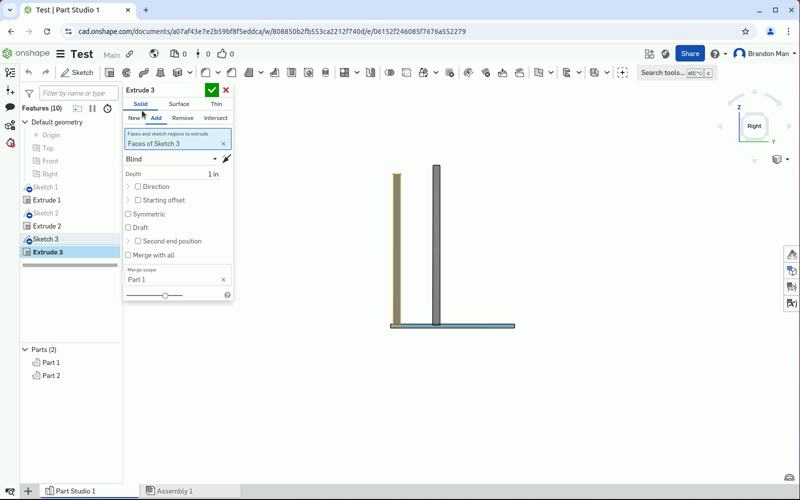
mouse_move(137, 120)
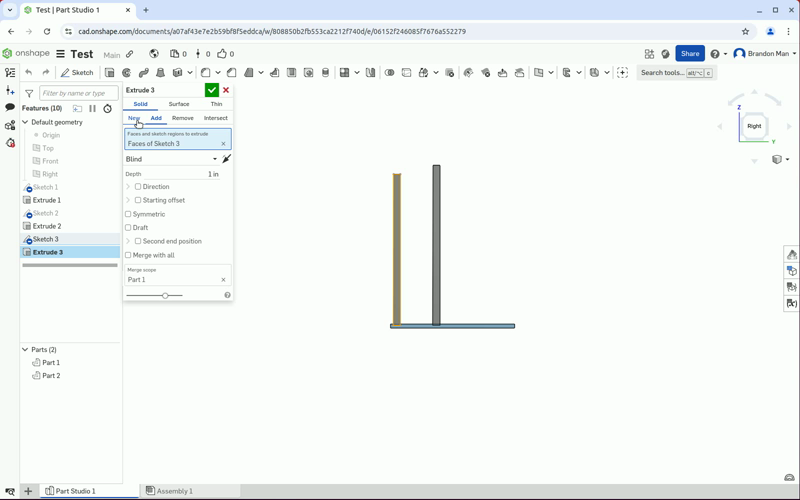
click(137, 120)
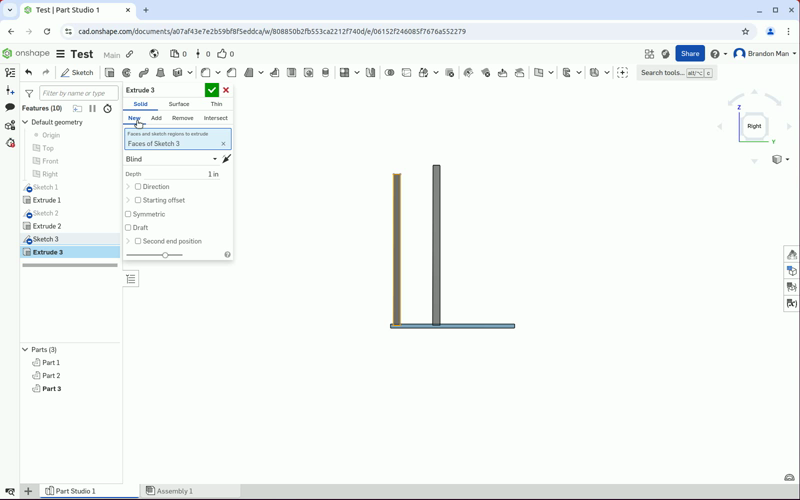
key(tab, 4)
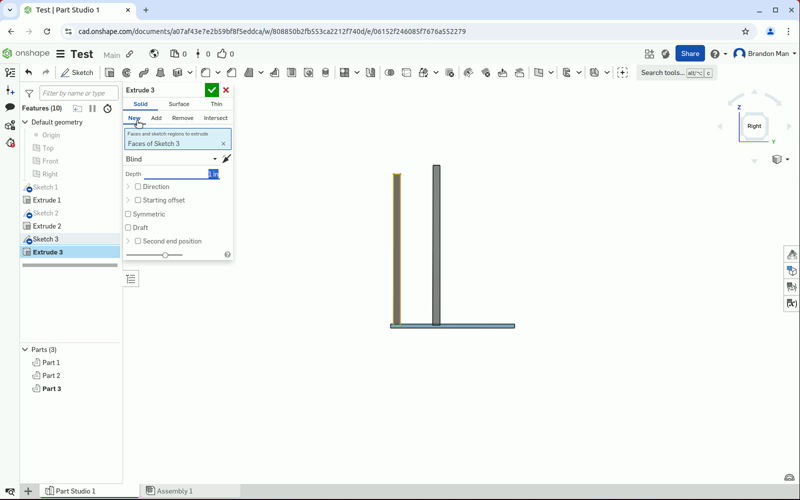
text(0.722)
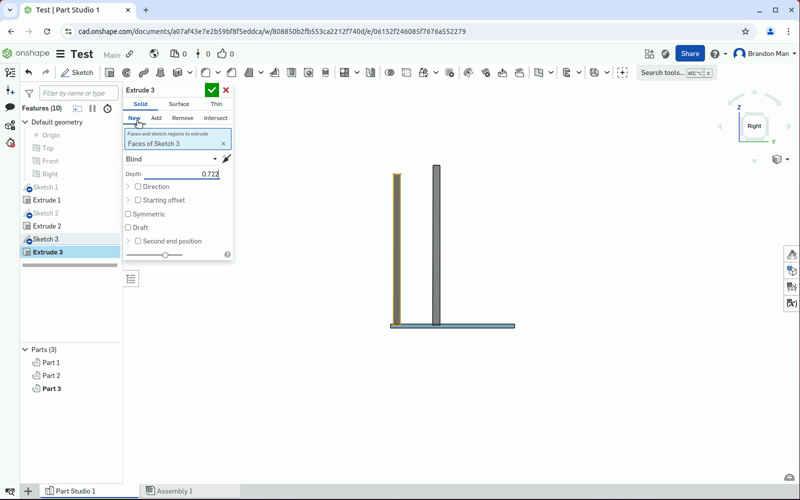
key(enter)
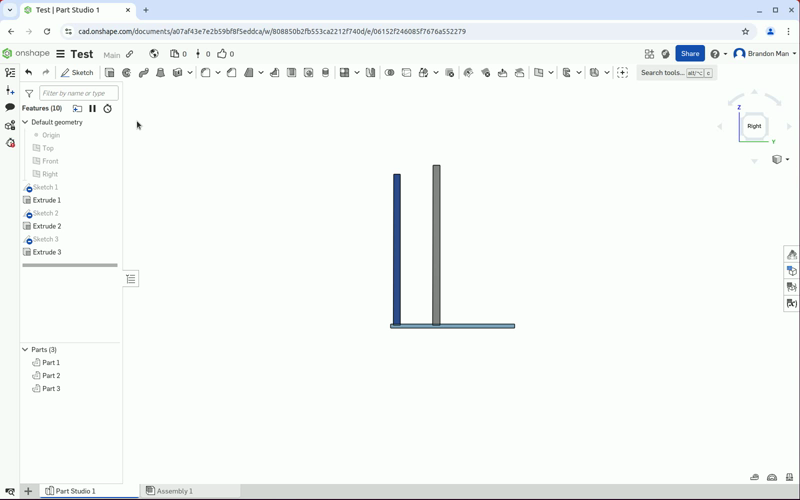
key(shift+h)
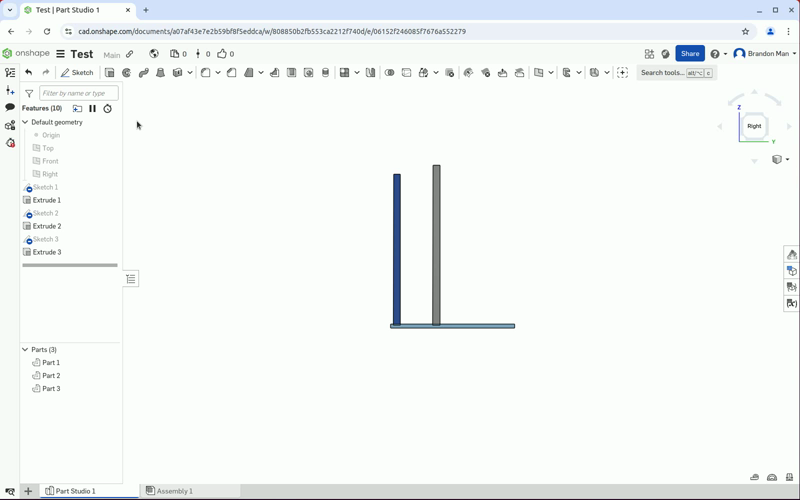
key(shift+h)
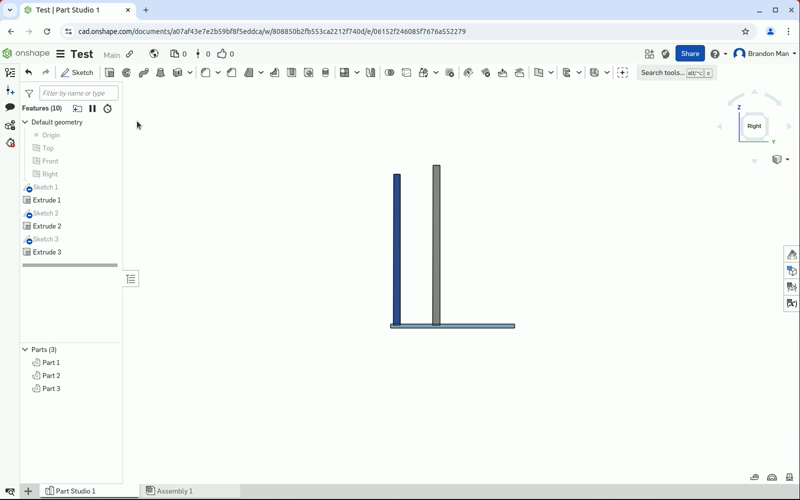
mouse_move(73, 189)
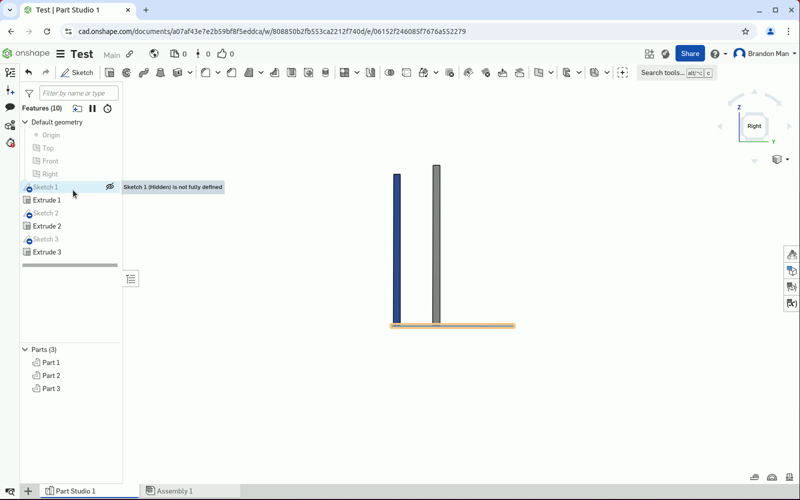
click(73, 189)
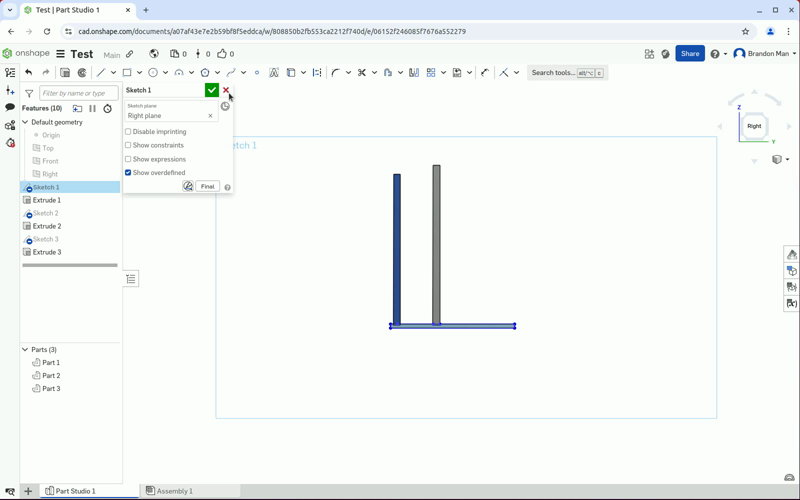
mouse_move(229, 92)
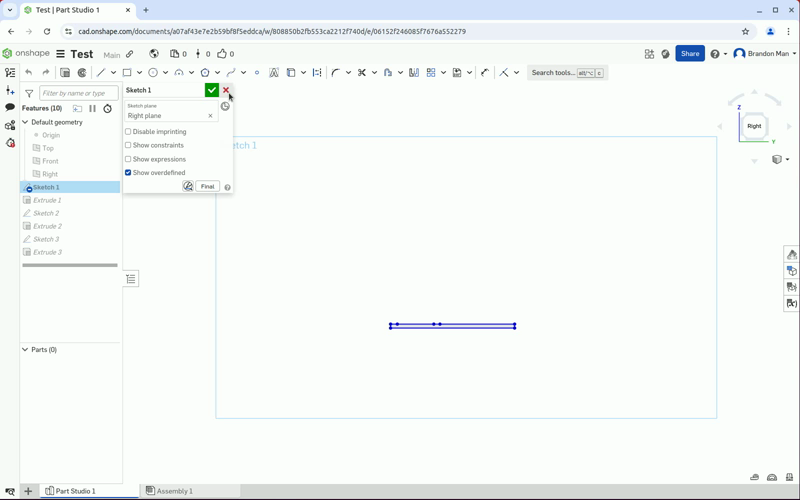
click(229, 92)
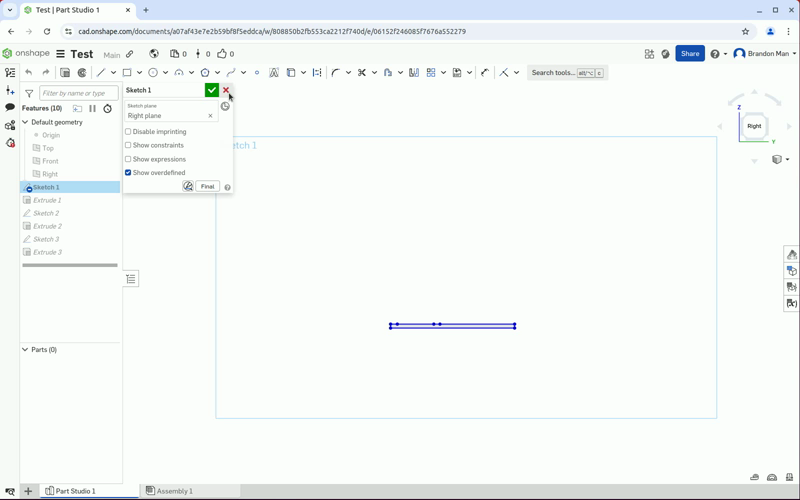
key(shift+s)
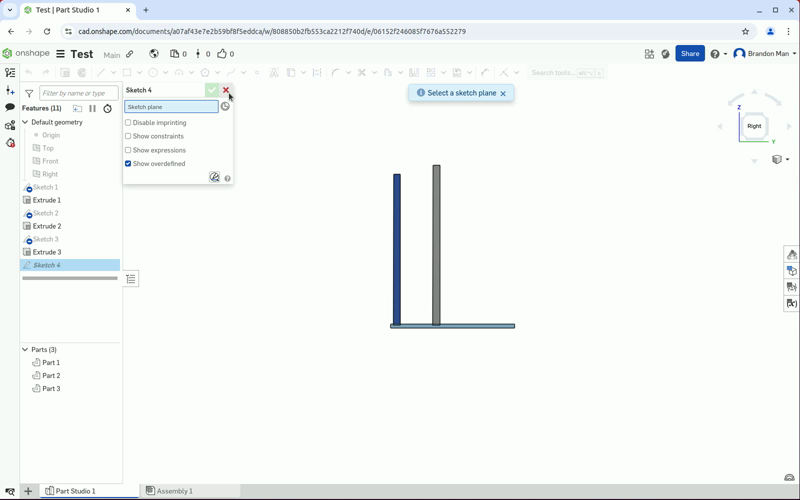
mouse_move(73, 176)
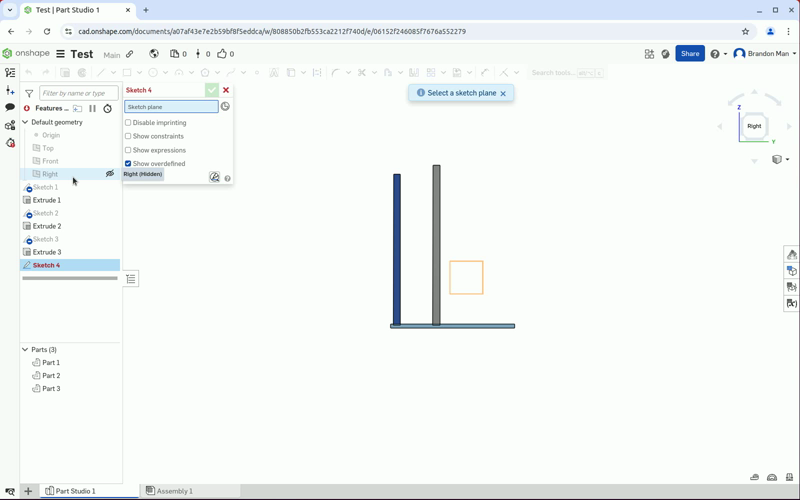
click(73, 176)
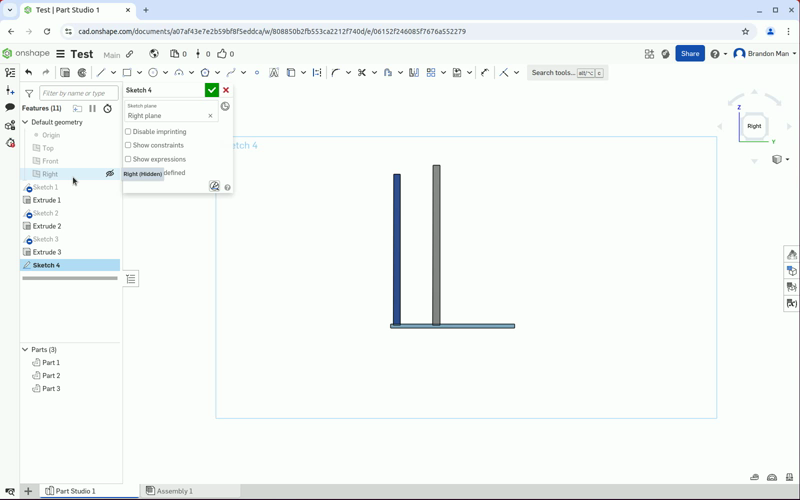
mouse_move(73, 352)
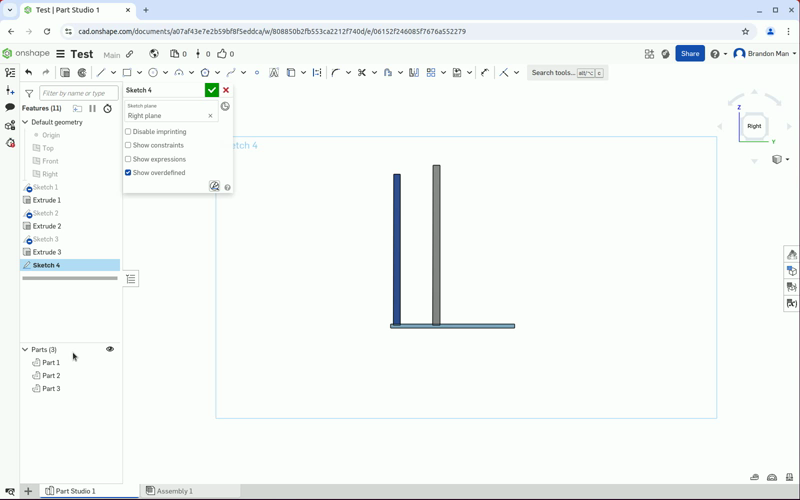
key(y)
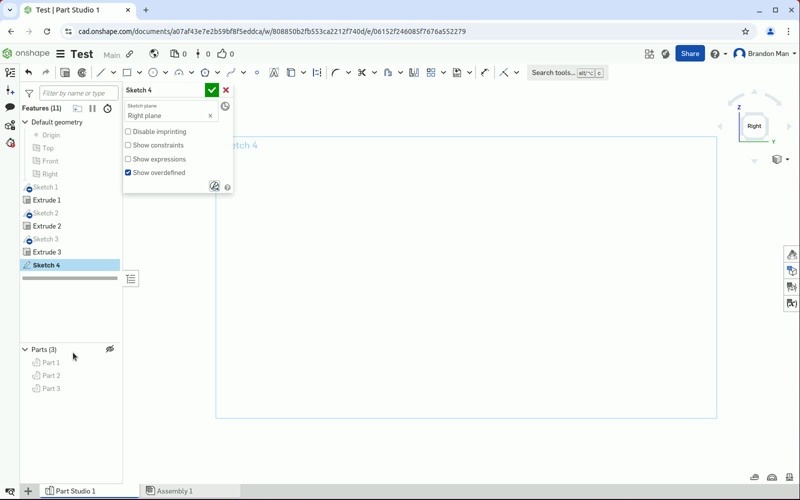
key(l)
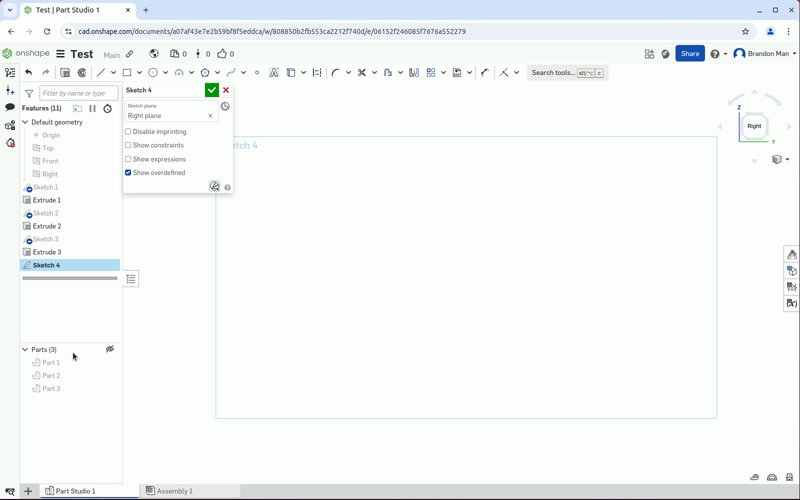
key_down(shift)
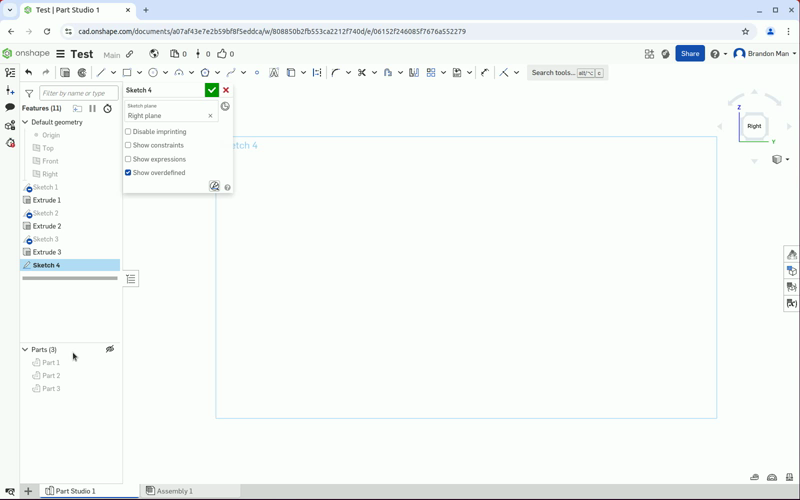
mouse_move(393, 174)
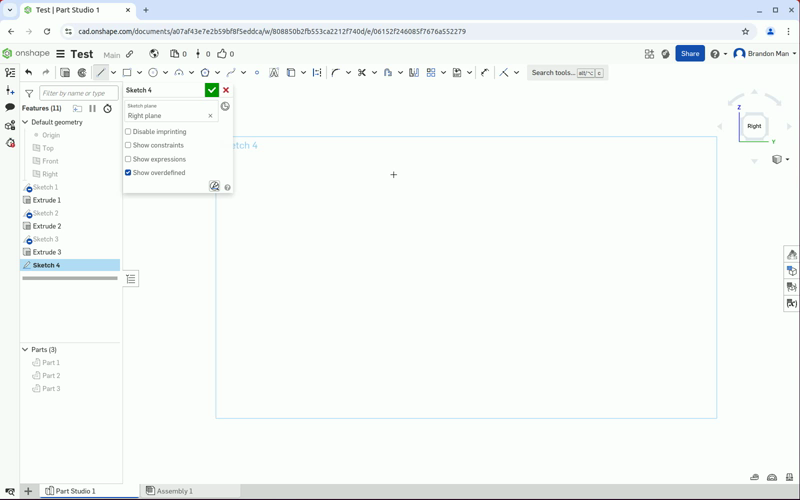
click(393, 174)
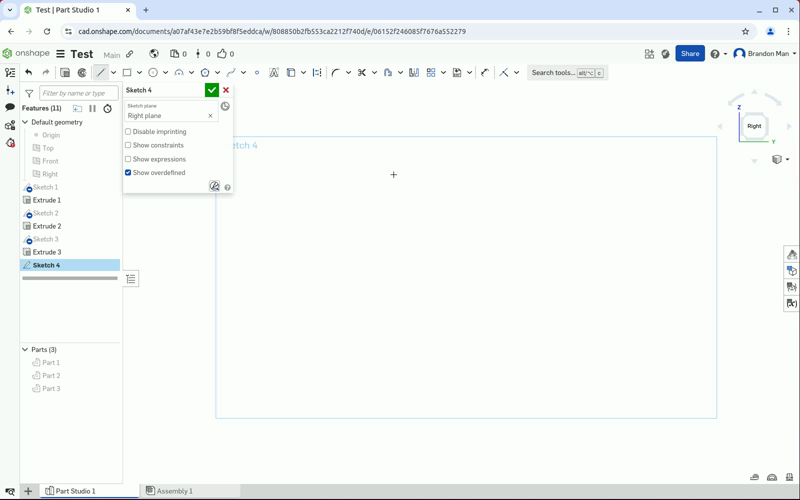
key_up(shift)
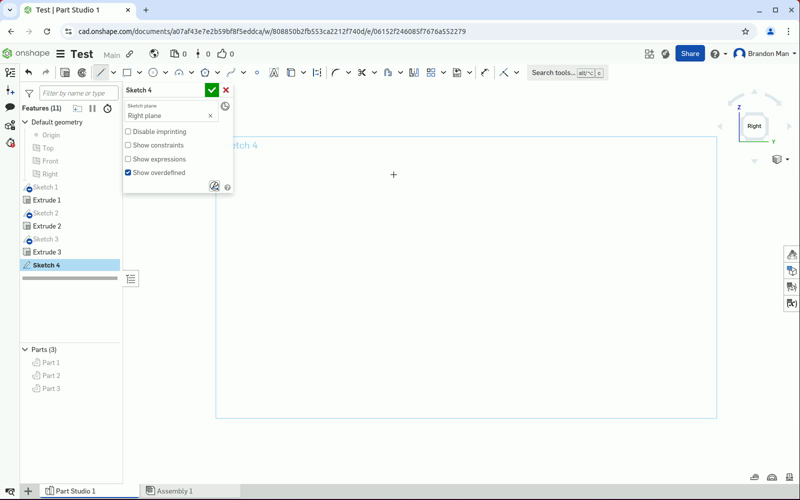
key_down(shift)
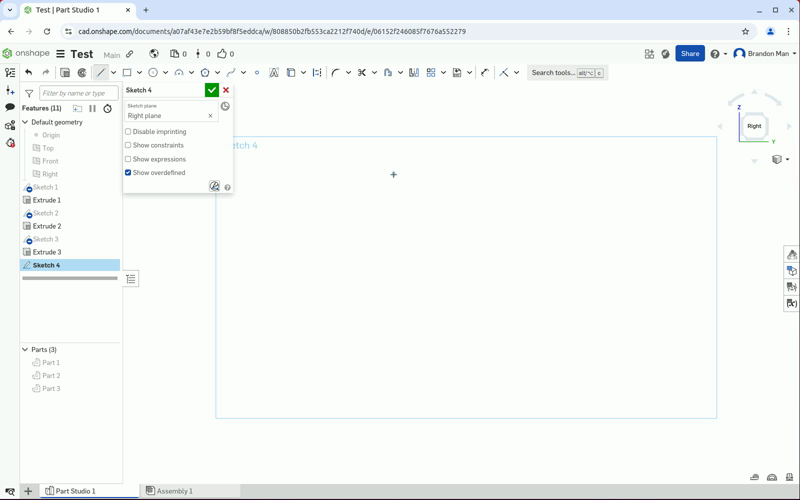
mouse_move(423, 174)
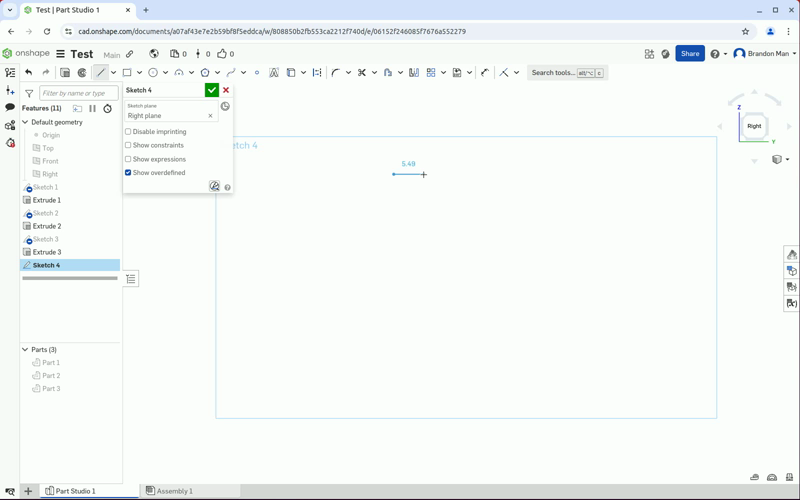
mouse_move(400, 174)
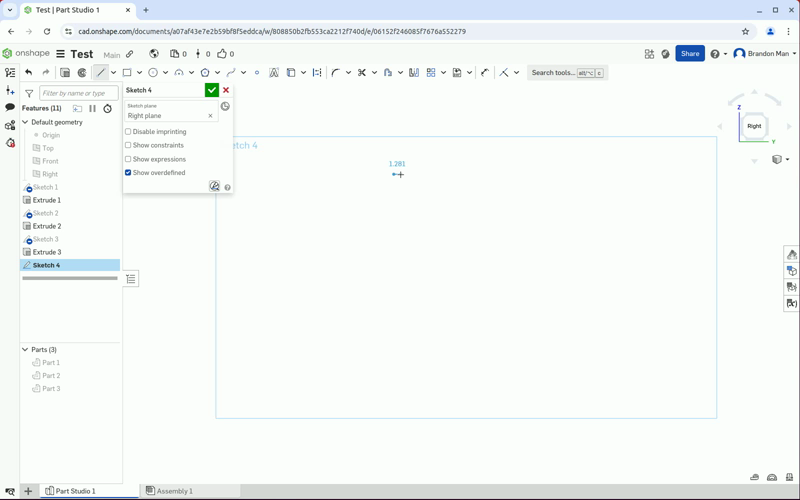
scroll(6)
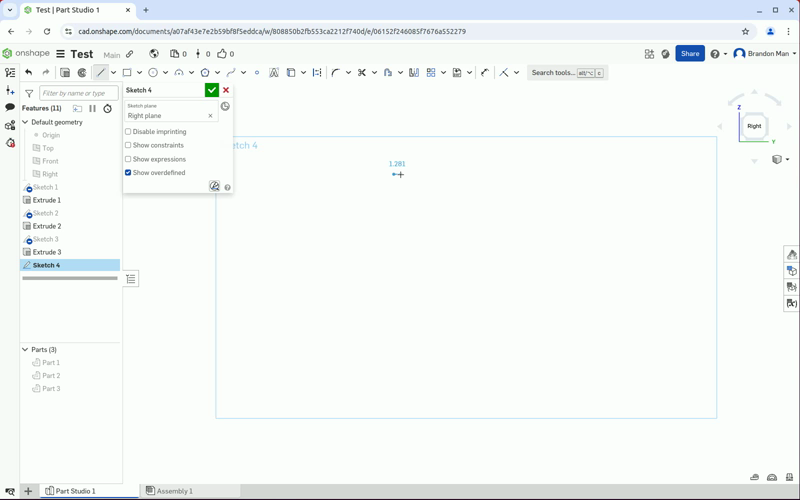
scroll(6)
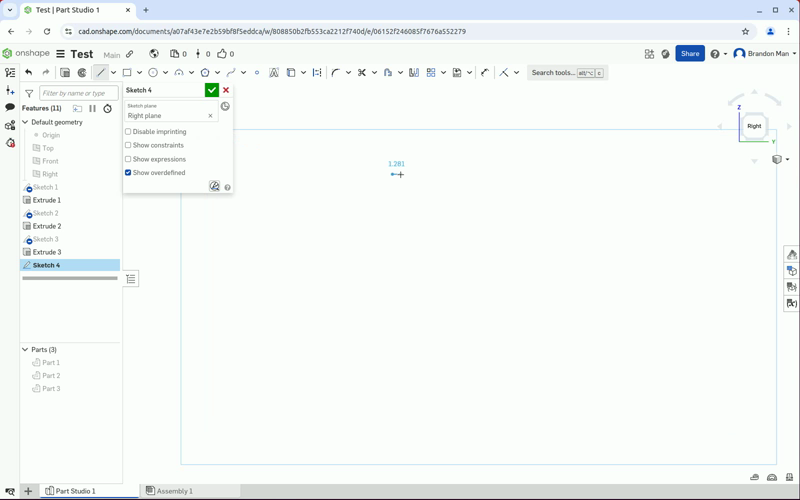
scroll(6)
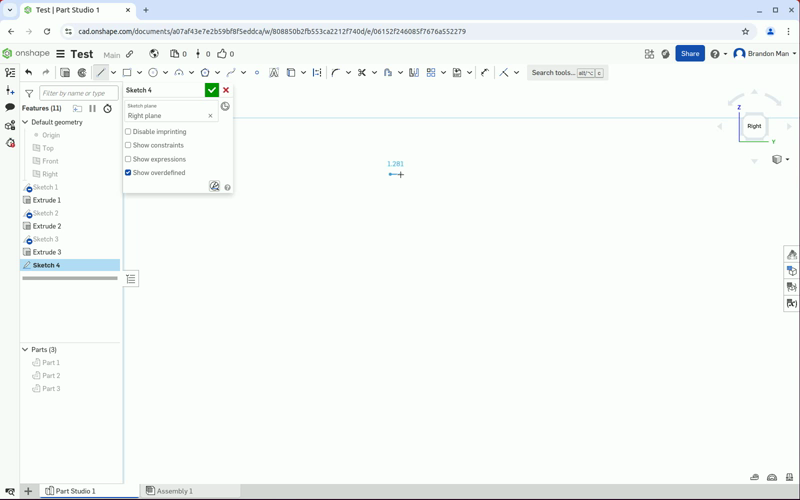
scroll(6)
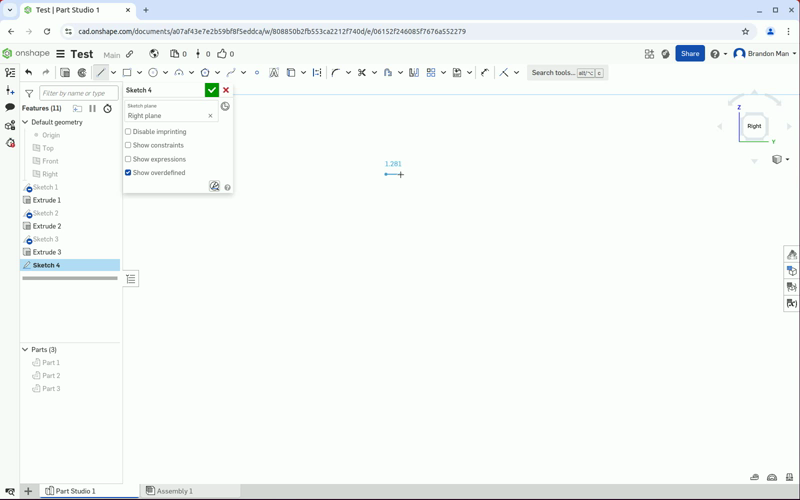
scroll(6)
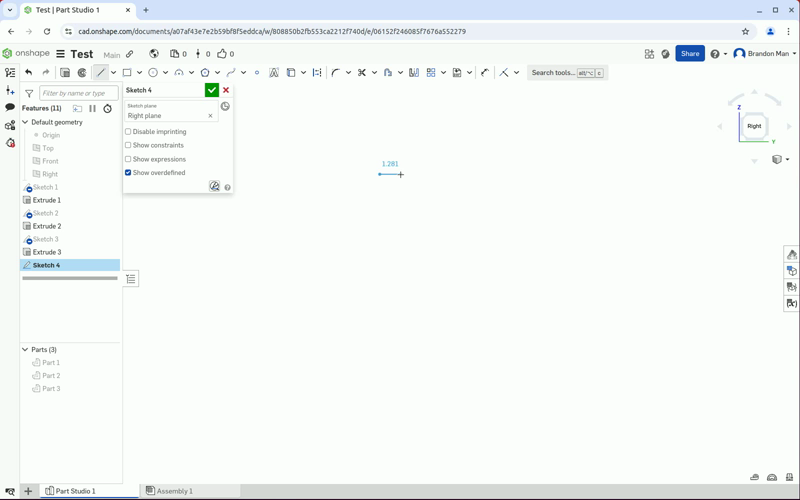
scroll(6)
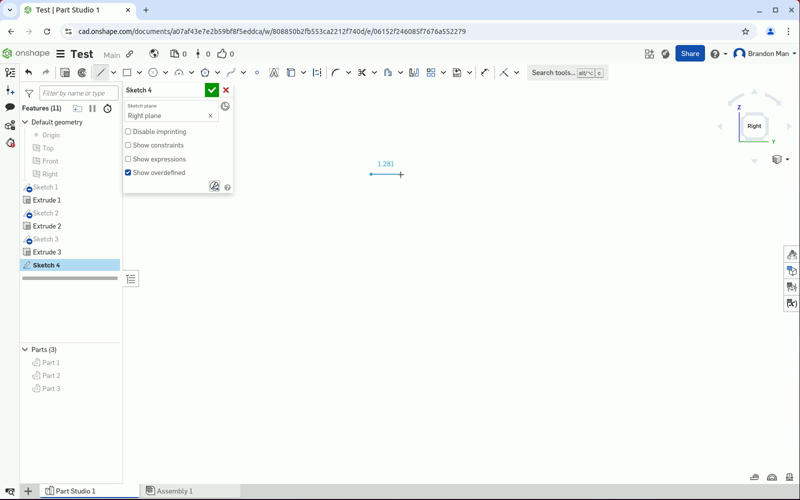
scroll(6)
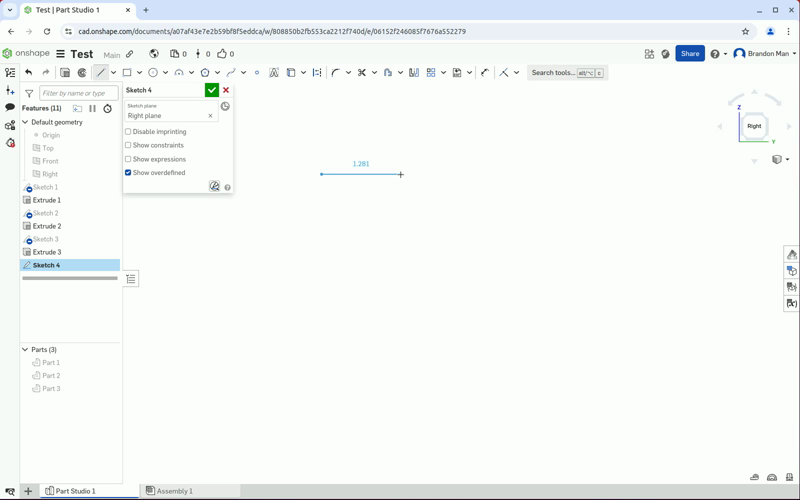
click(400, 174)
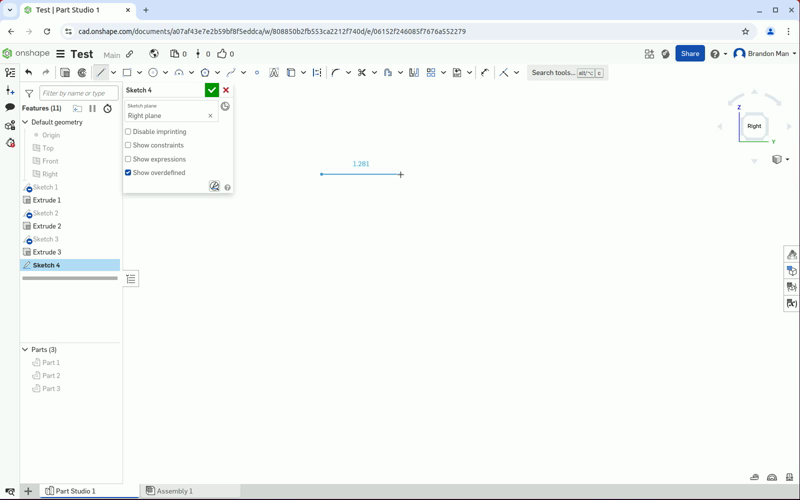
scroll(-6)
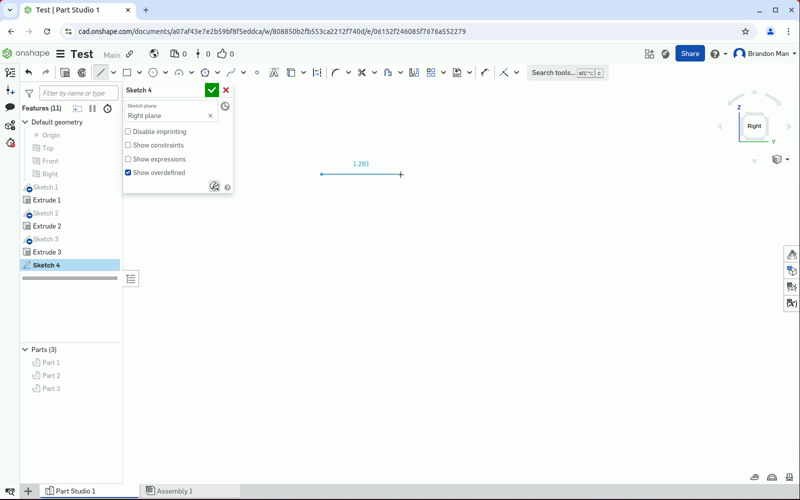
scroll(-6)
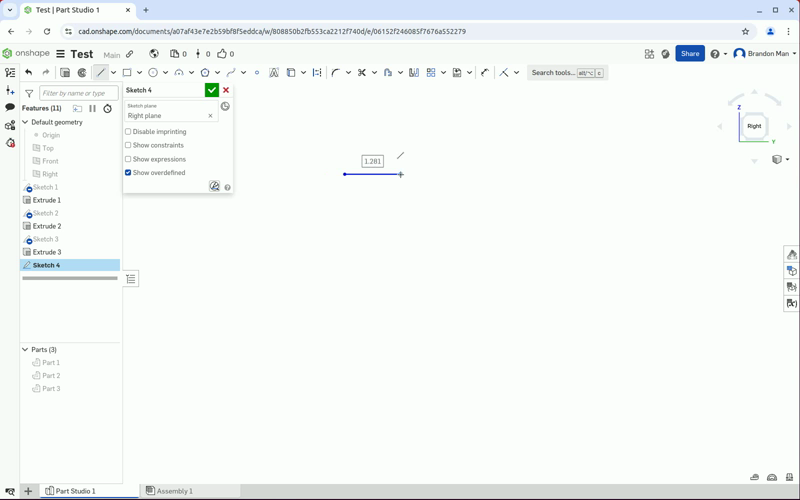
scroll(-6)
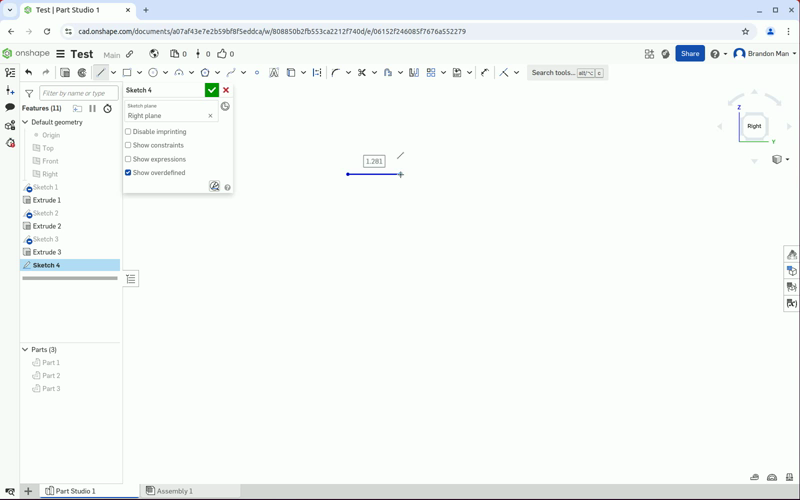
scroll(-6)
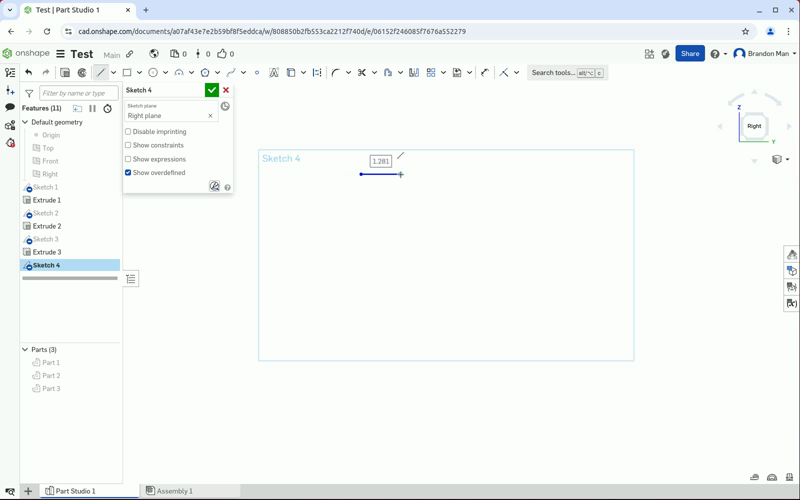
scroll(-6)
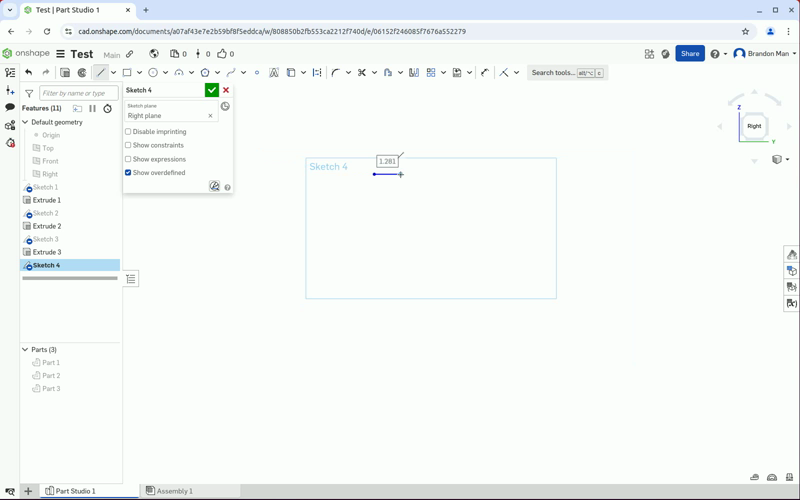
scroll(-6)
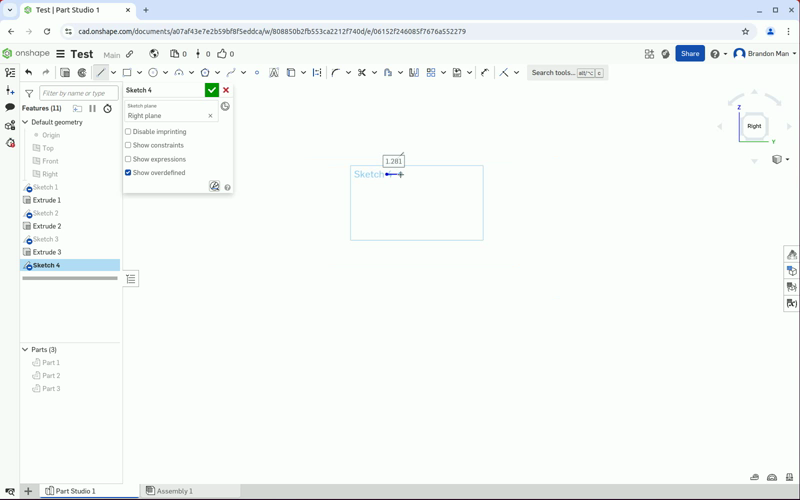
scroll(-6)
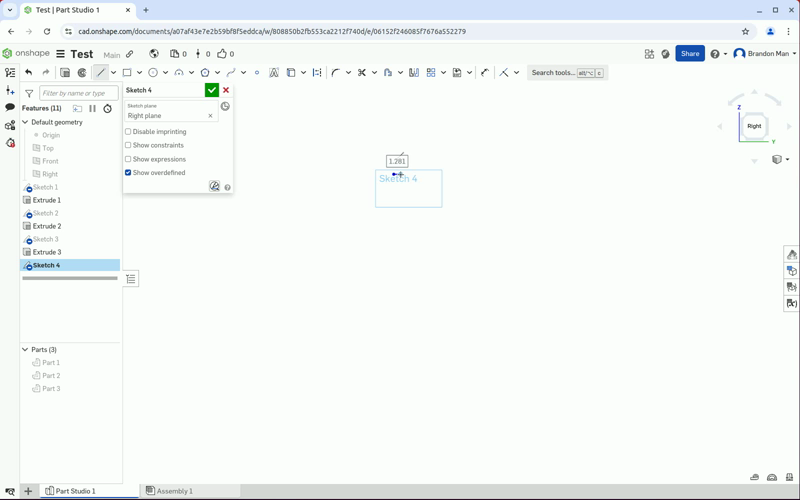
key_up(shift)
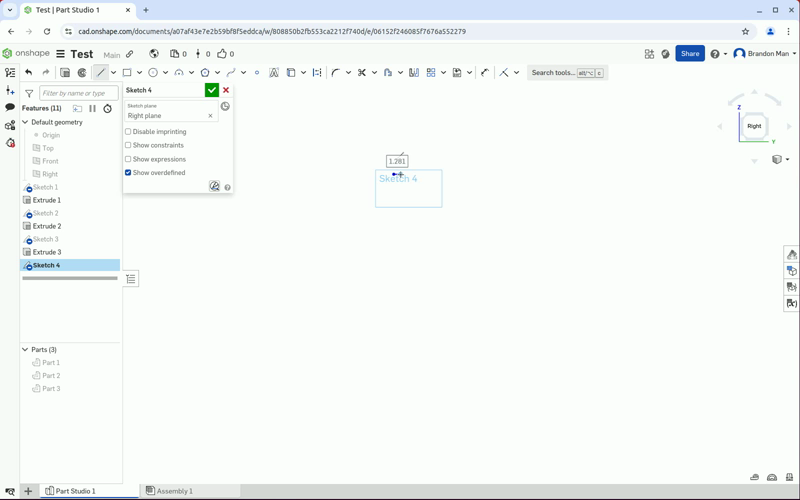
key_down(shift)
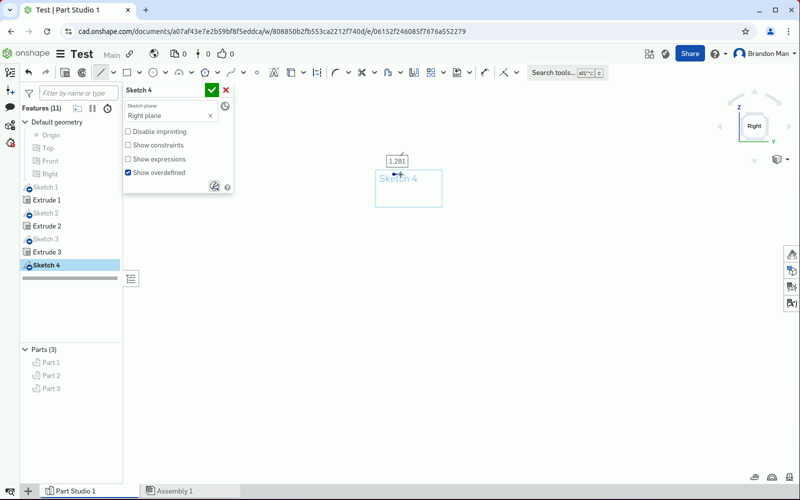
mouse_move(430, 174)
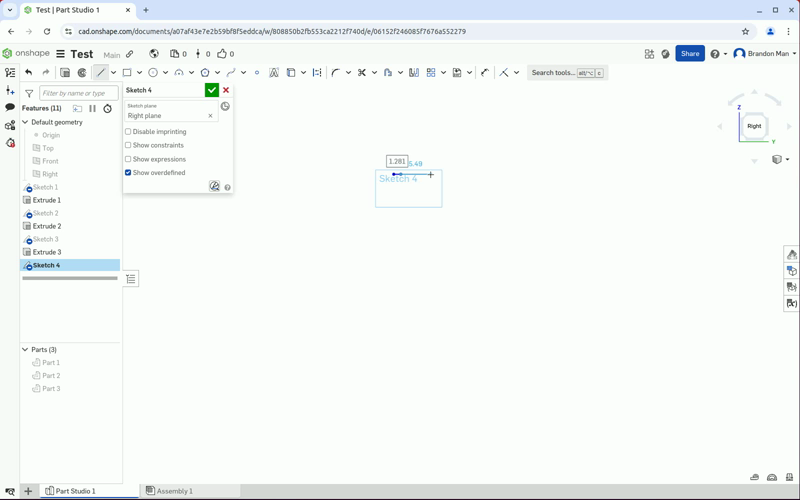
mouse_move(432, 174)
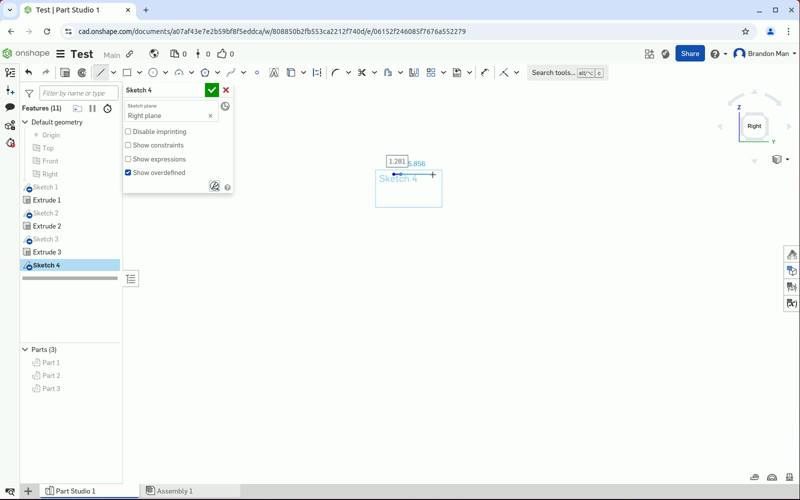
click(432, 174)
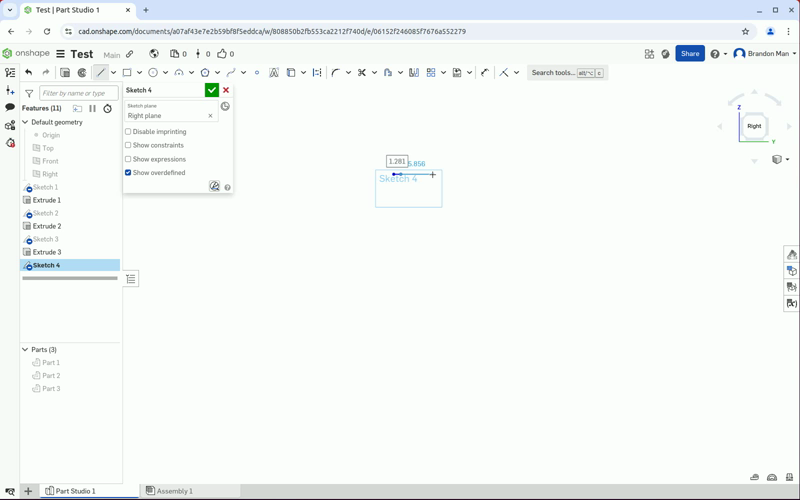
key_up(shift)
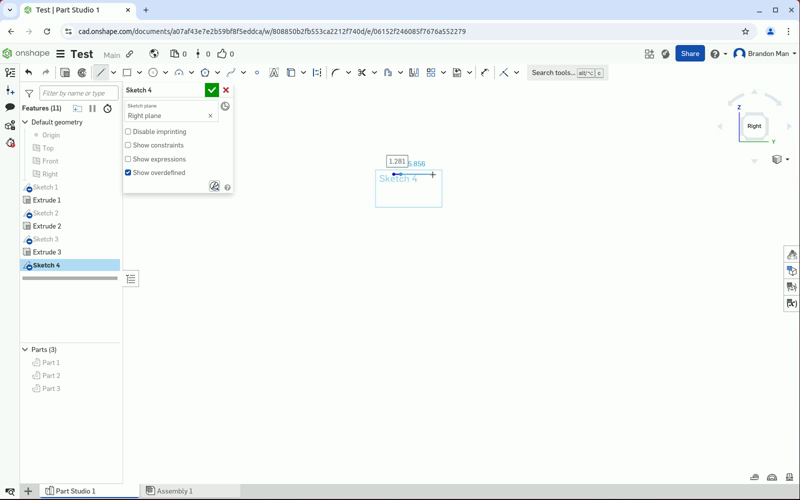
key_down(shift)
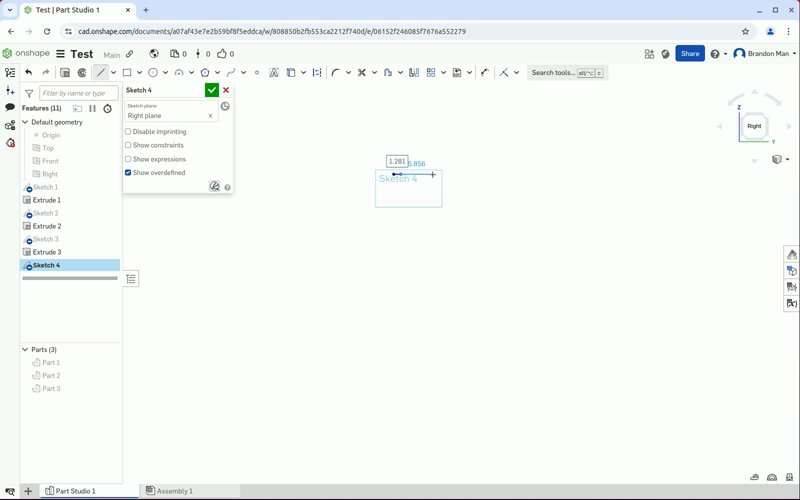
mouse_move(462, 174)
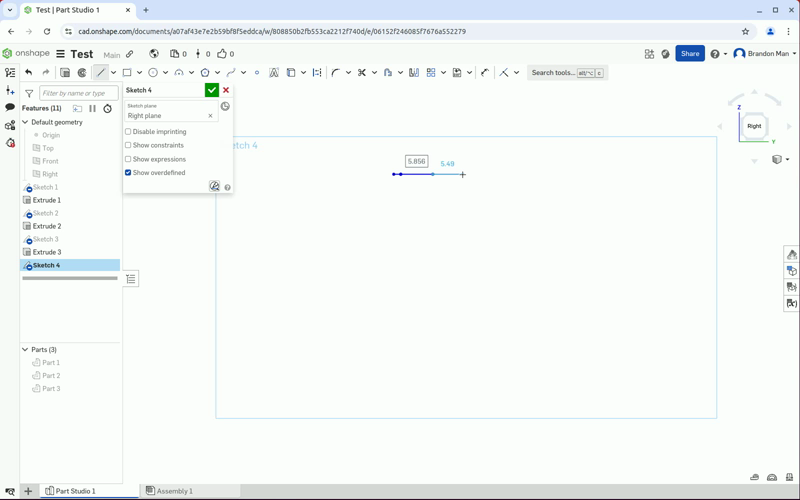
mouse_move(439, 174)
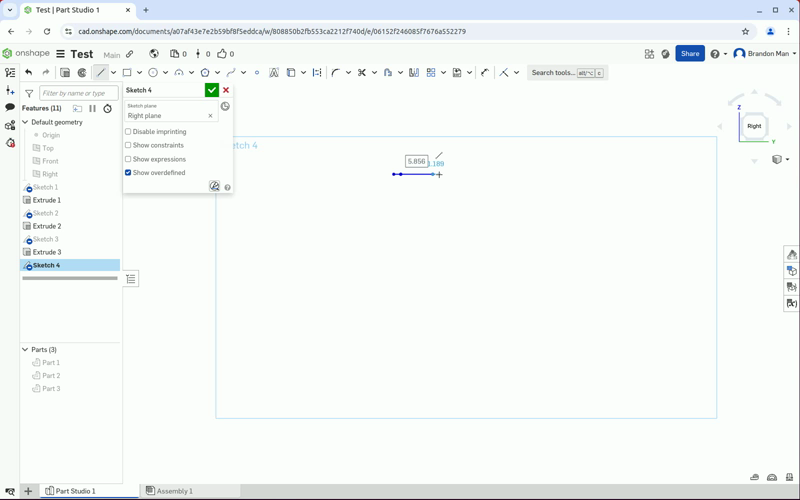
scroll(6)
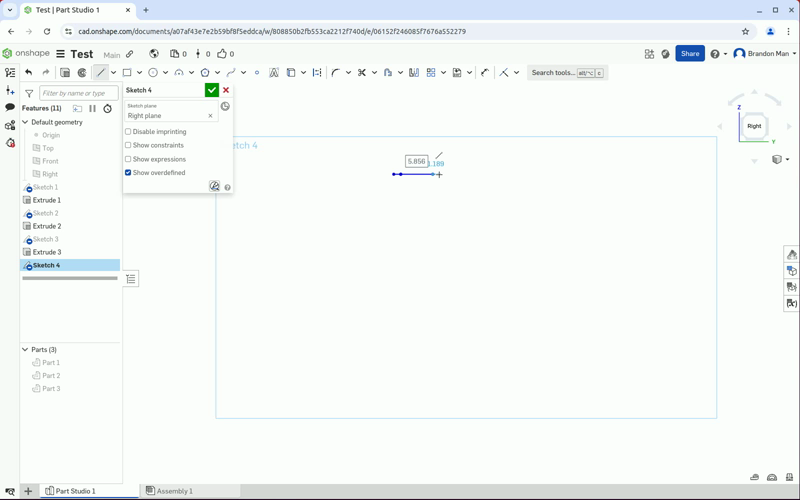
scroll(6)
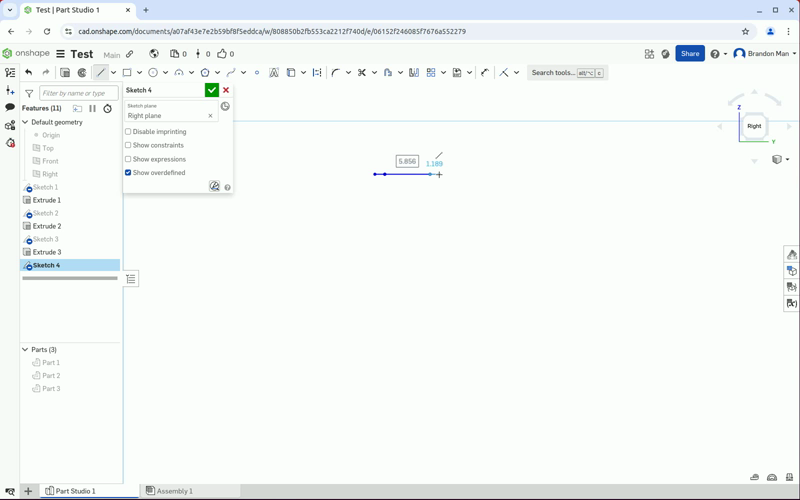
scroll(6)
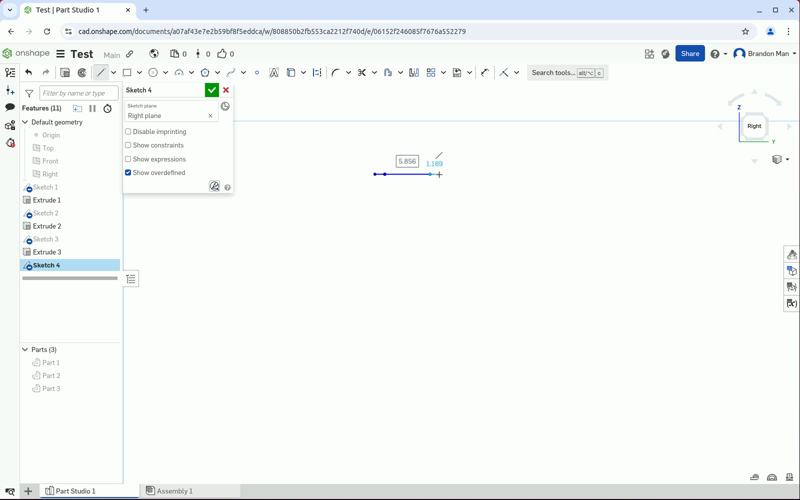
scroll(6)
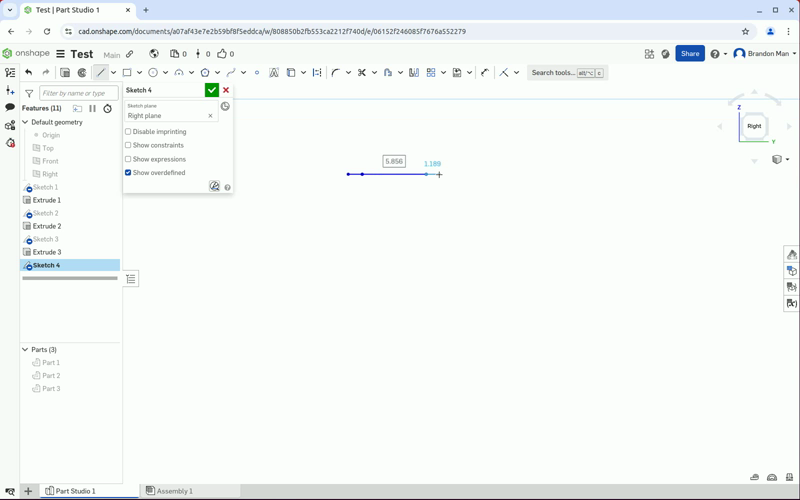
scroll(6)
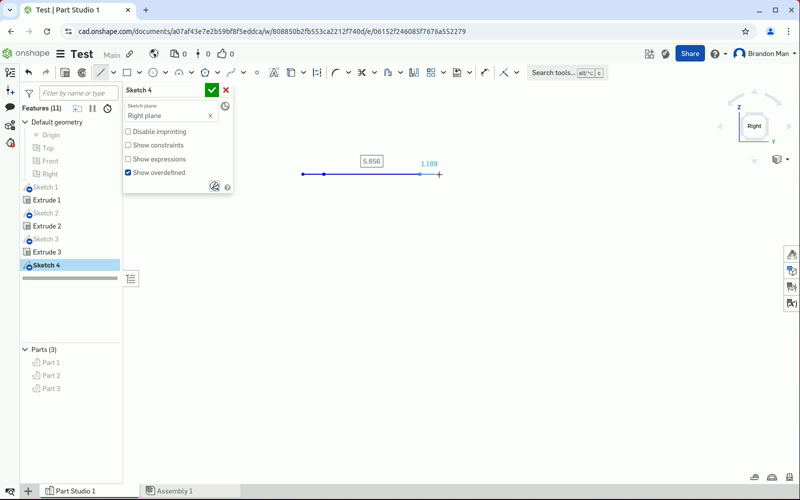
scroll(6)
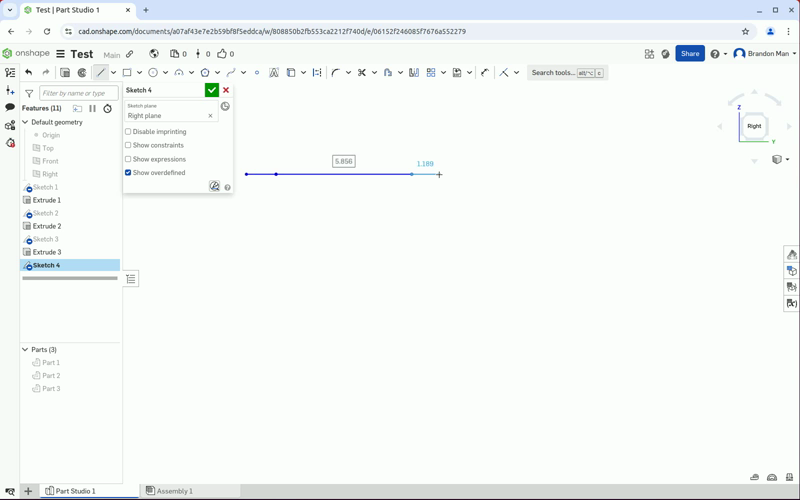
scroll(6)
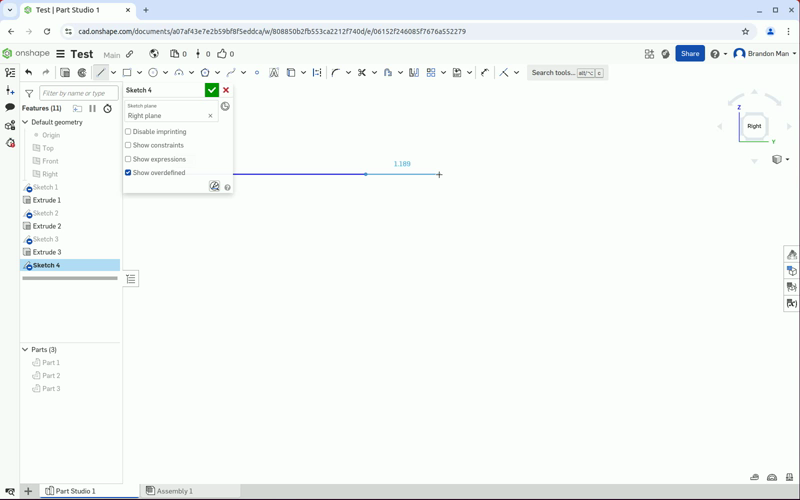
click(439, 174)
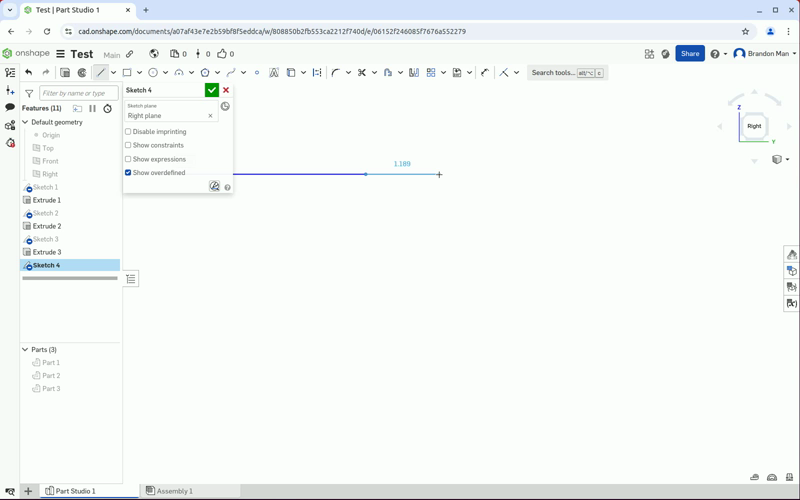
scroll(-6)
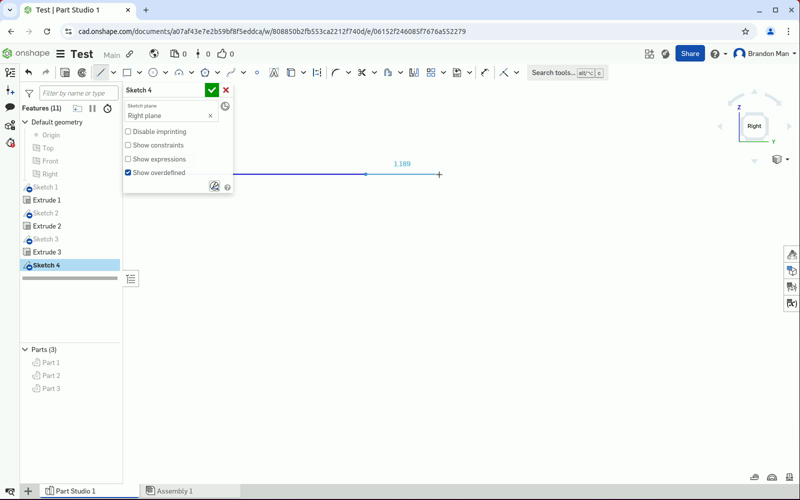
scroll(-6)
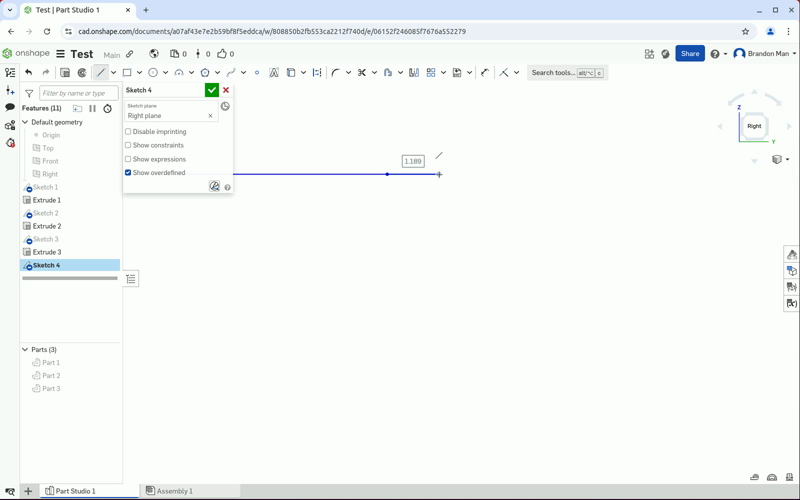
scroll(-6)
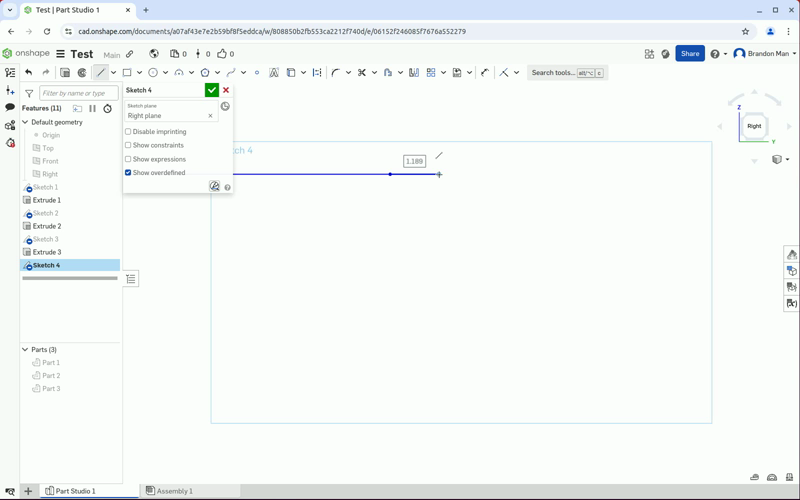
scroll(-6)
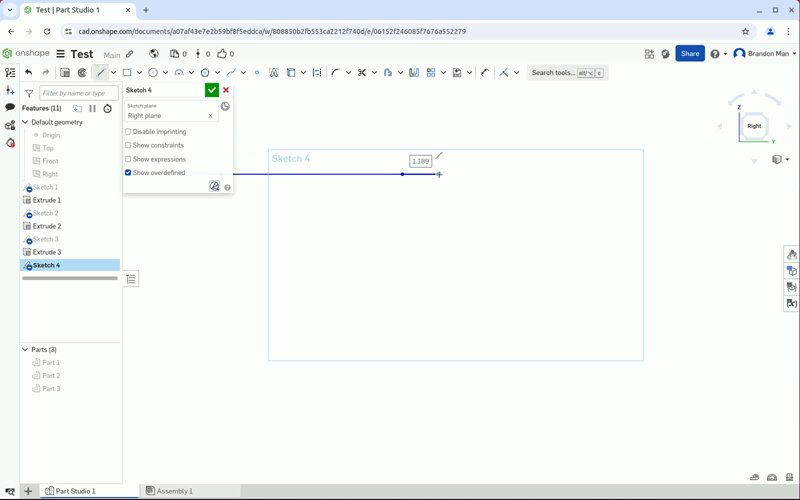
scroll(-6)
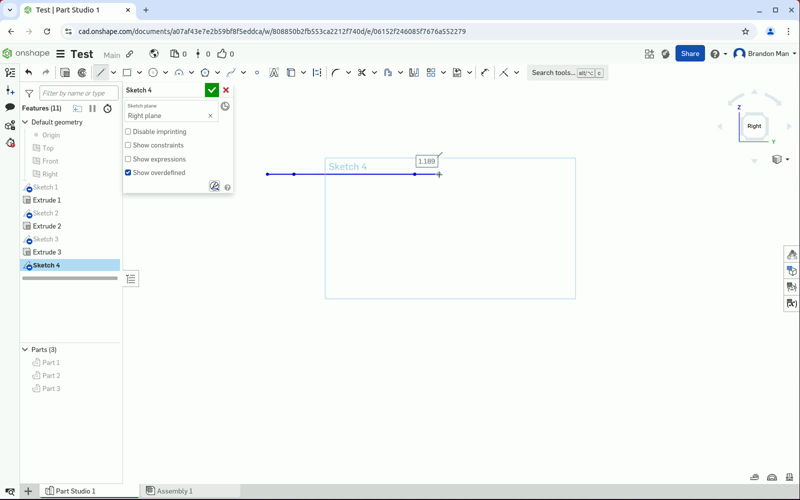
scroll(-6)
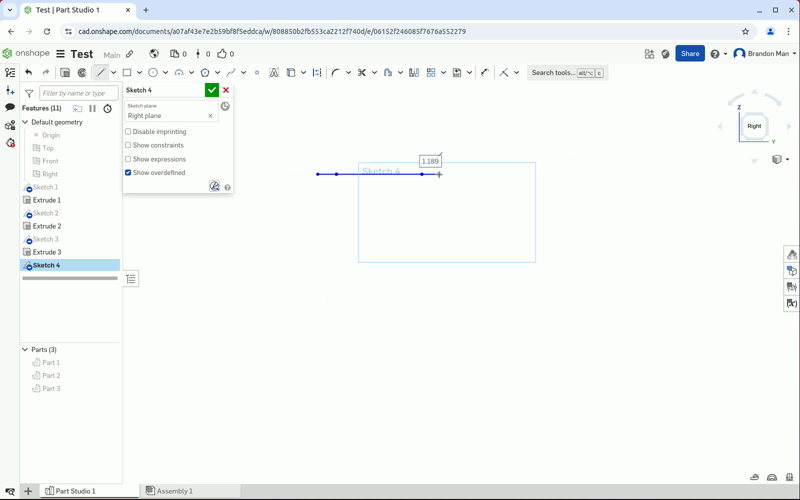
scroll(-6)
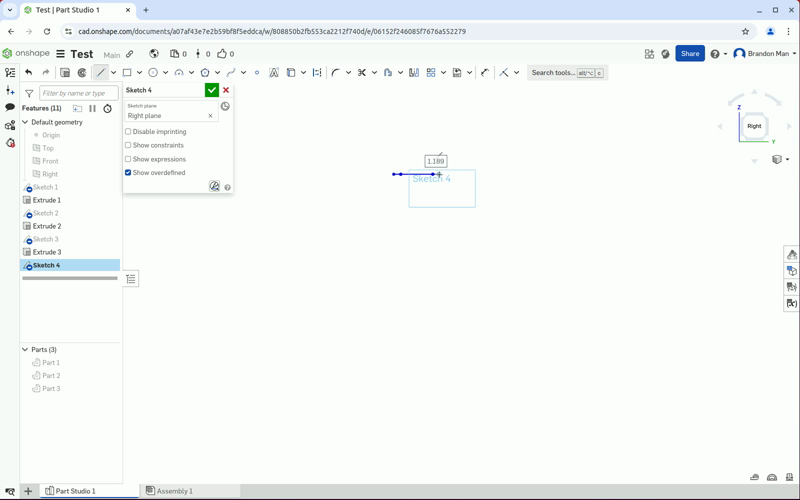
key_up(shift)
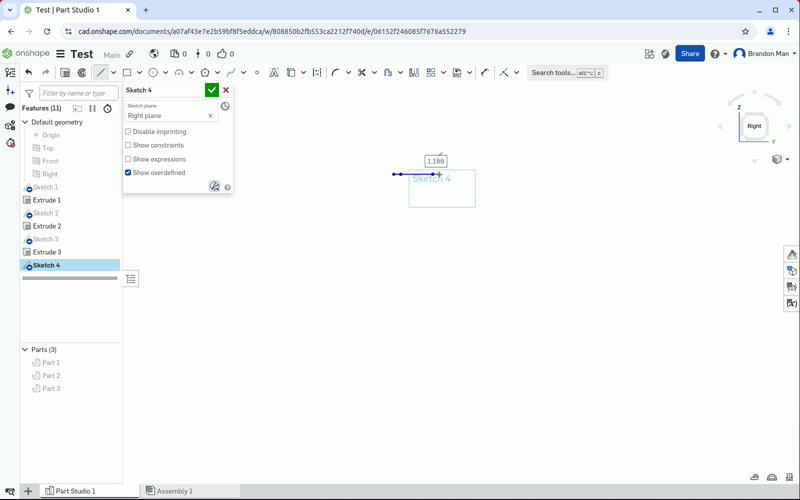
key_down(shift)
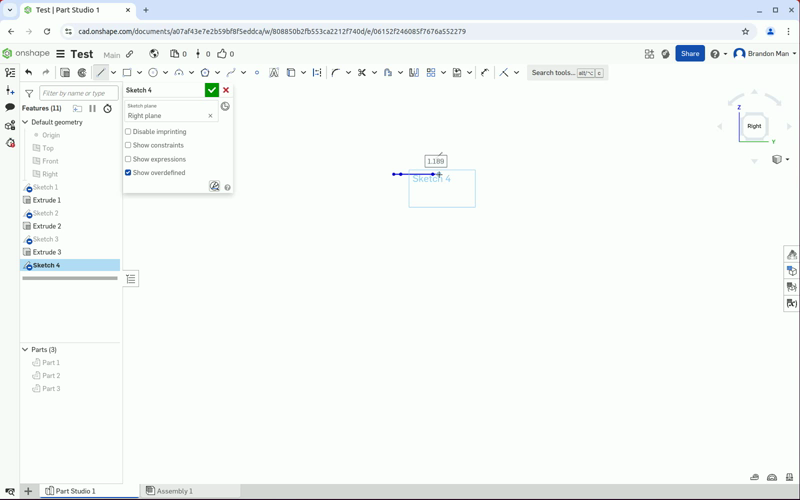
mouse_move(469, 174)
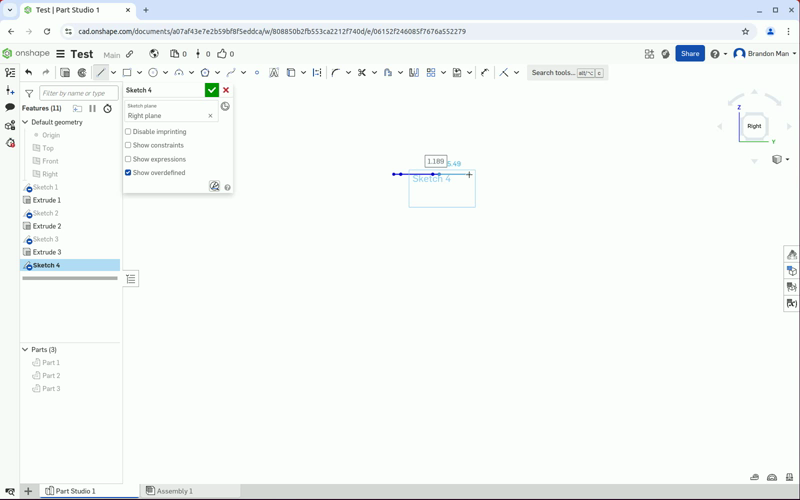
mouse_move(439, 170)
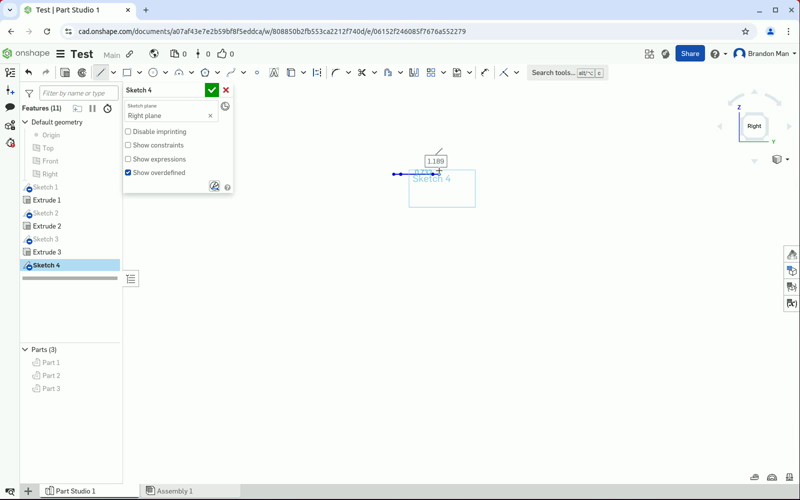
scroll(6)
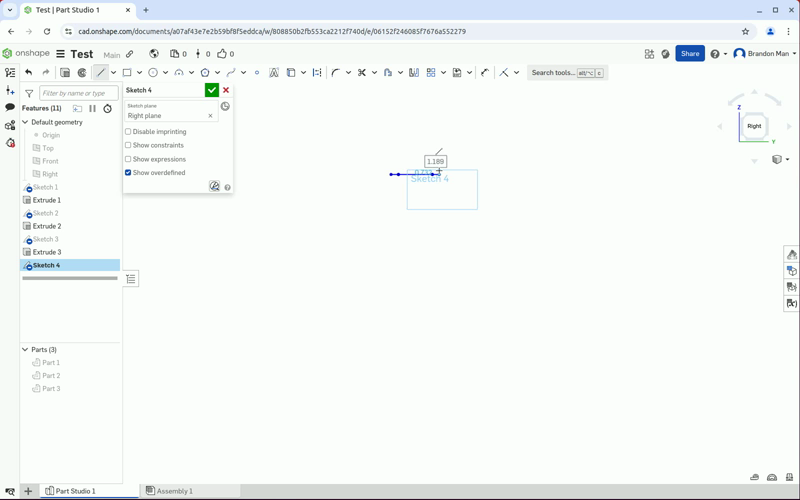
scroll(6)
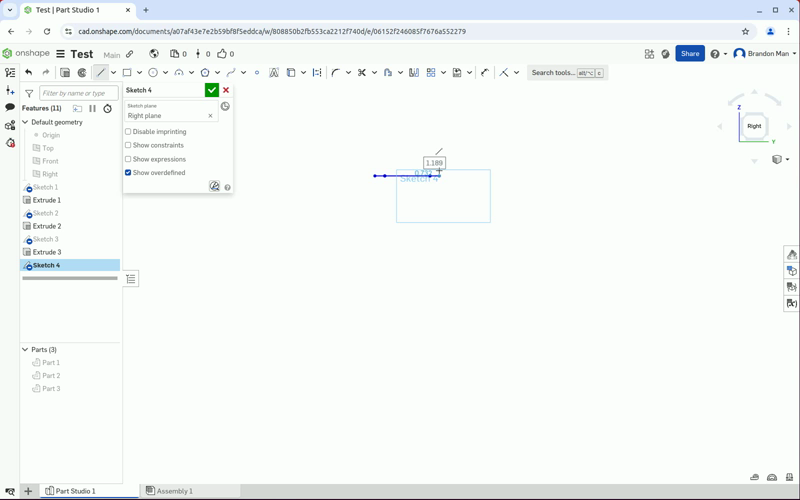
scroll(6)
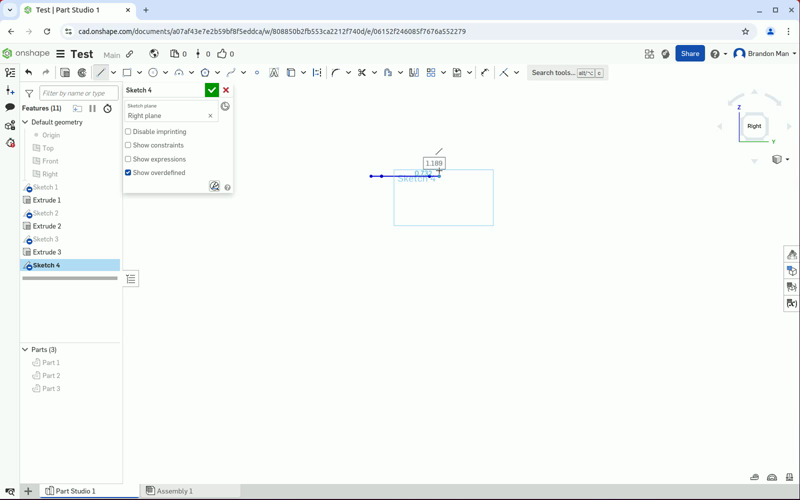
scroll(6)
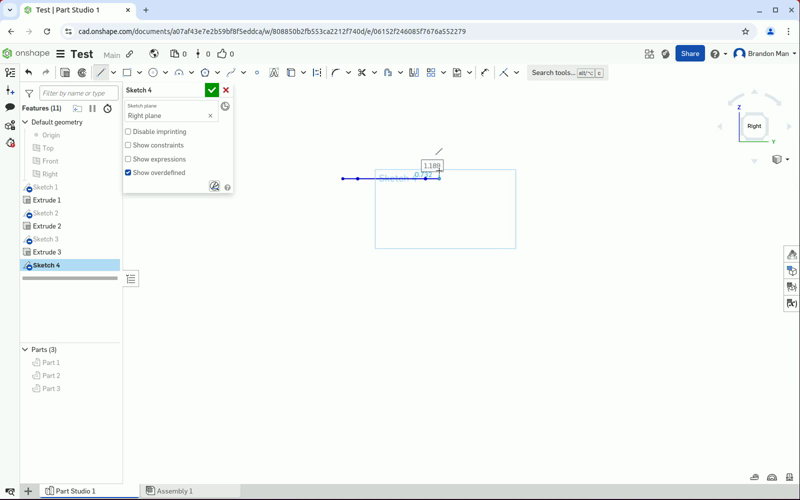
scroll(6)
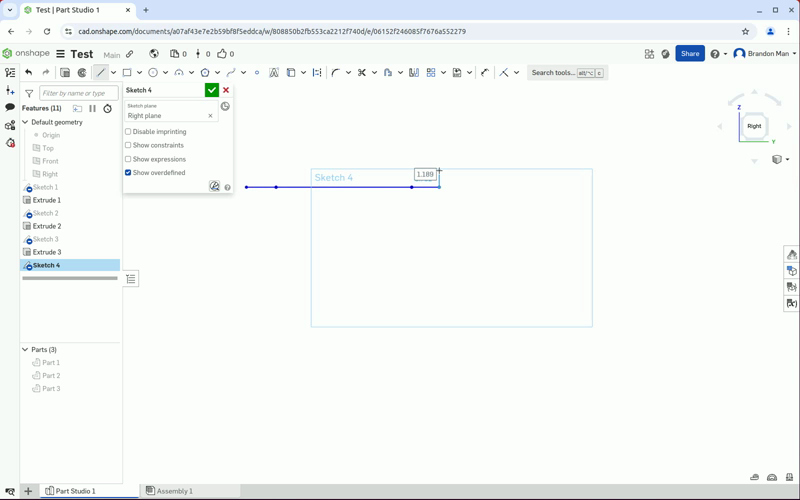
scroll(6)
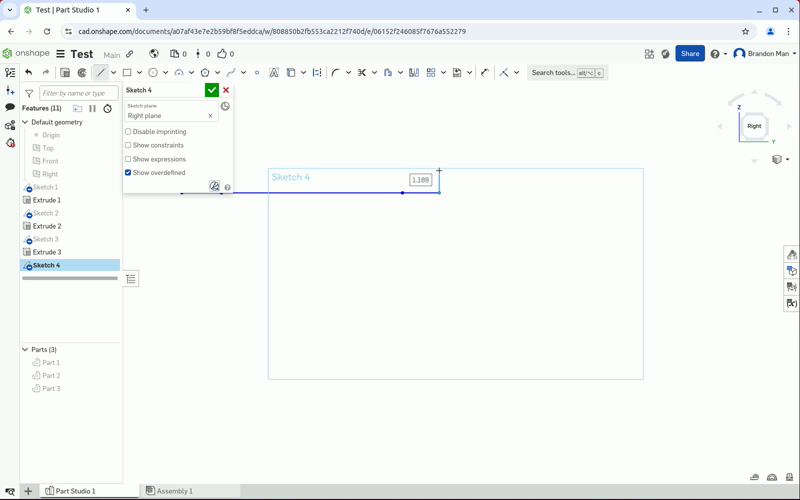
scroll(6)
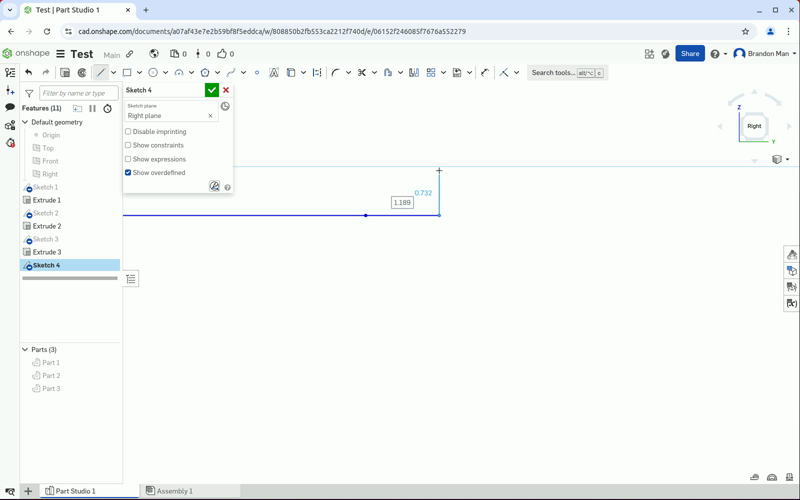
click(439, 170)
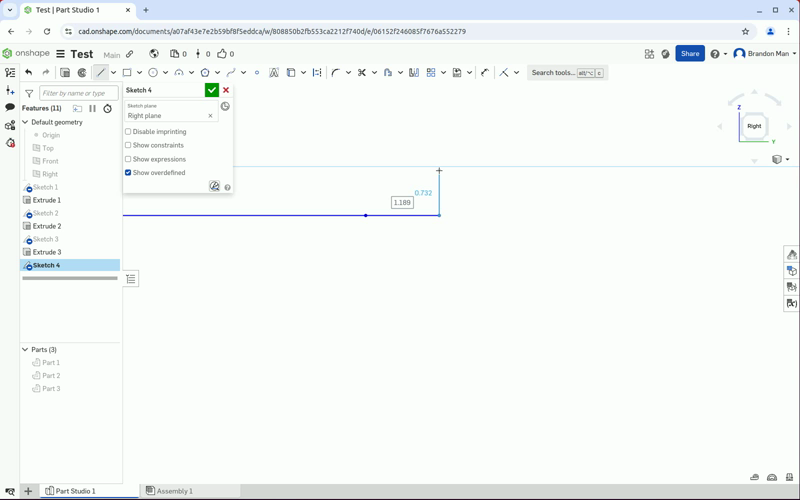
scroll(-6)
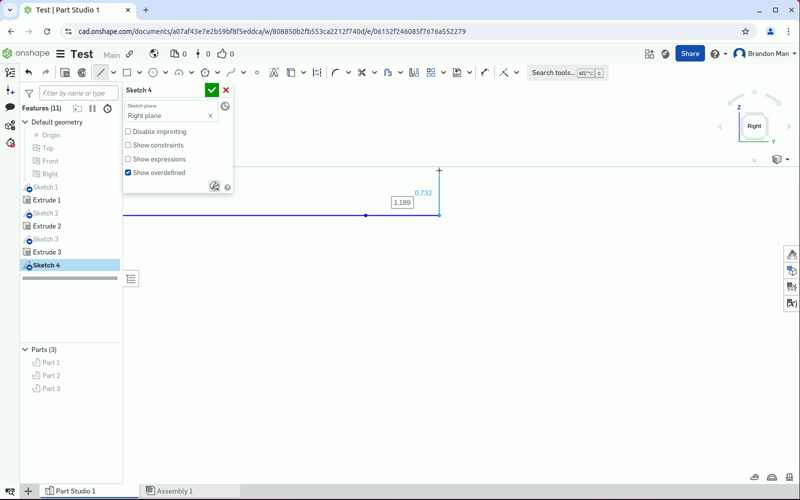
scroll(-6)
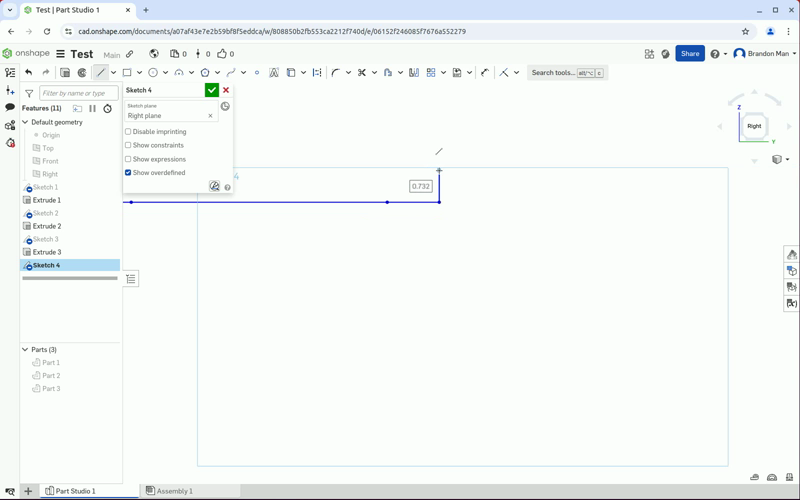
scroll(-6)
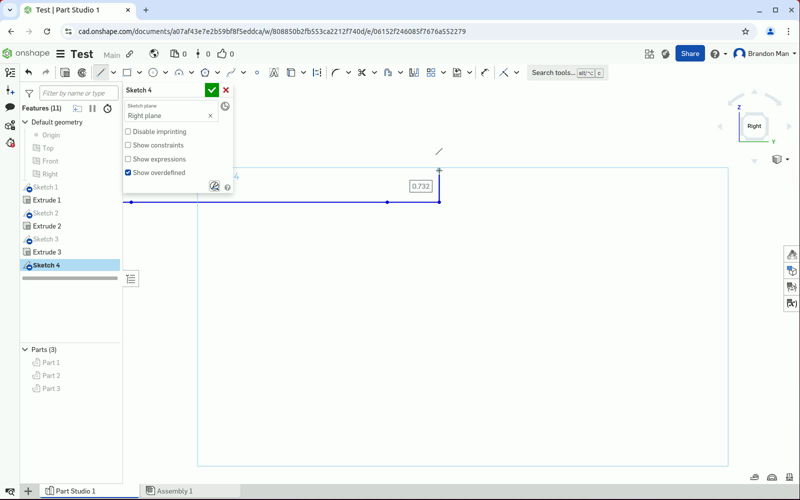
scroll(-6)
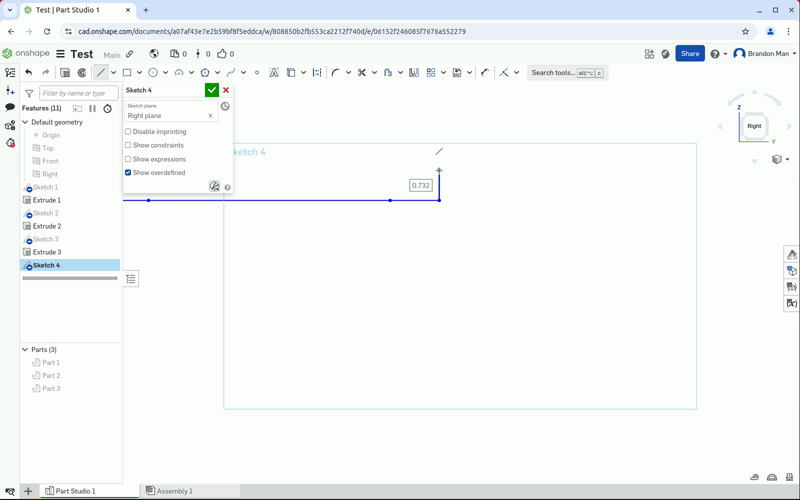
scroll(-6)
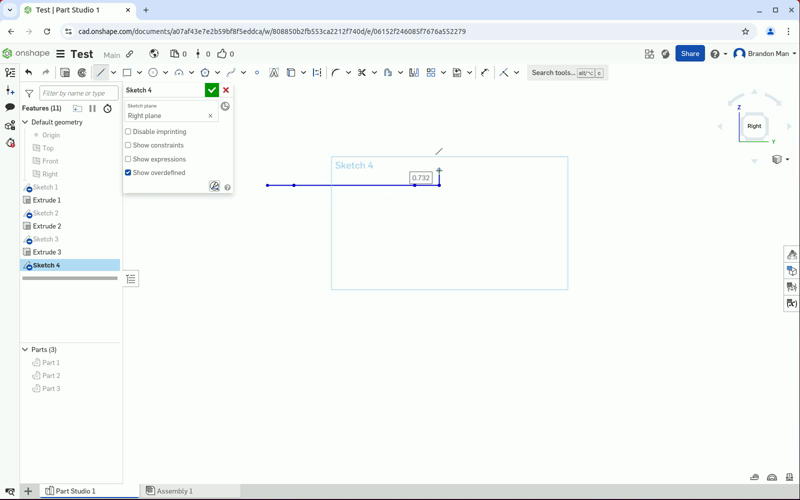
scroll(-6)
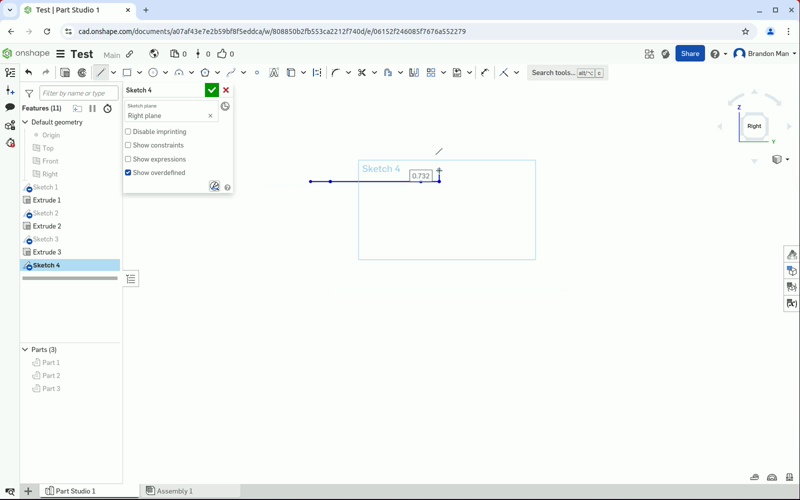
scroll(-6)
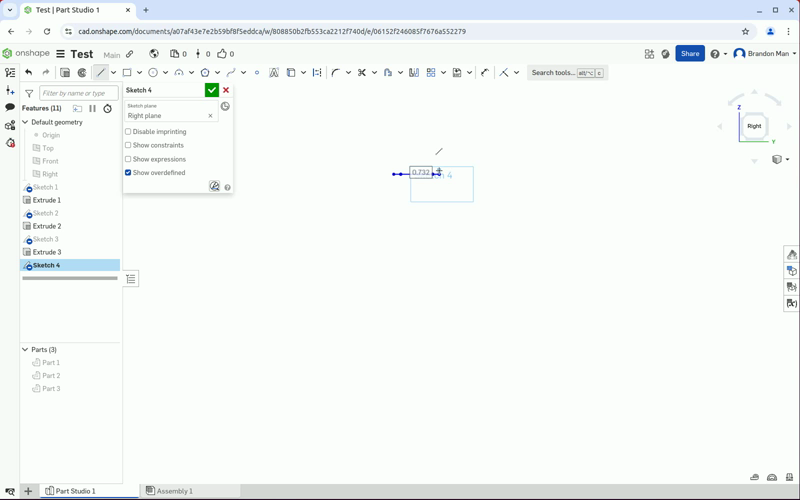
key_up(shift)
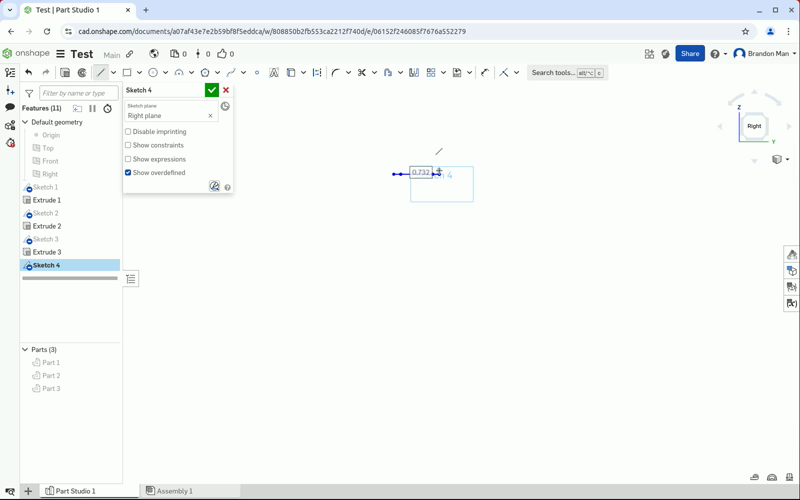
key_down(shift)
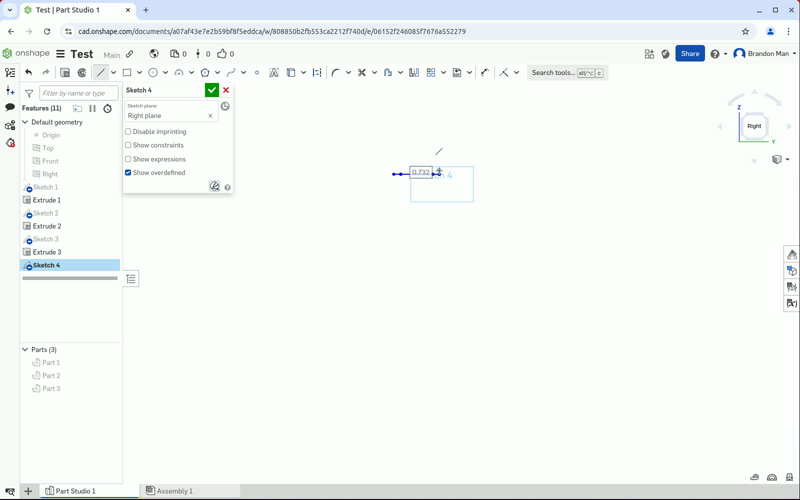
mouse_move(469, 170)
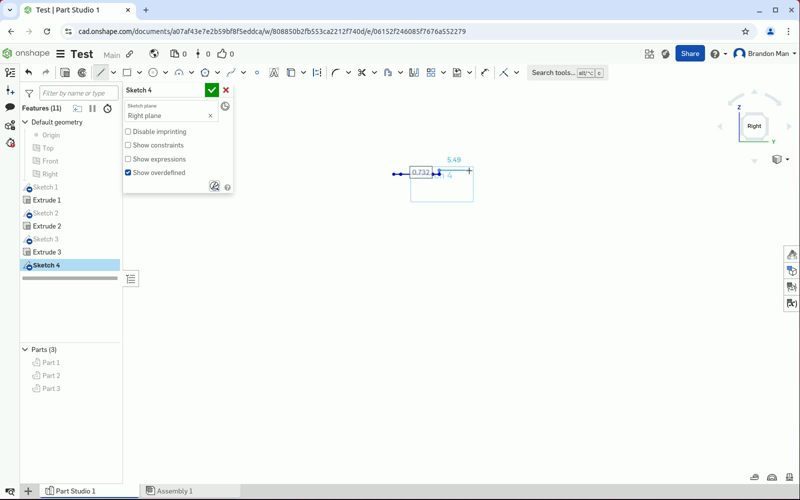
mouse_move(393, 170)
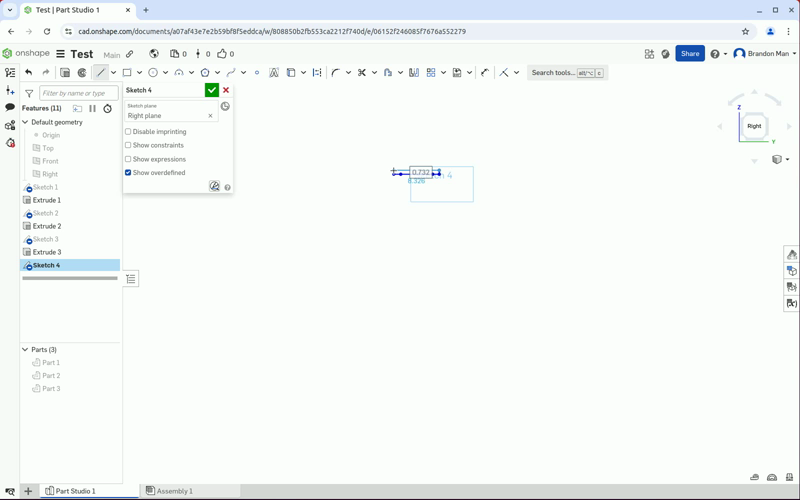
scroll(6)
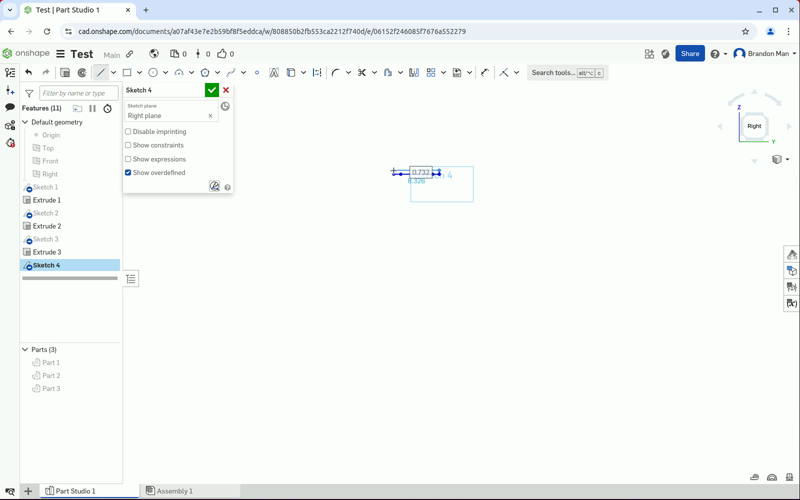
scroll(6)
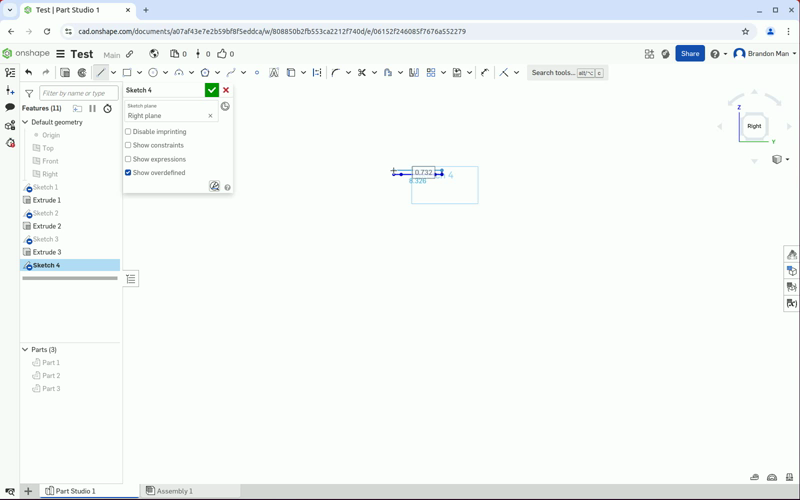
scroll(6)
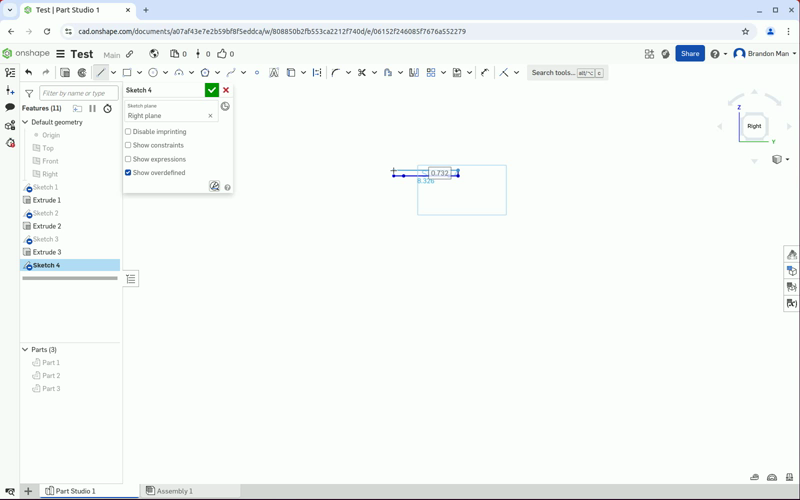
scroll(6)
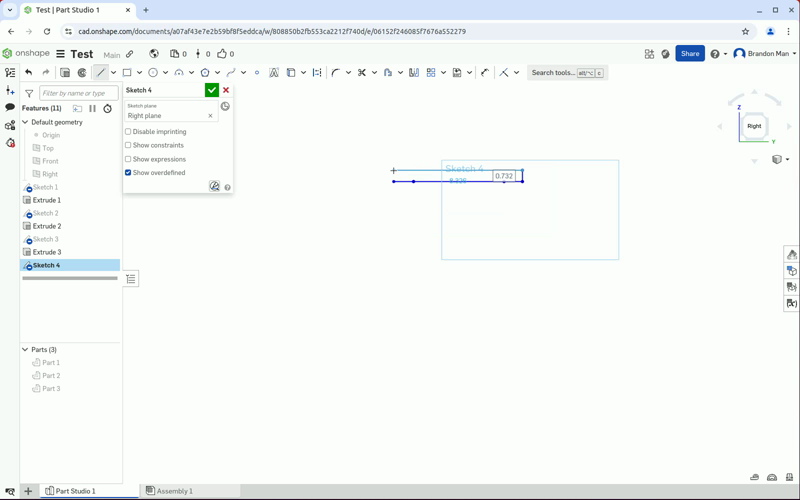
scroll(6)
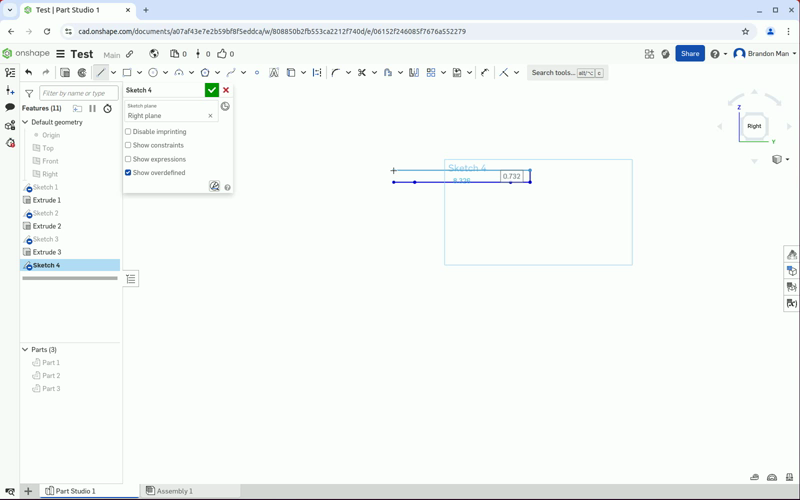
scroll(6)
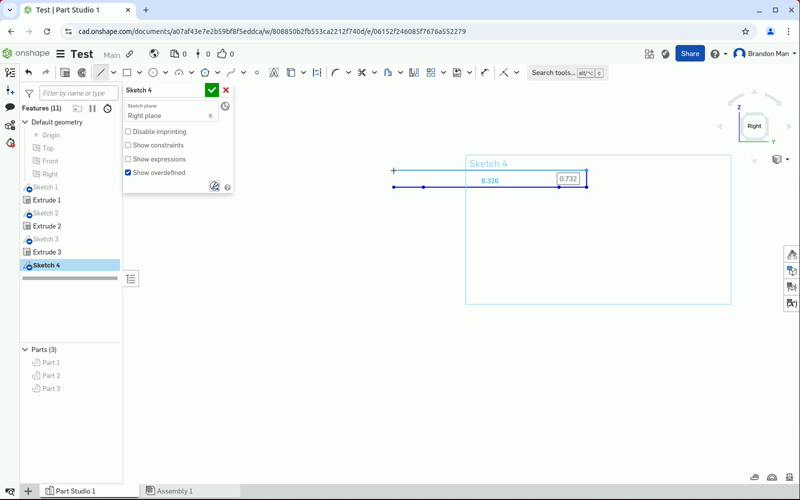
scroll(6)
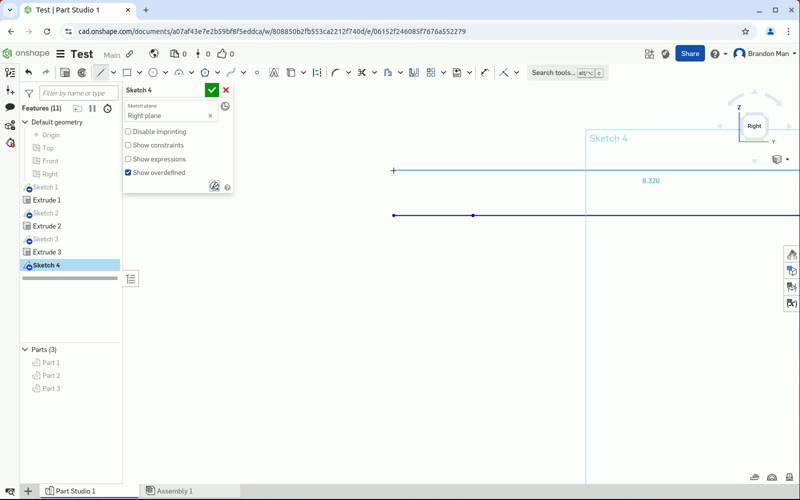
click(393, 170)
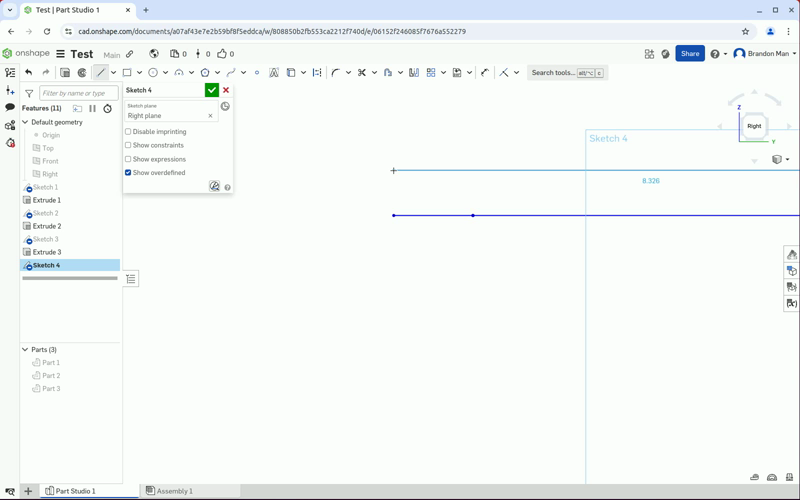
scroll(-6)
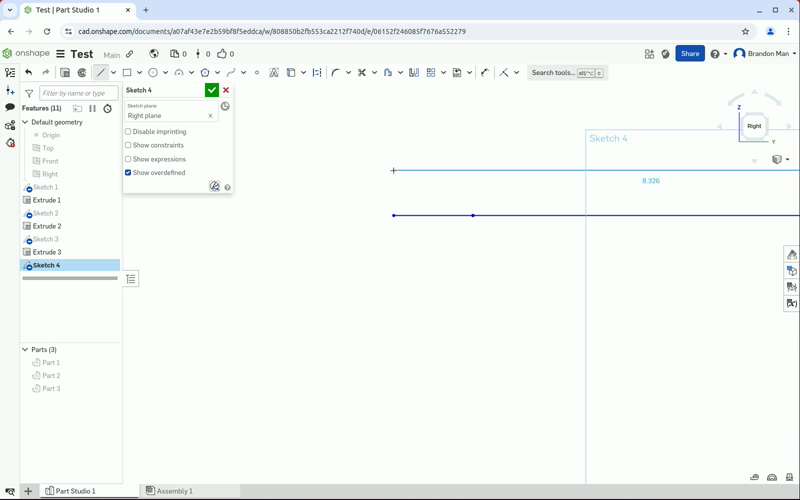
scroll(-6)
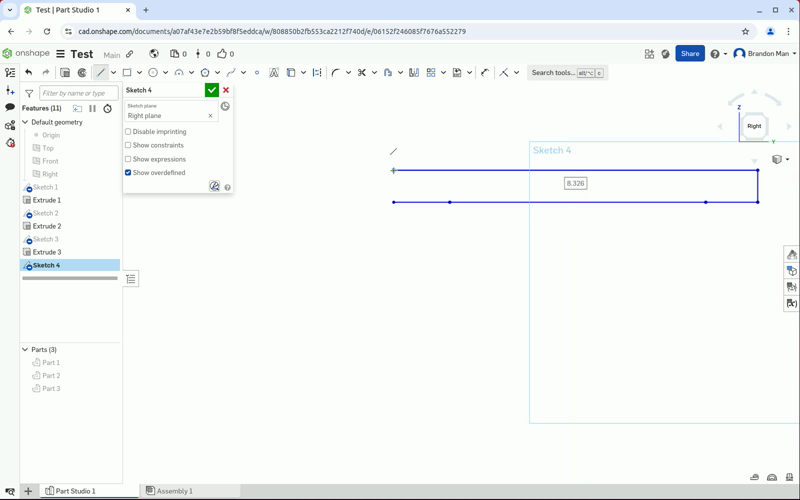
scroll(-6)
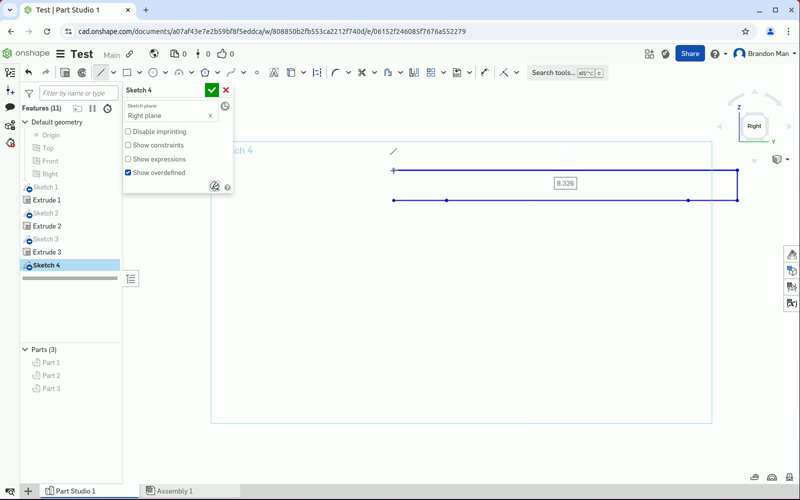
scroll(-6)
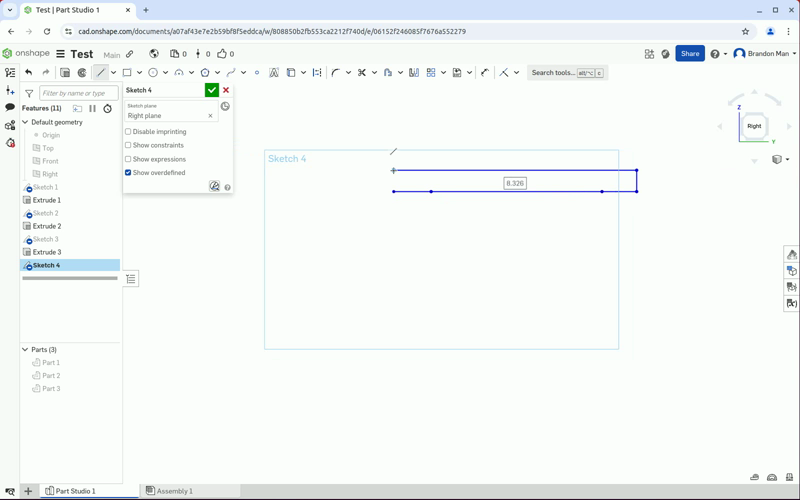
scroll(-6)
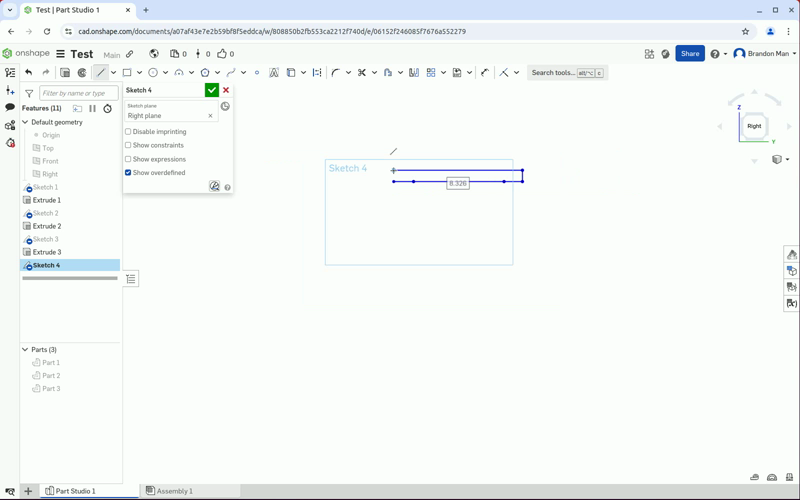
scroll(-6)
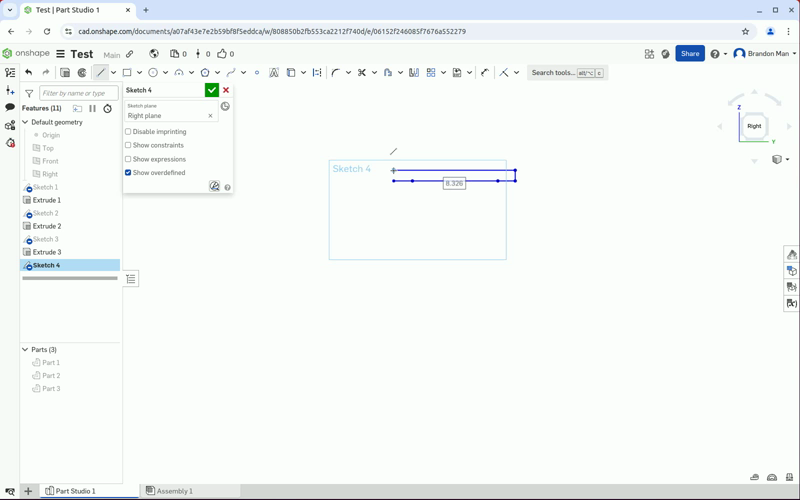
scroll(-6)
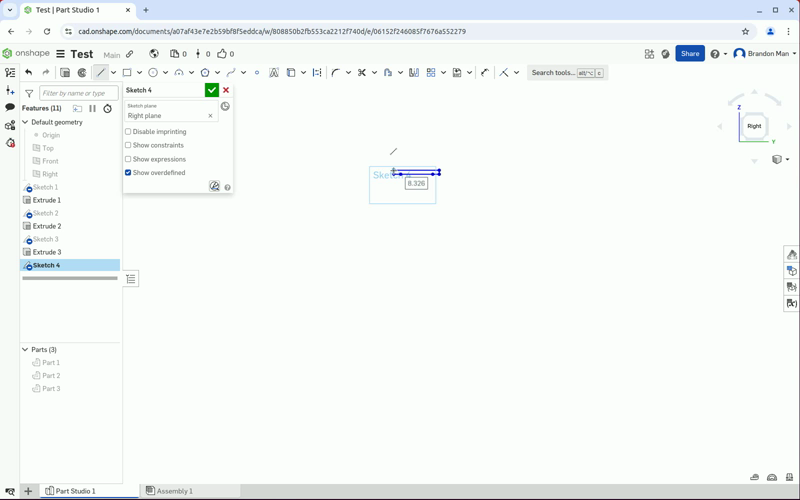
key_up(shift)
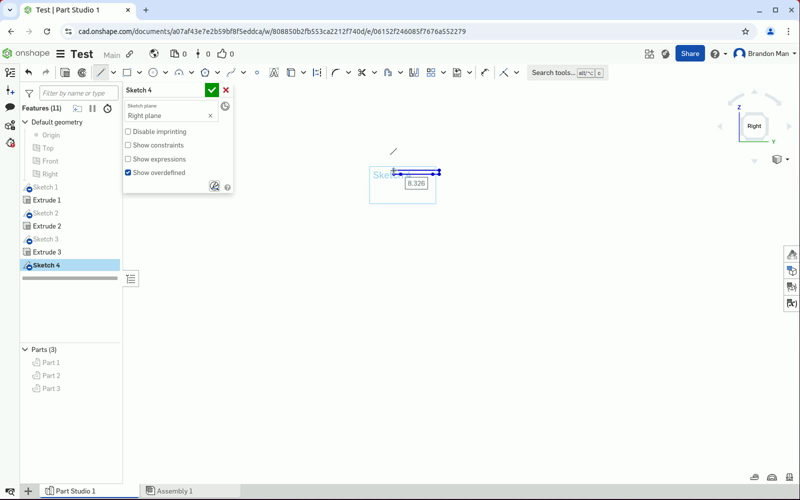
mouse_move(423, 170)
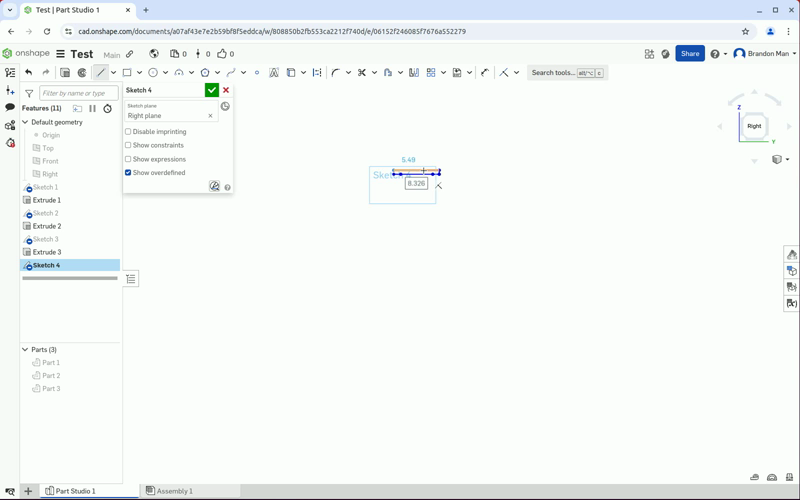
key_down(shift)
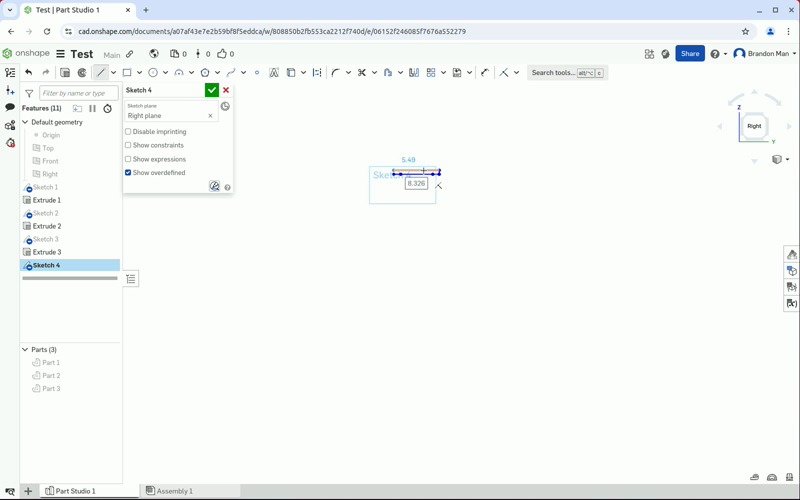
mouse_move(393, 174)
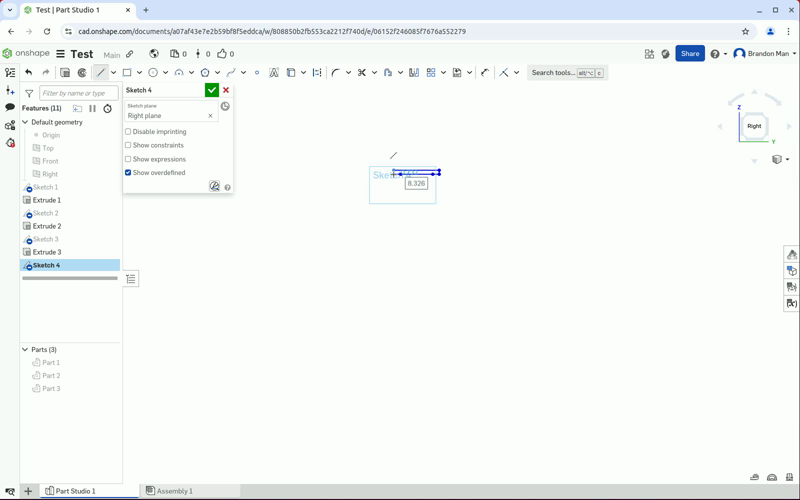
scroll(6)
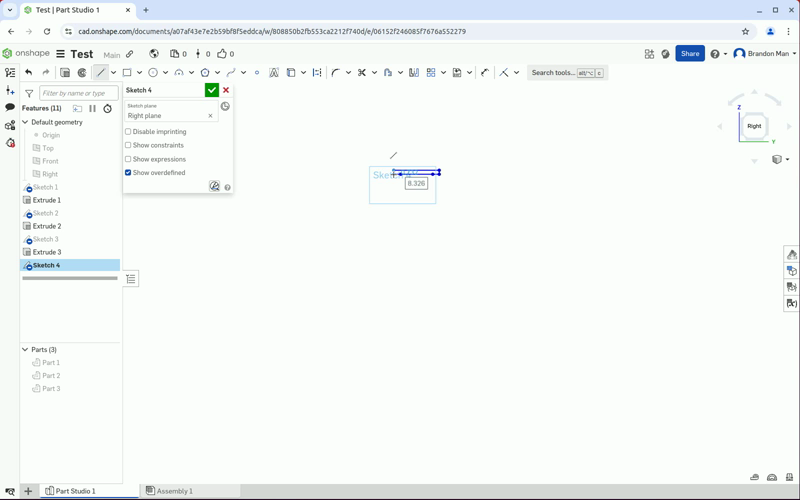
scroll(6)
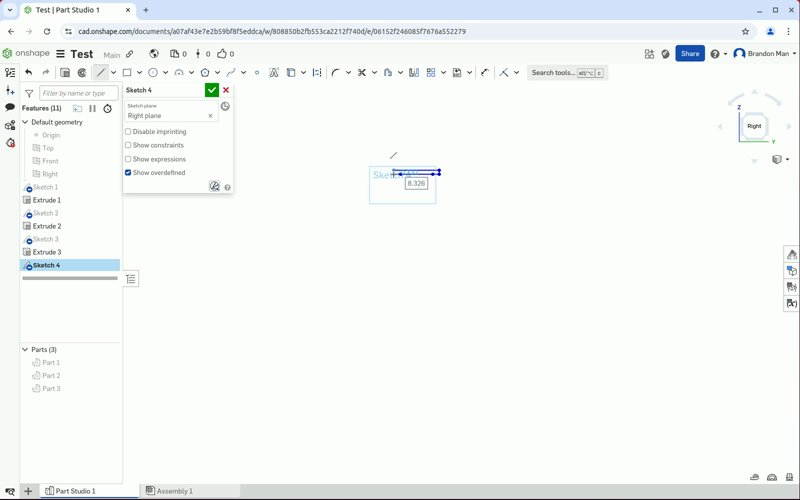
scroll(6)
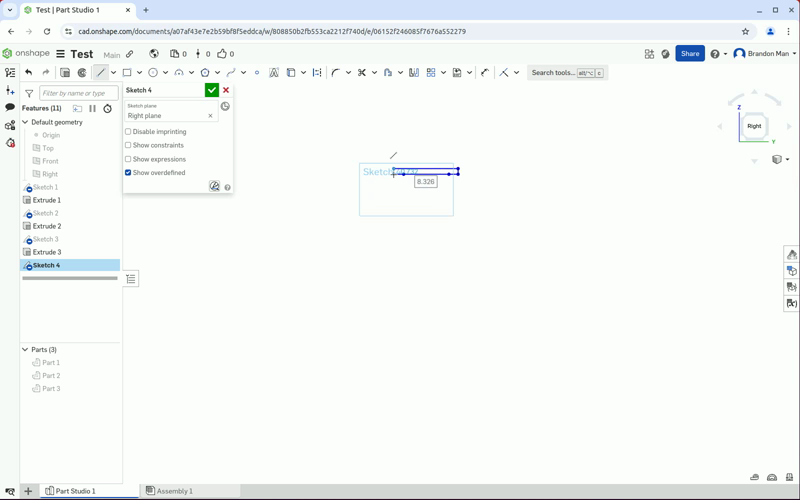
scroll(6)
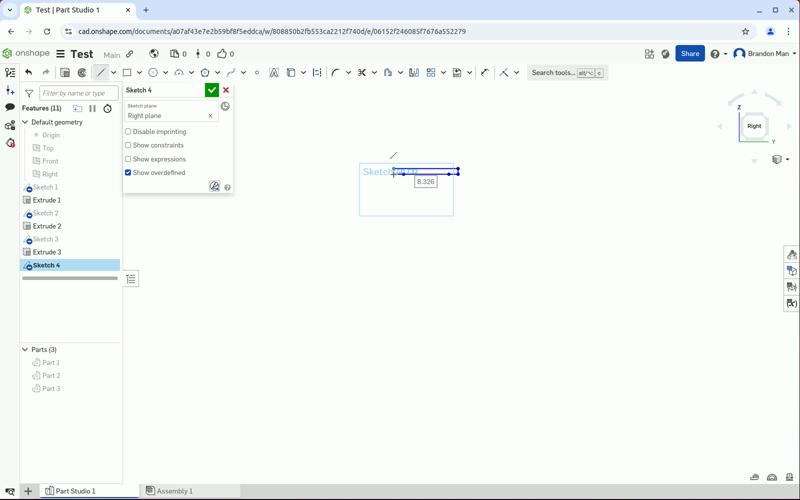
scroll(6)
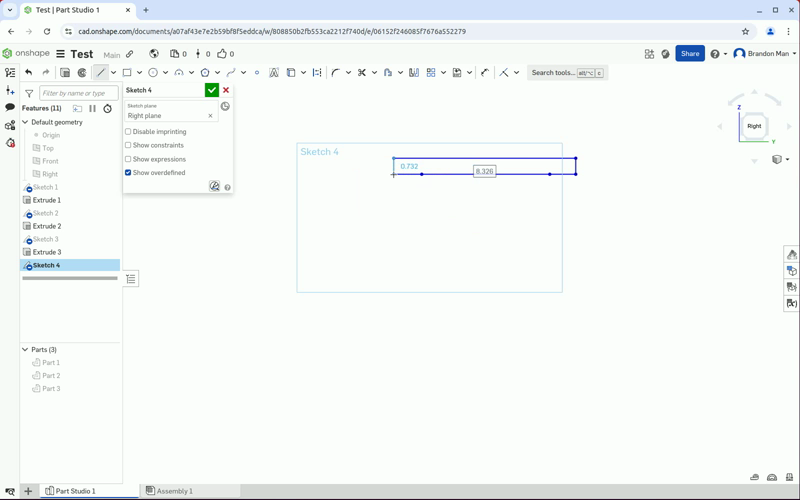
scroll(6)
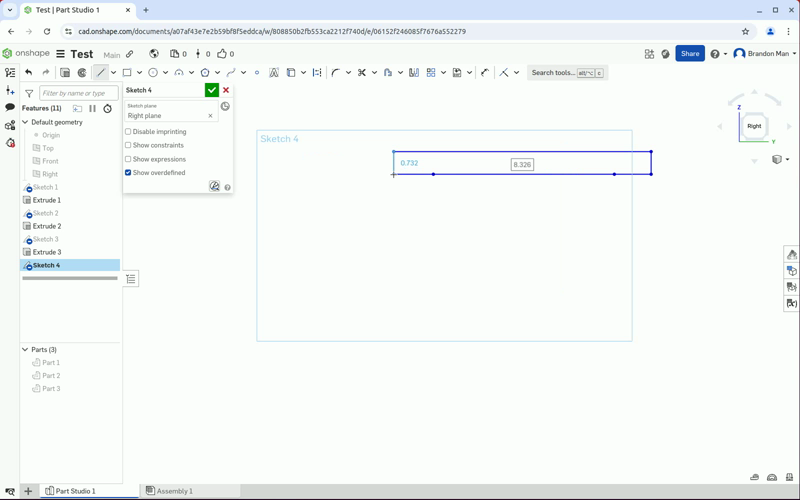
scroll(6)
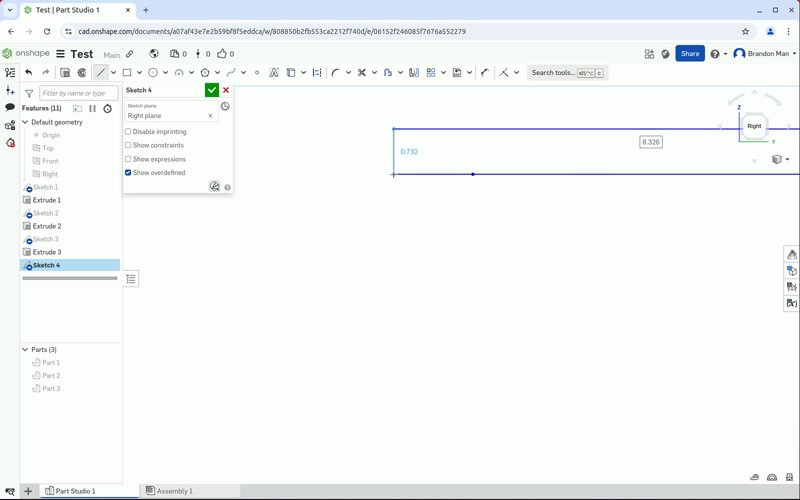
key_up(shift)
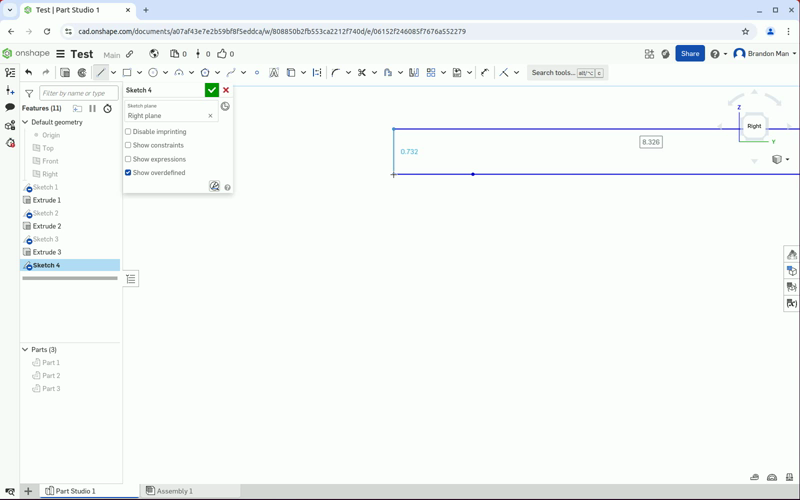
click(393, 174)
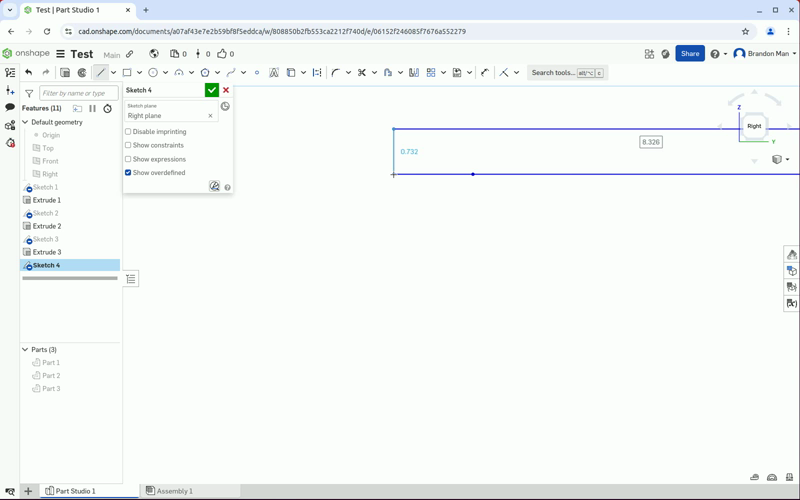
scroll(-6)
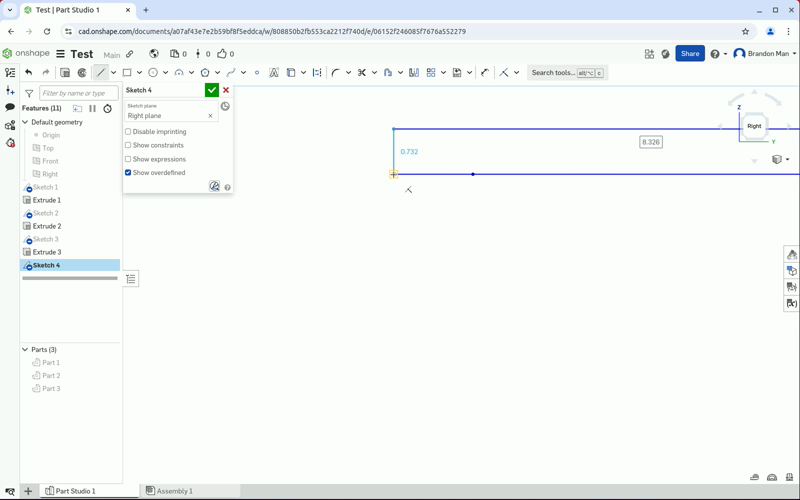
scroll(-6)
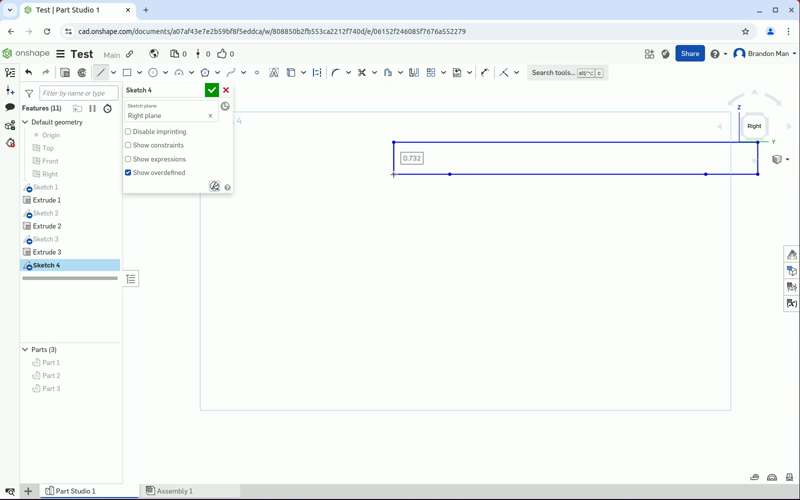
scroll(-6)
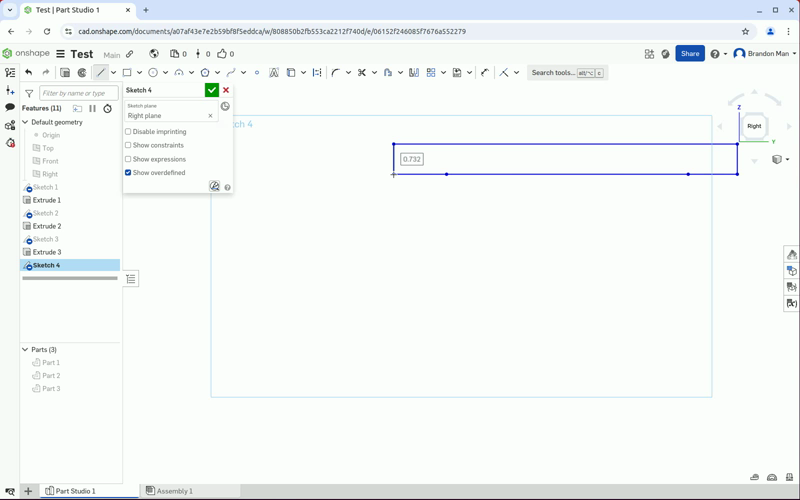
scroll(-6)
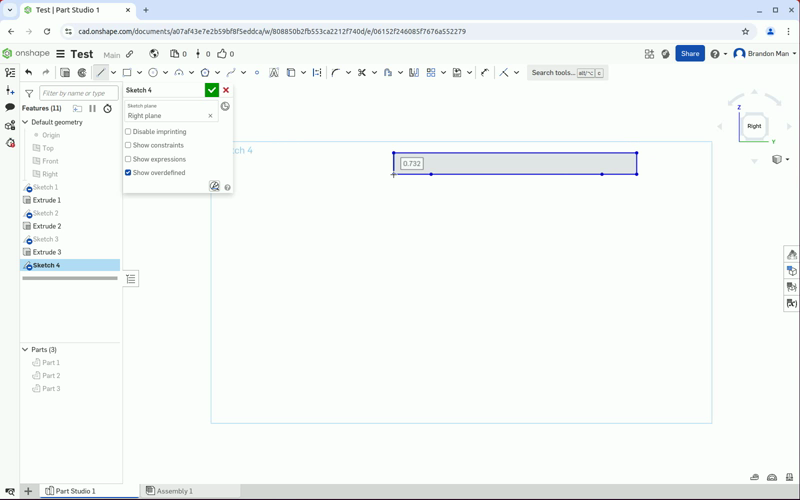
scroll(-6)
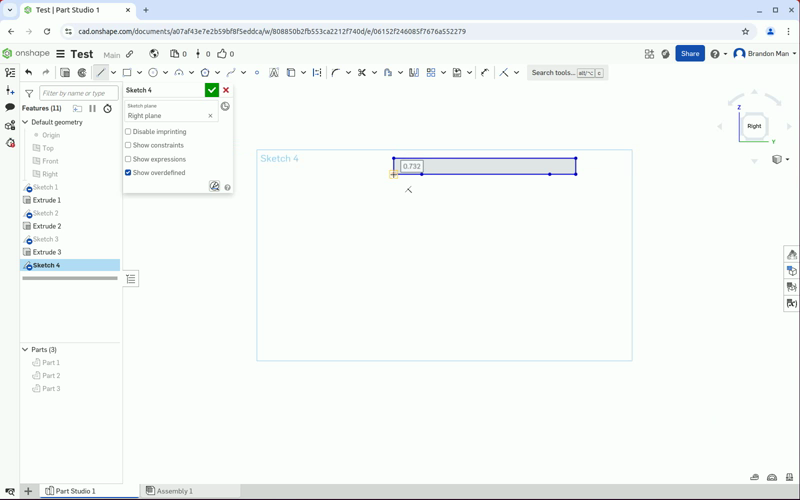
scroll(-6)
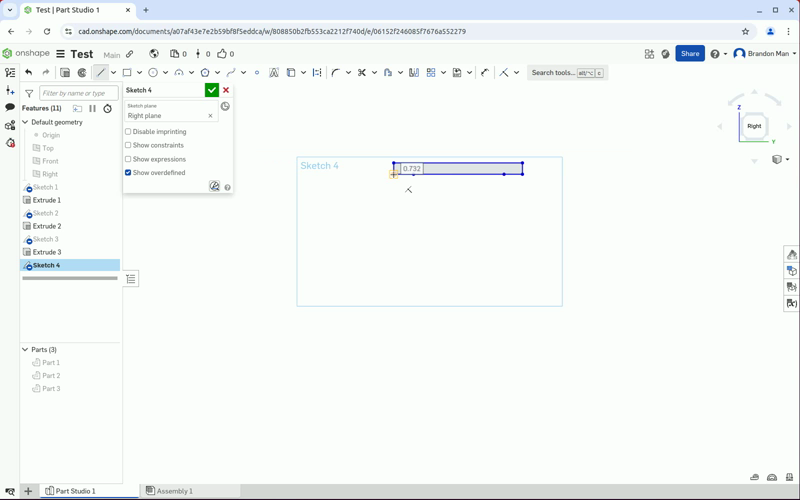
scroll(-6)
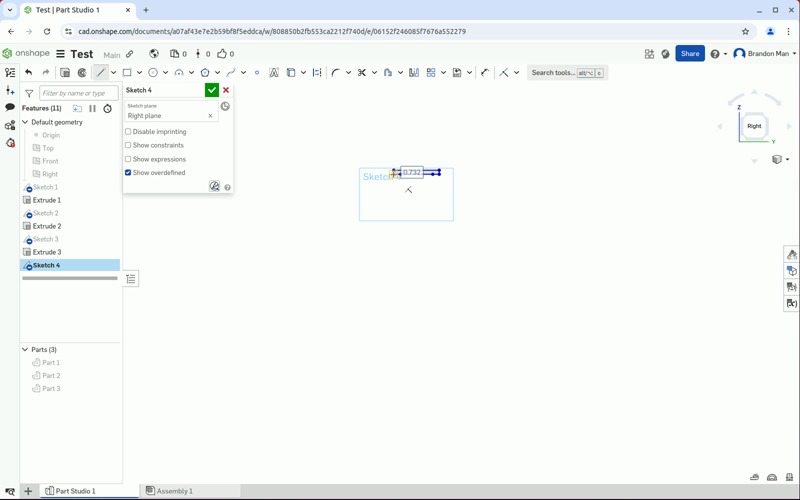
key(esc)
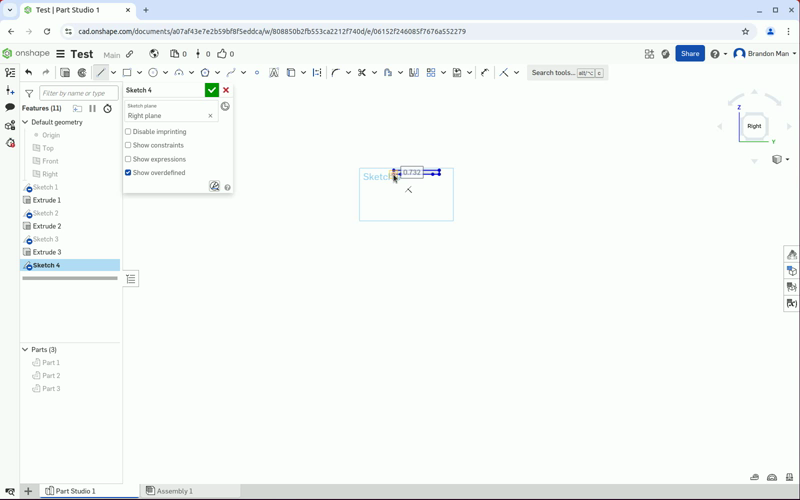
mouse_move(417, 171)
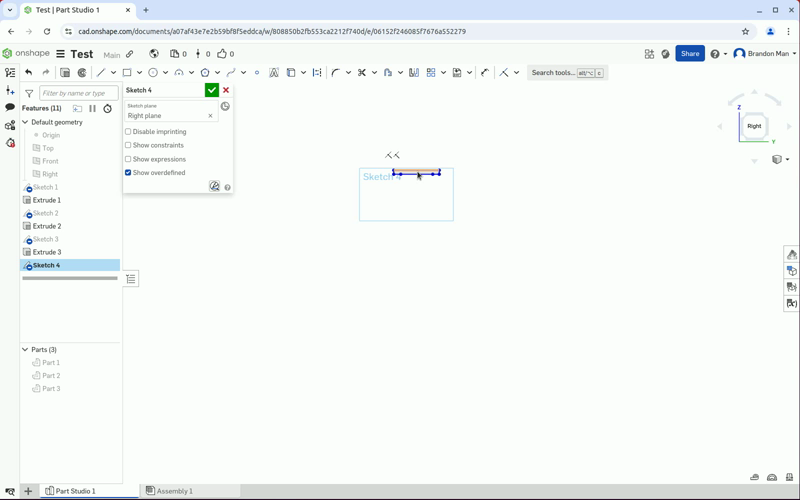
scroll(6)
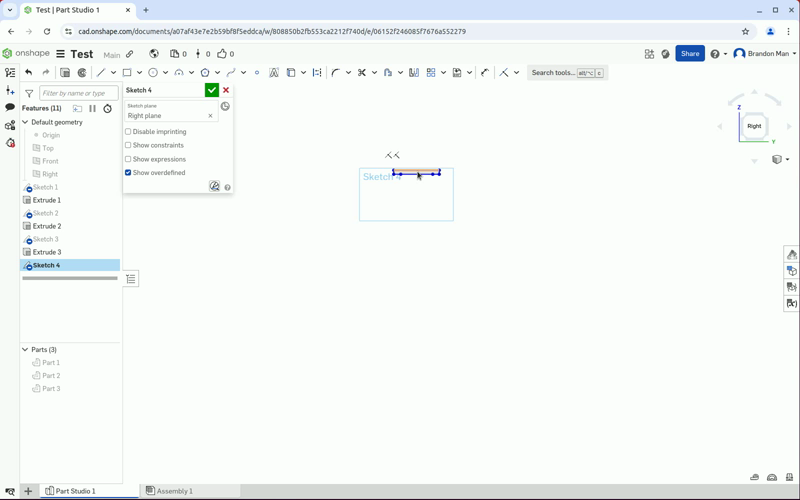
scroll(6)
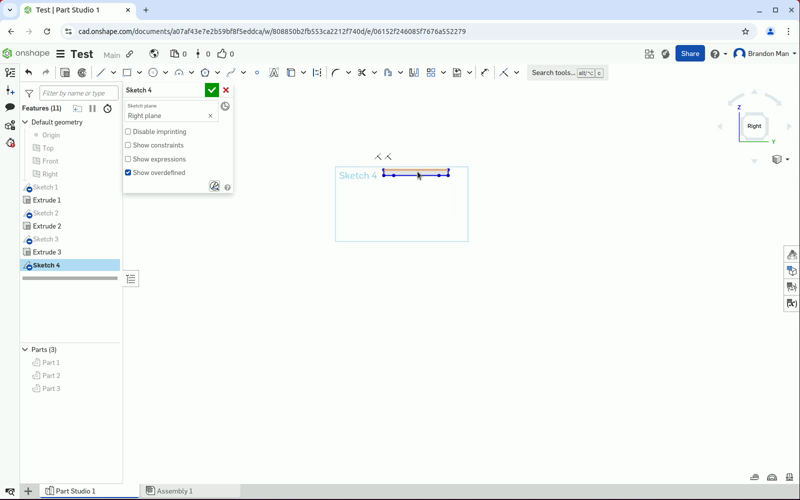
scroll(6)
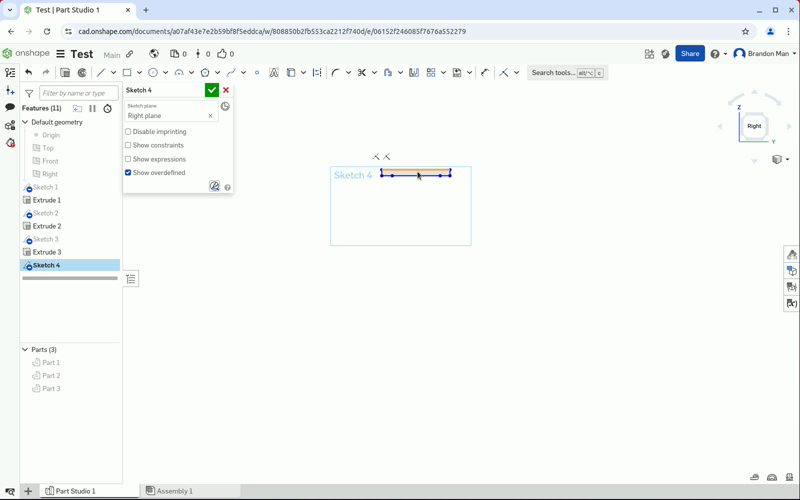
scroll(6)
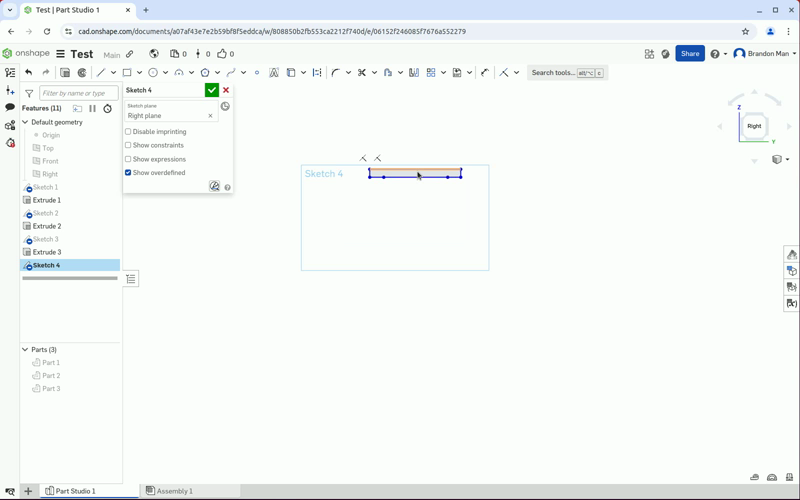
scroll(6)
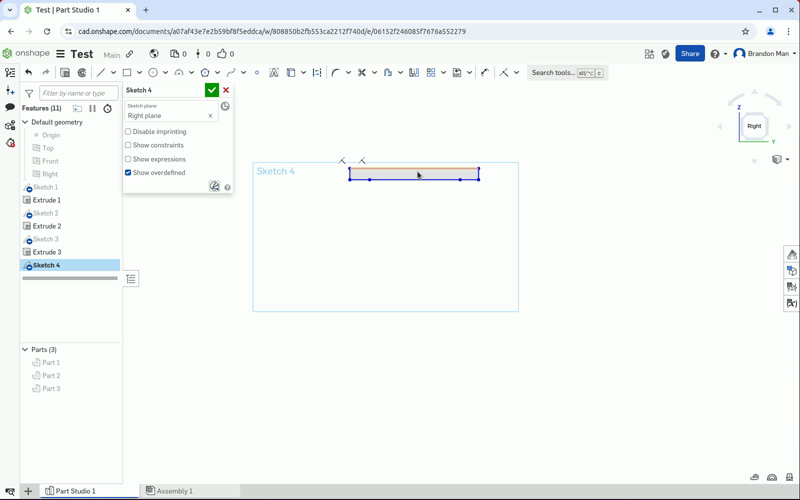
scroll(6)
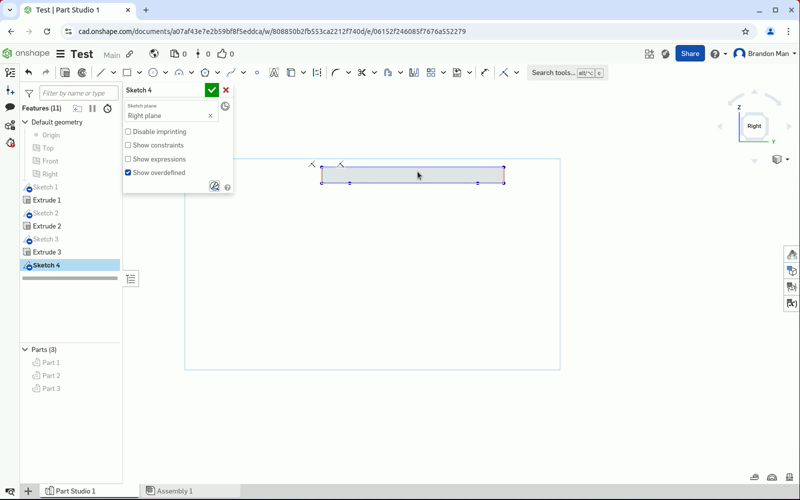
scroll(6)
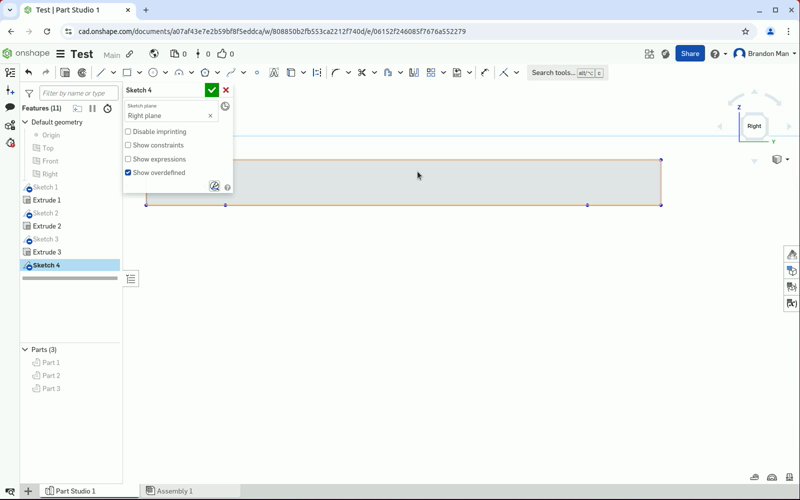
click(417, 171)
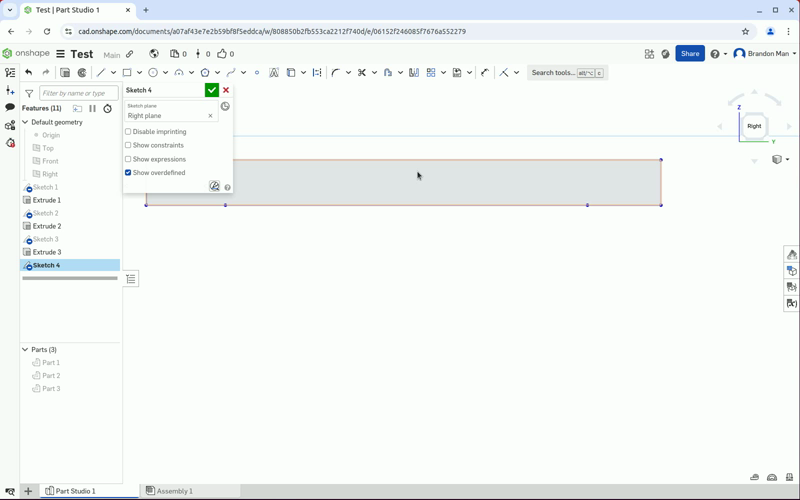
scroll(-6)
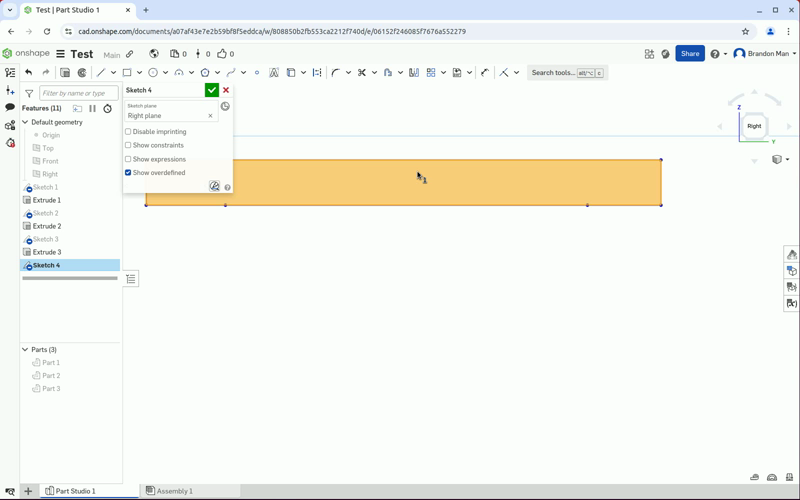
scroll(-6)
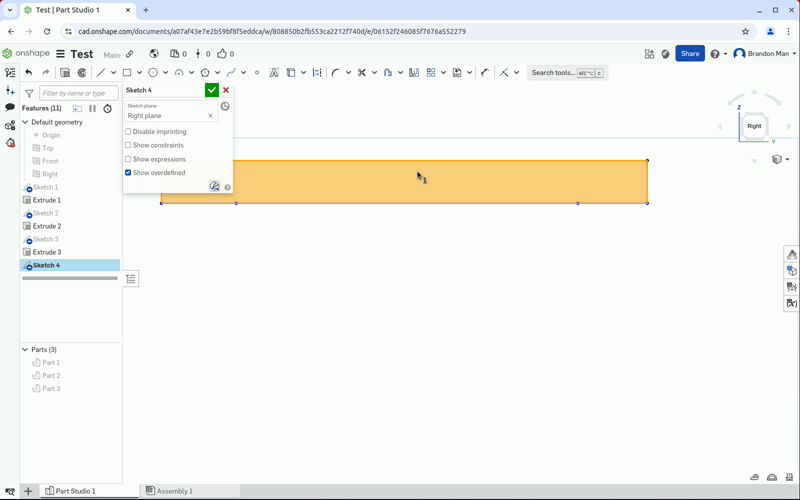
scroll(-6)
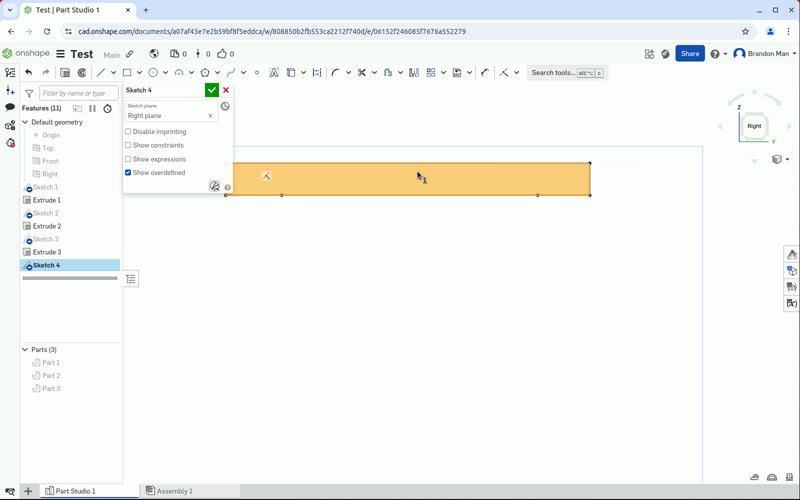
scroll(-6)
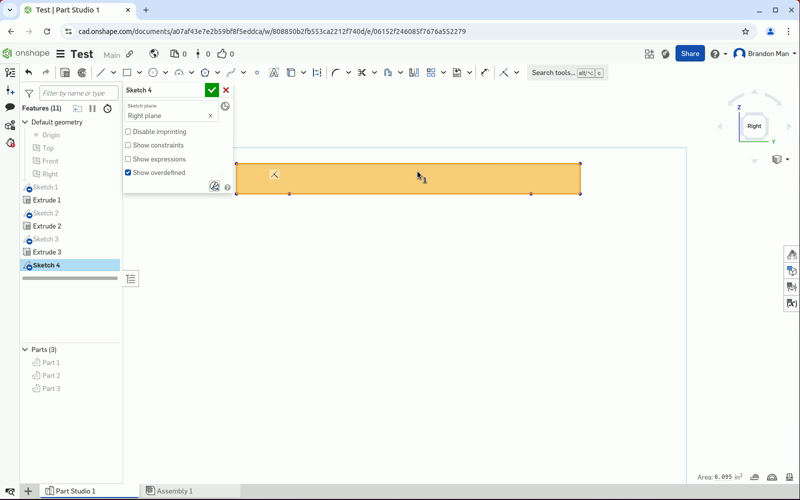
scroll(-6)
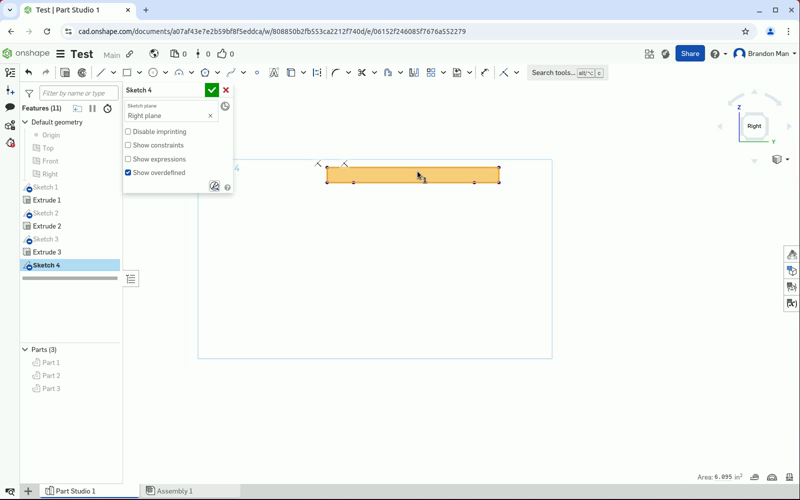
scroll(-6)
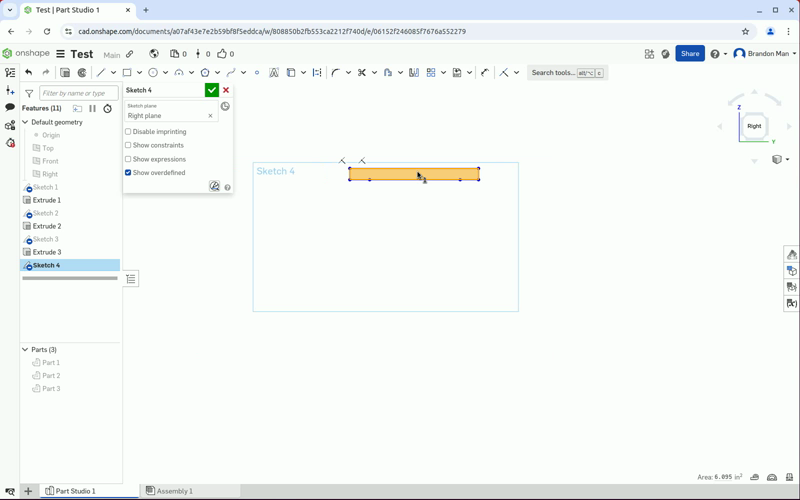
scroll(-6)
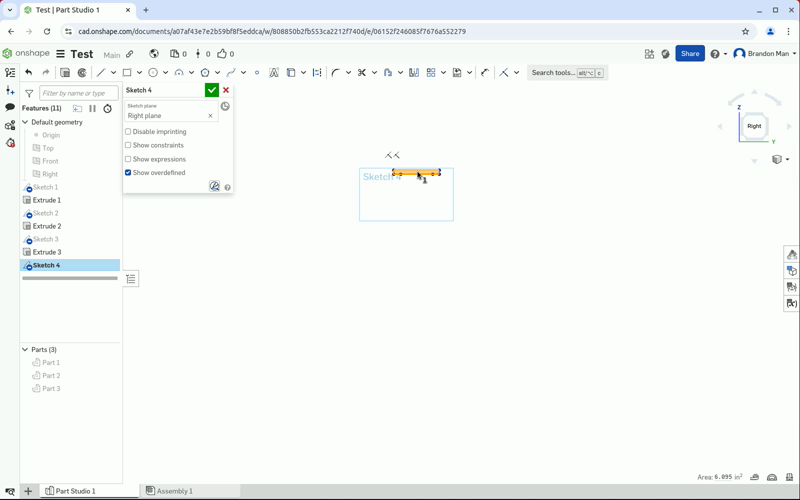
mouse_move(73, 352)
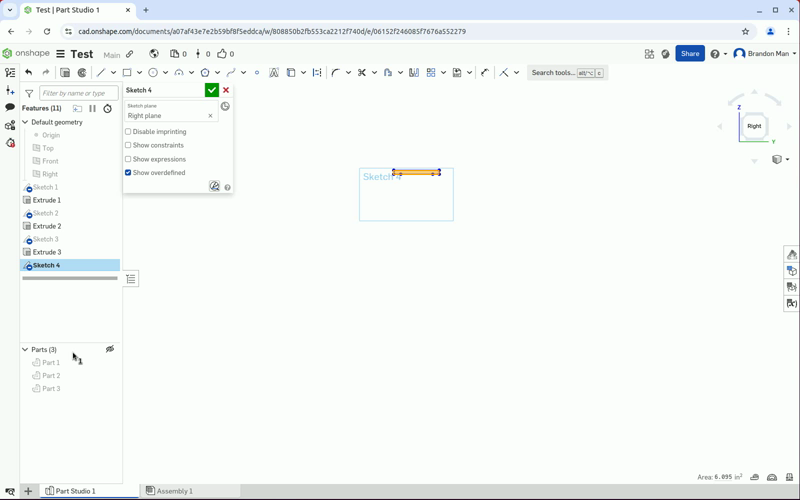
key(shift+y)
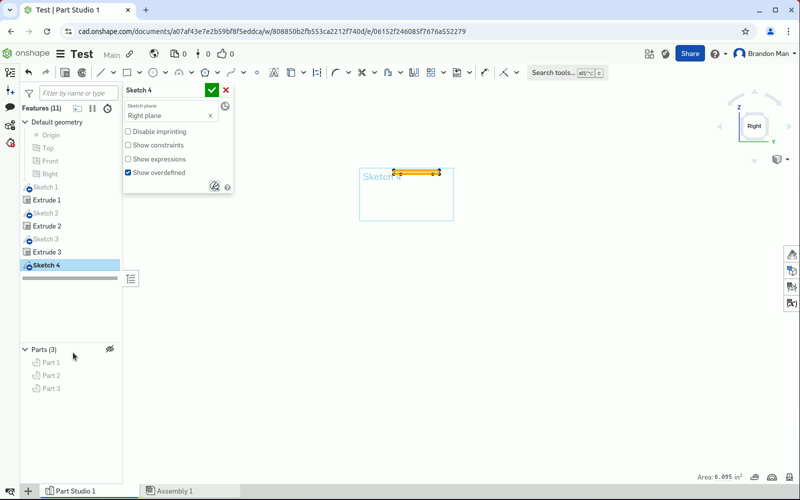
key(shift+e)
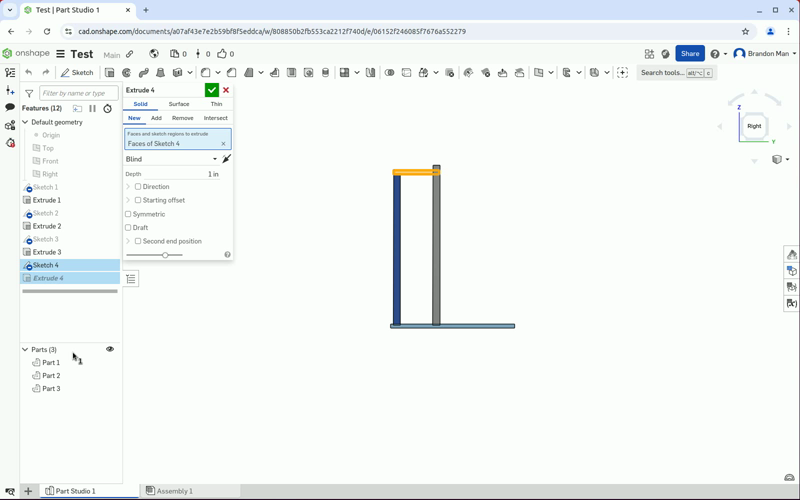
mouse_move(143, 106)
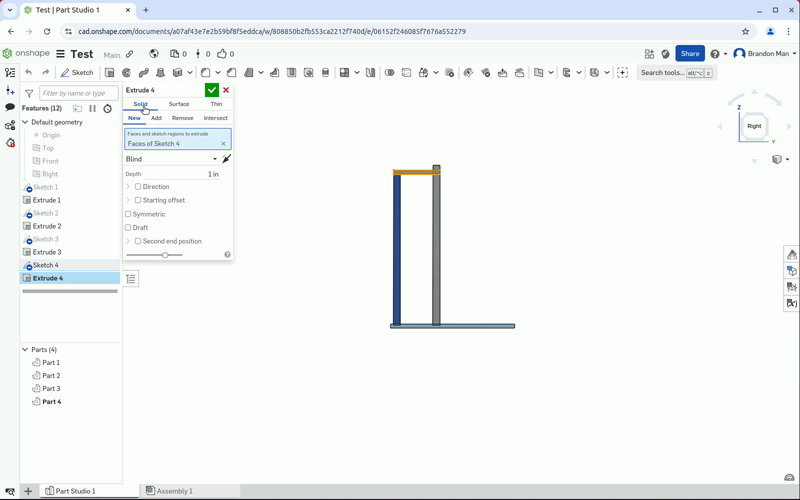
click(143, 106)
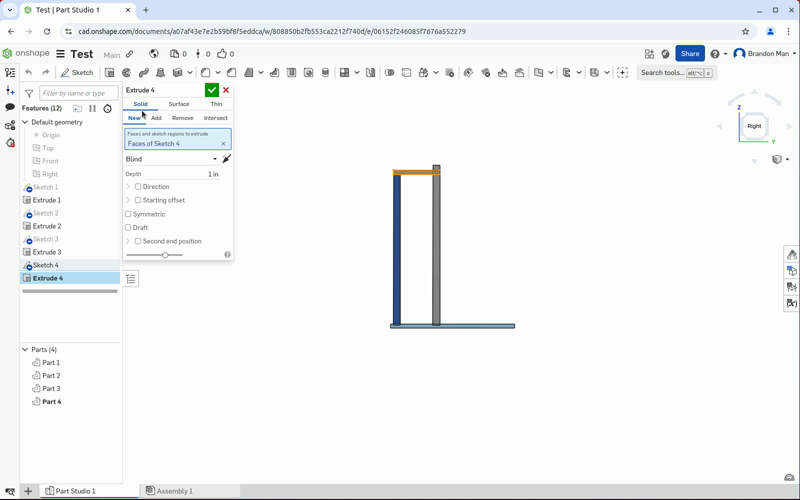
mouse_move(137, 120)
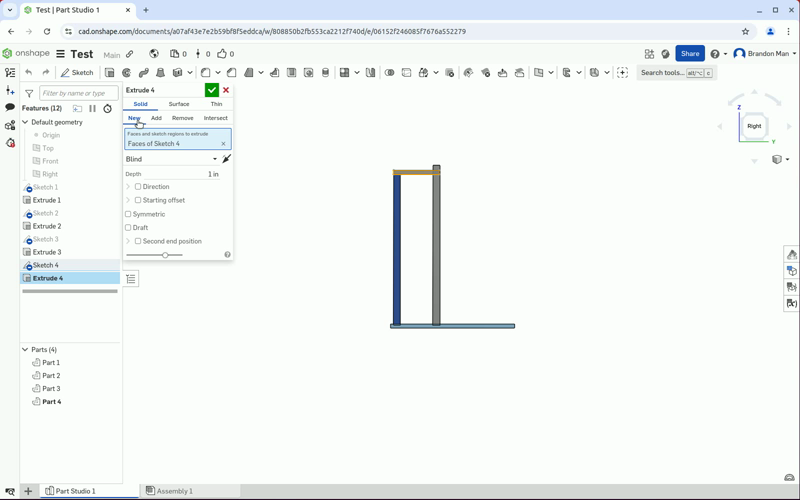
click(137, 120)
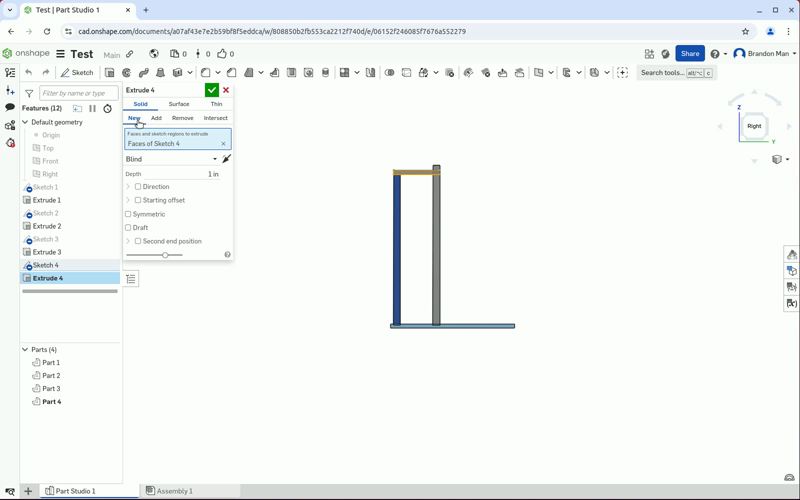
key(tab, 4)
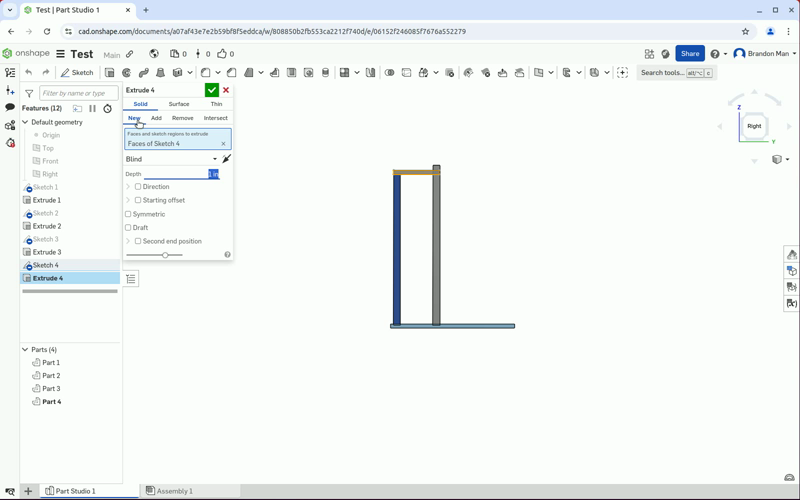
text(0.722)
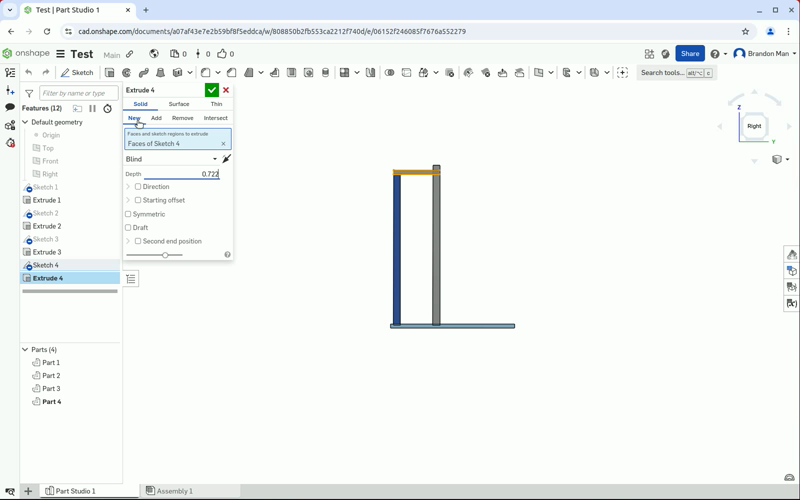
key(enter)
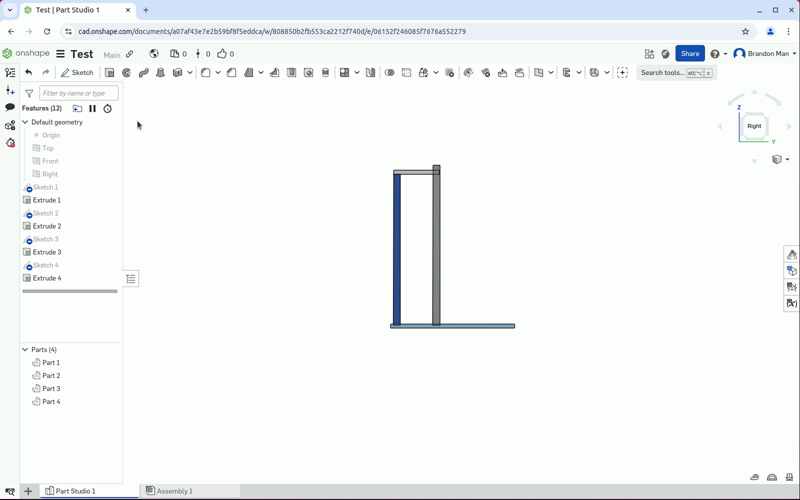
key(shift+h)
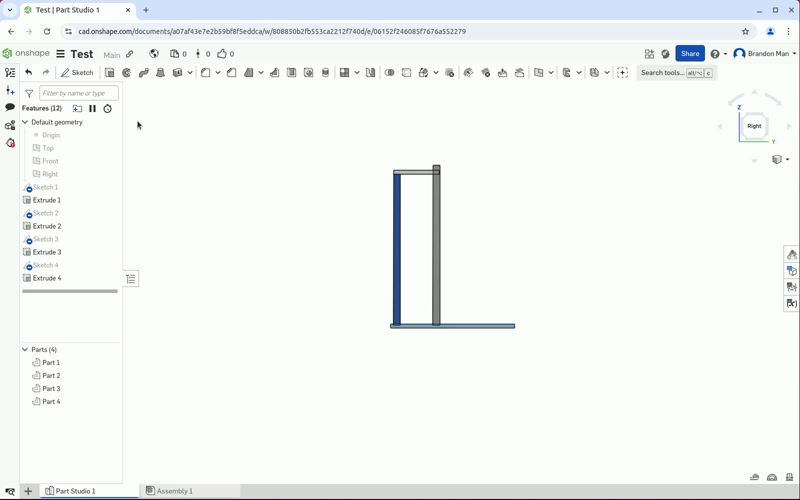
key(shift+h)
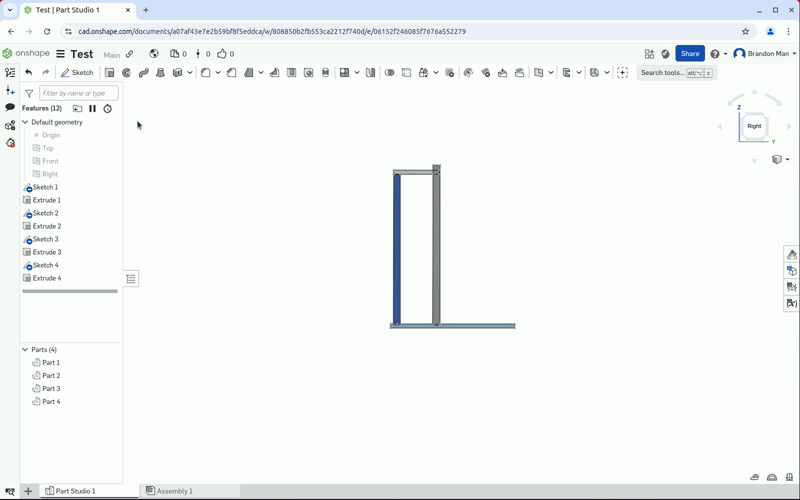
key(shift+7)
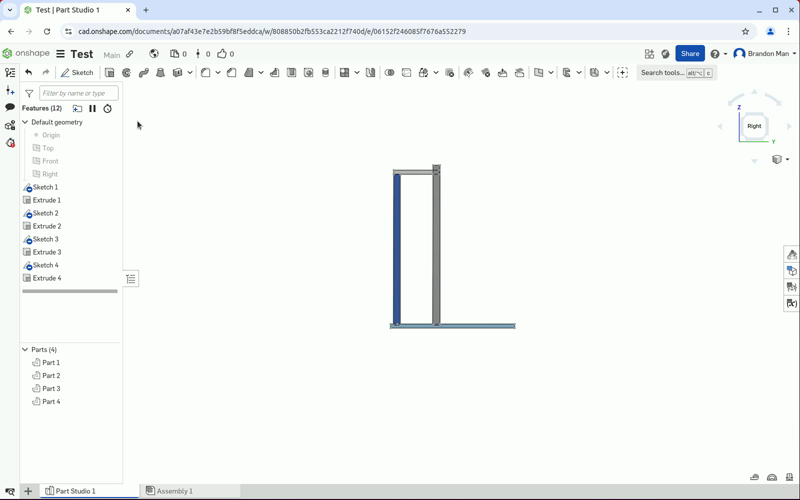
key(right, 2)
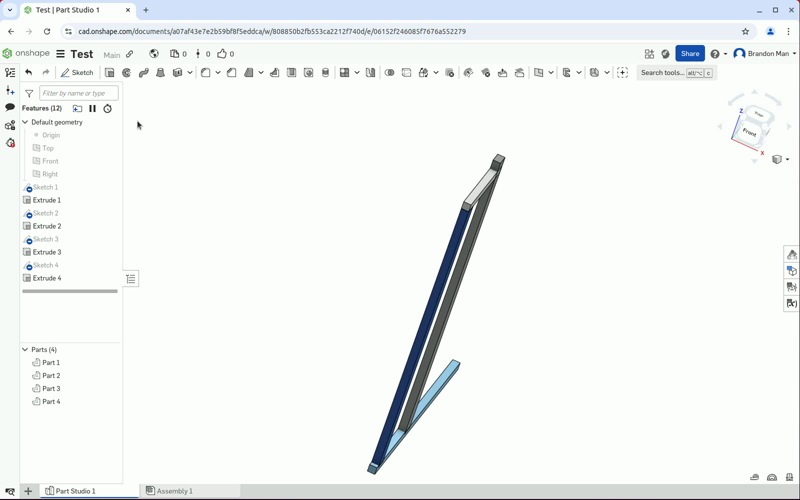
key(down, 2)
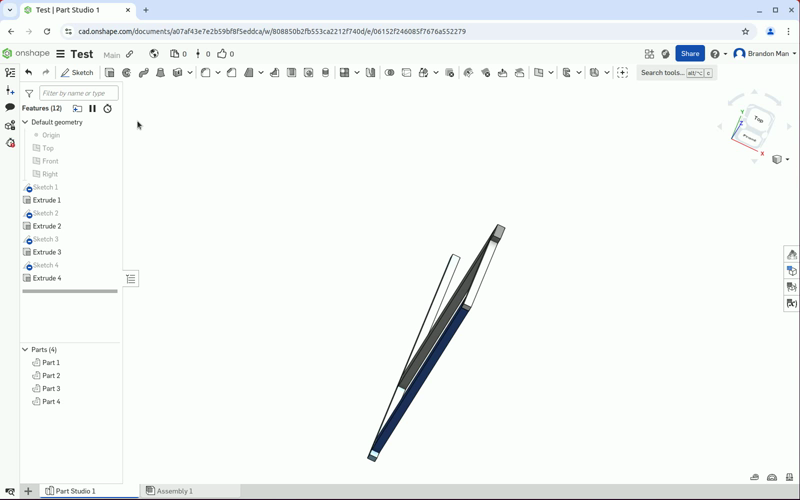
key(up, 2)
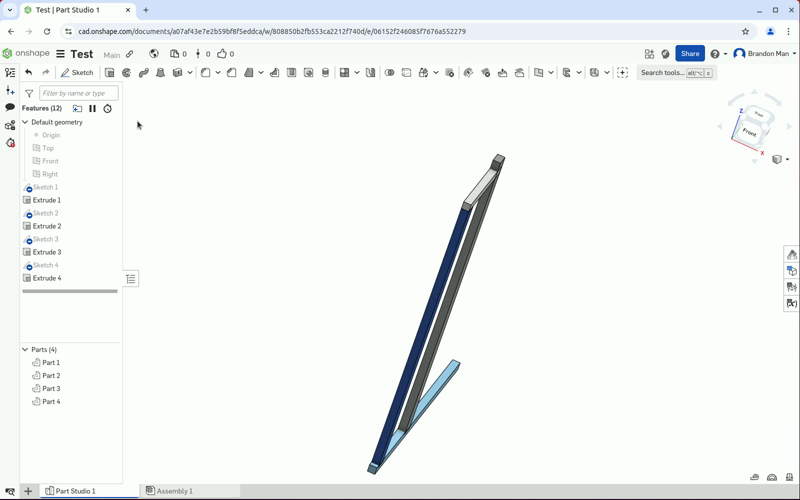
key(left, 2)
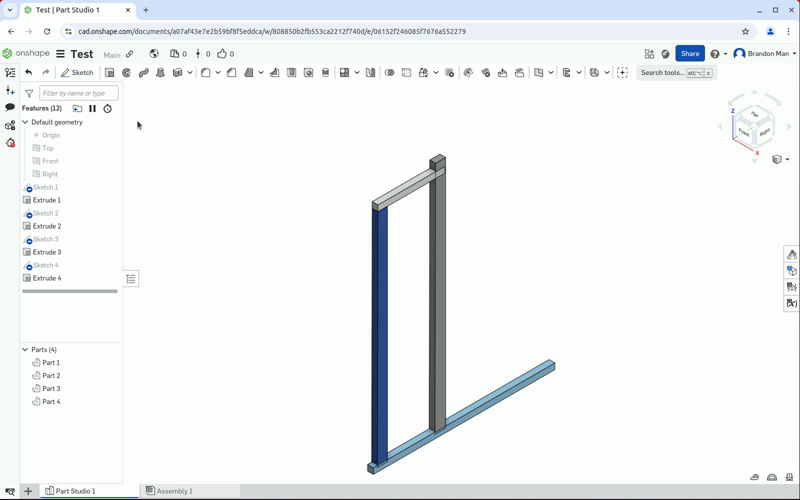
mouse_move(73, 189)
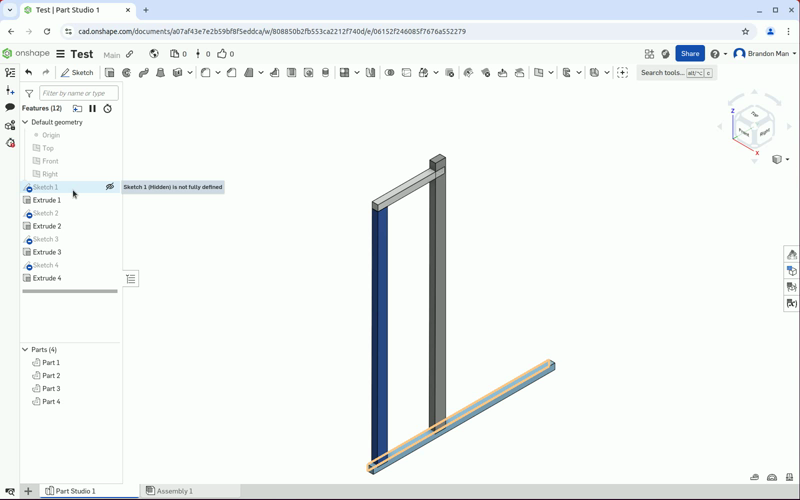
click(73, 189)